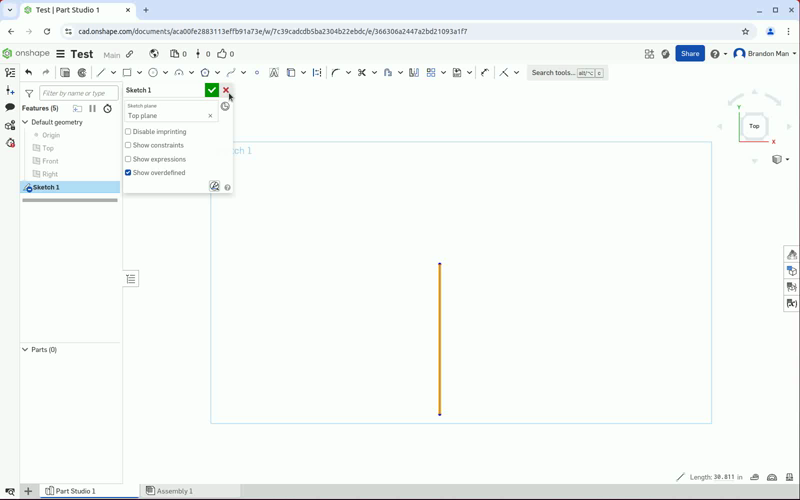
key(shift+h)
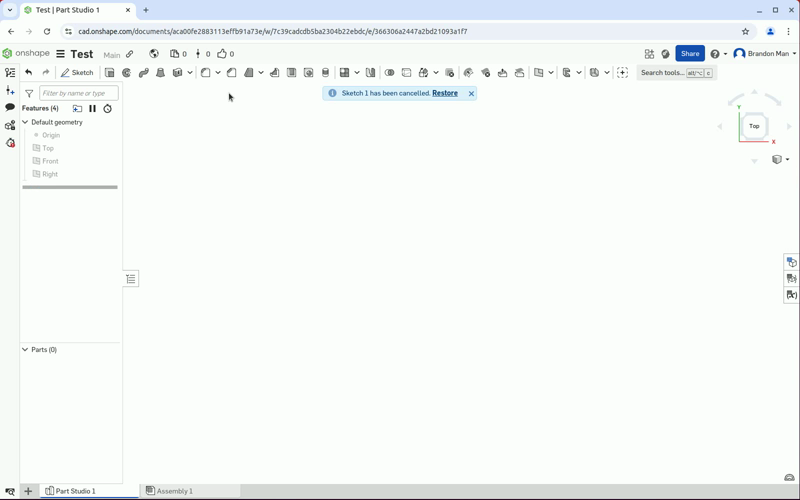
mouse_move(73, 352)
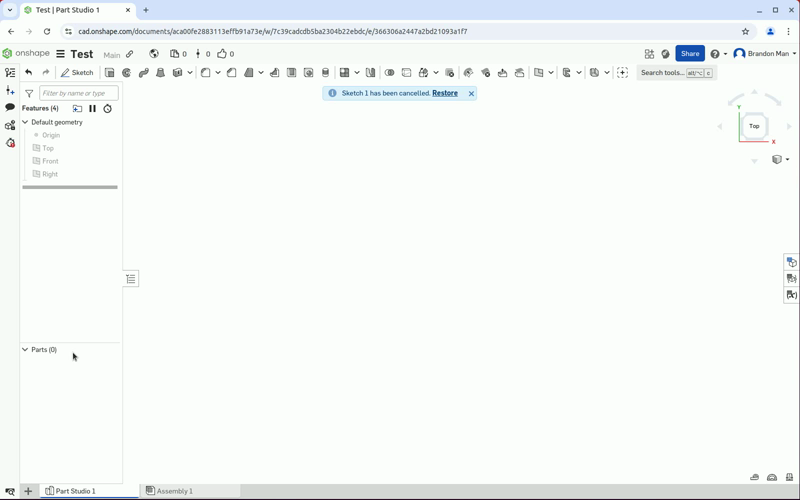
key(y)
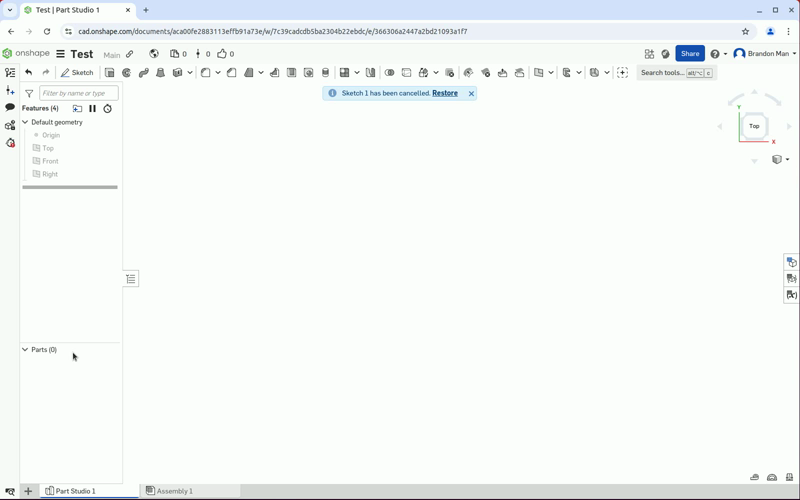
key(shift+p)
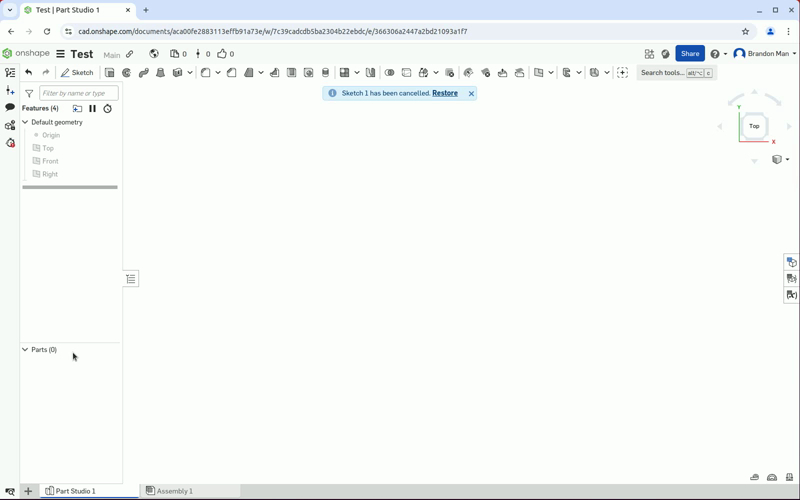
key(space)
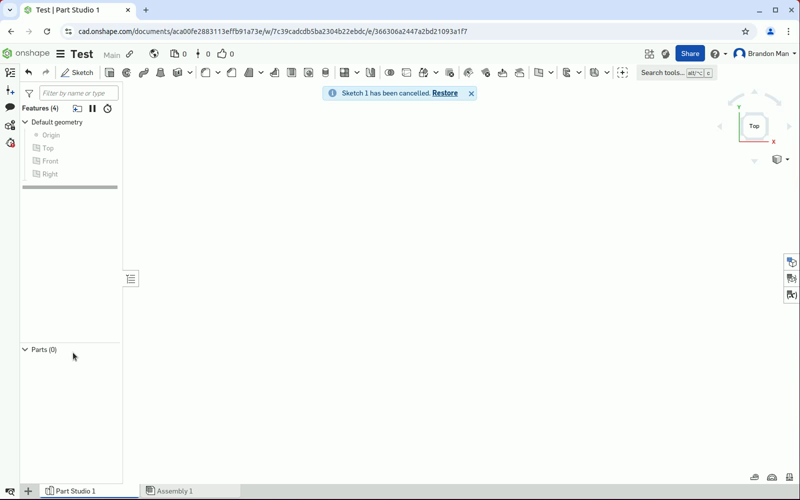
key_down(shift)
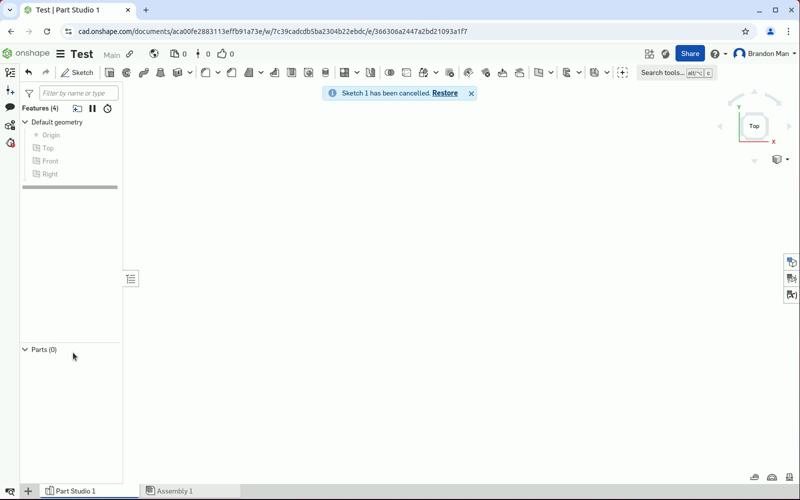
key(up)
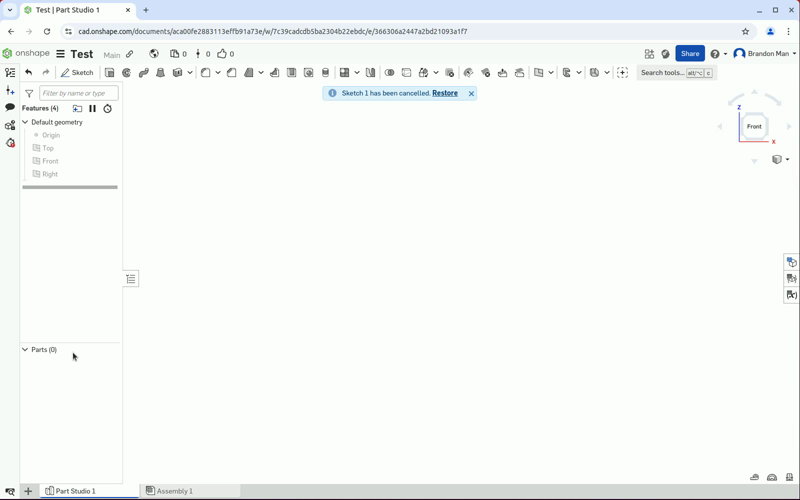
key_up(shift)
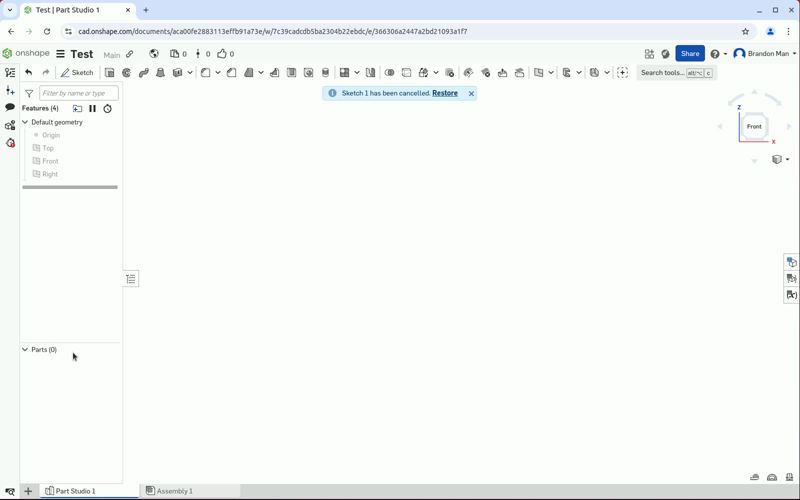
mouse_move(73, 352)
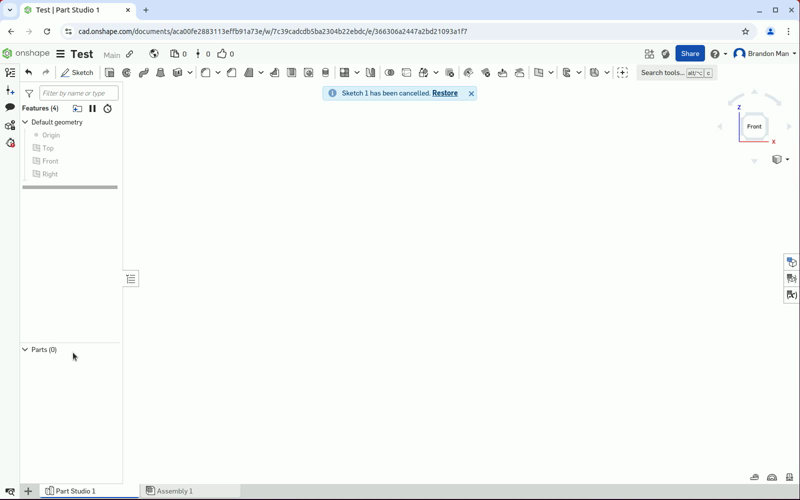
key(shift+y)
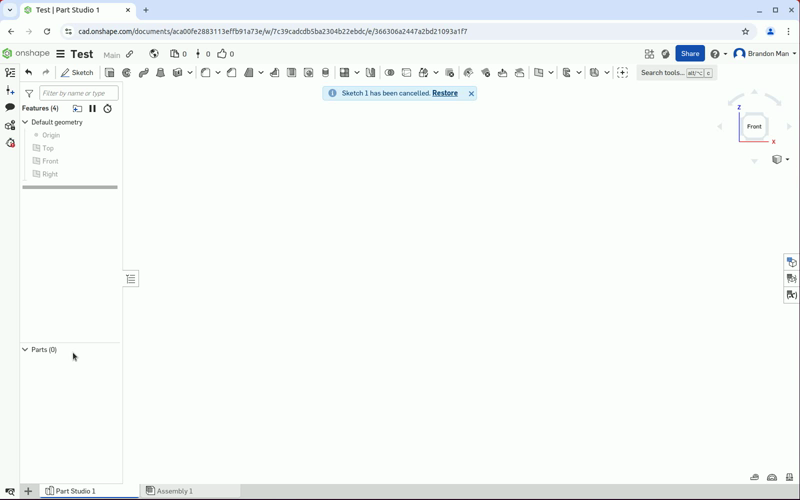
key(shift+s)
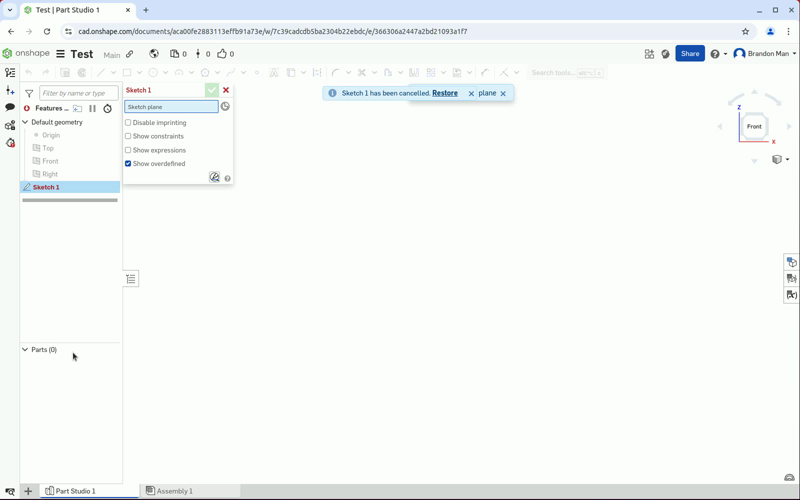
mouse_move(73, 163)
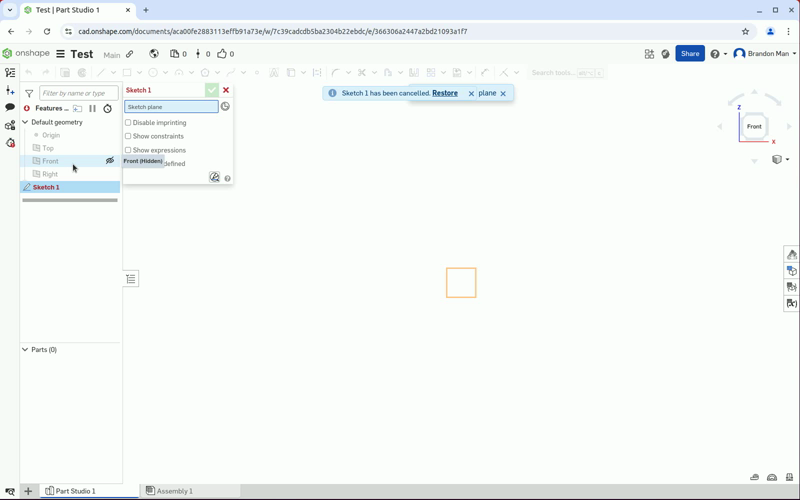
click(73, 163)
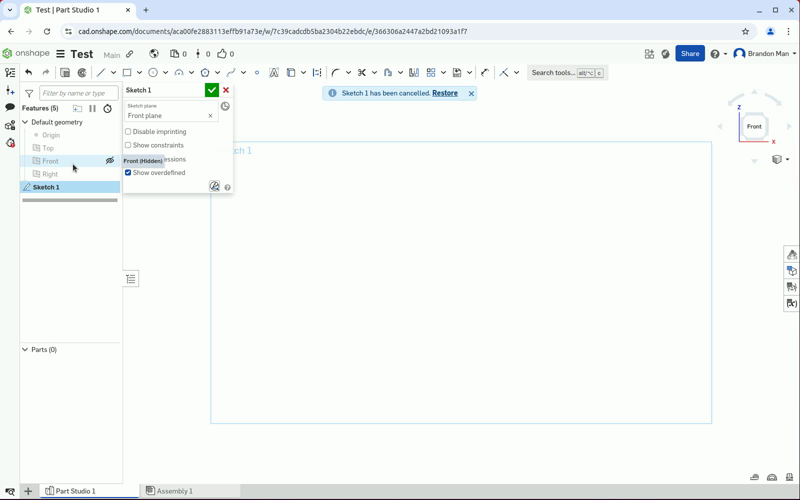
mouse_move(73, 352)
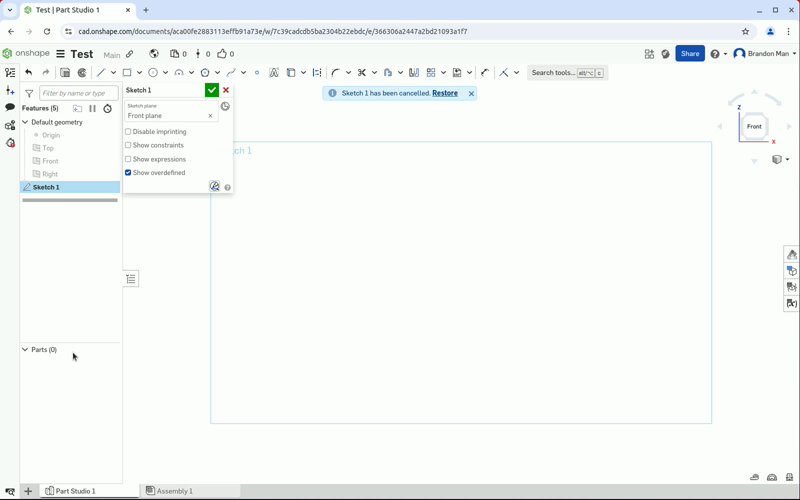
key(y)
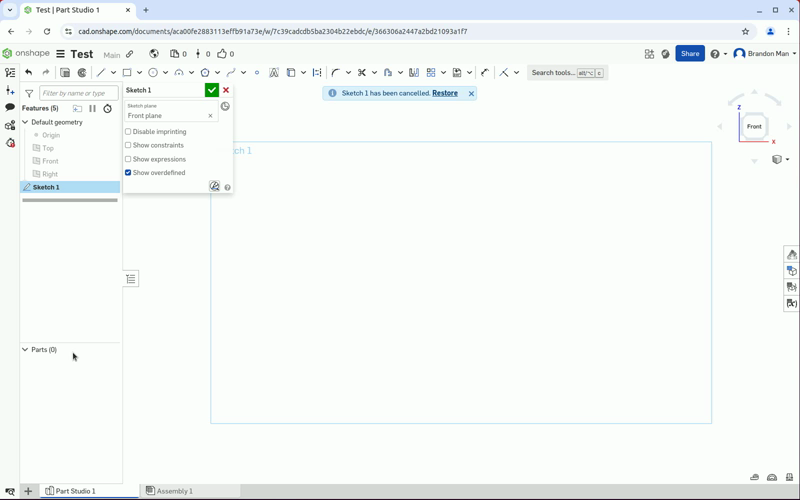
key(l)
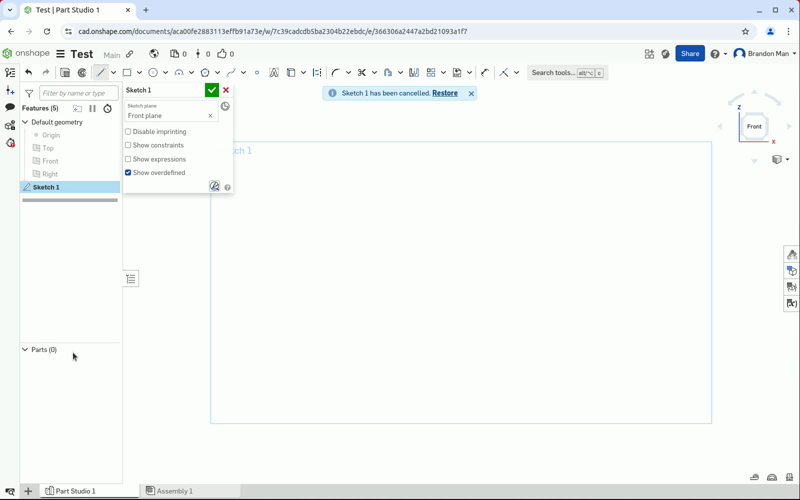
key_down(shift)
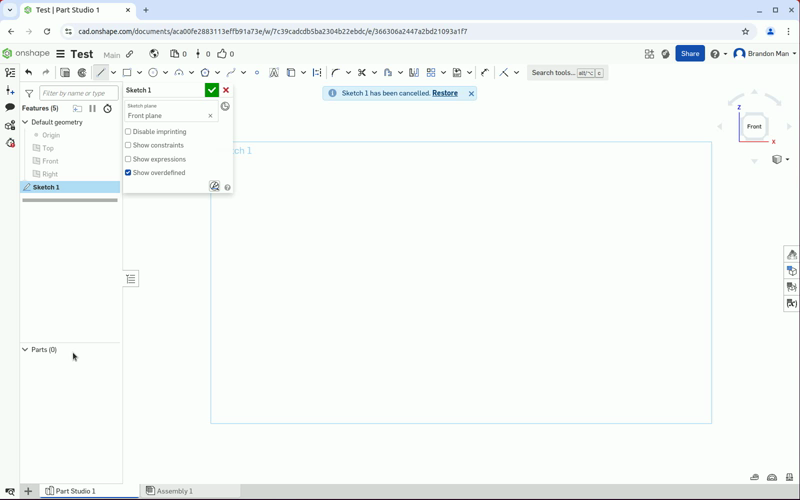
mouse_move(348, 394)
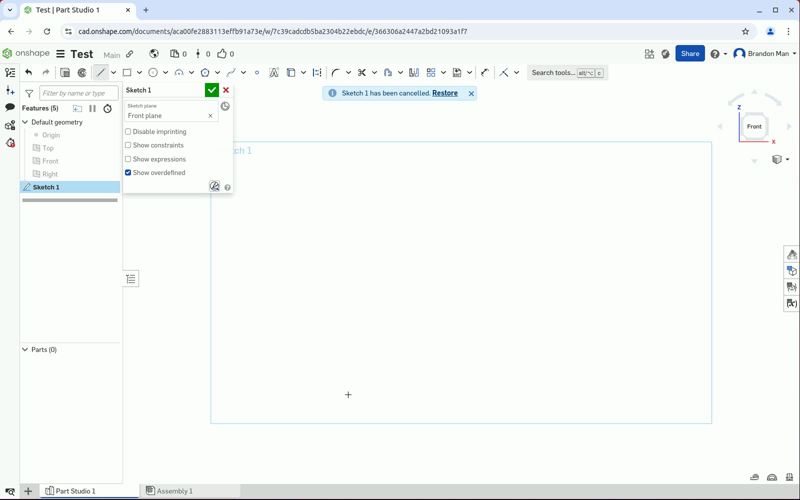
click(348, 394)
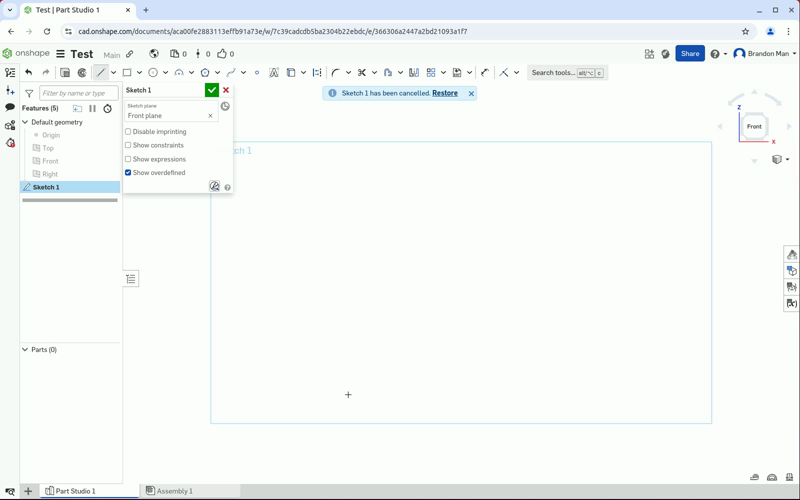
key_up(shift)
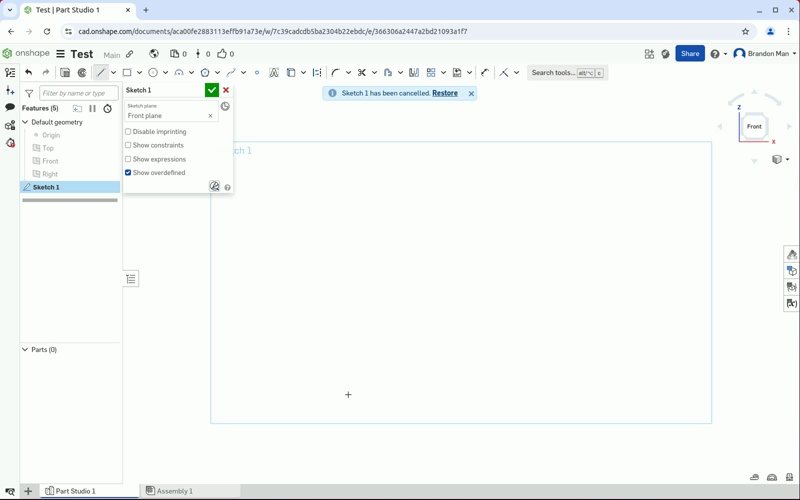
key_down(shift)
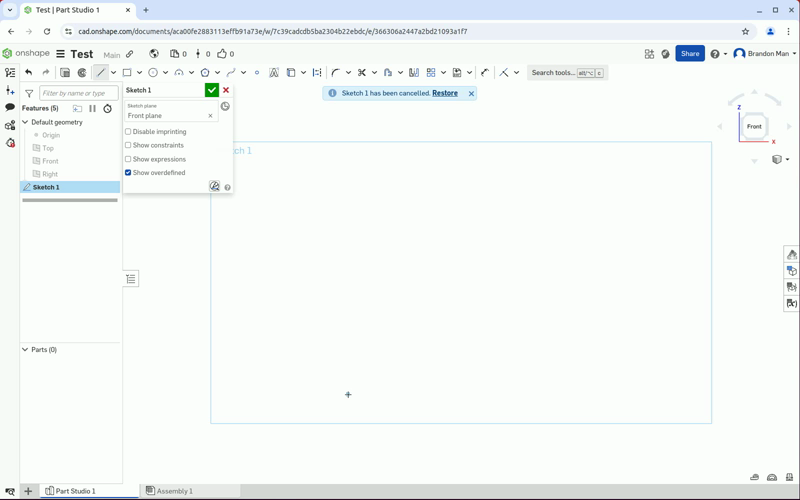
mouse_move(378, 394)
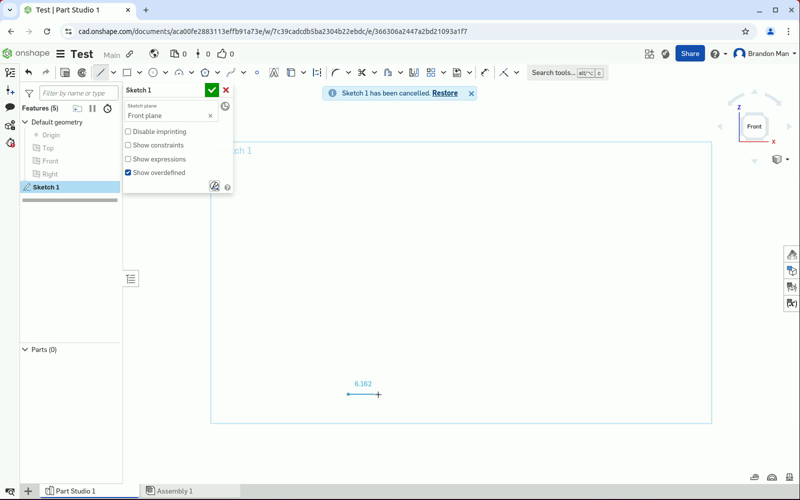
mouse_move(359, 394)
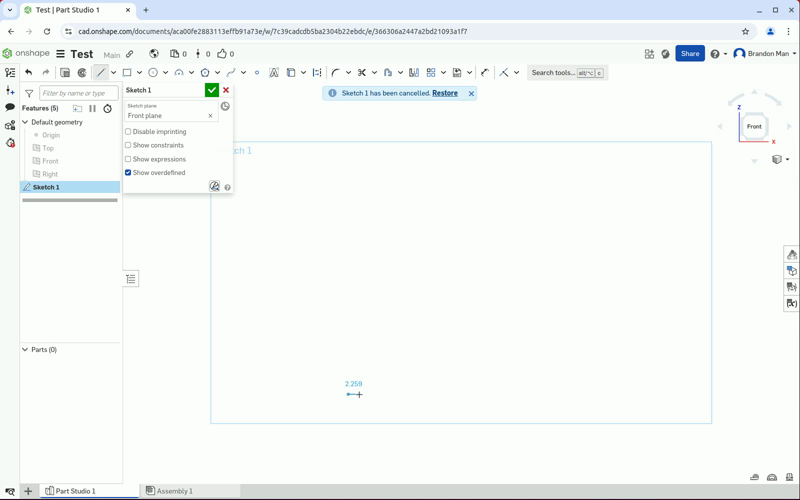
click(359, 394)
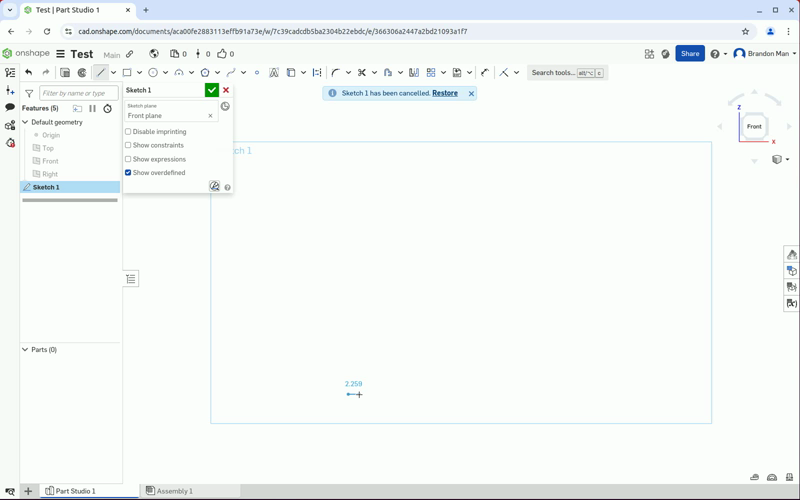
key_up(shift)
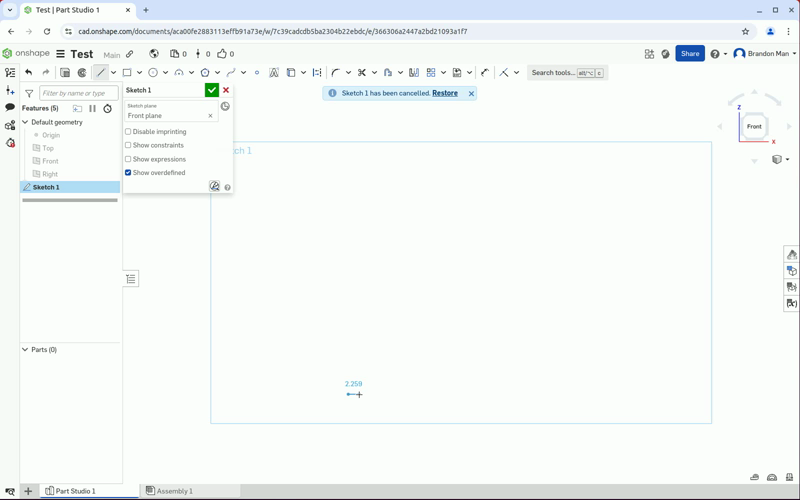
key_down(shift)
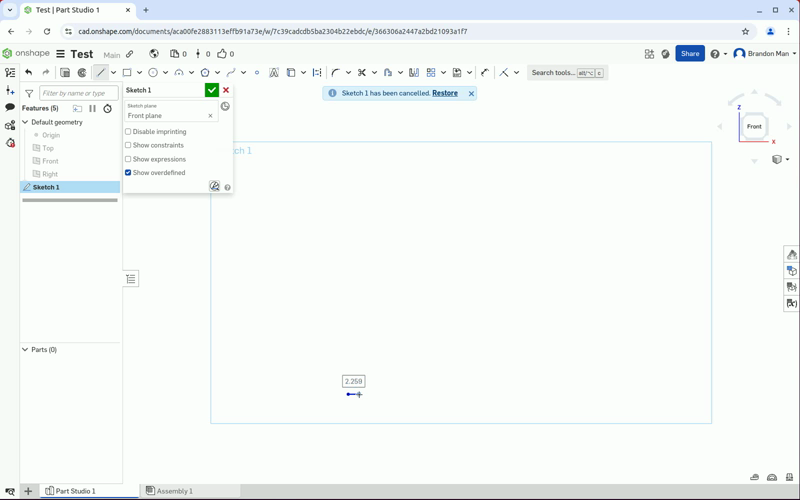
mouse_move(460, 293)
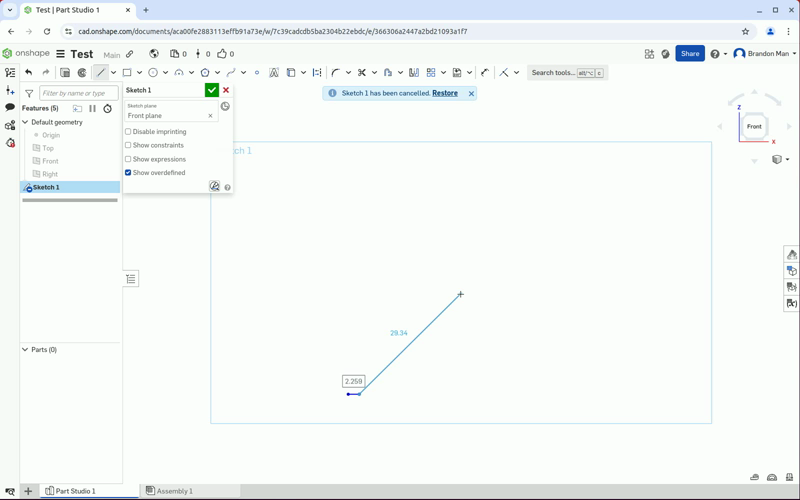
click(460, 293)
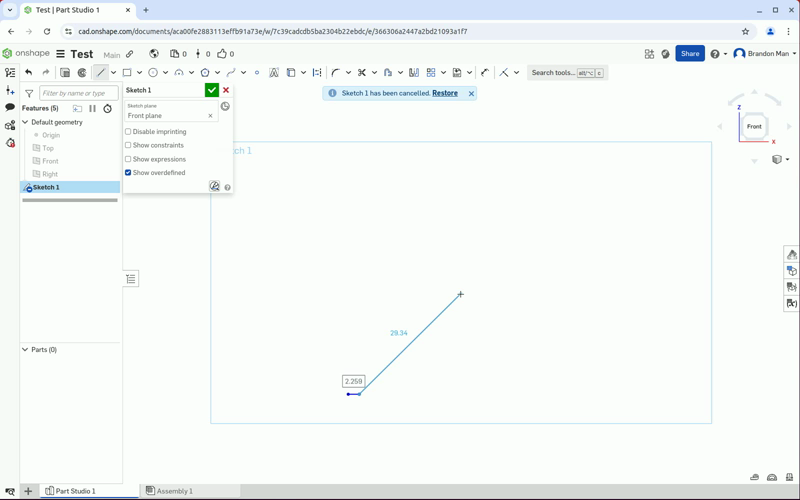
key_up(shift)
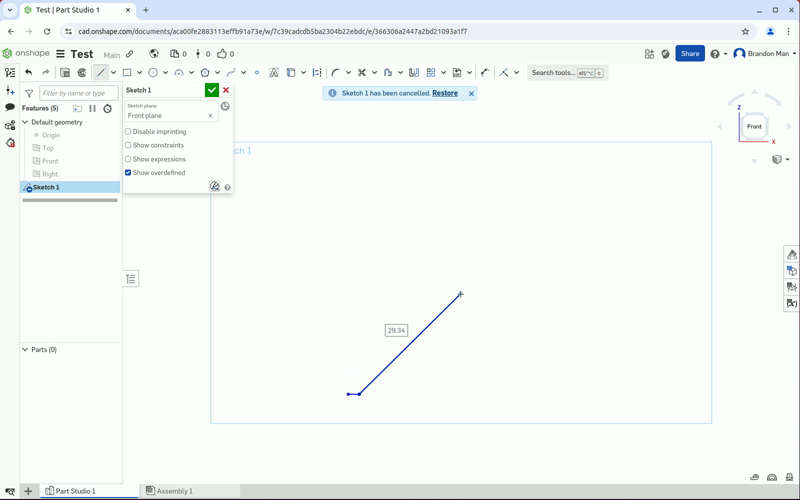
key_down(shift)
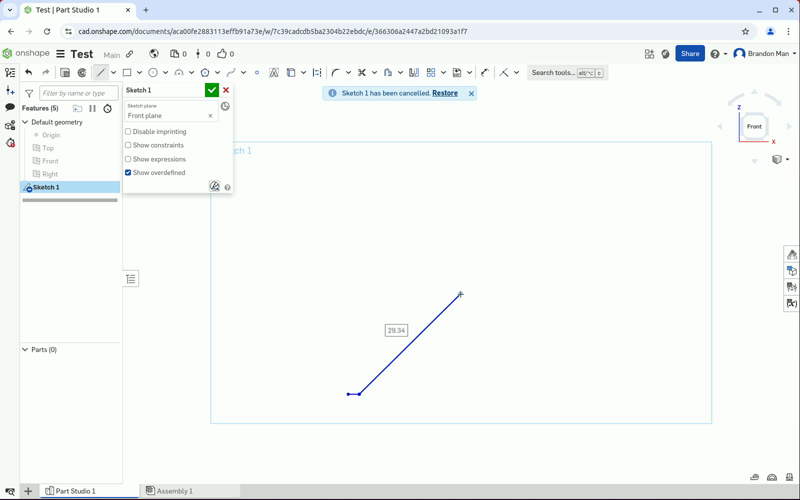
mouse_move(490, 293)
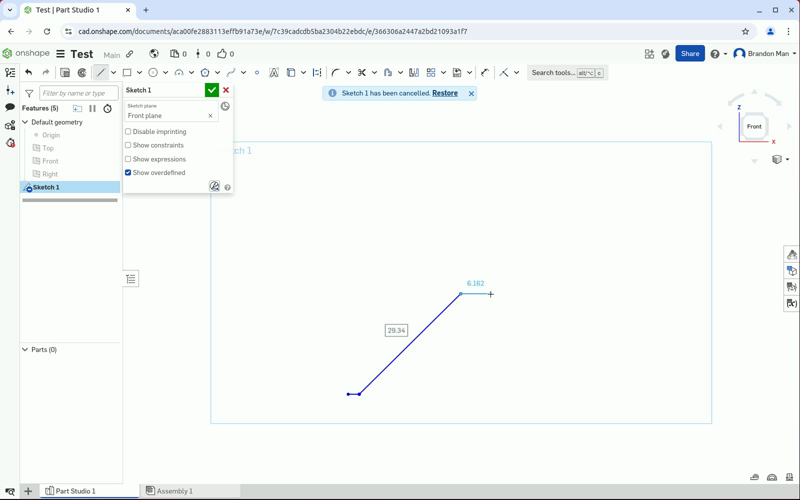
mouse_move(460, 281)
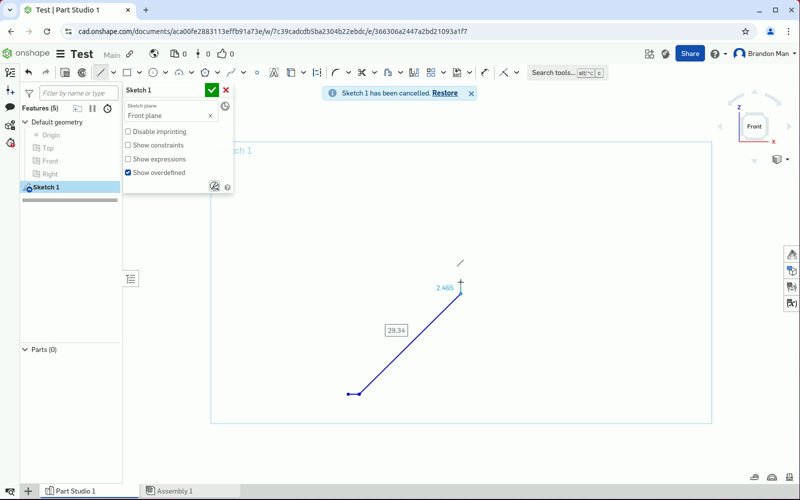
click(460, 281)
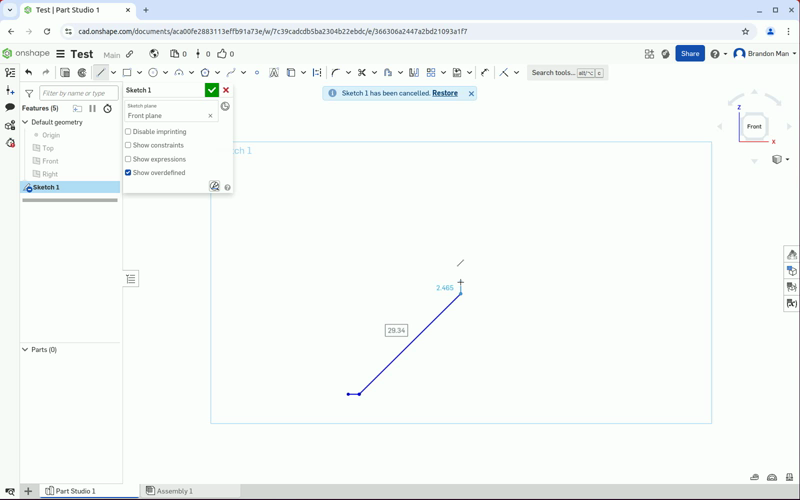
key_up(shift)
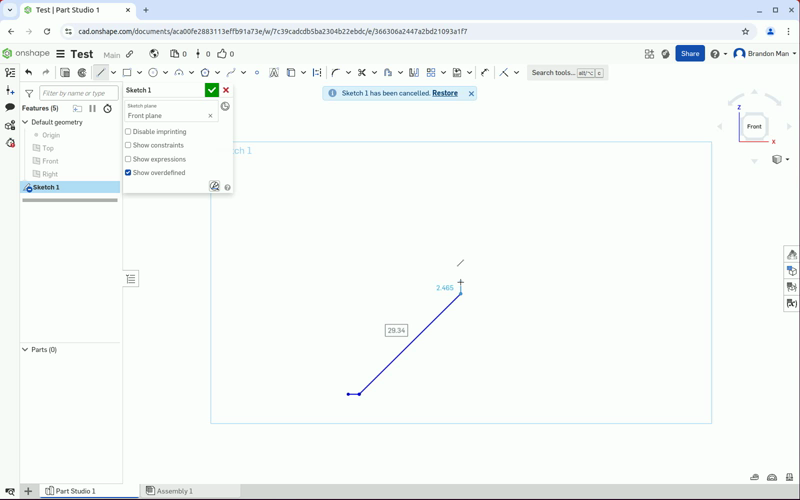
key_down(shift)
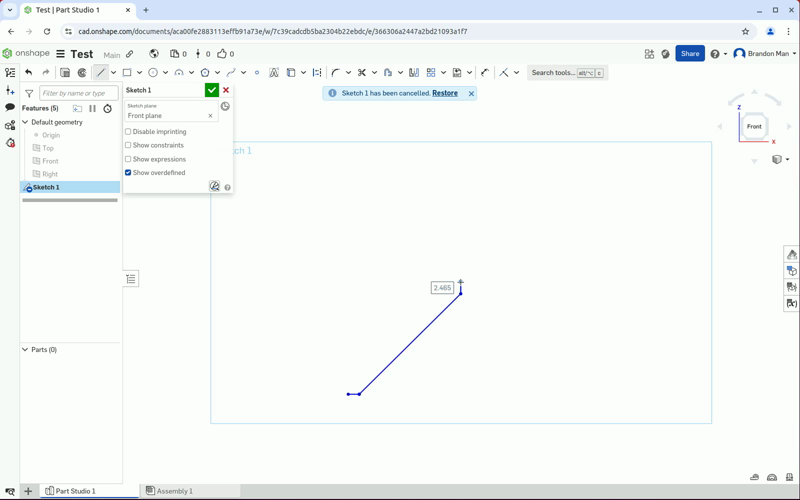
mouse_move(359, 383)
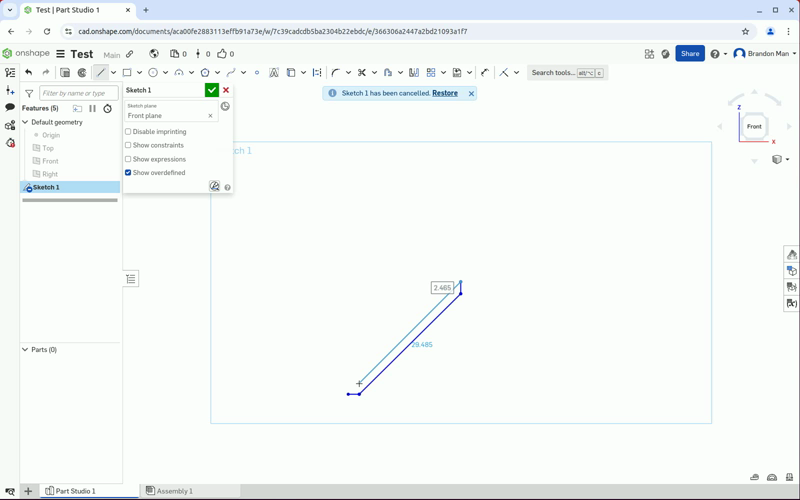
click(359, 383)
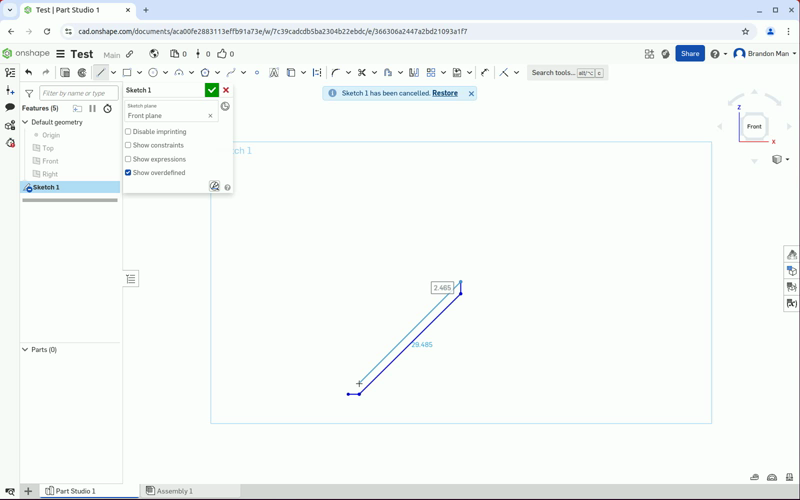
key_up(shift)
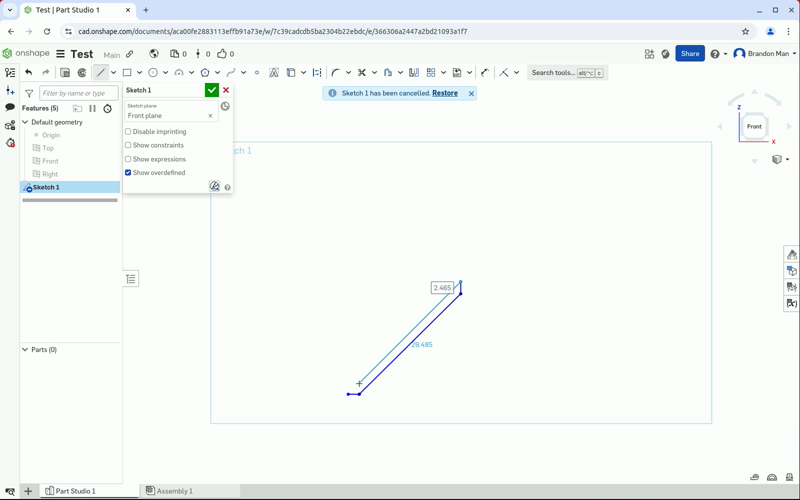
mouse_move(389, 383)
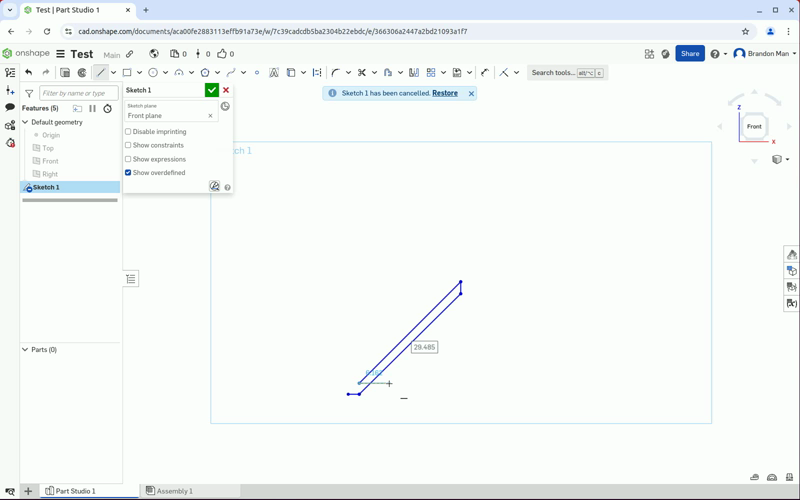
key_down(shift)
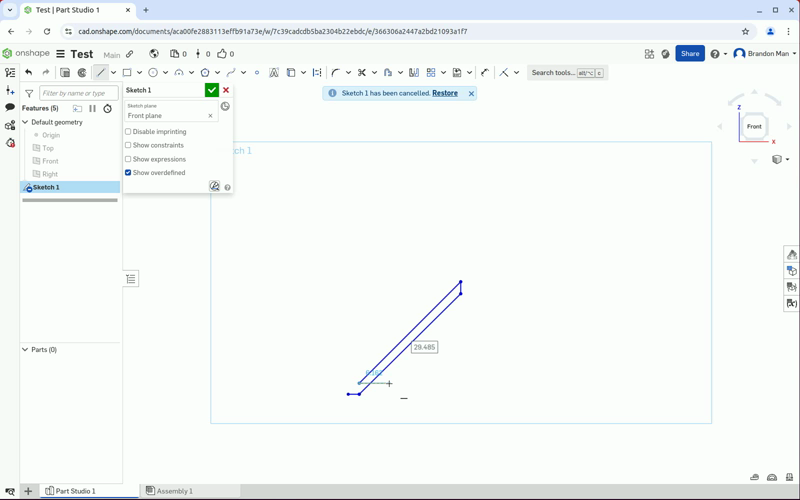
mouse_move(348, 394)
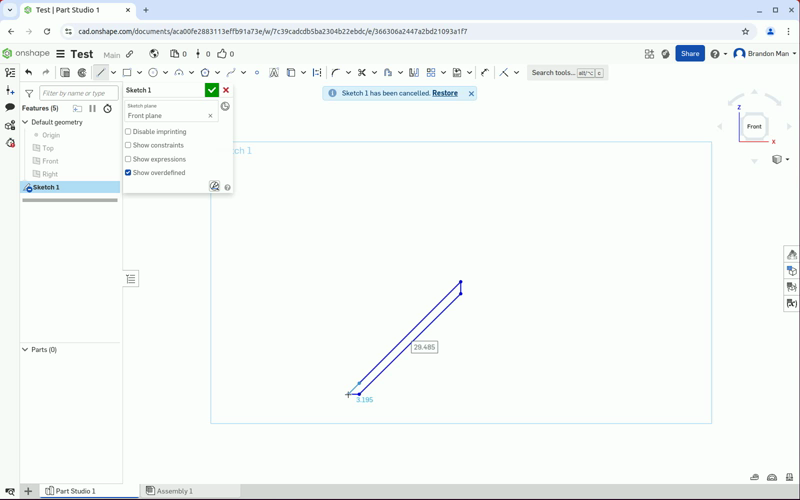
key_up(shift)
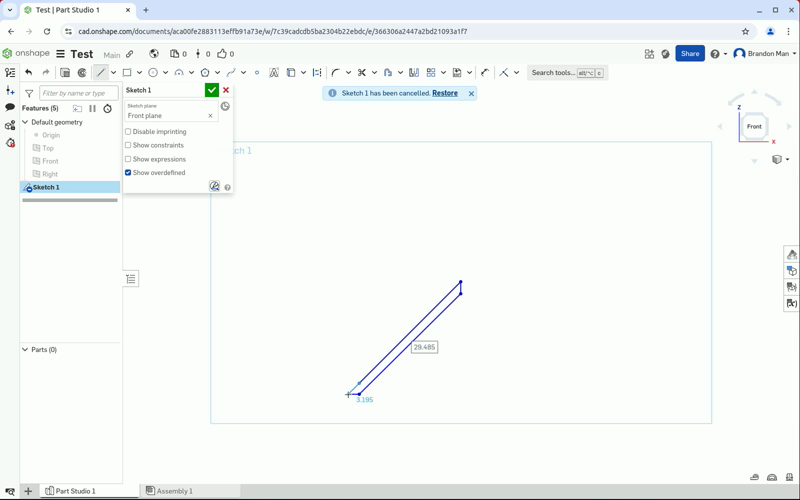
click(348, 394)
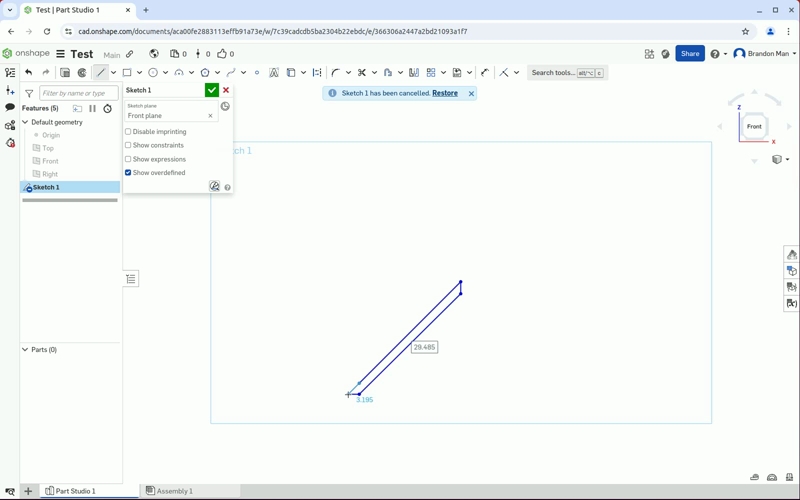
key(esc)
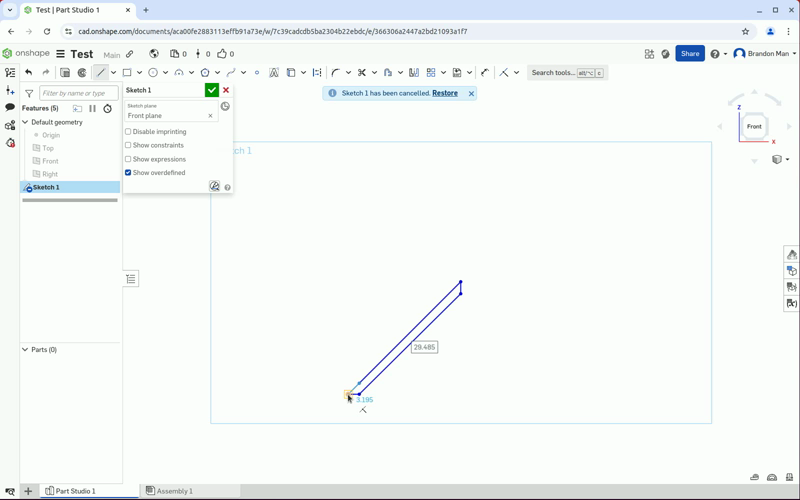
mouse_move(456, 291)
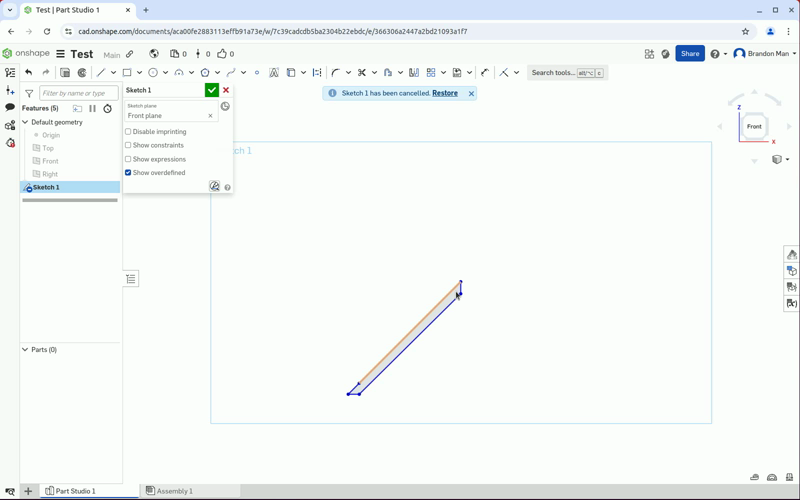
scroll(6)
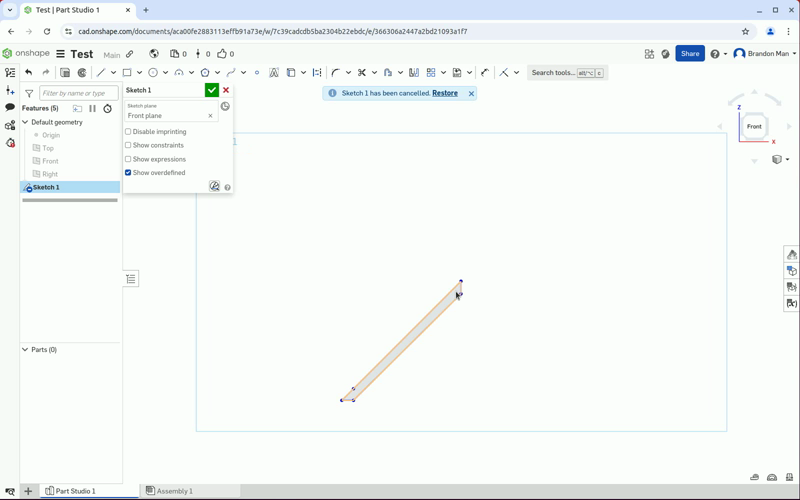
scroll(6)
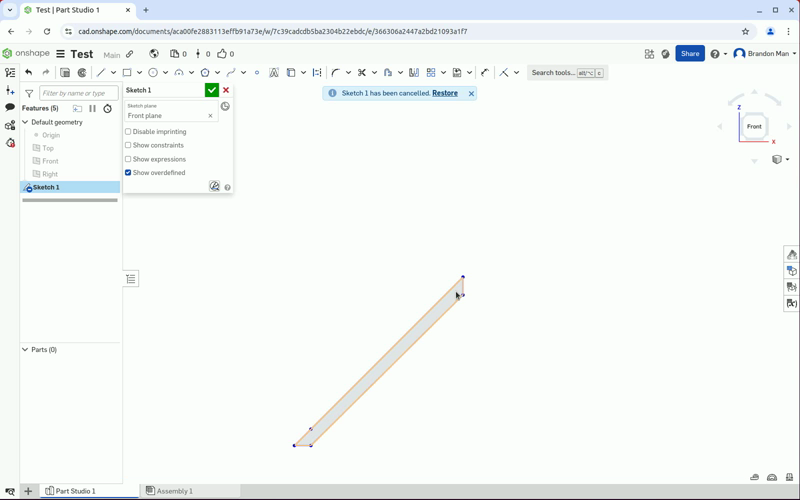
scroll(6)
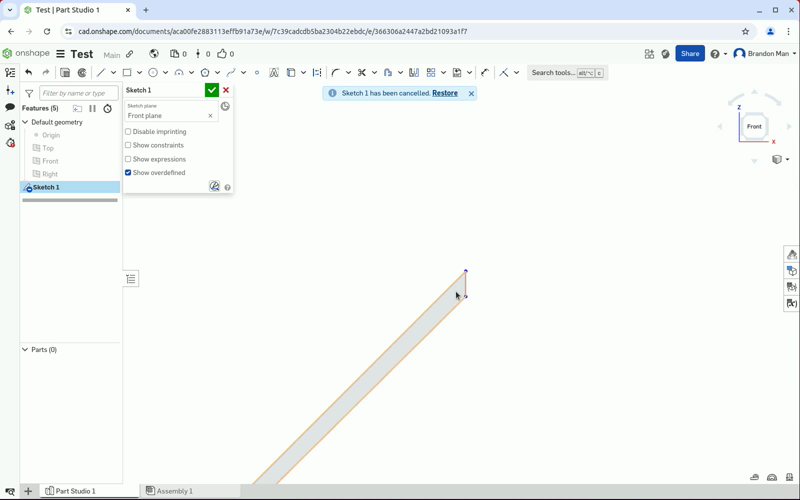
scroll(6)
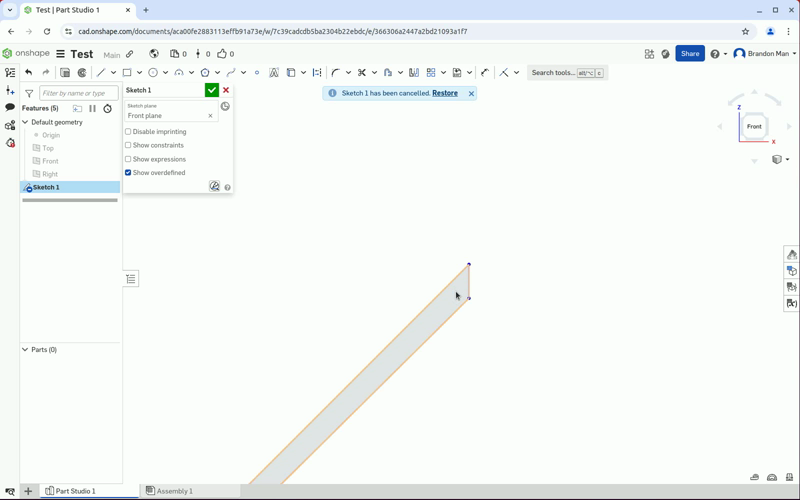
scroll(6)
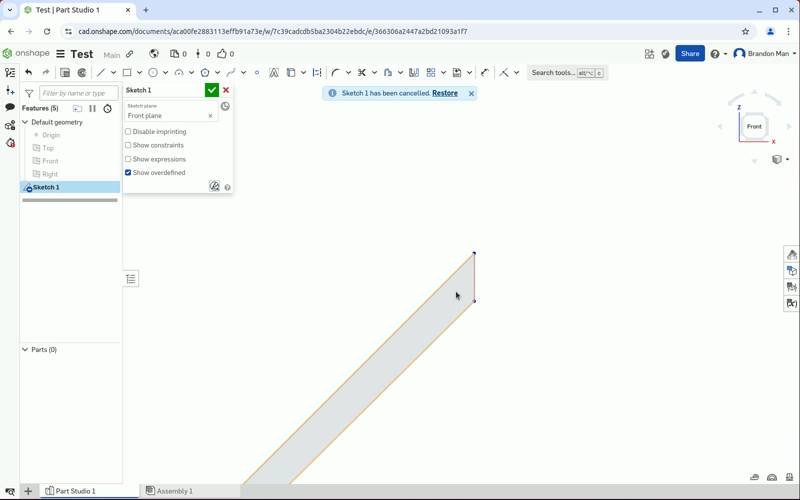
scroll(6)
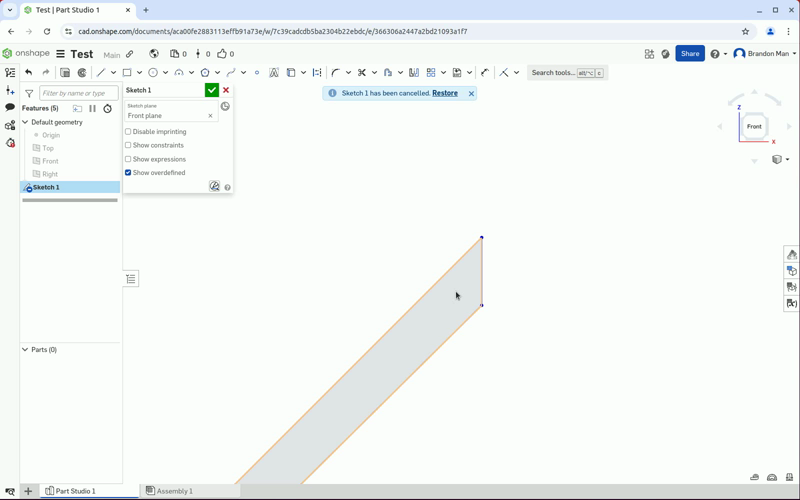
scroll(6)
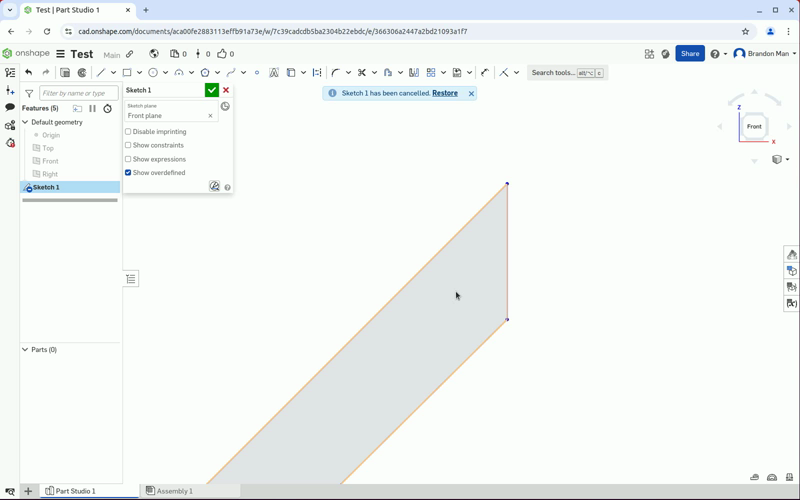
click(456, 291)
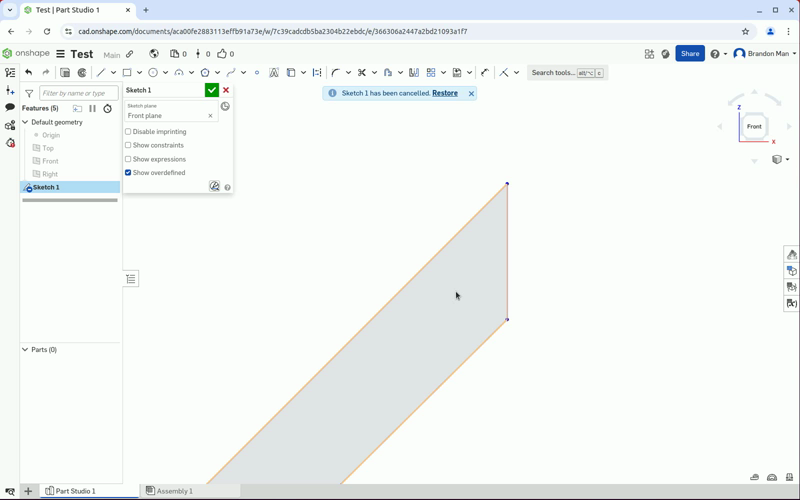
scroll(-6)
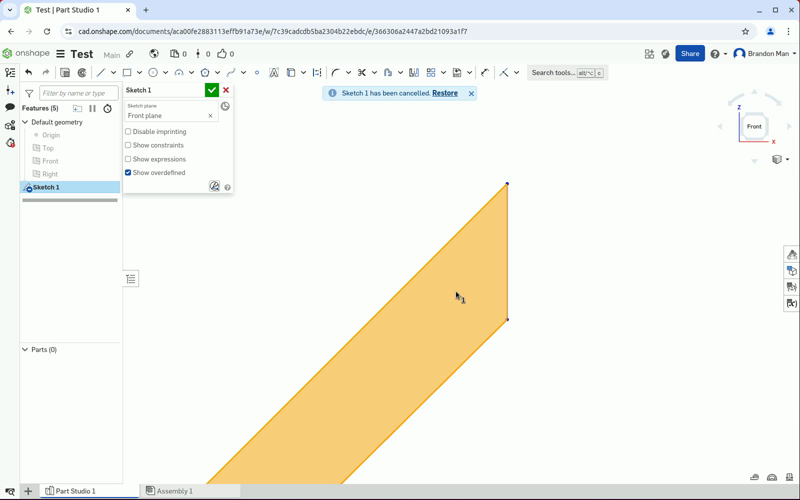
scroll(-6)
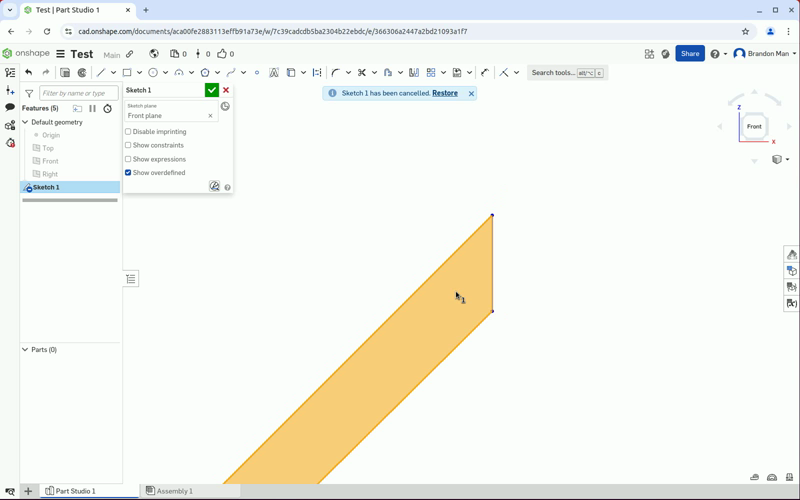
scroll(-6)
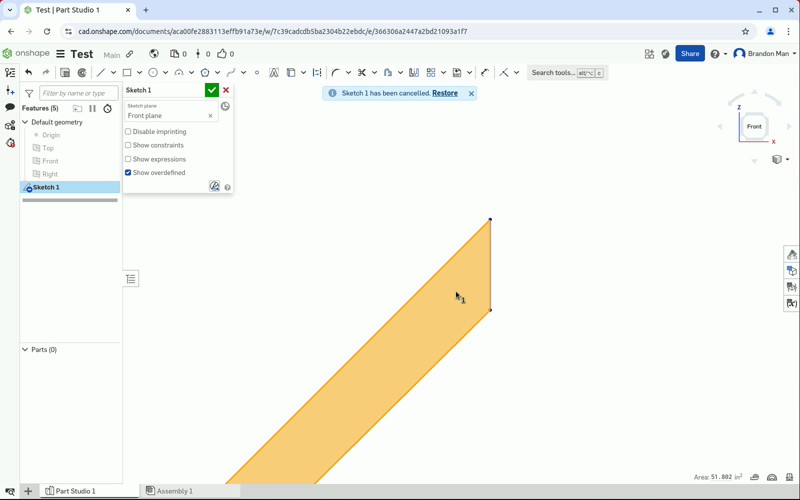
scroll(-6)
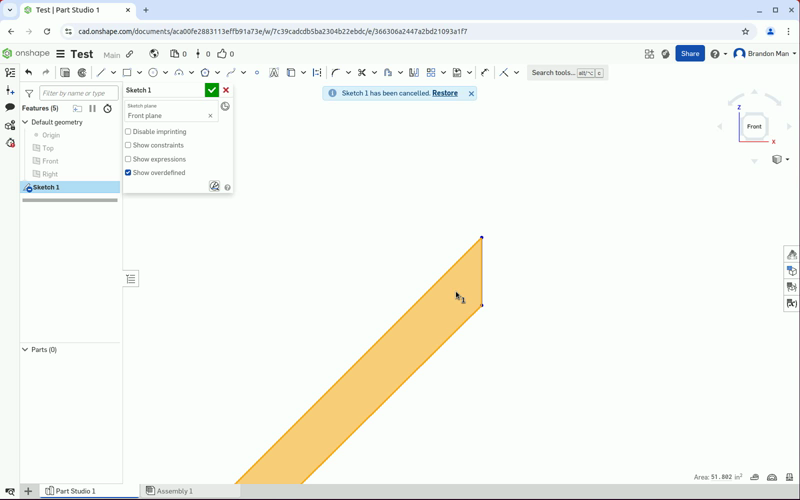
scroll(-6)
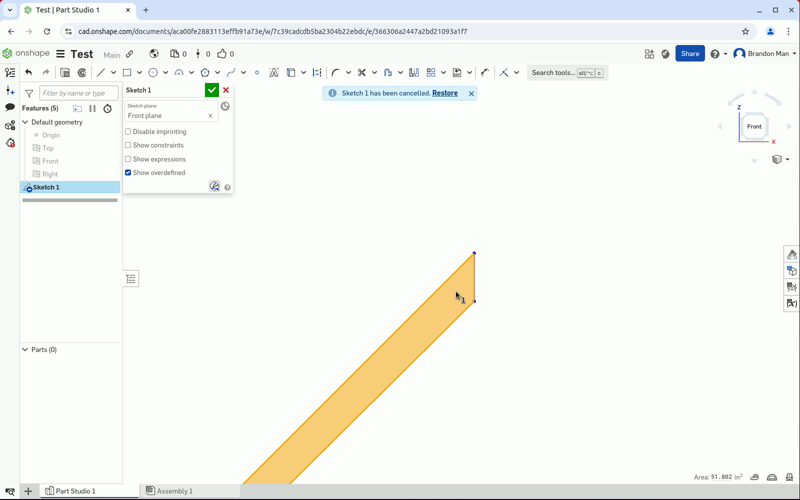
scroll(-6)
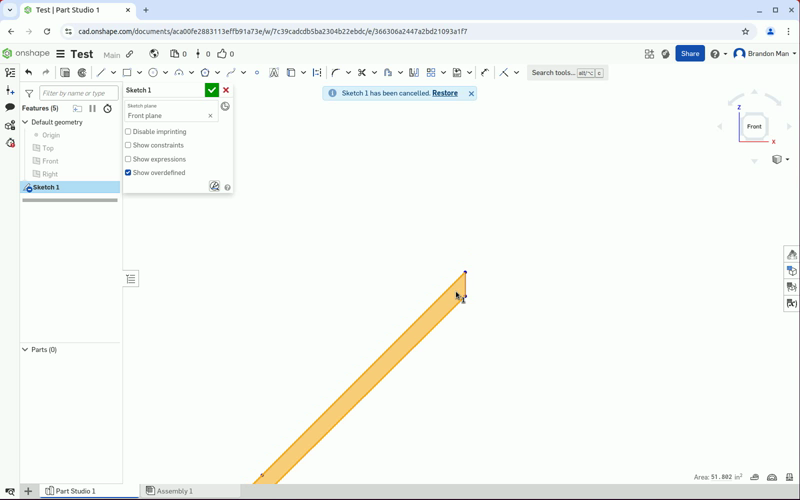
scroll(-6)
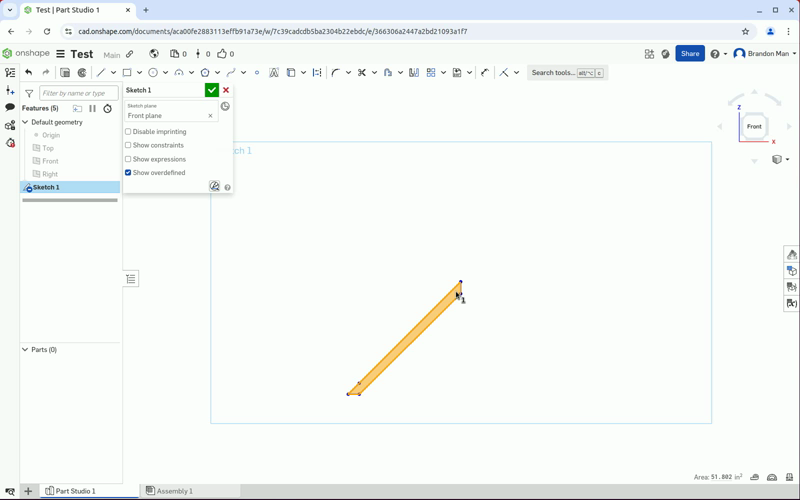
mouse_move(73, 352)
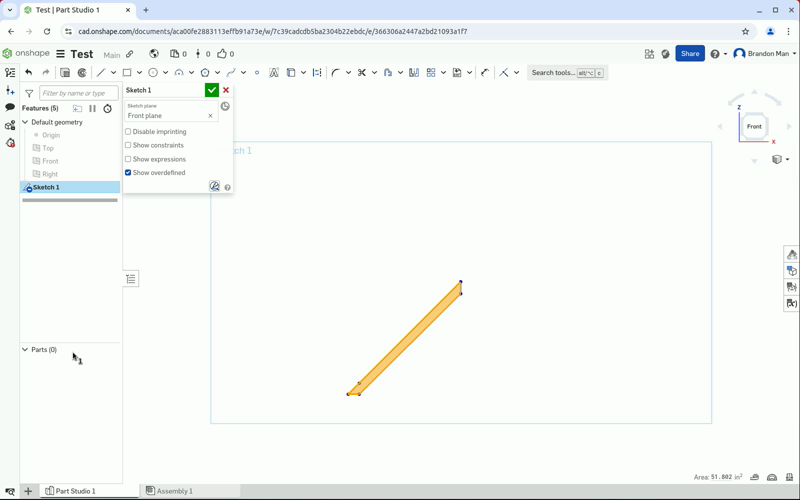
key(shift+y)
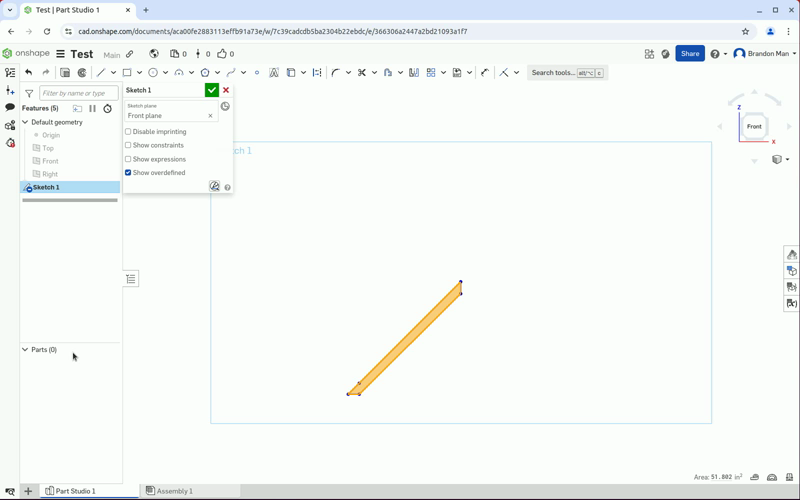
key(shift+e)
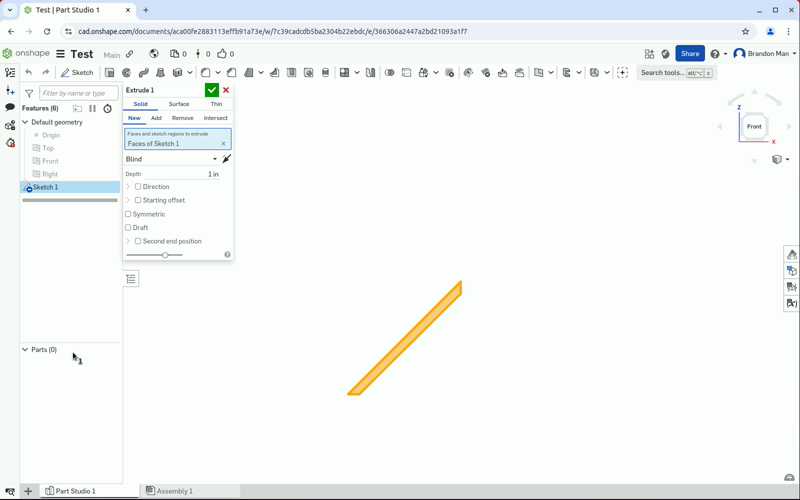
mouse_move(143, 106)
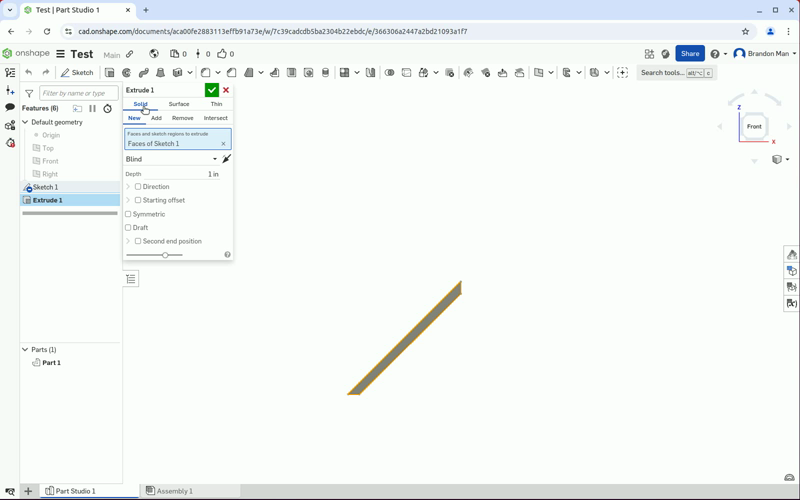
click(143, 106)
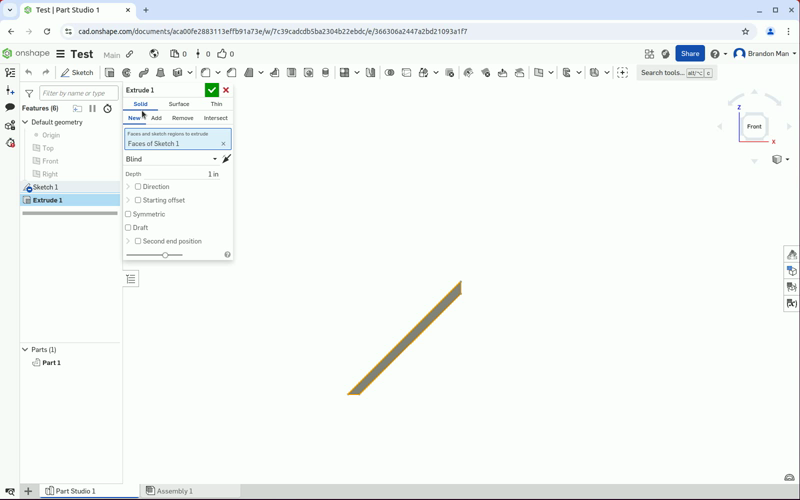
mouse_move(137, 120)
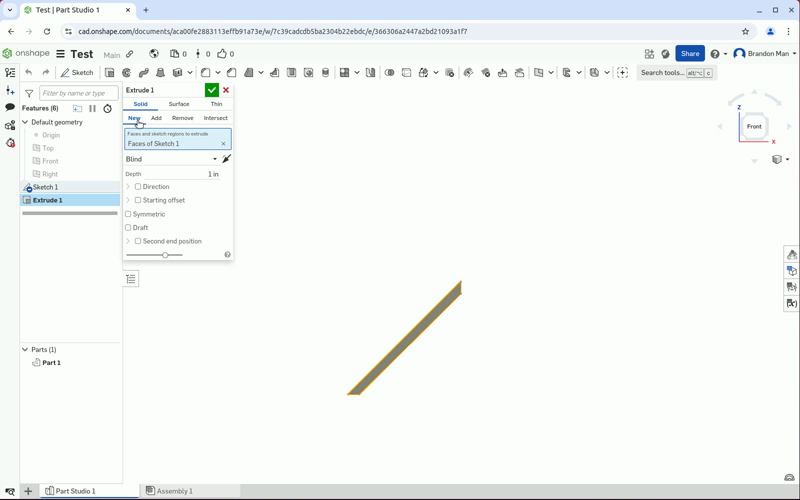
click(137, 120)
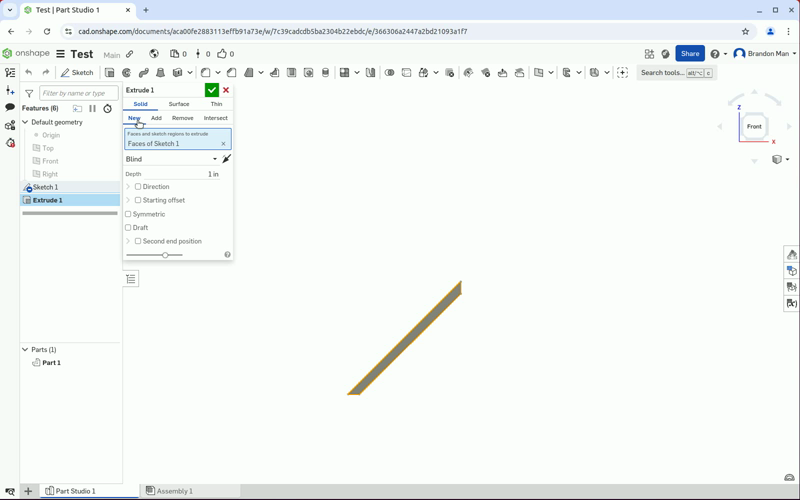
key(tab, 4)
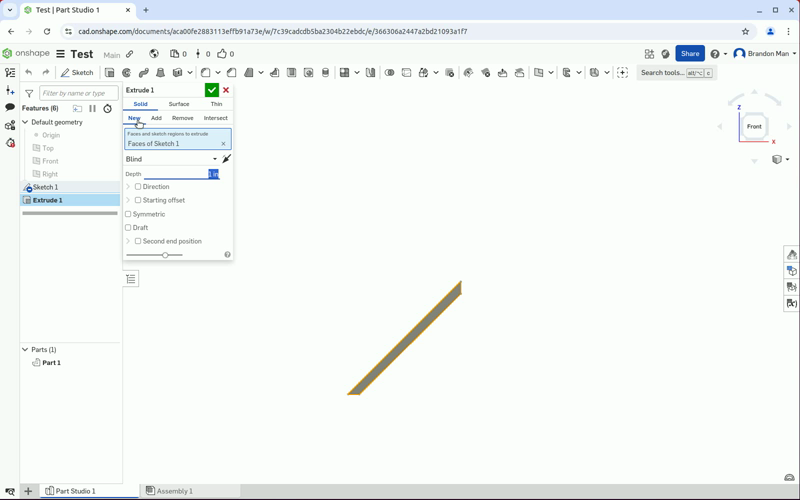
text(1.685)
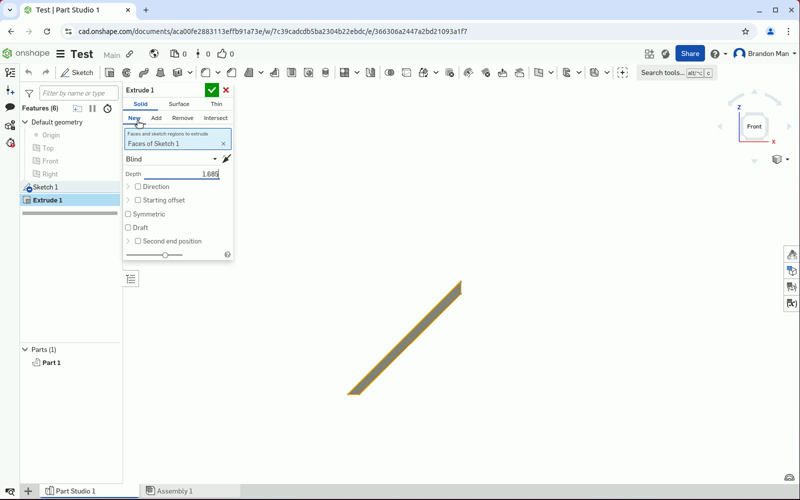
key(enter)
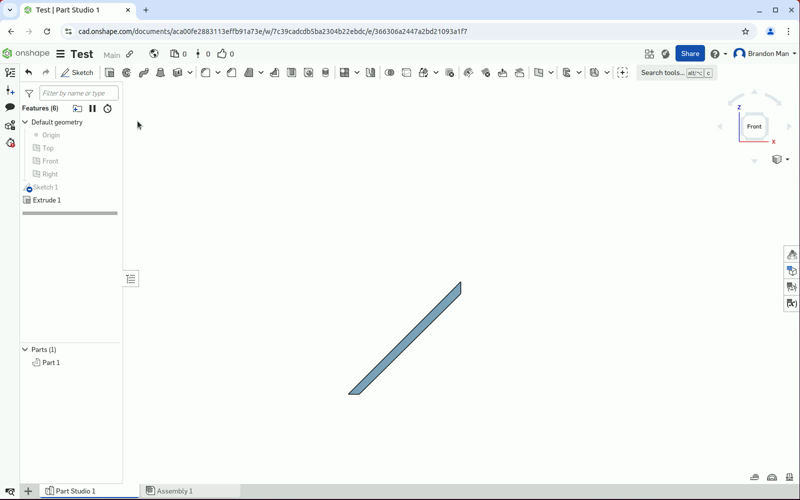
key(shift+h)
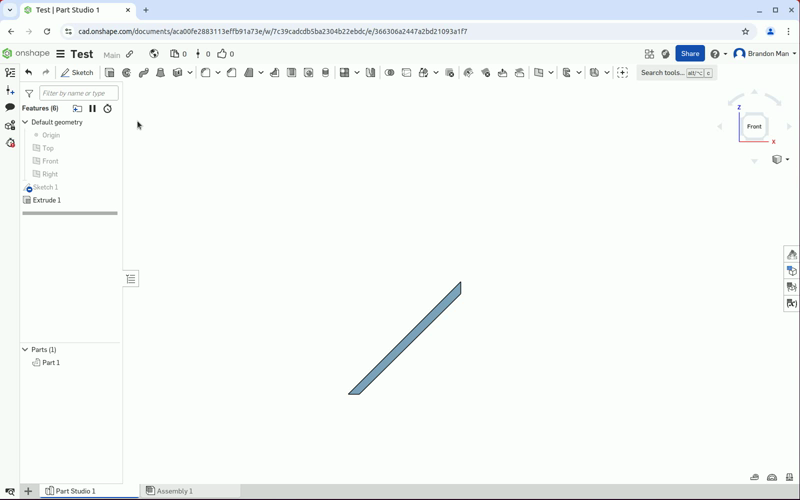
key(shift+h)
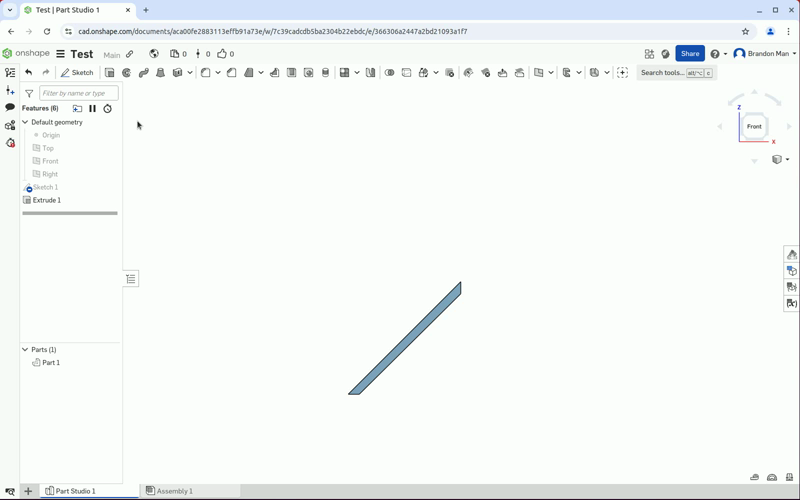
mouse_move(73, 189)
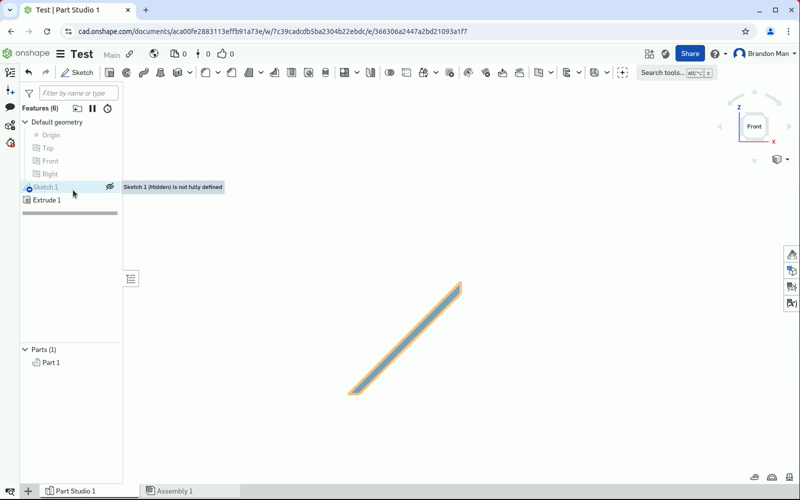
click(73, 189)
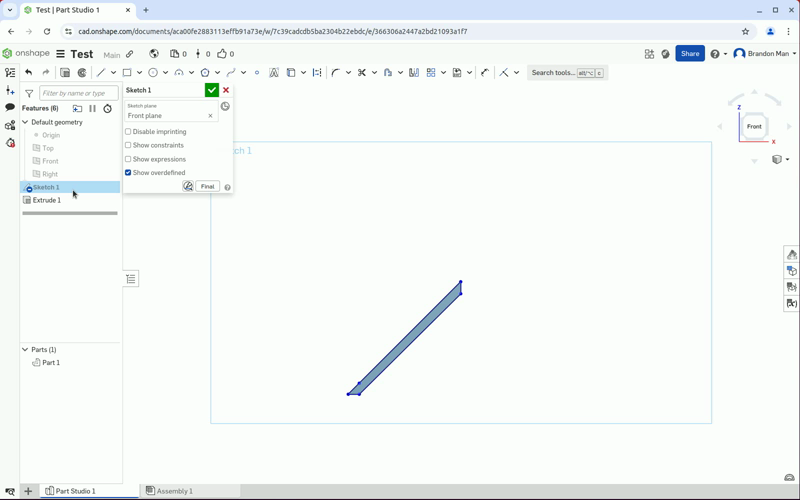
mouse_move(229, 92)
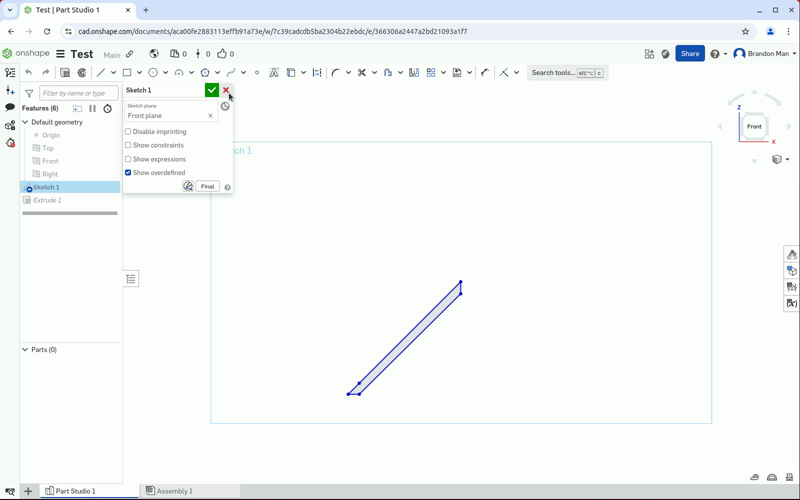
click(229, 92)
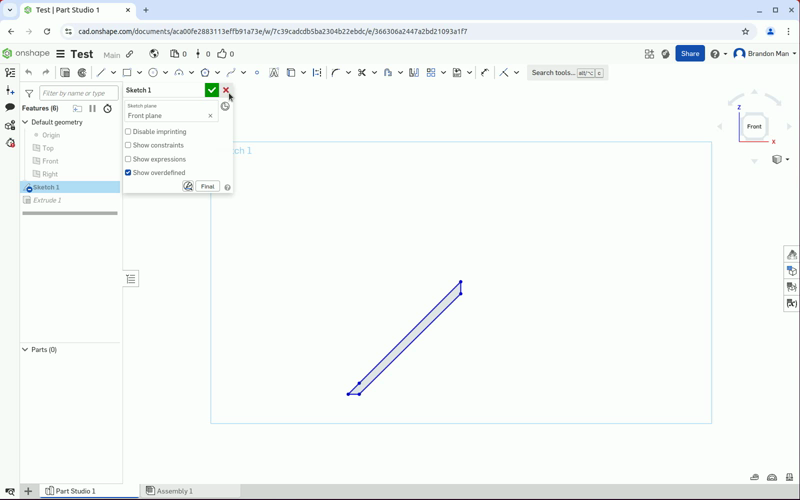
key(shift+s)
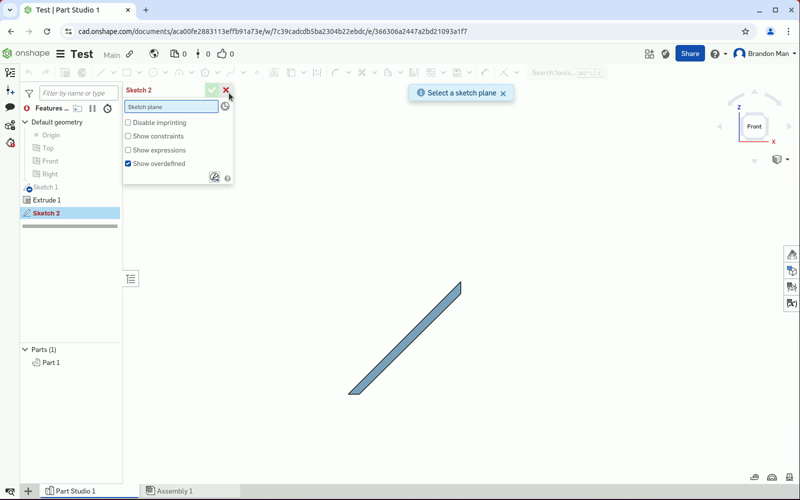
mouse_move(73, 163)
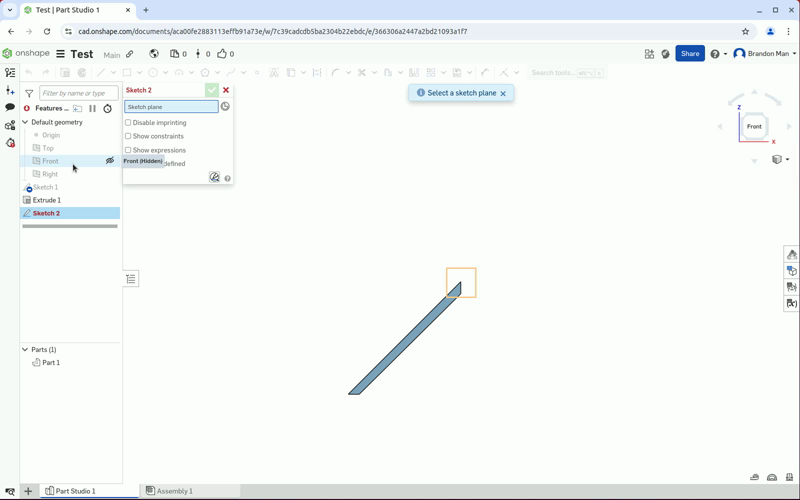
click(73, 163)
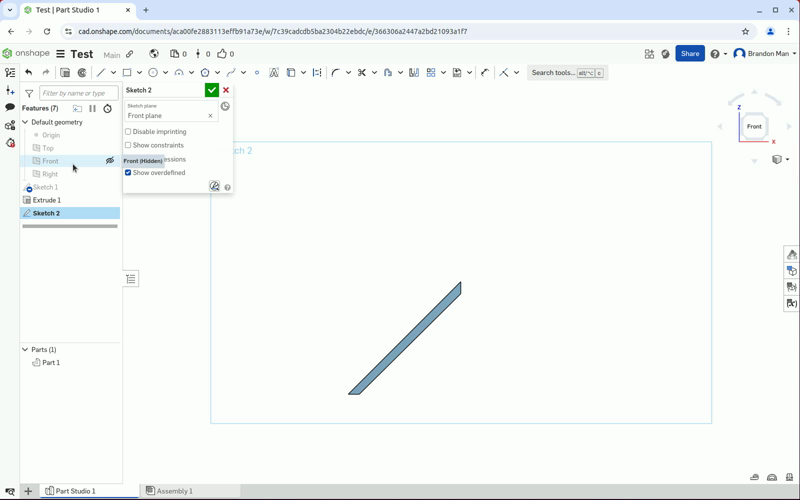
mouse_move(73, 352)
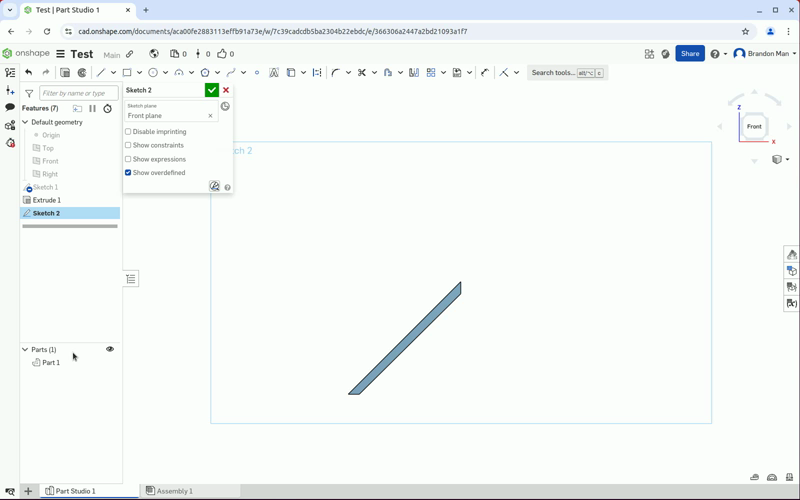
key(y)
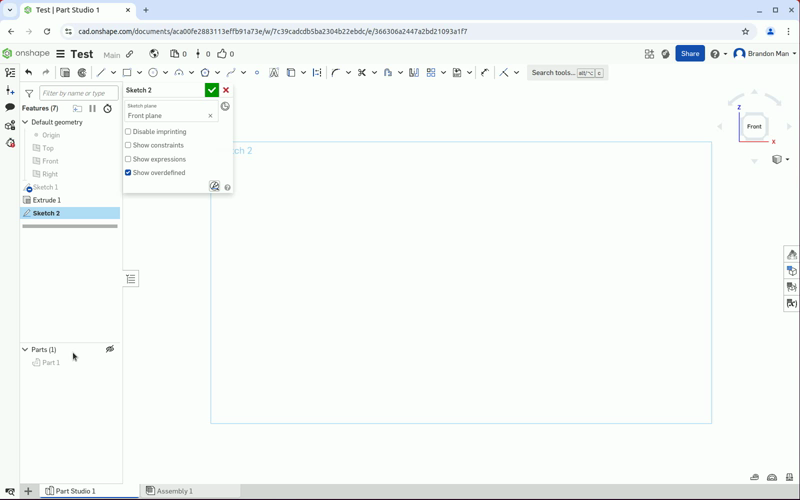
key(l)
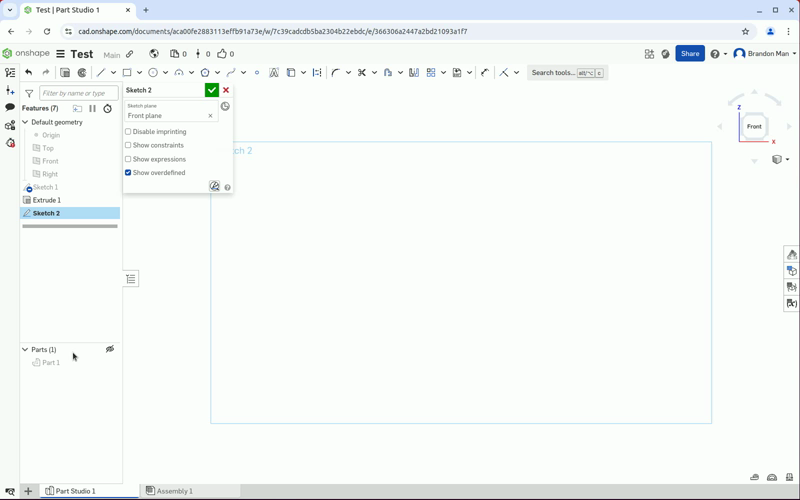
key_down(shift)
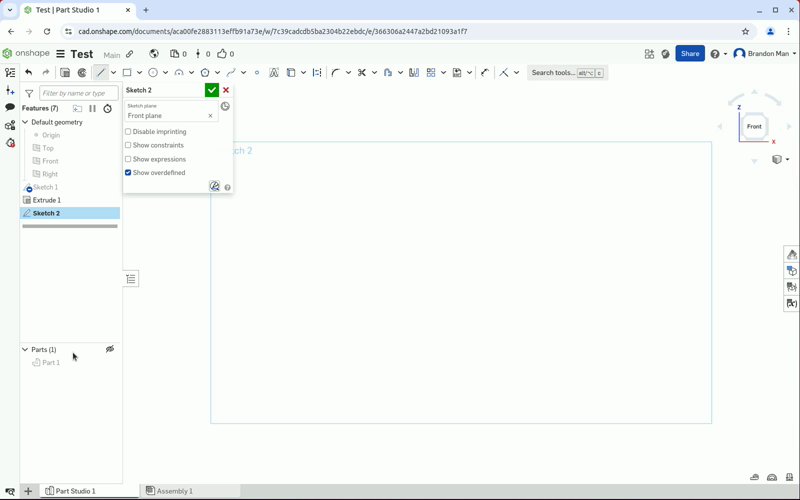
mouse_move(561, 383)
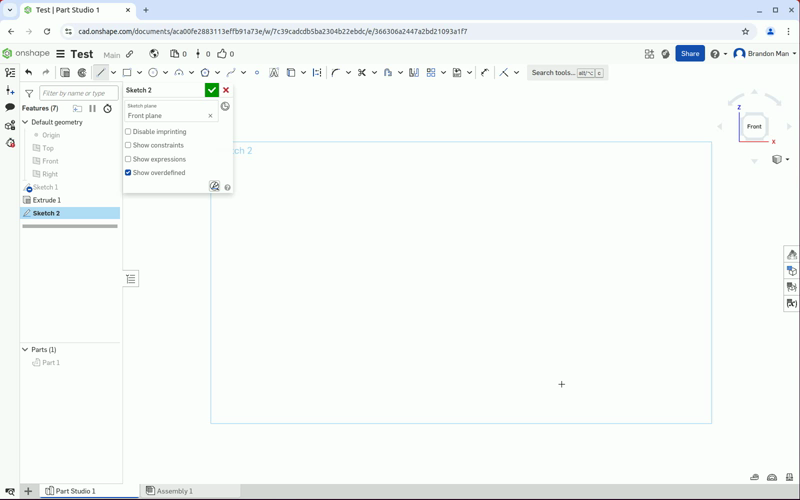
click(561, 383)
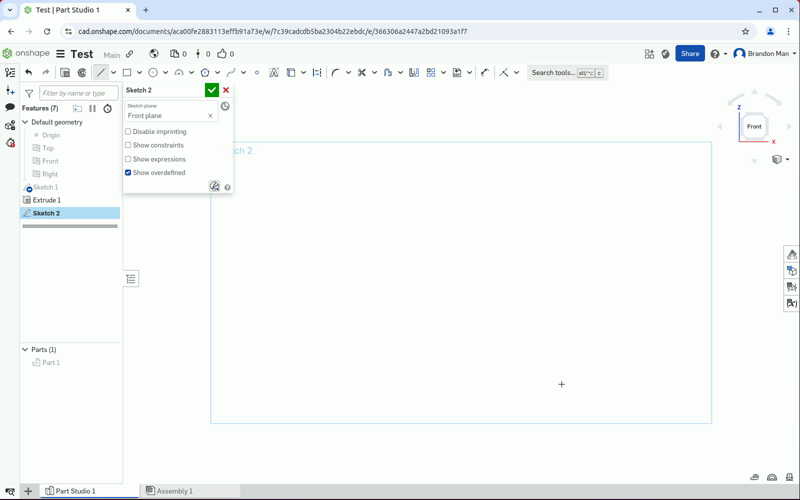
key_up(shift)
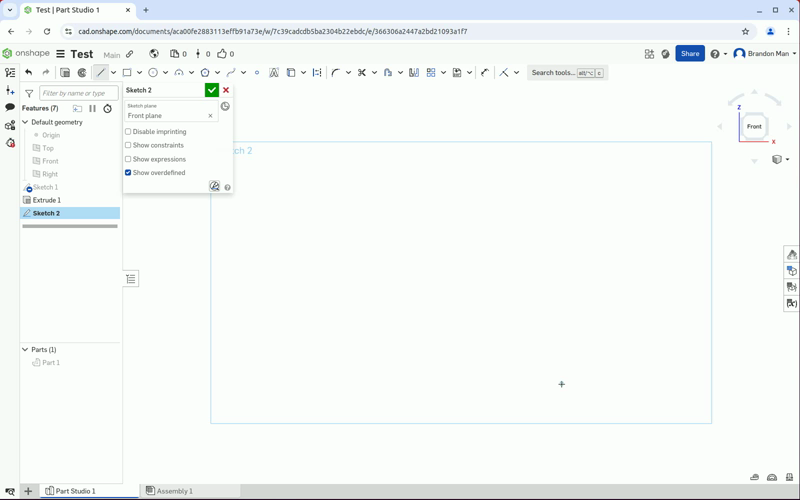
key_down(shift)
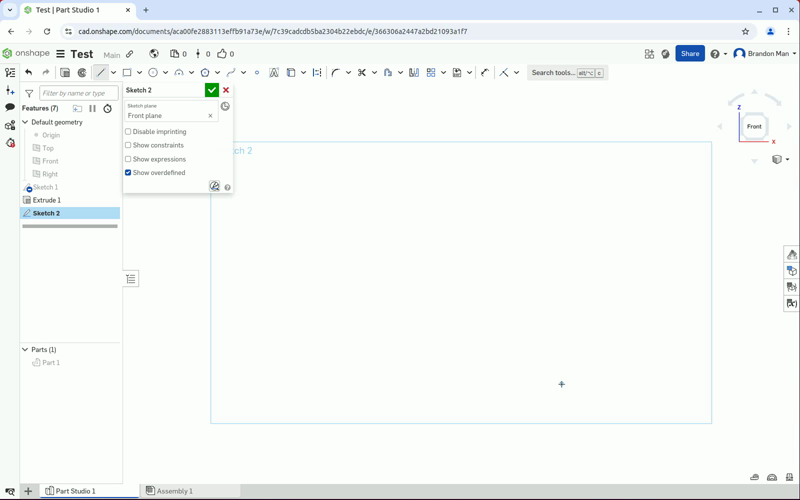
mouse_move(589, 383)
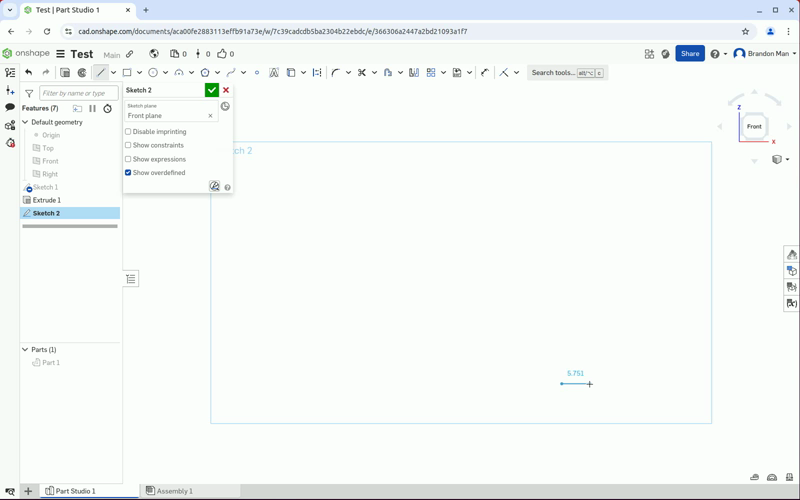
mouse_move(572, 394)
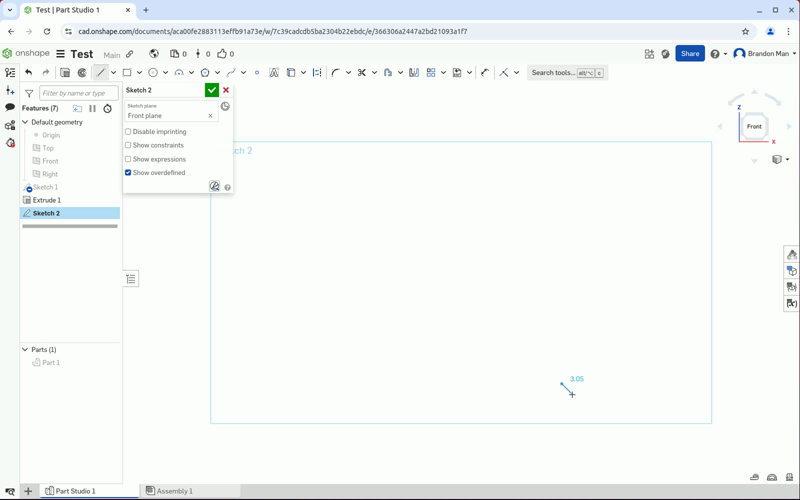
click(572, 394)
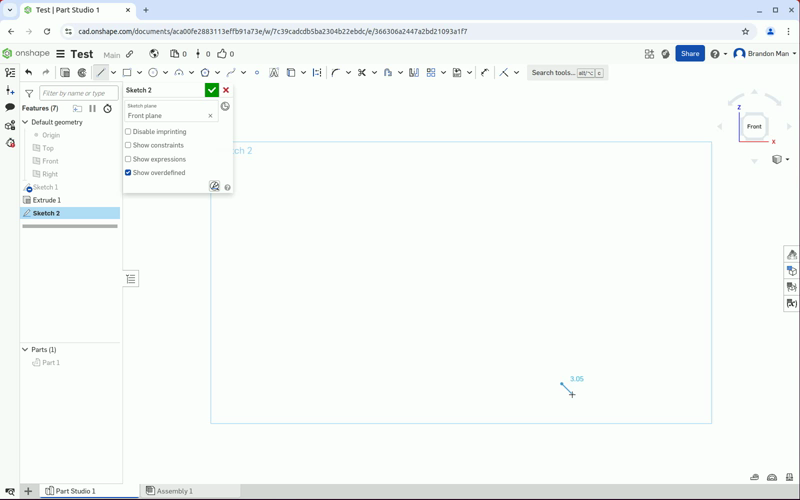
key_up(shift)
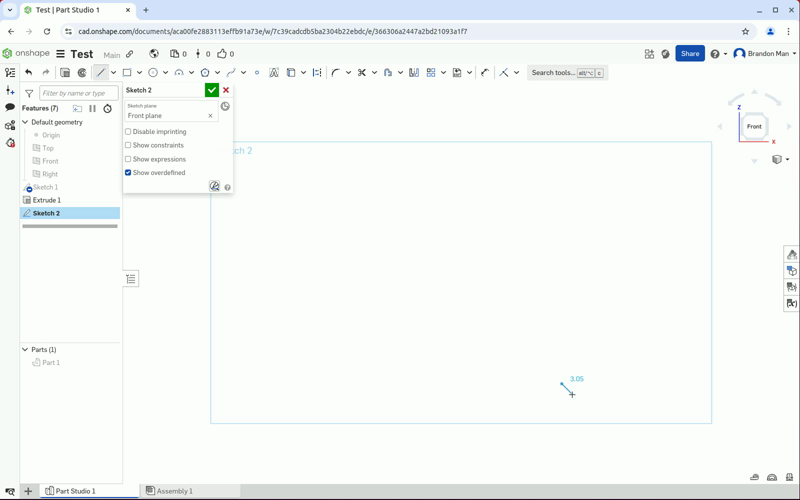
key_down(shift)
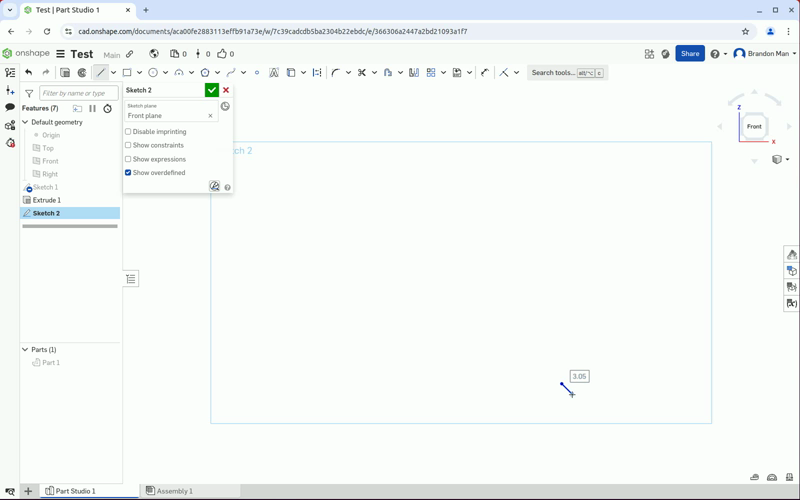
mouse_move(572, 282)
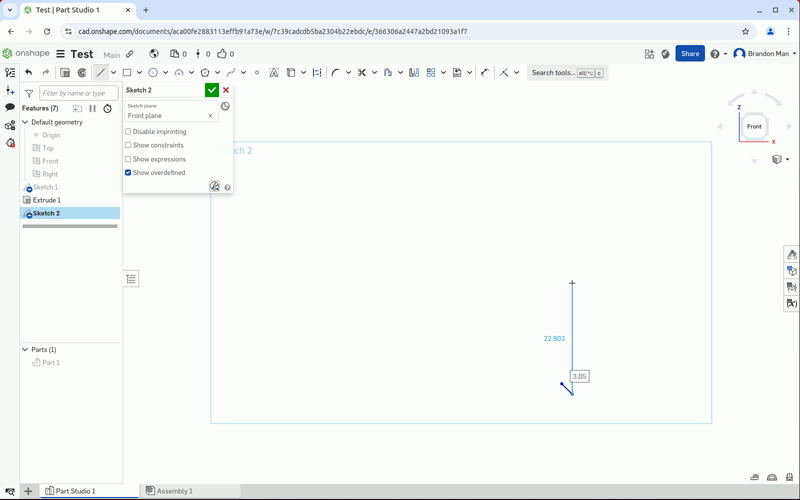
click(572, 282)
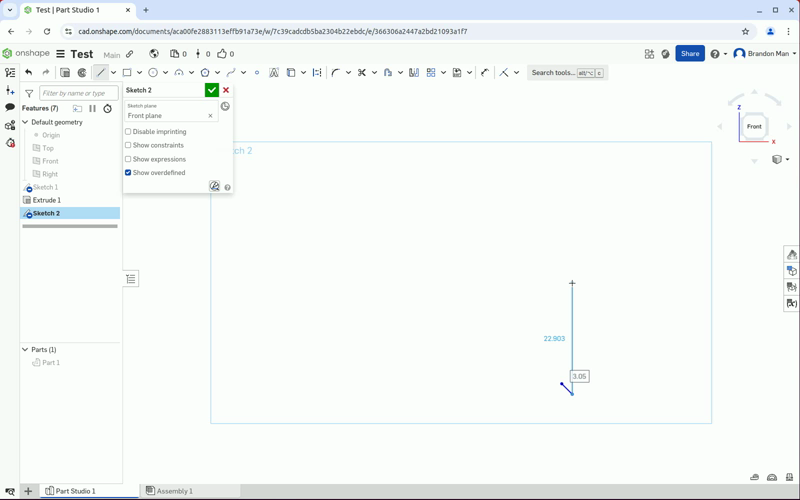
key_up(shift)
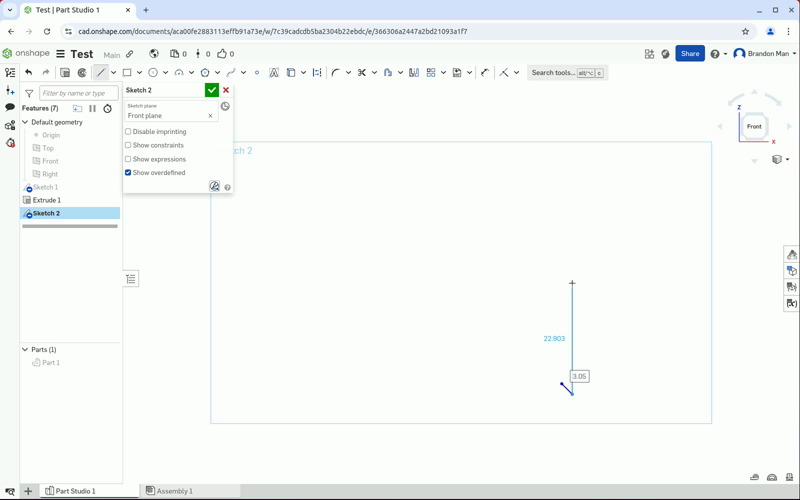
key_down(shift)
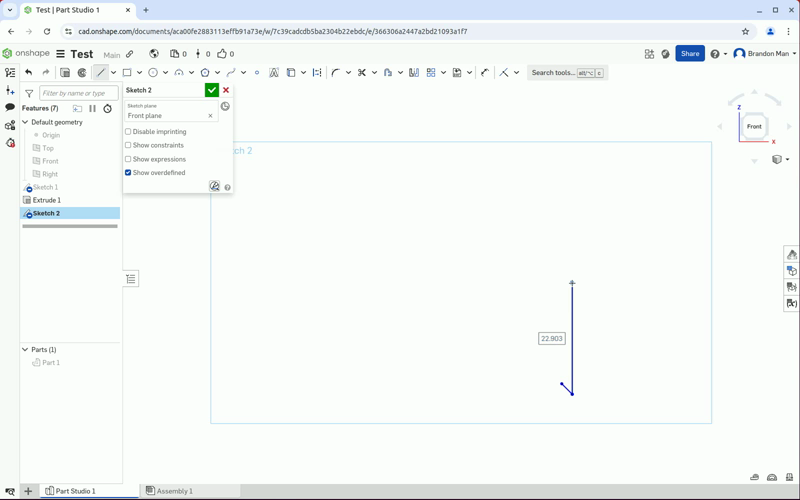
mouse_move(589, 282)
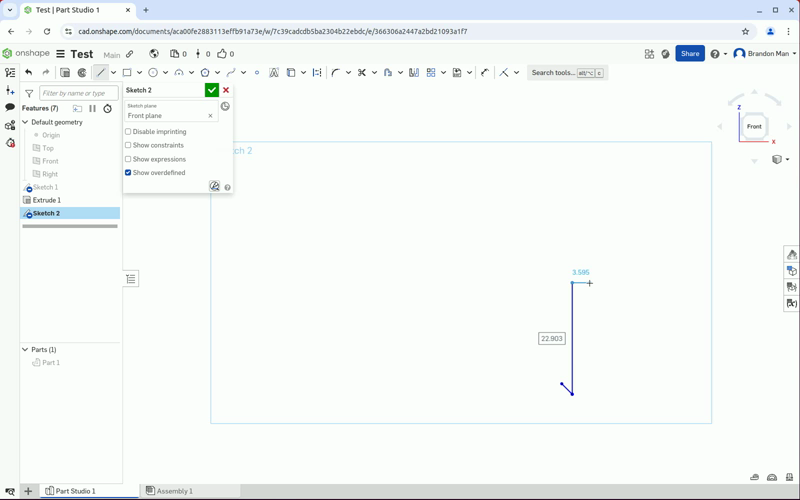
mouse_move(561, 282)
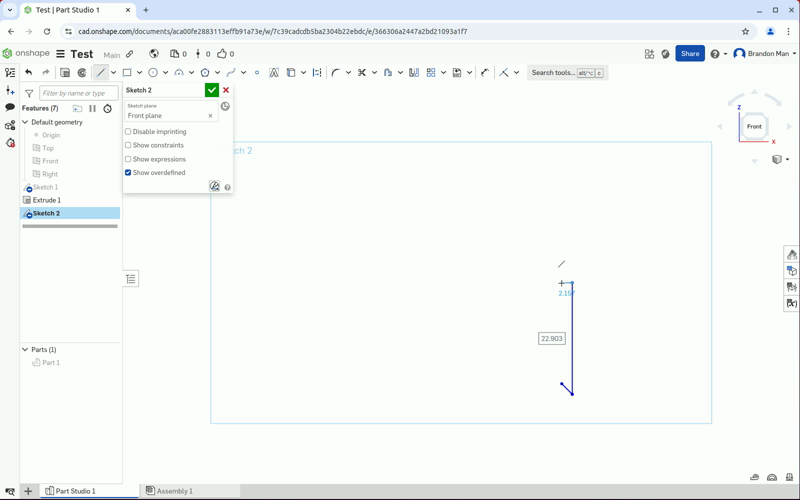
click(561, 282)
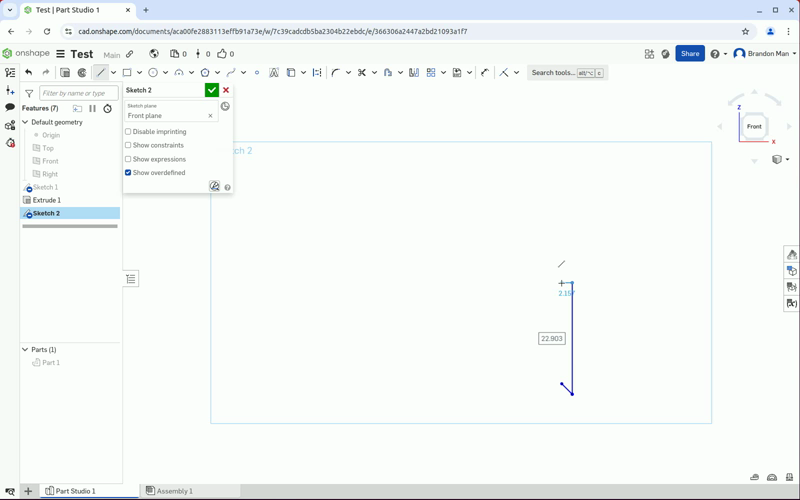
key_up(shift)
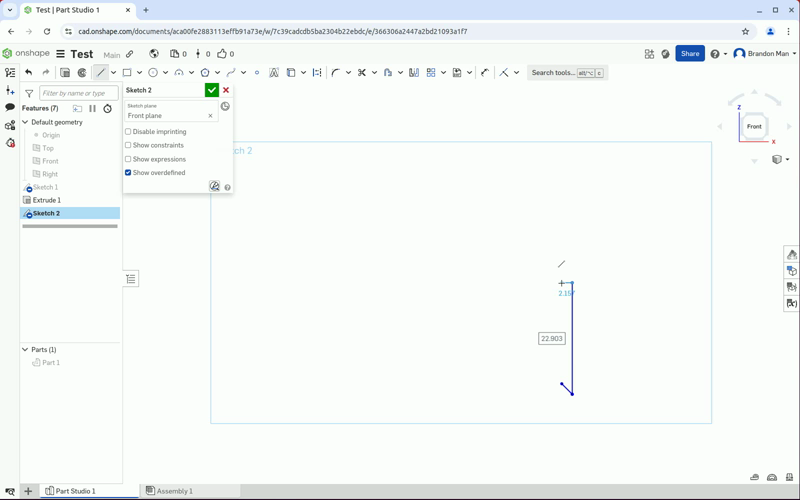
key_down(shift)
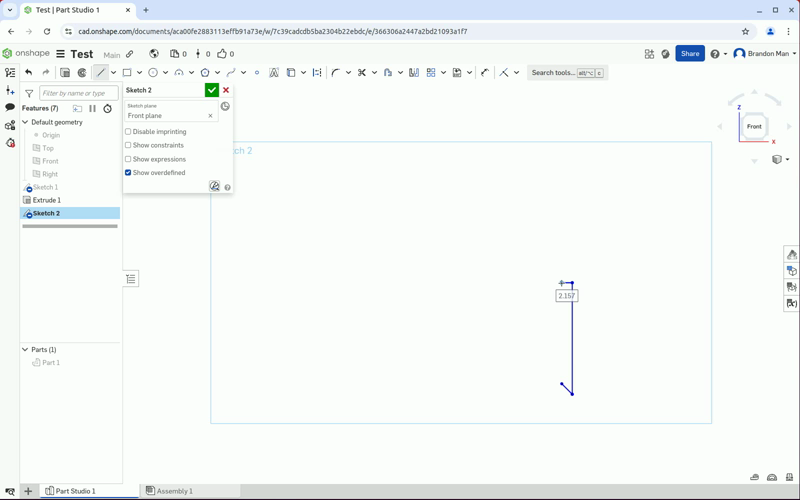
mouse_move(561, 383)
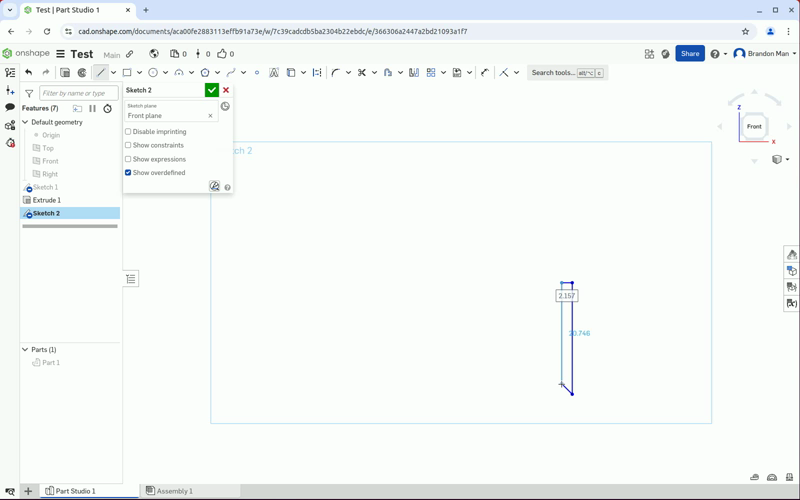
key_up(shift)
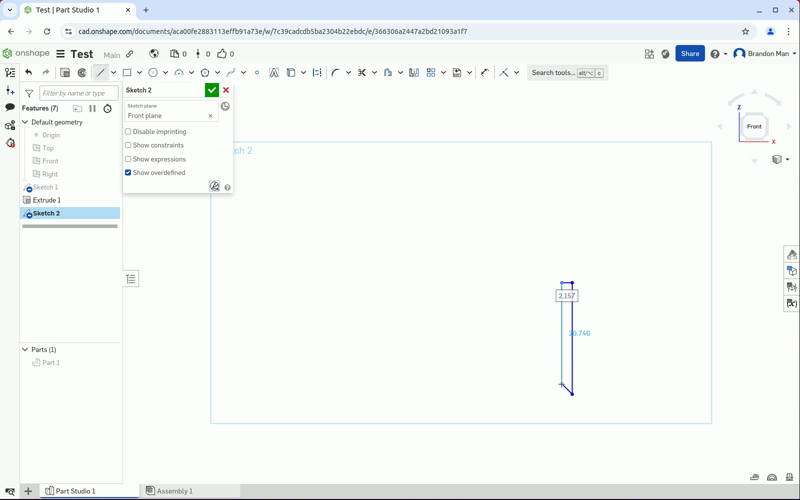
click(561, 383)
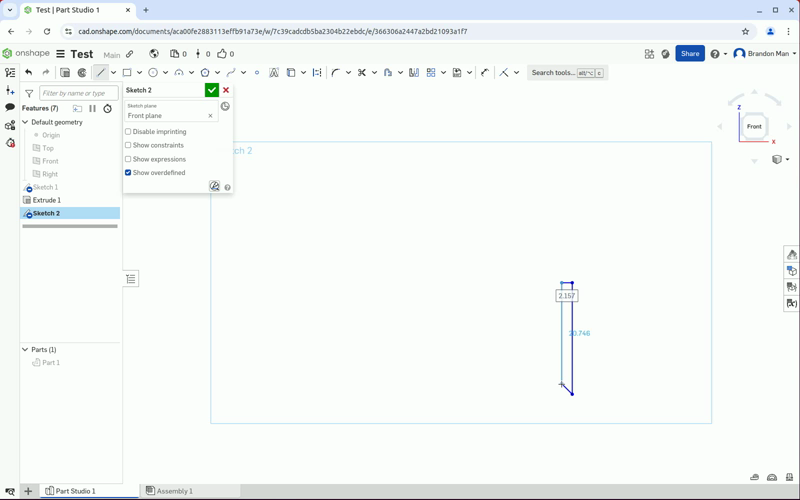
key(esc)
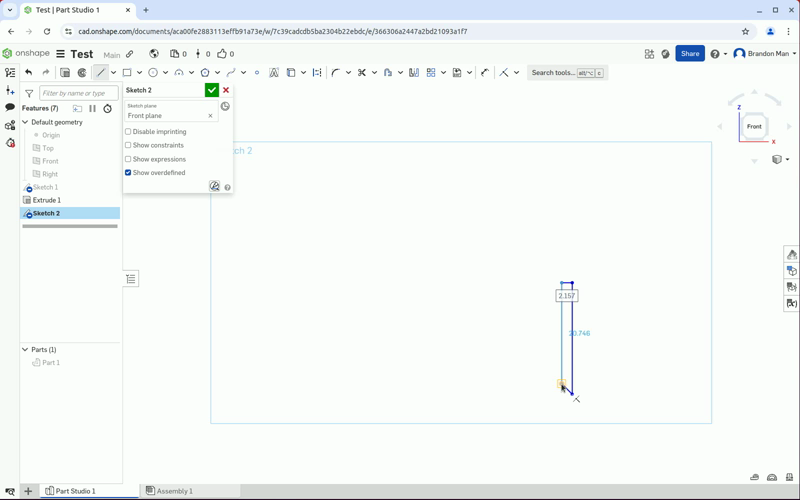
mouse_move(569, 288)
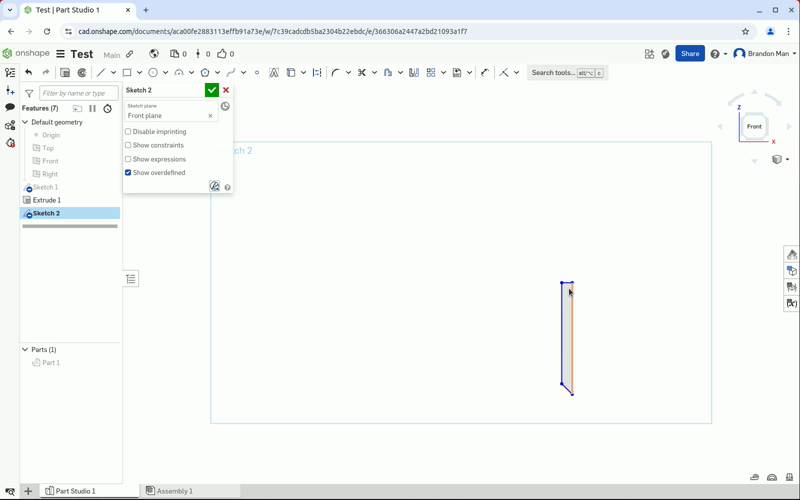
scroll(6)
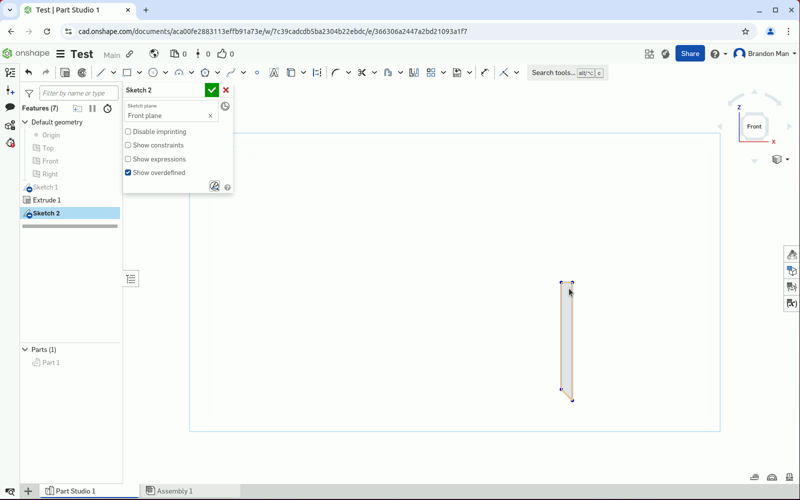
scroll(6)
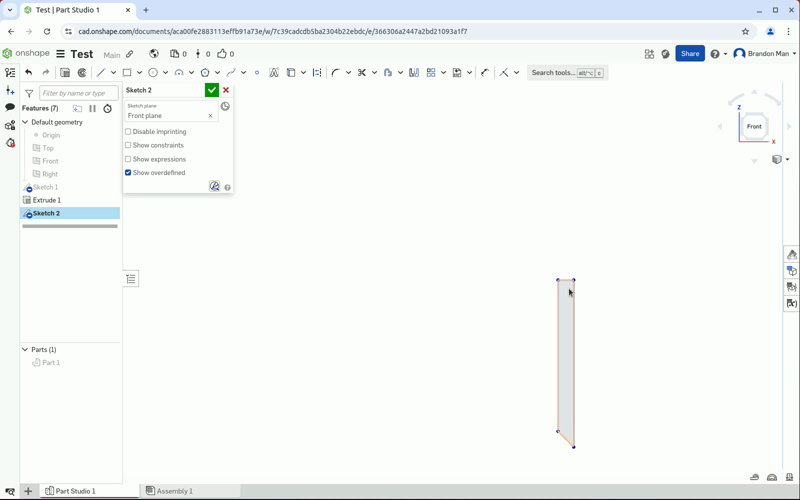
scroll(6)
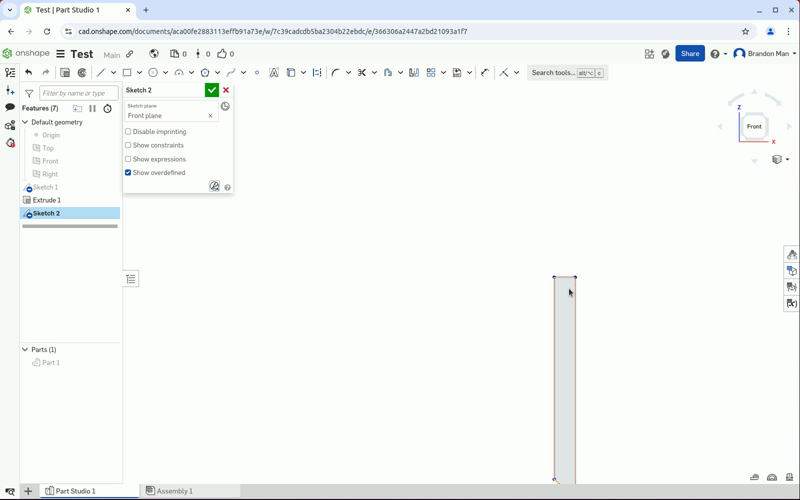
scroll(6)
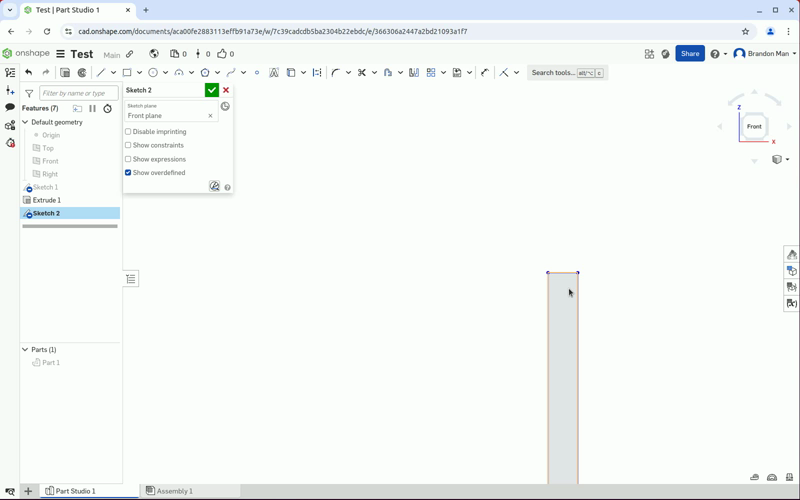
scroll(6)
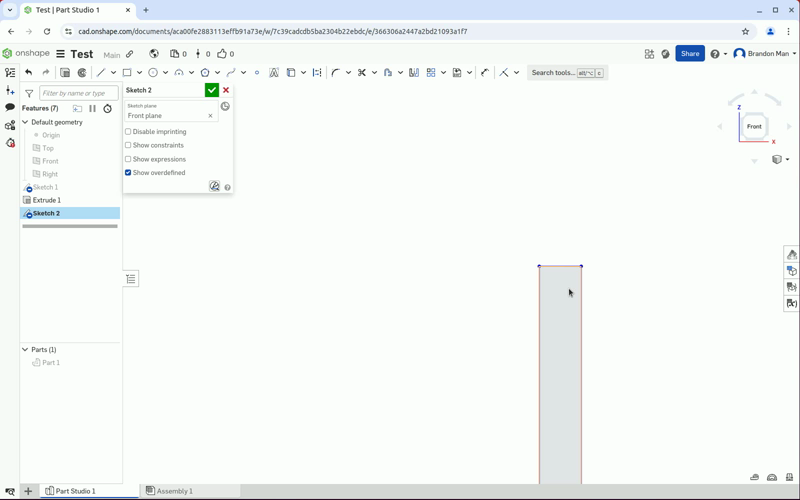
scroll(6)
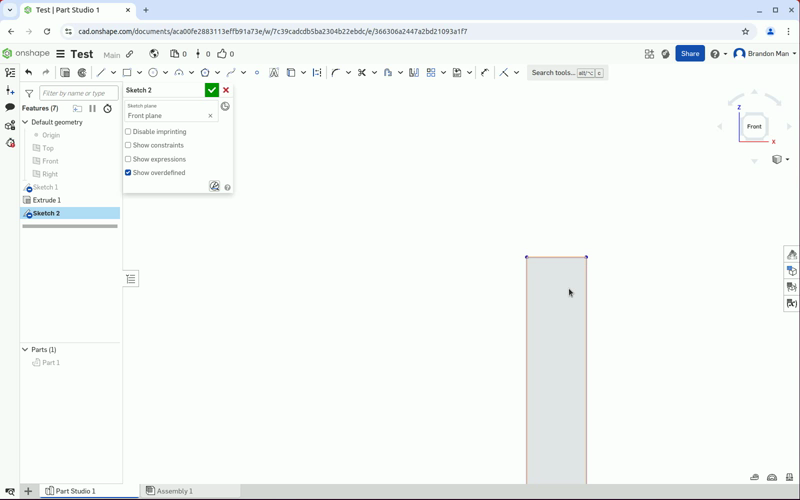
scroll(6)
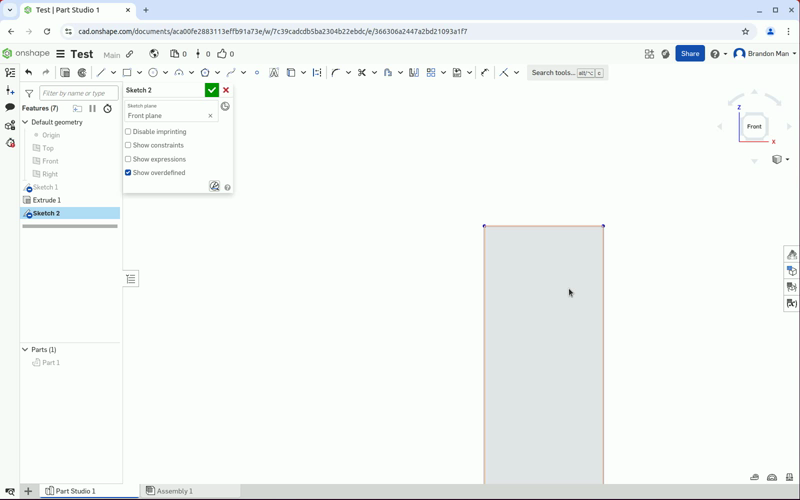
click(569, 288)
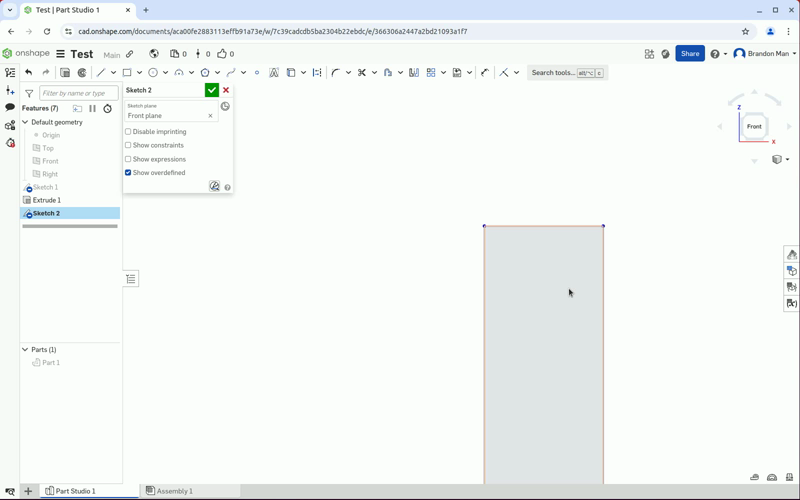
scroll(-6)
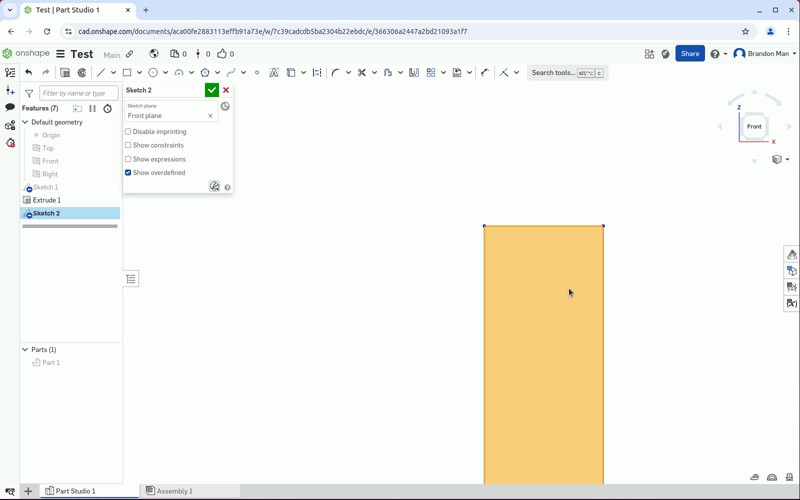
scroll(-6)
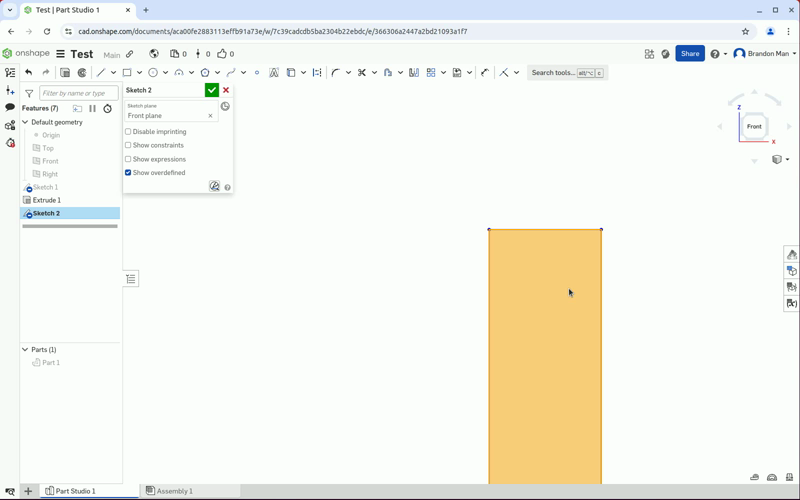
scroll(-6)
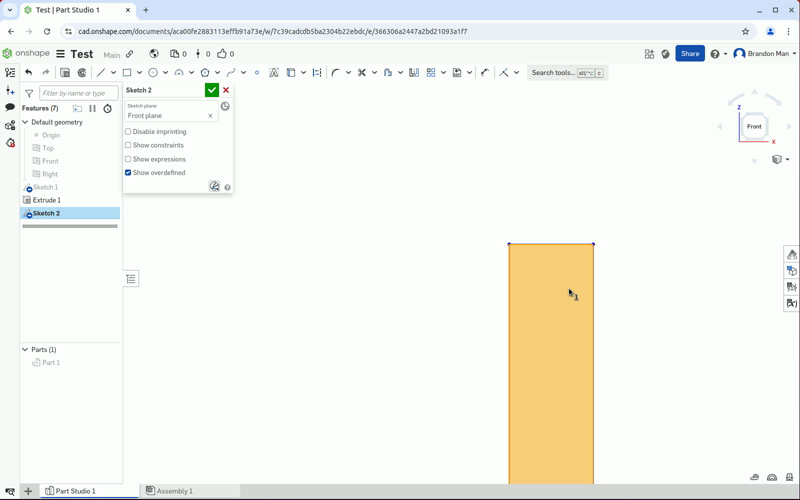
scroll(-6)
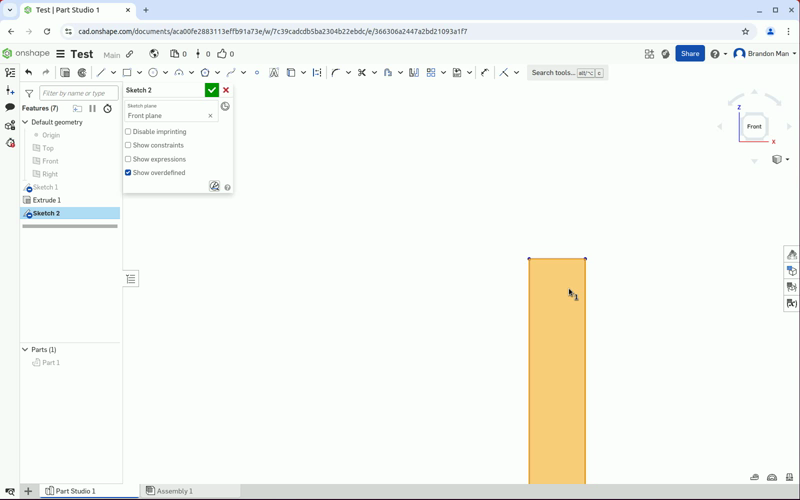
scroll(-6)
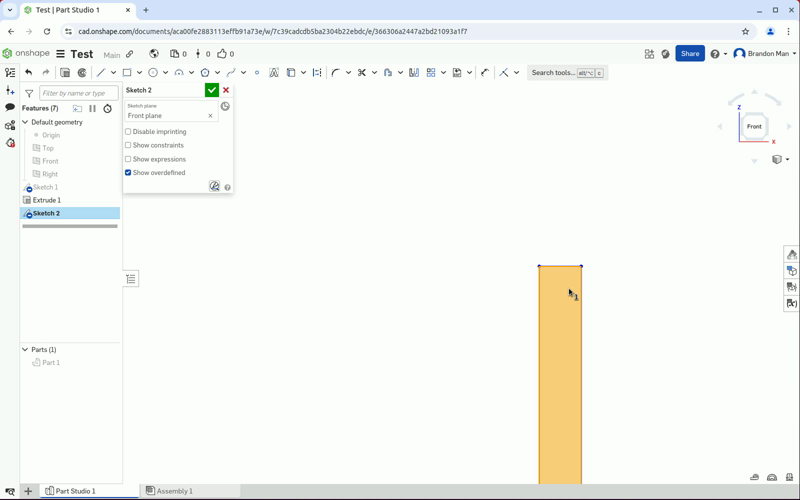
scroll(-6)
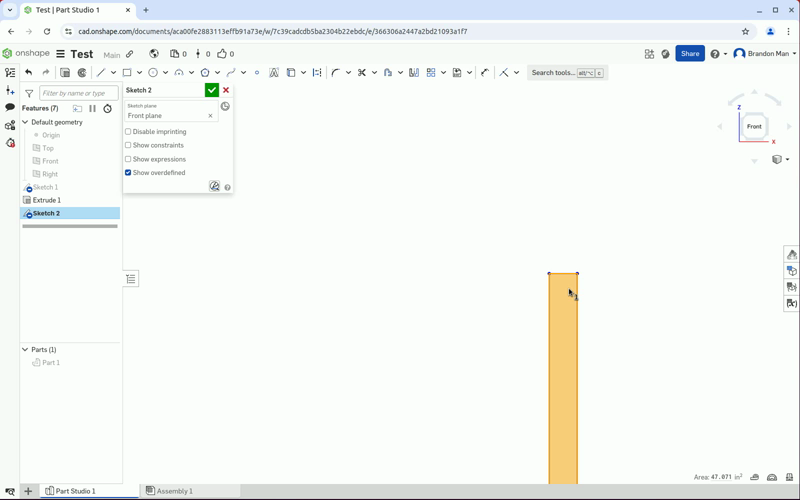
scroll(-6)
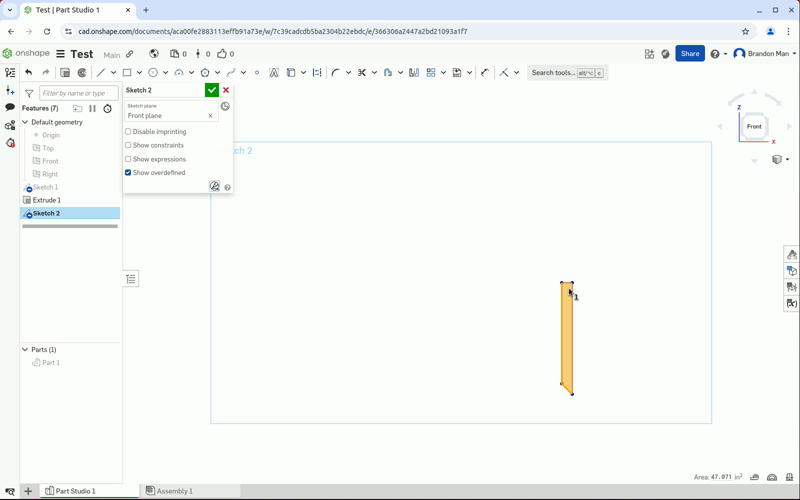
mouse_move(73, 352)
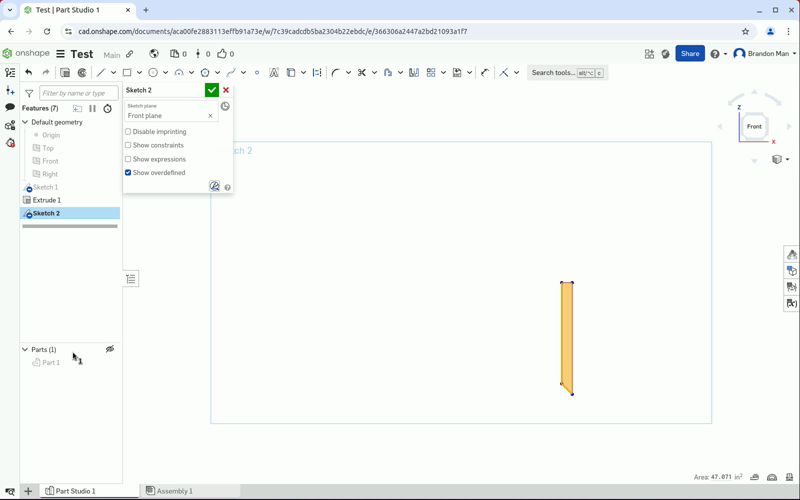
key(shift+y)
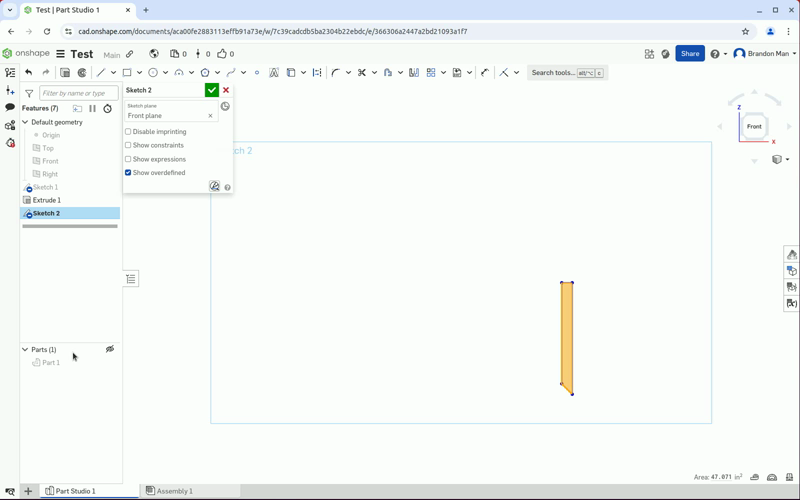
key(shift+e)
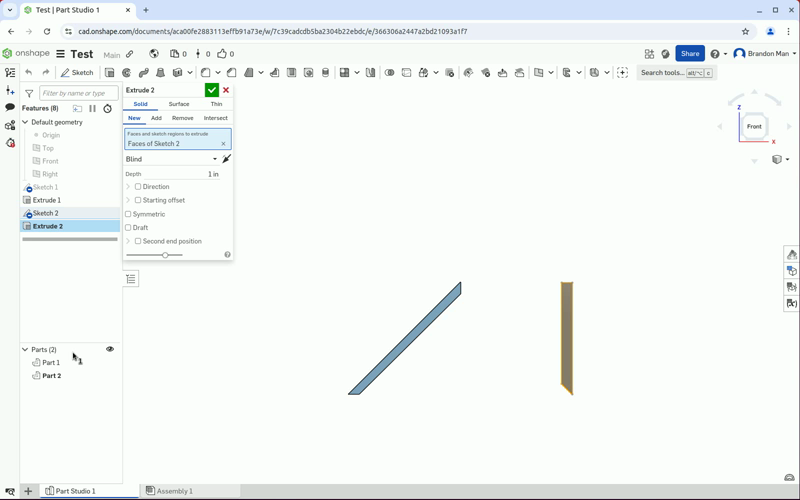
mouse_move(143, 106)
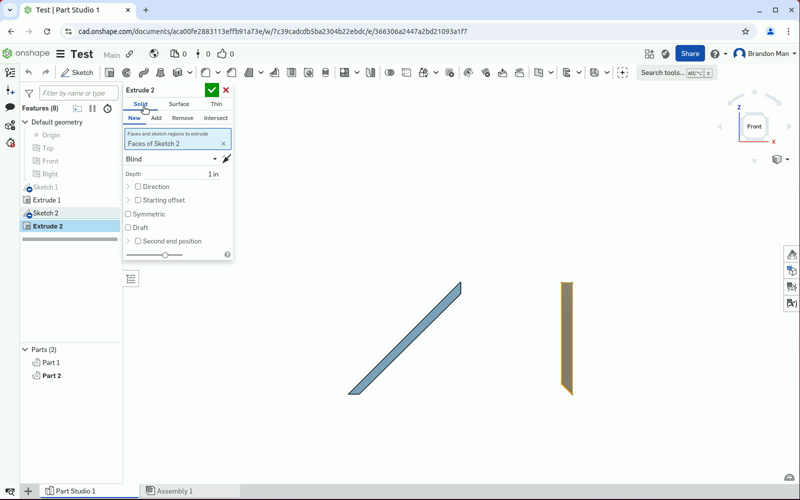
click(143, 106)
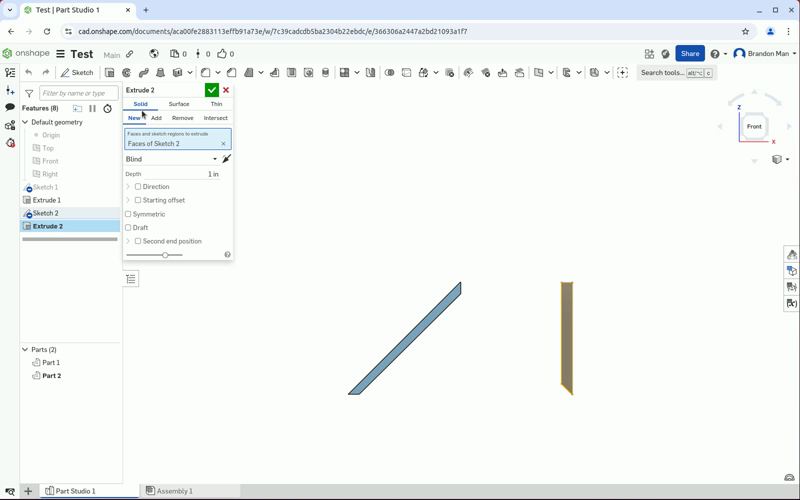
mouse_move(137, 120)
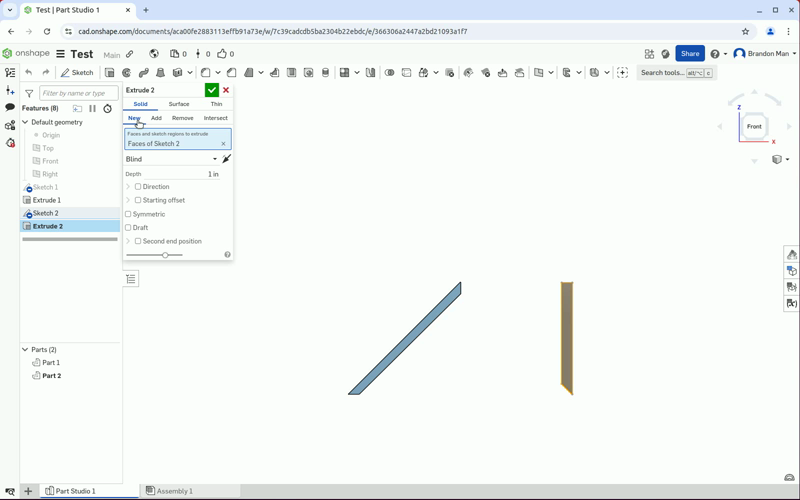
click(137, 120)
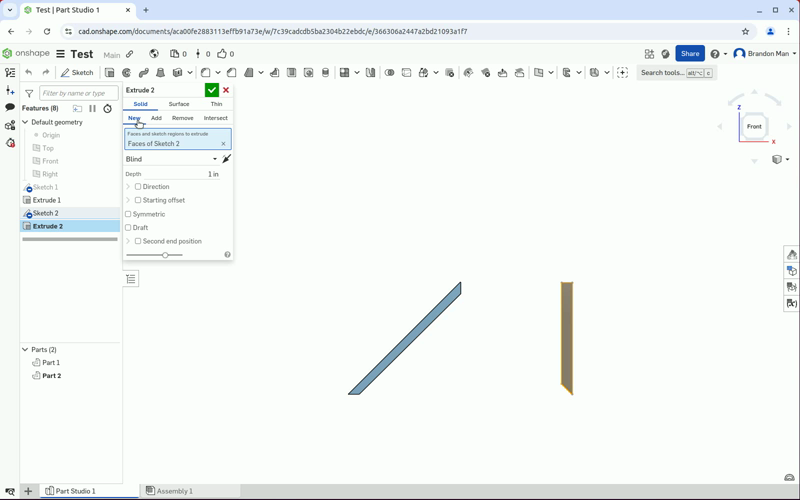
key(tab, 4)
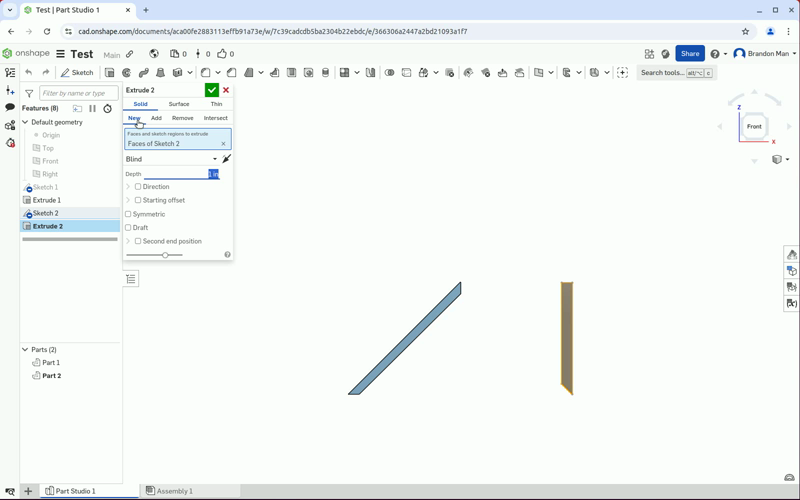
text(1.685)
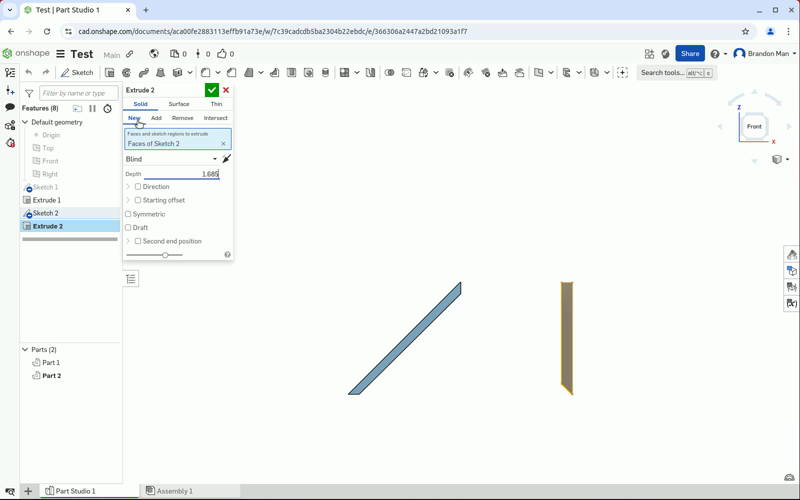
key(enter)
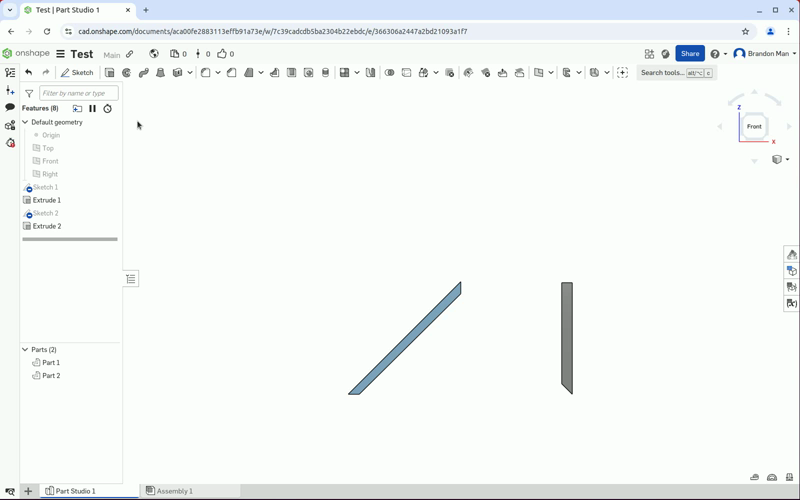
key(shift+h)
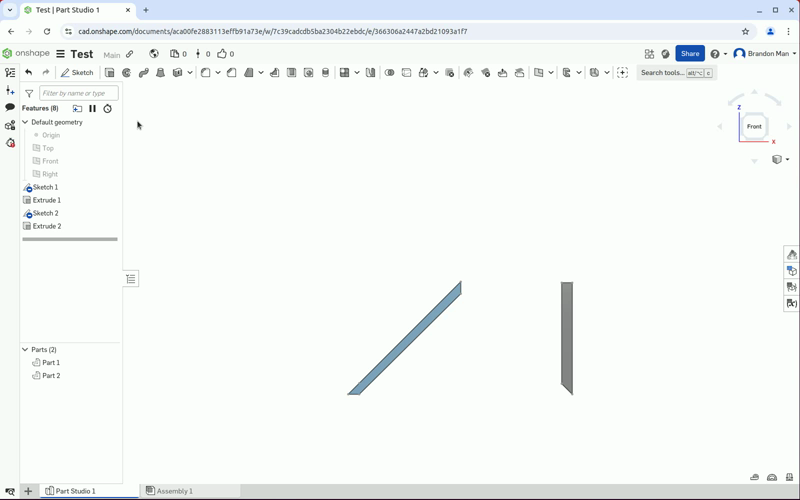
key(shift+h)
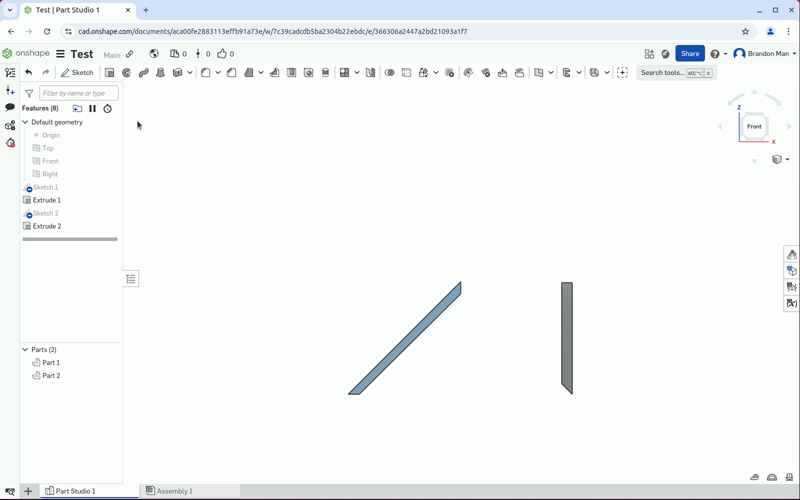
mouse_move(73, 189)
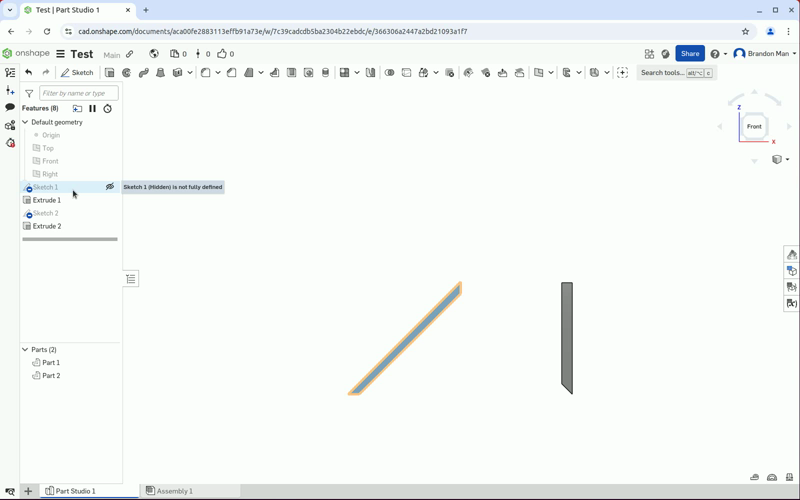
click(73, 189)
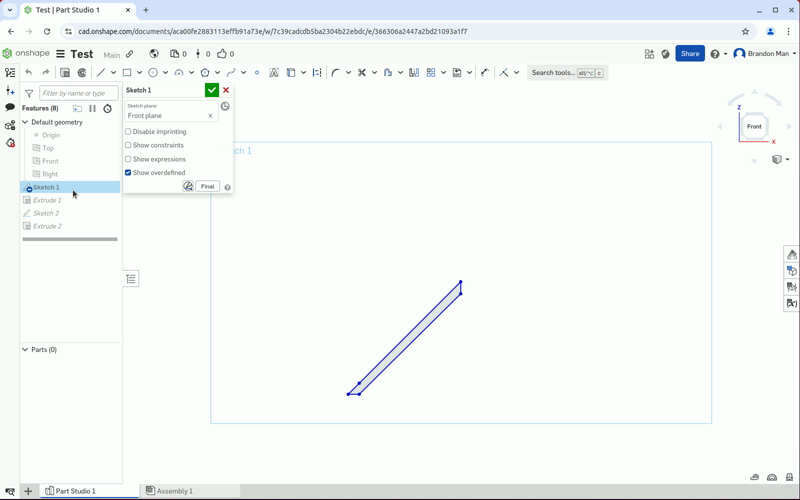
mouse_move(229, 92)
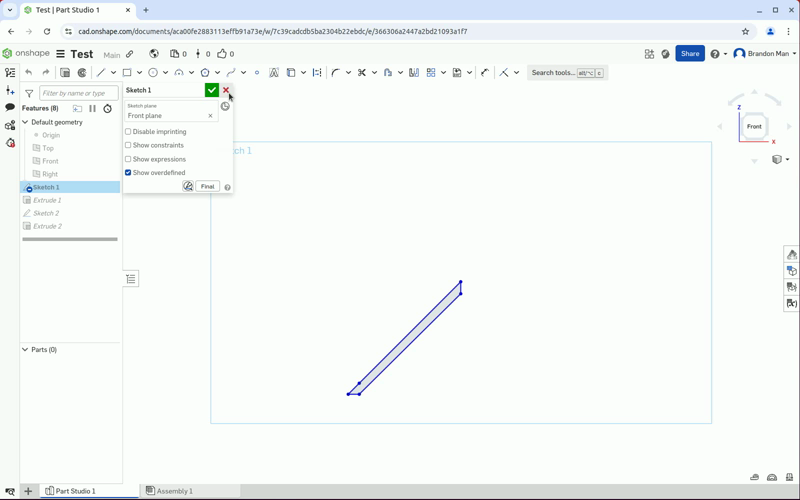
click(229, 92)
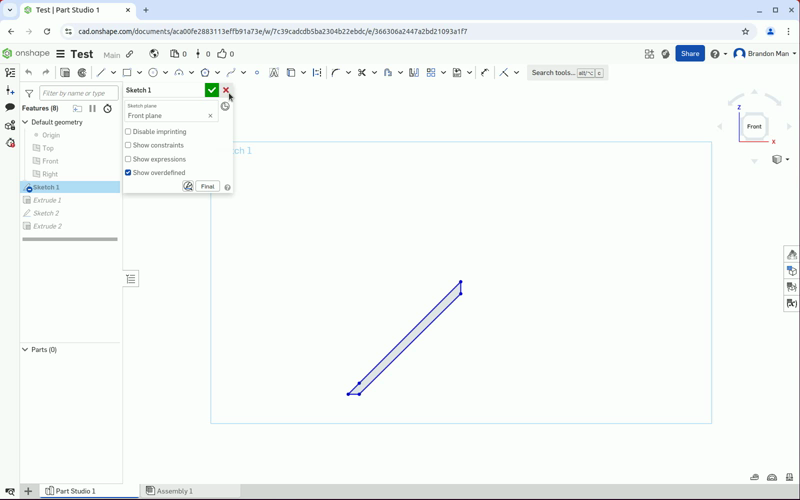
key(shift+s)
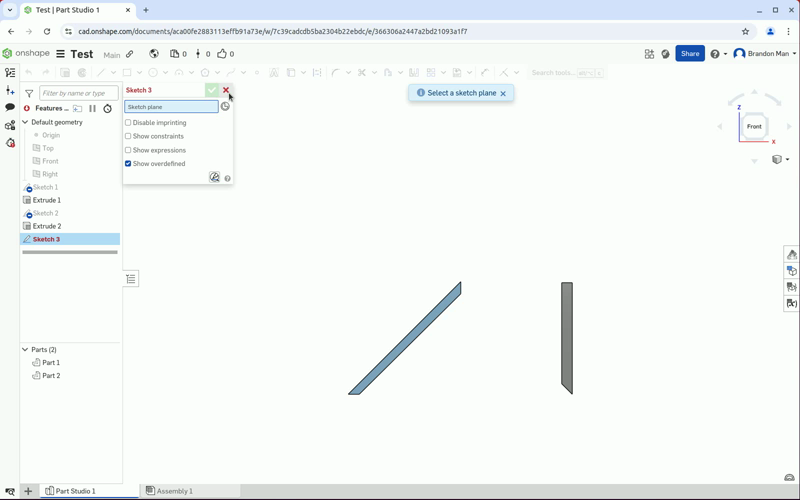
mouse_move(73, 163)
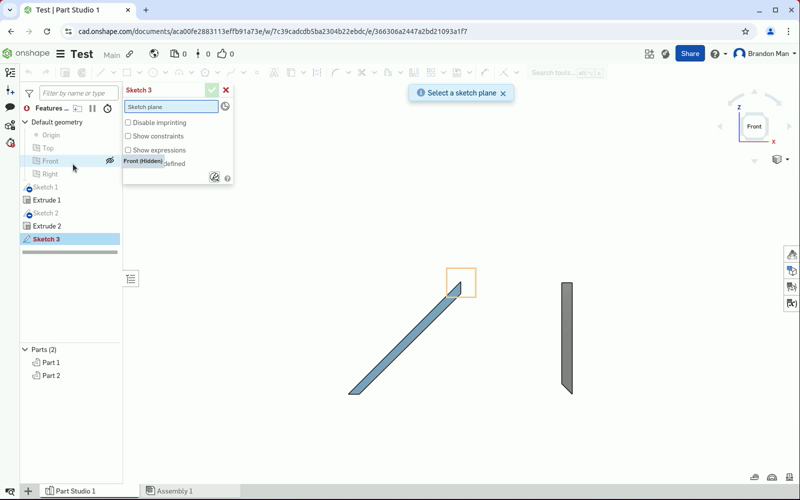
click(73, 163)
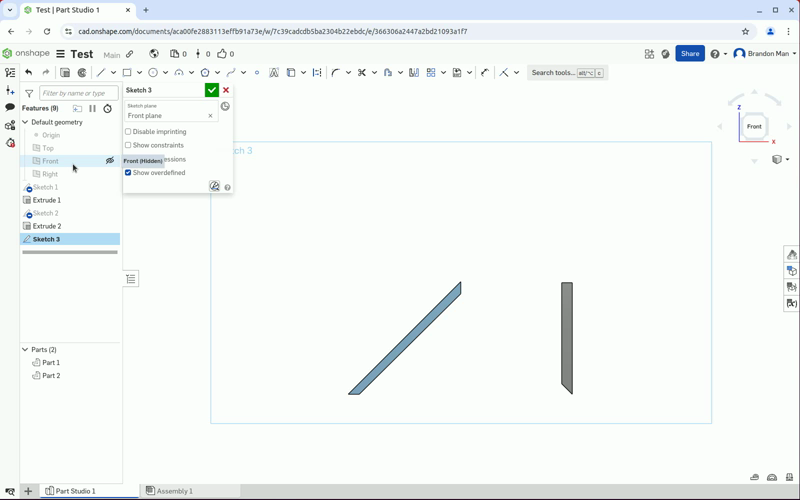
mouse_move(73, 352)
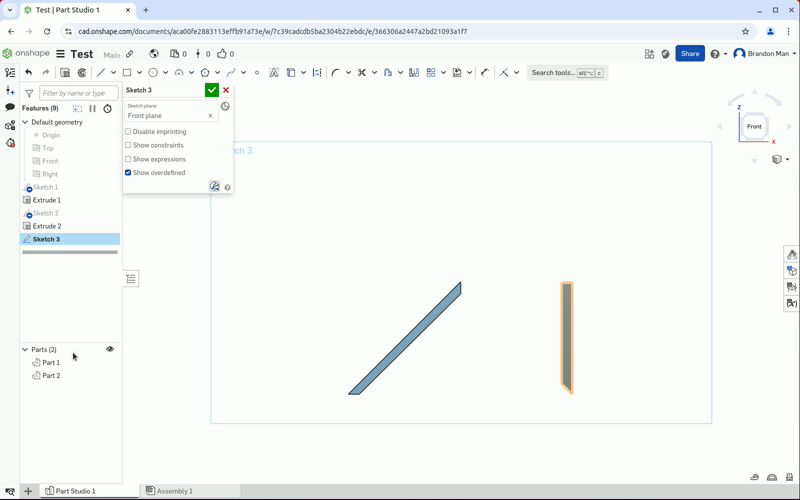
key(y)
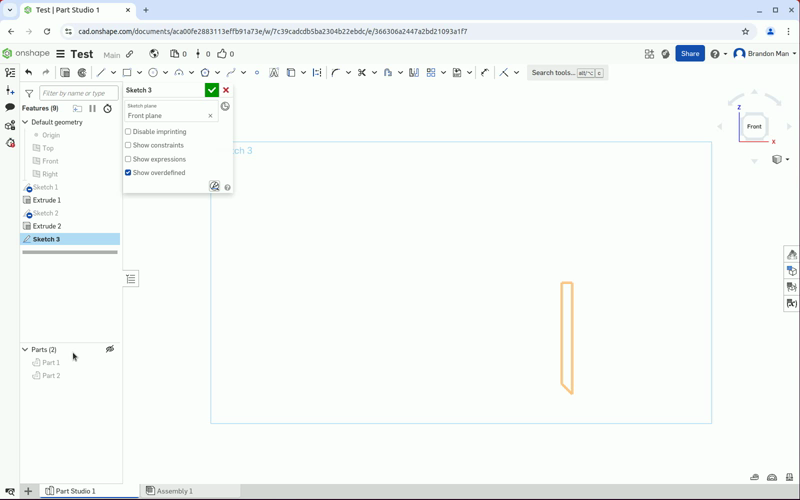
key(l)
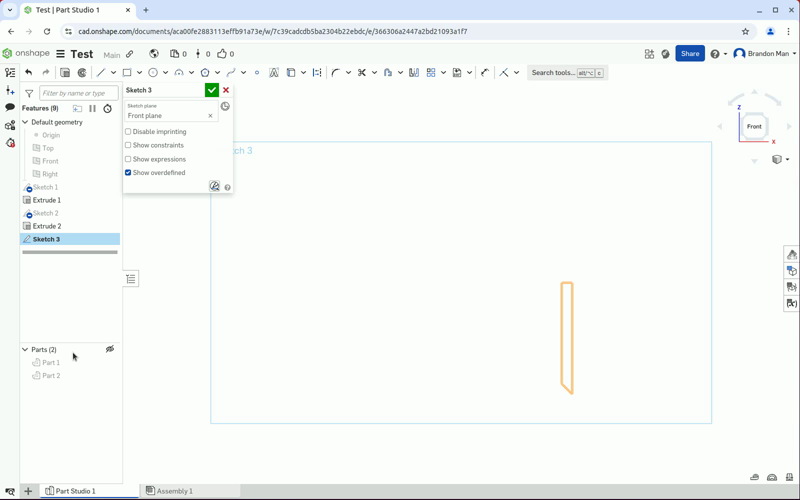
key_down(shift)
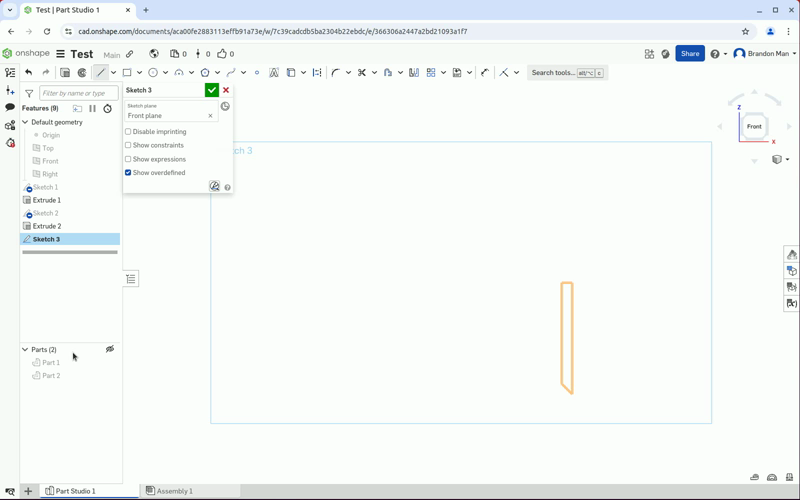
mouse_move(348, 394)
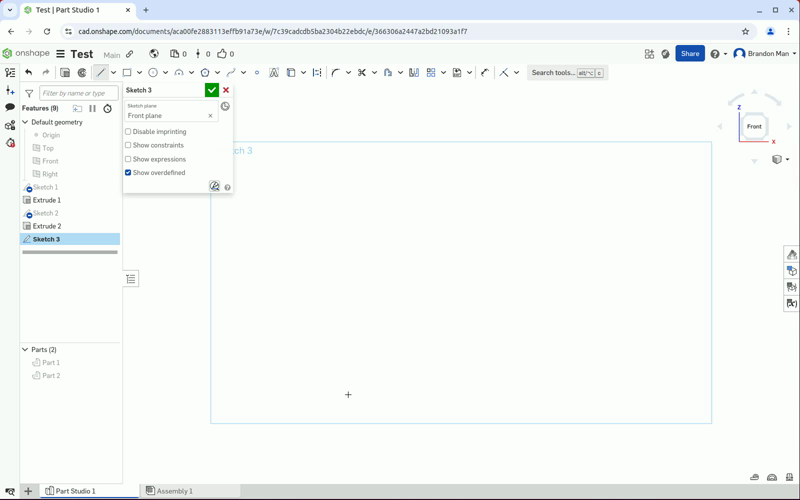
click(348, 394)
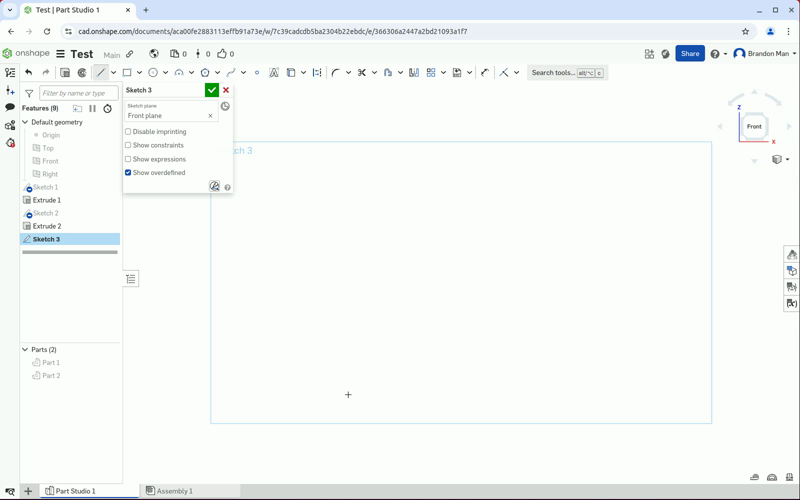
key_up(shift)
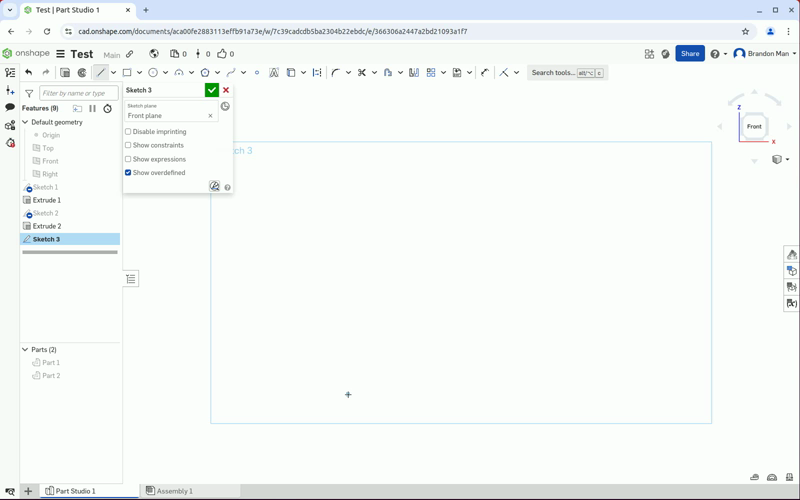
key_down(shift)
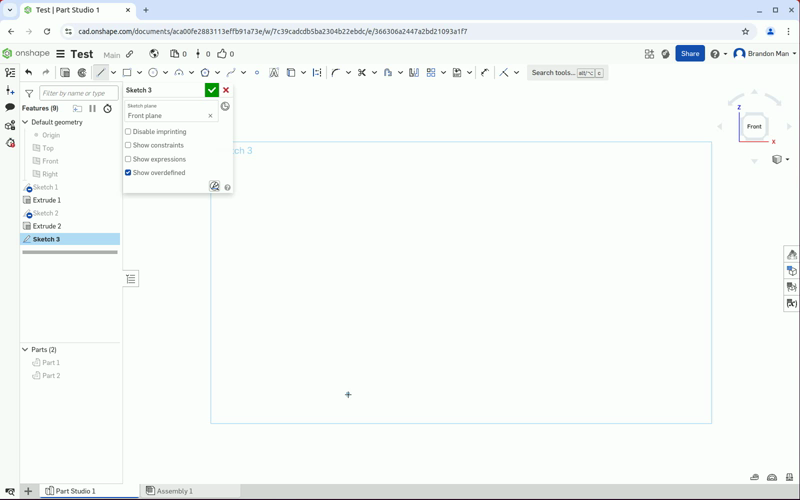
mouse_move(378, 394)
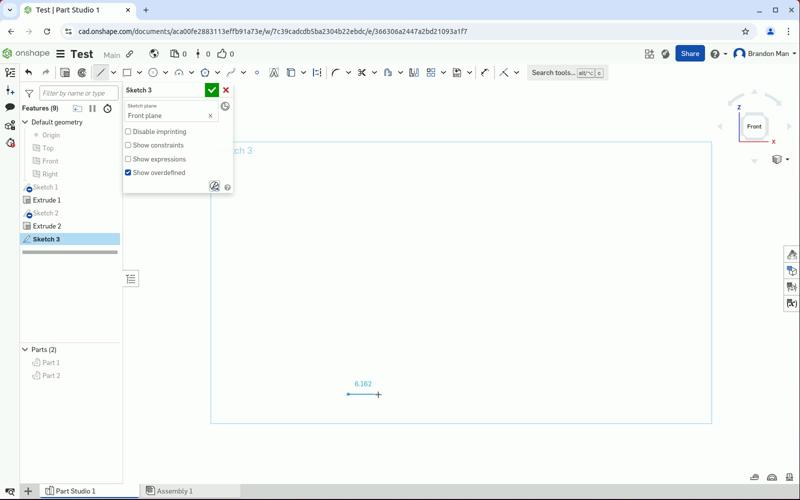
mouse_move(358, 383)
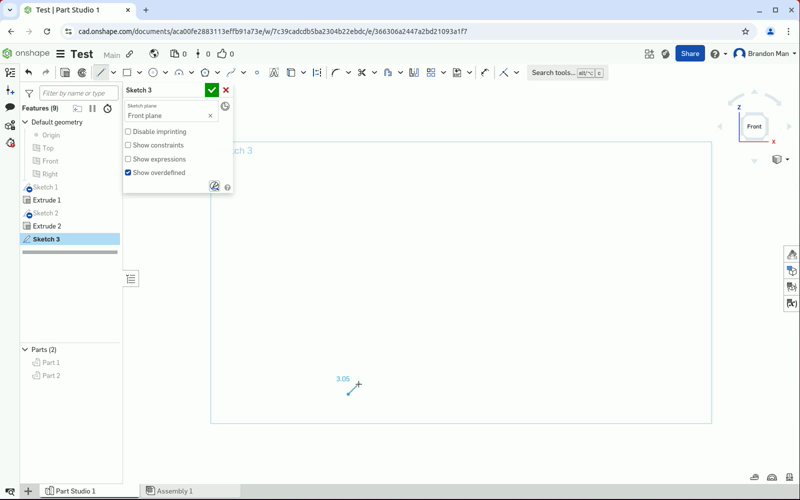
click(358, 383)
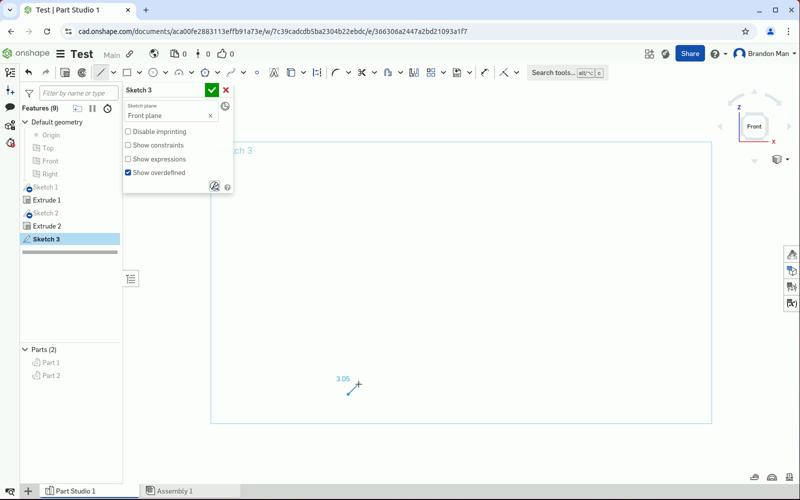
key_up(shift)
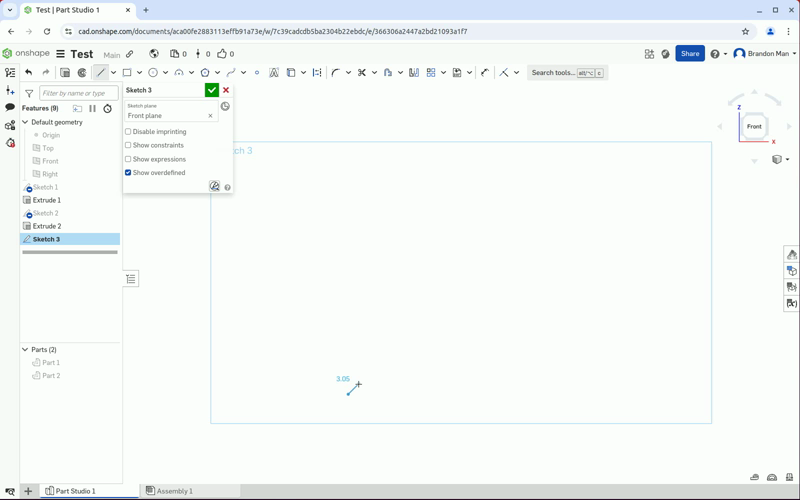
key_down(shift)
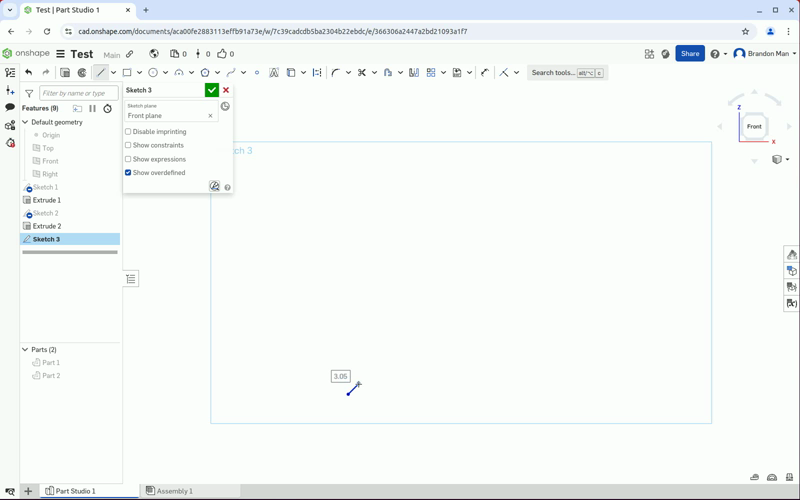
mouse_move(358, 282)
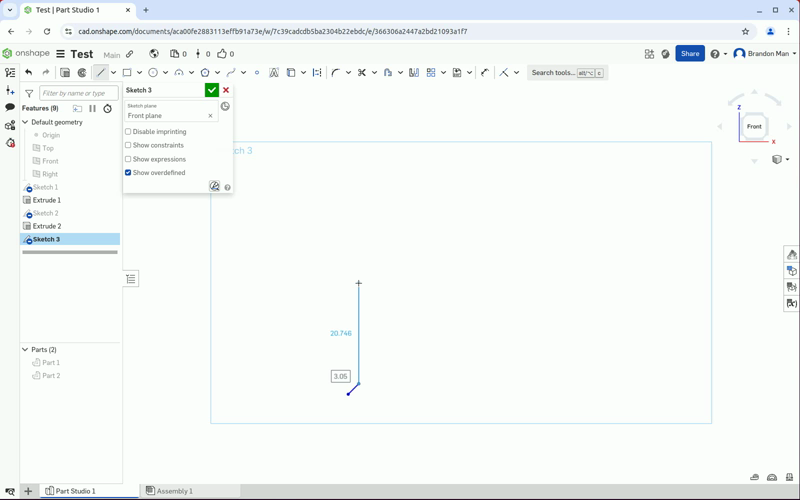
click(358, 282)
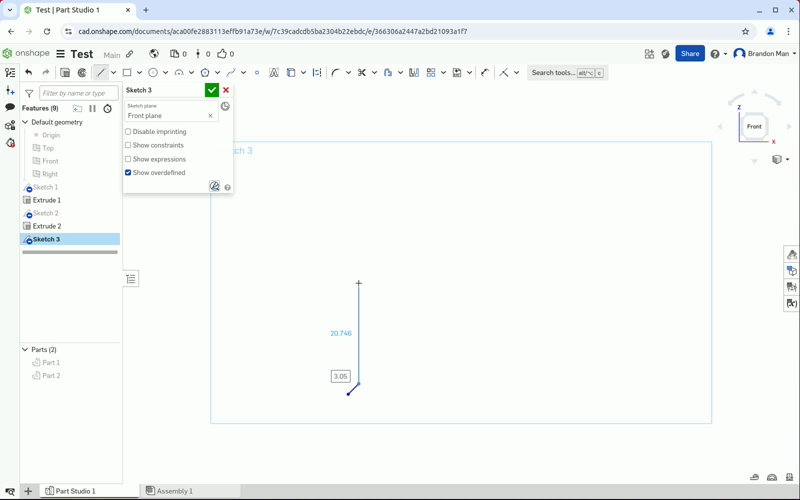
key_up(shift)
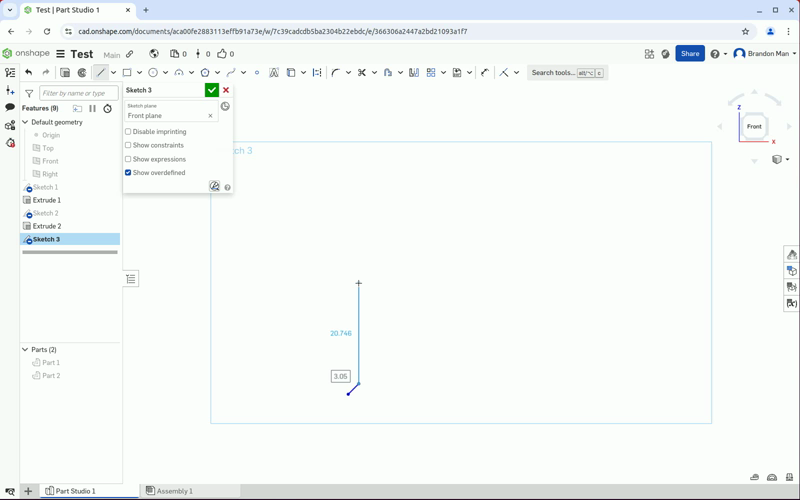
key_down(shift)
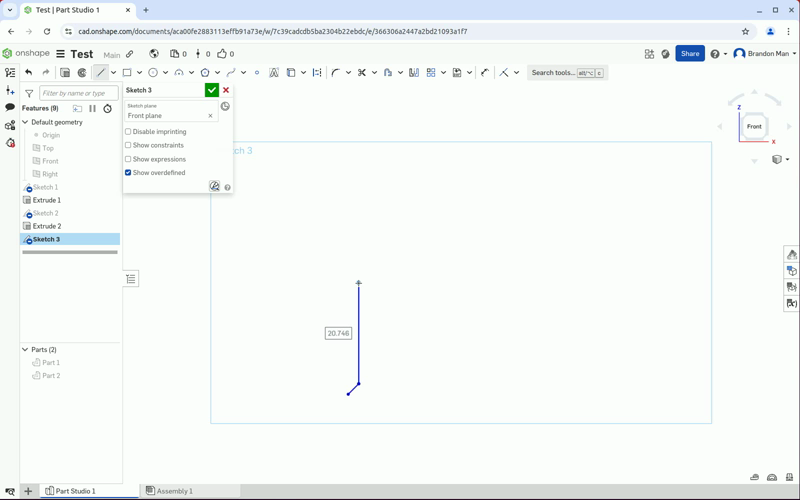
mouse_move(388, 282)
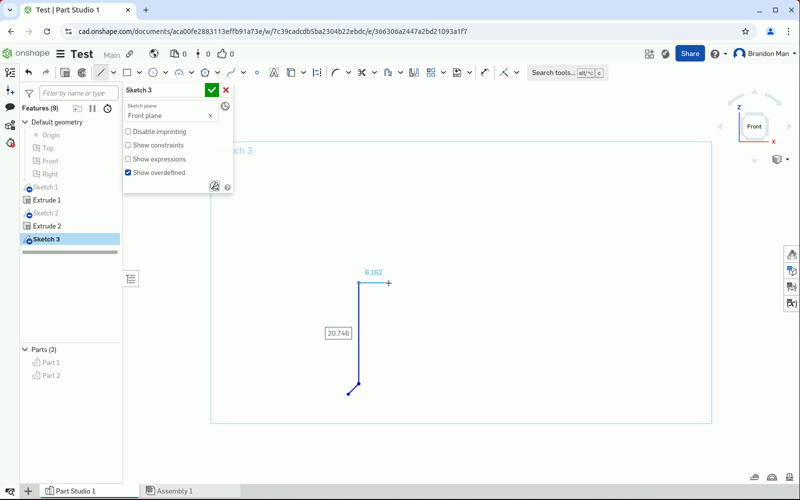
mouse_move(348, 282)
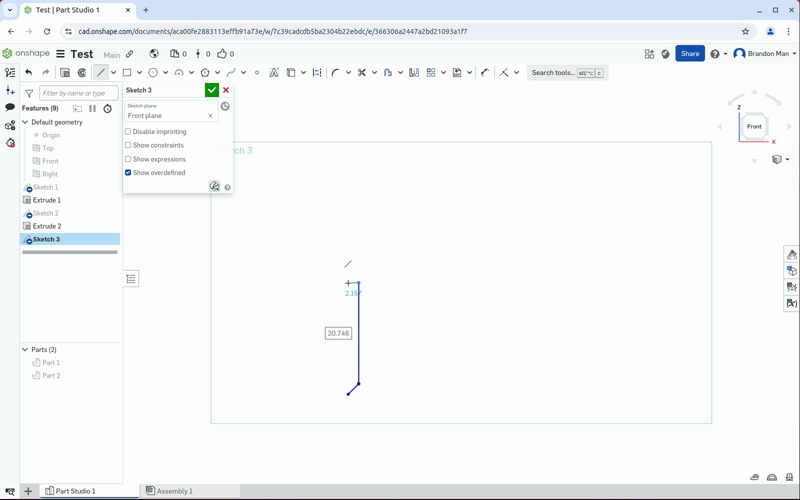
click(348, 282)
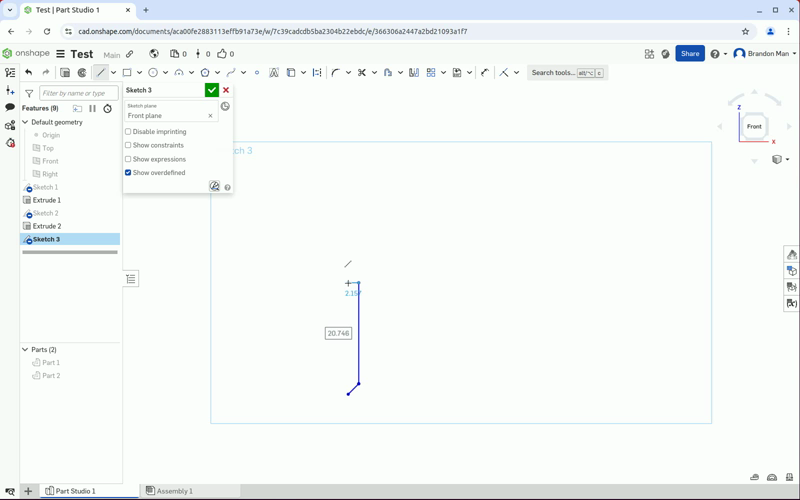
key_up(shift)
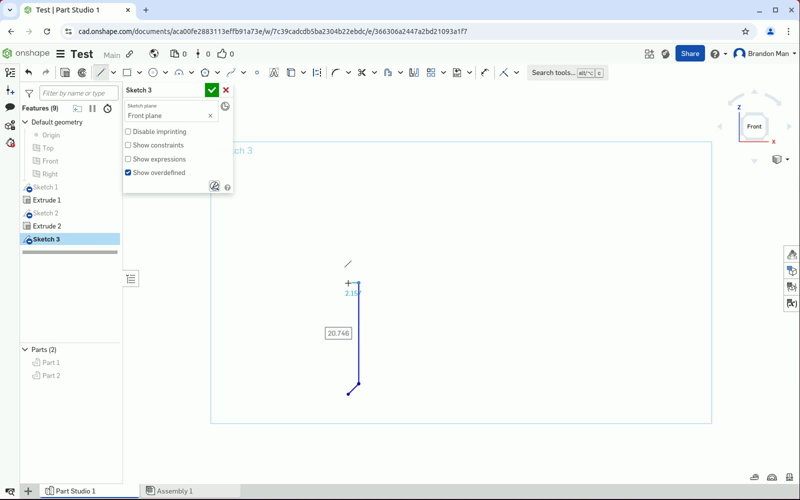
key_down(shift)
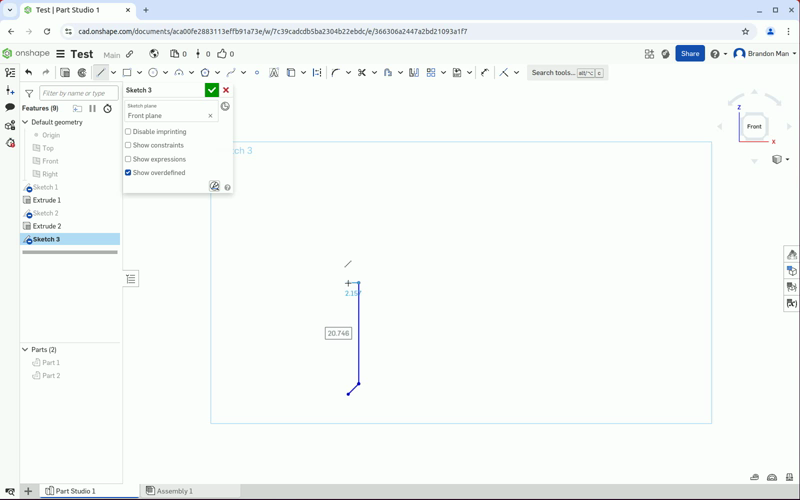
mouse_move(348, 394)
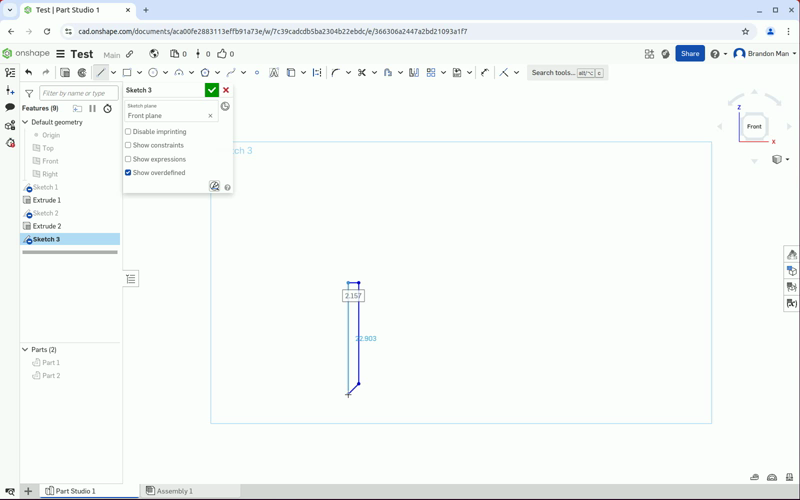
key_up(shift)
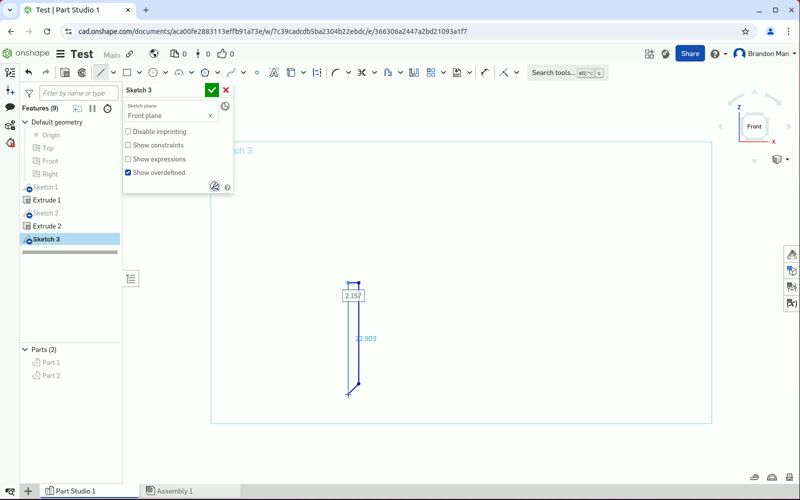
click(348, 394)
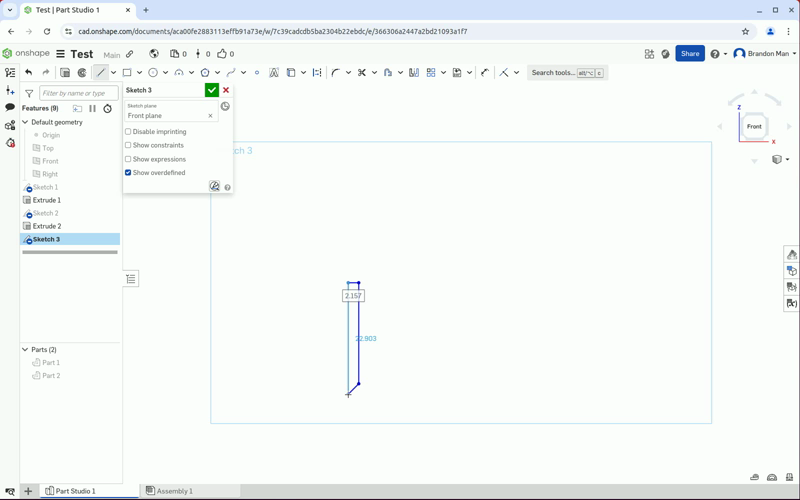
key(esc)
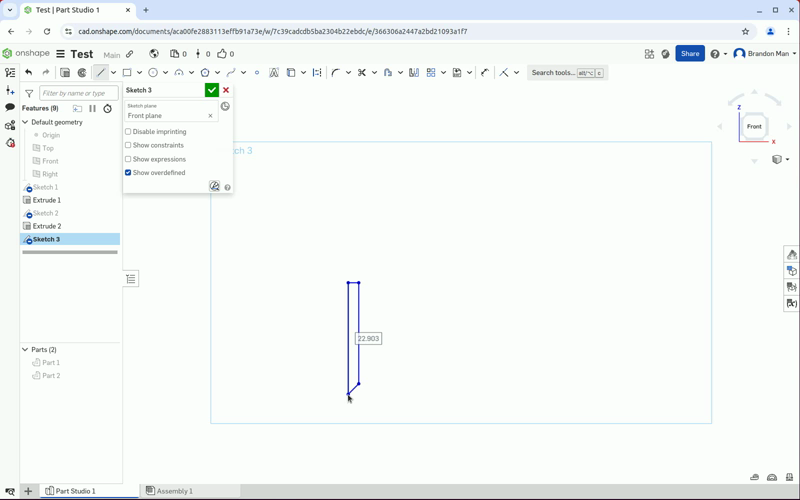
mouse_move(350, 350)
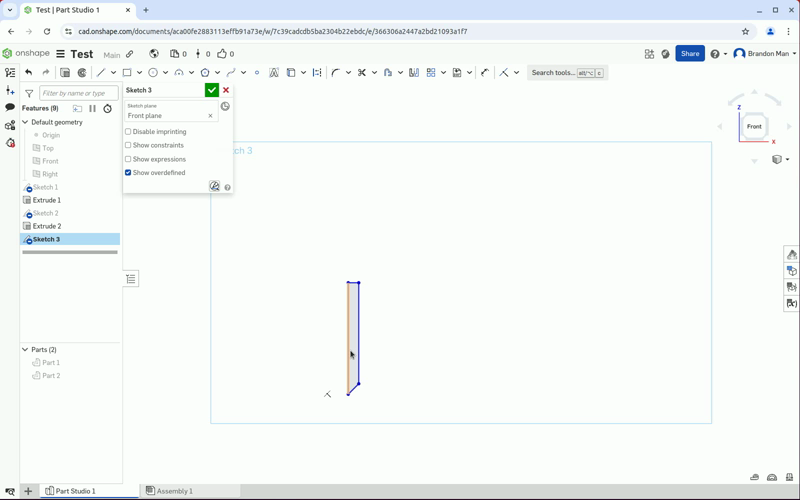
scroll(6)
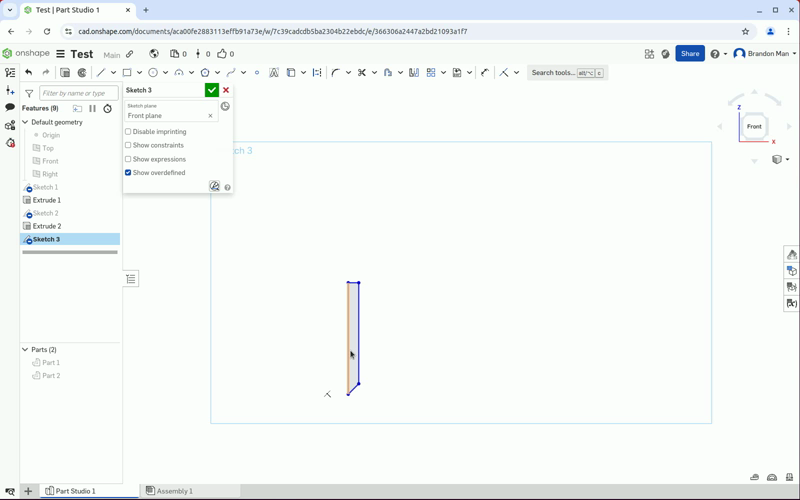
scroll(6)
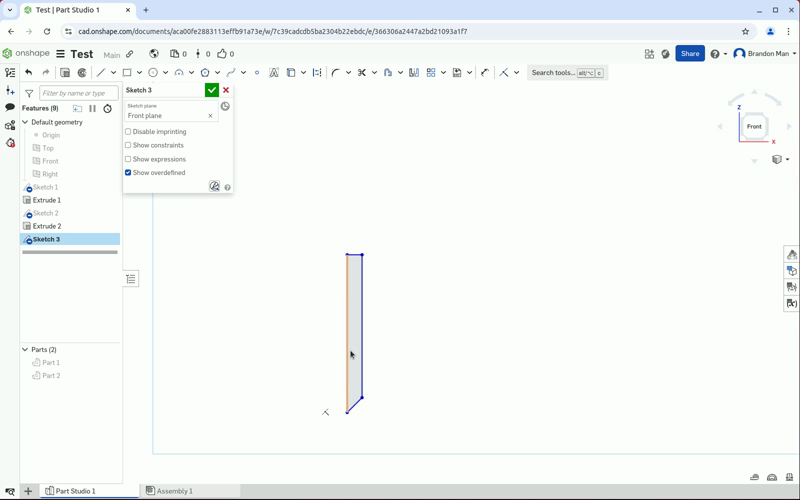
scroll(6)
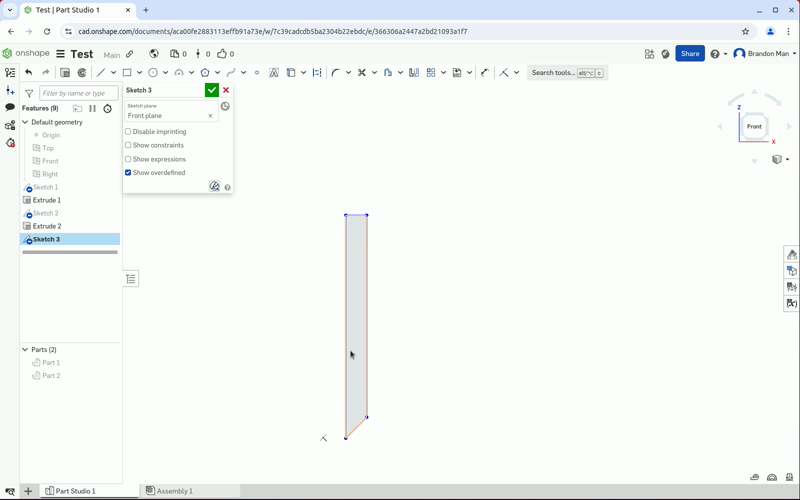
scroll(6)
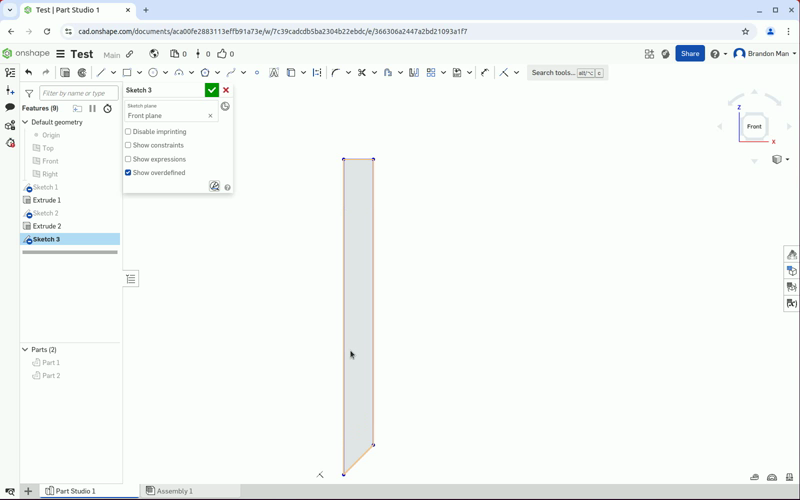
scroll(6)
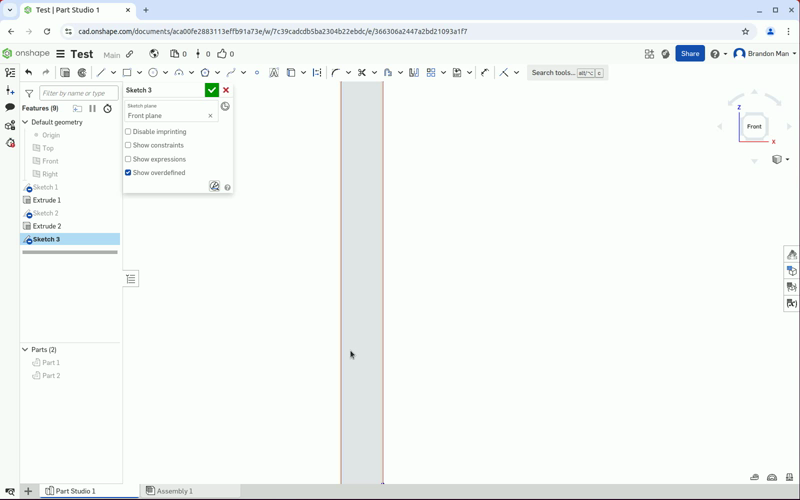
scroll(6)
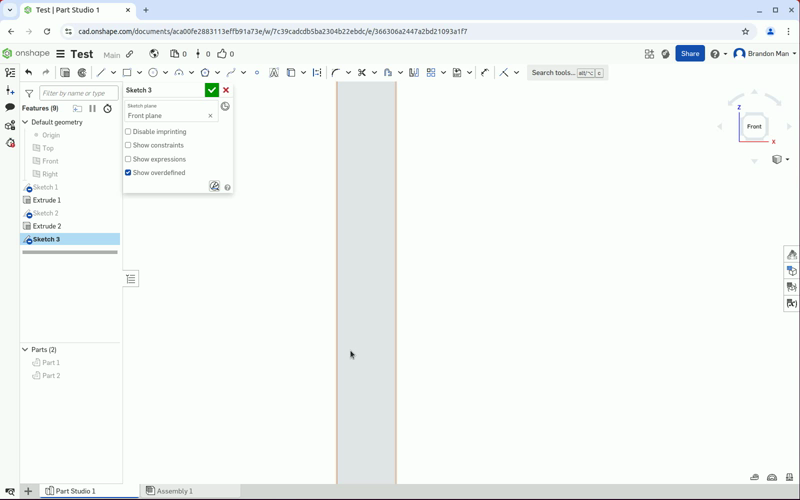
scroll(6)
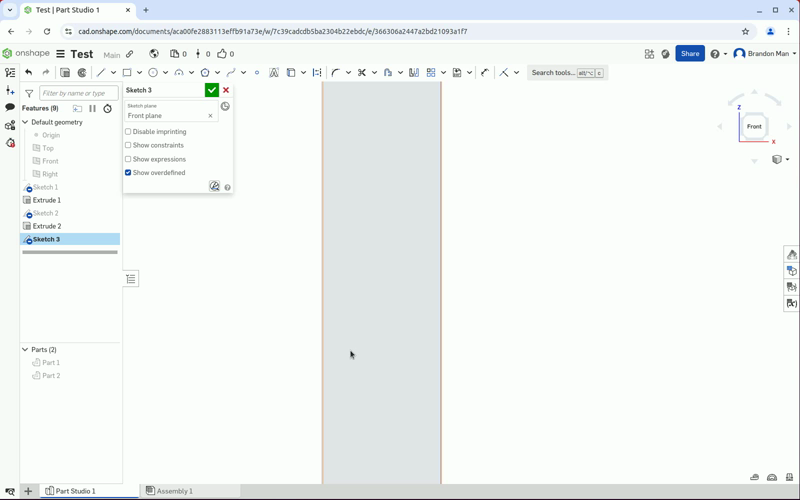
click(350, 350)
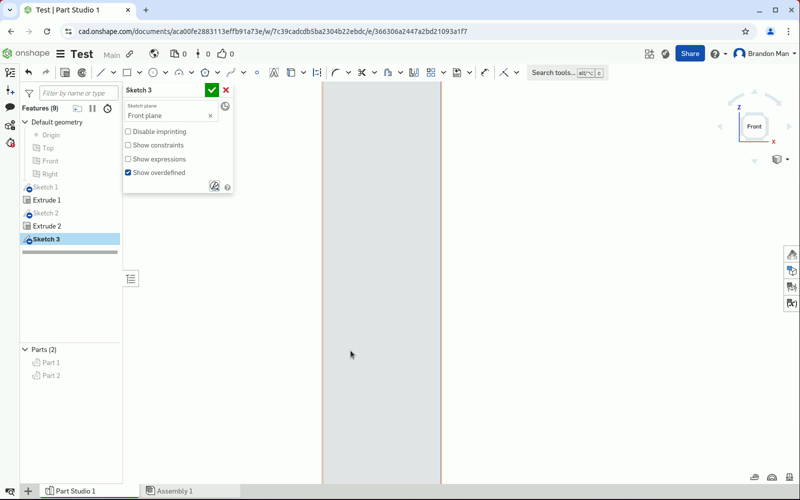
scroll(-6)
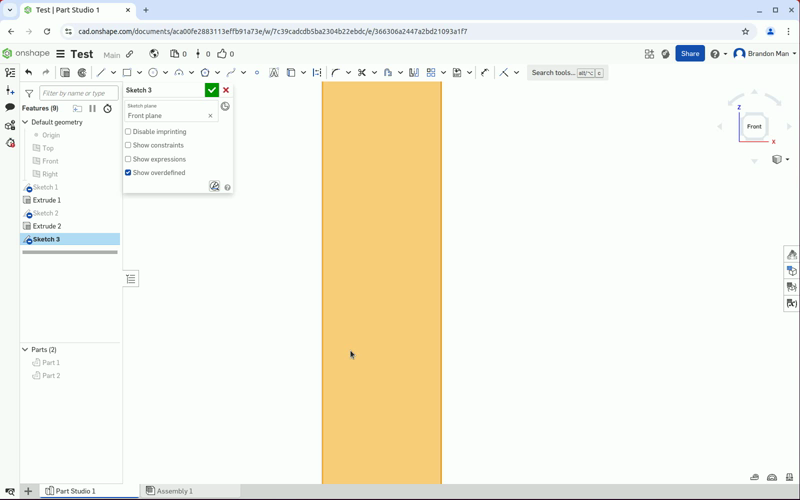
scroll(-6)
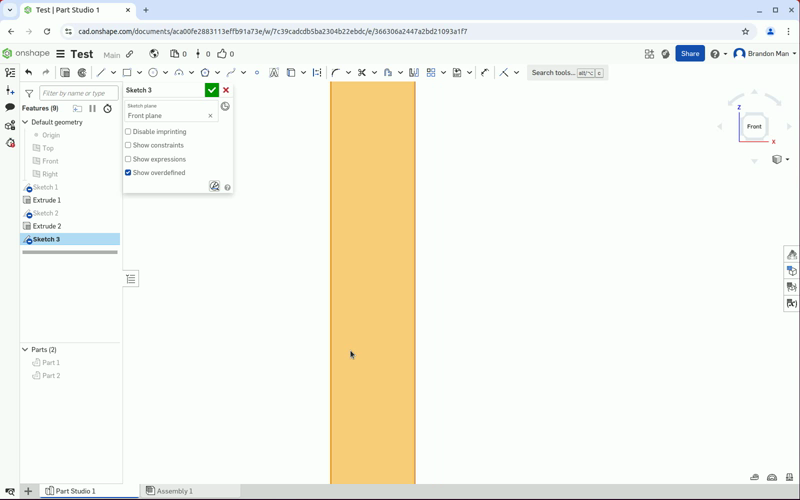
scroll(-6)
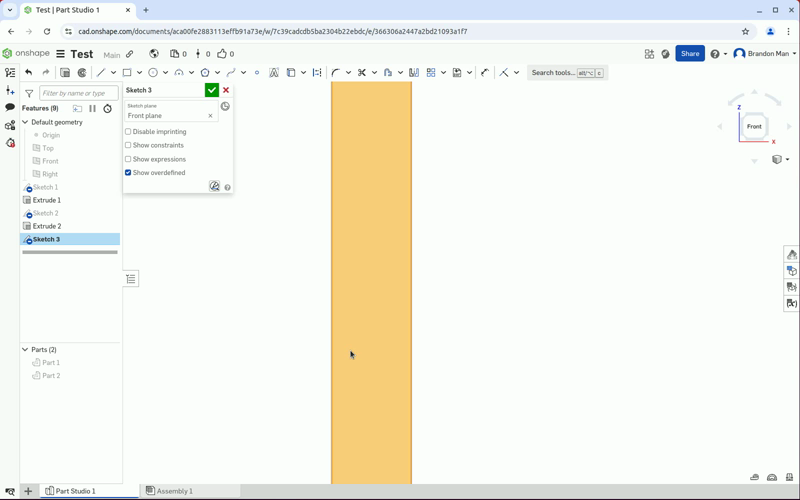
scroll(-6)
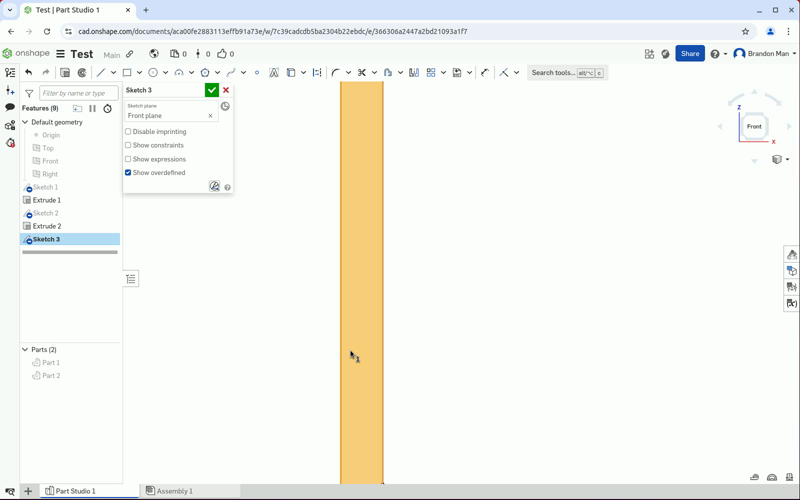
scroll(-6)
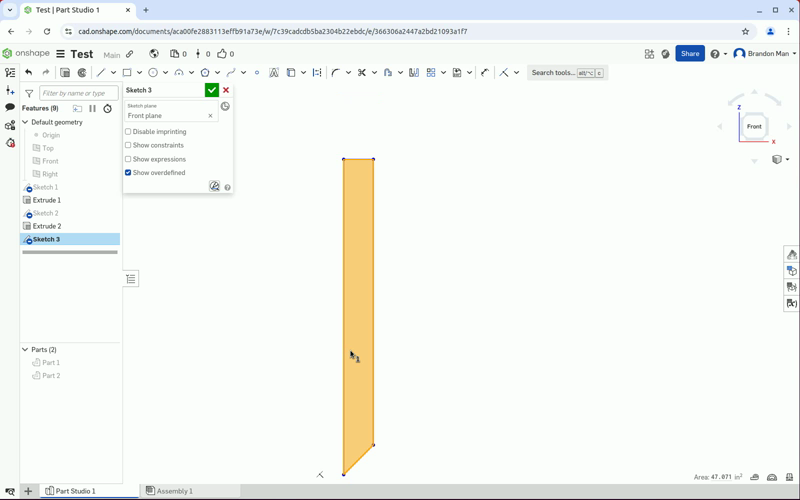
scroll(-6)
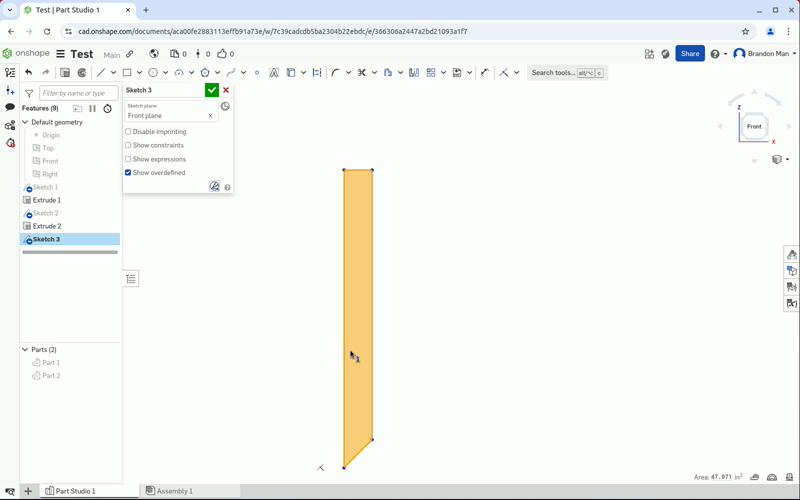
scroll(-6)
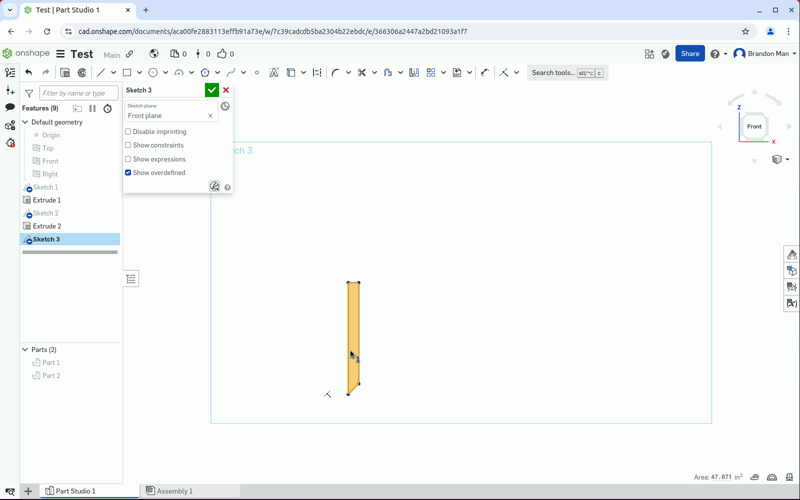
mouse_move(73, 352)
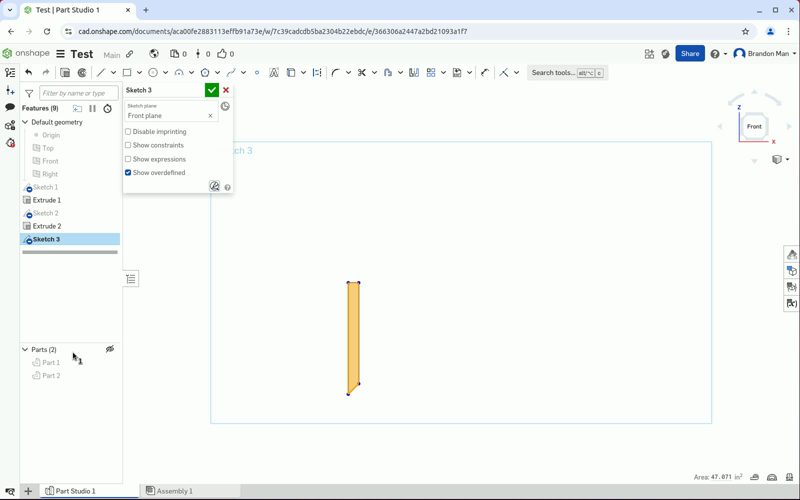
key(shift+y)
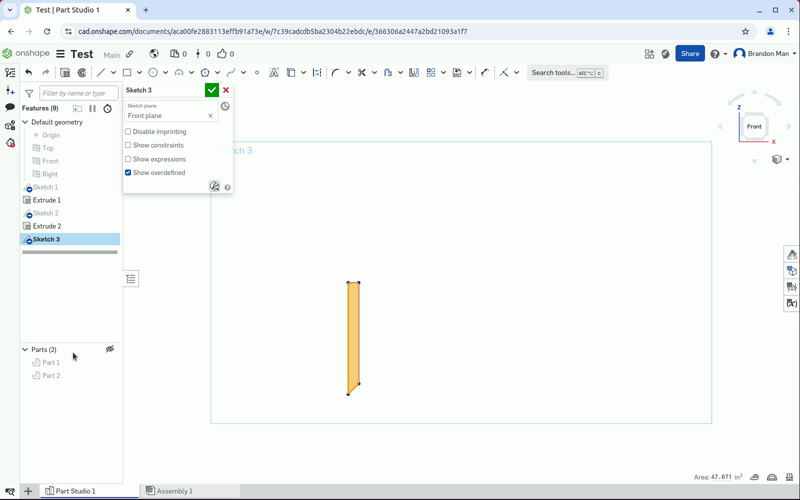
key(shift+e)
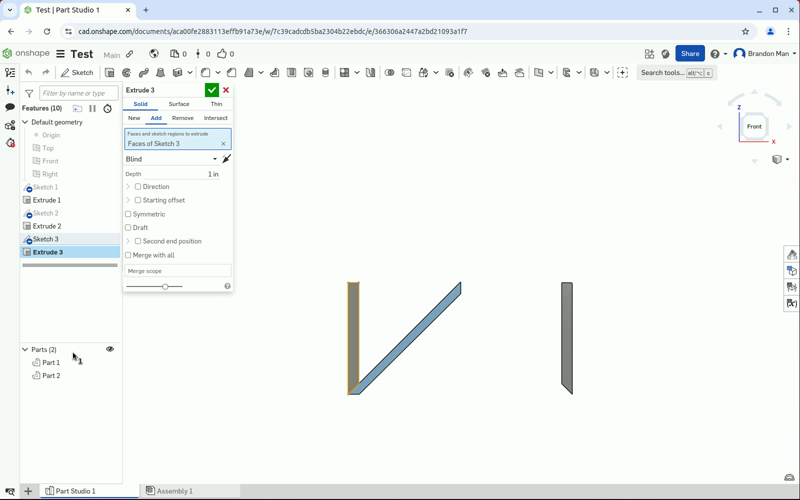
mouse_move(143, 106)
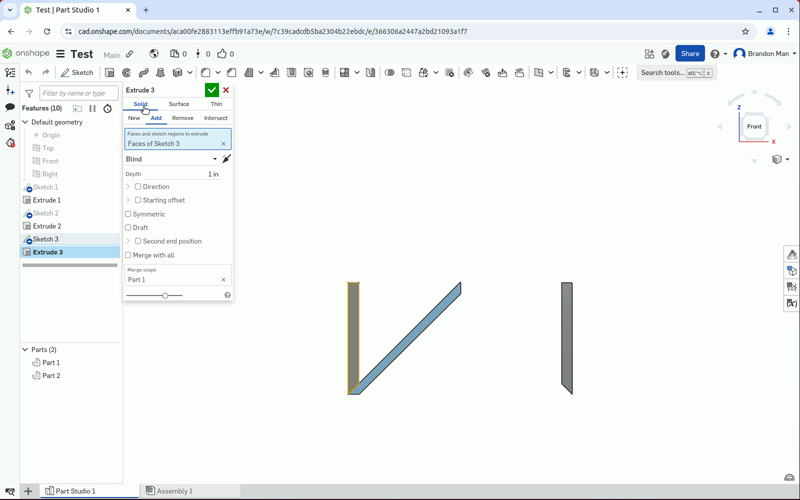
click(143, 106)
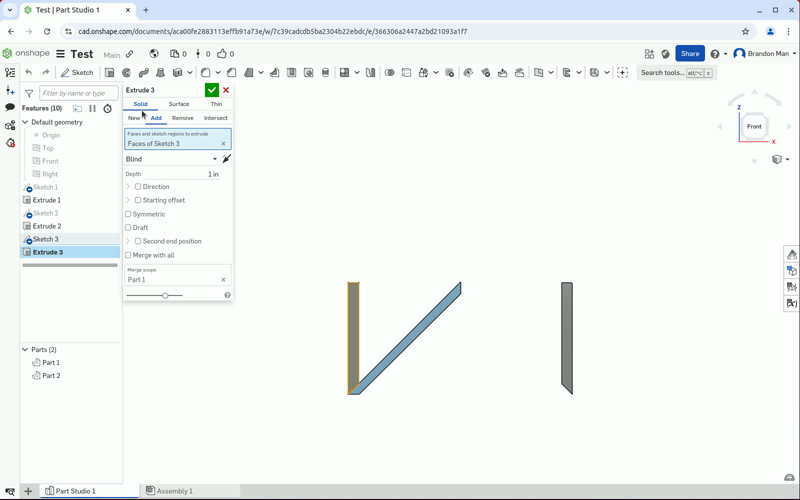
mouse_move(137, 120)
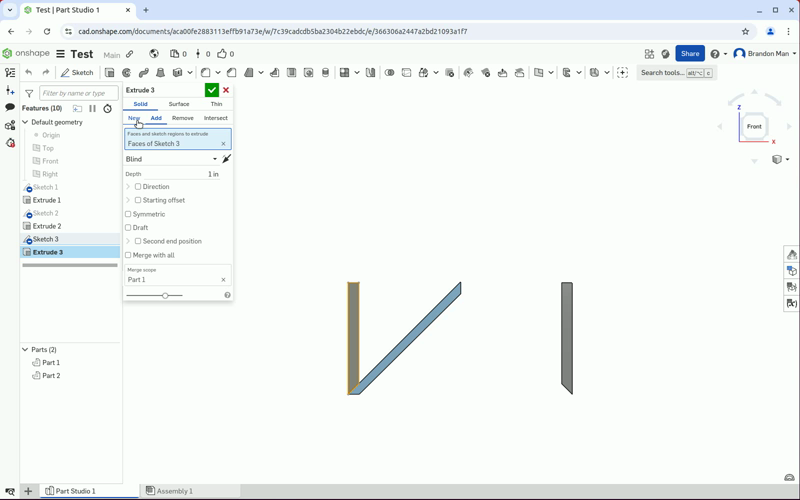
click(137, 120)
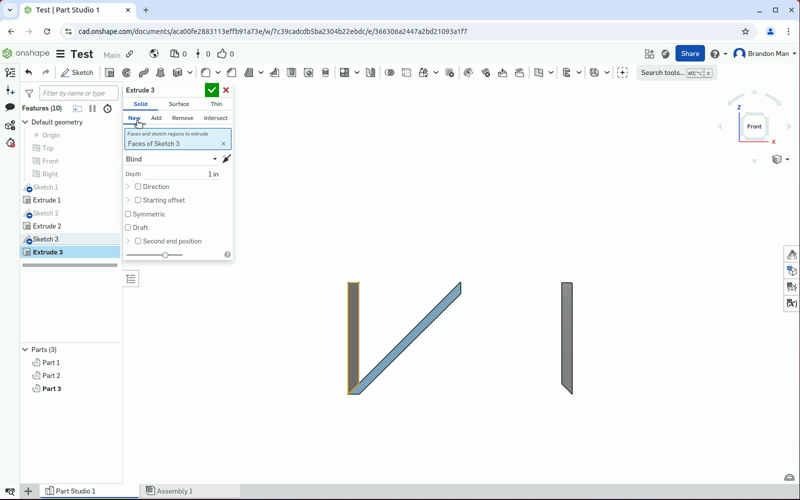
key(tab, 4)
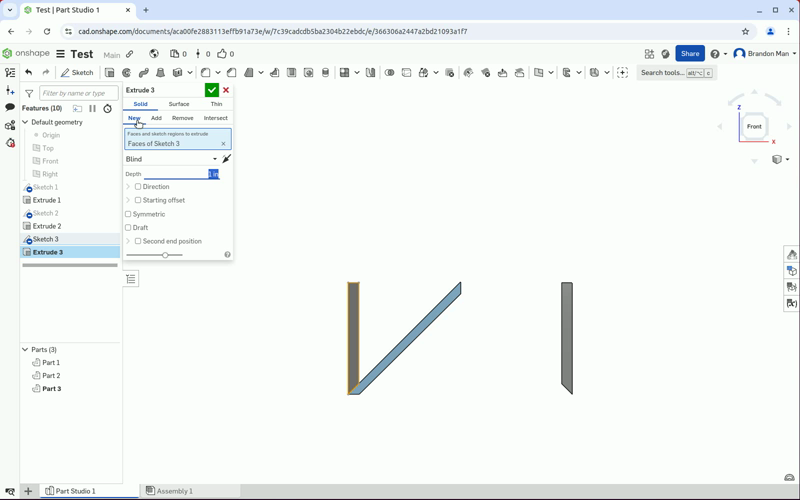
text(1.685)
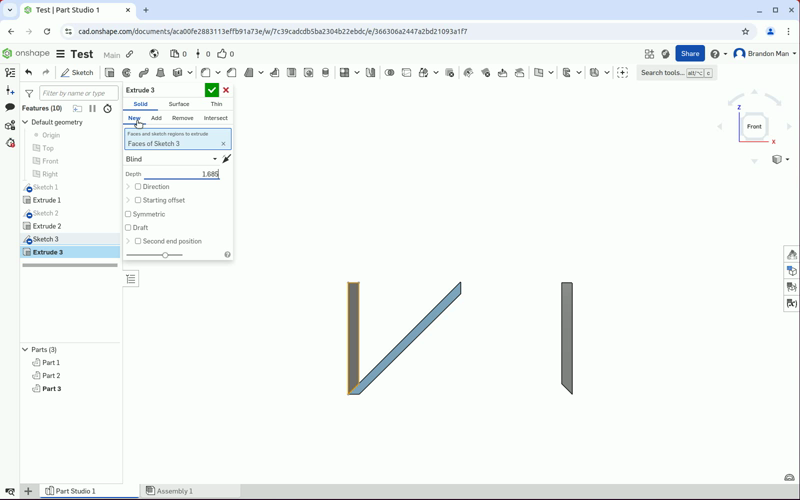
key(enter)
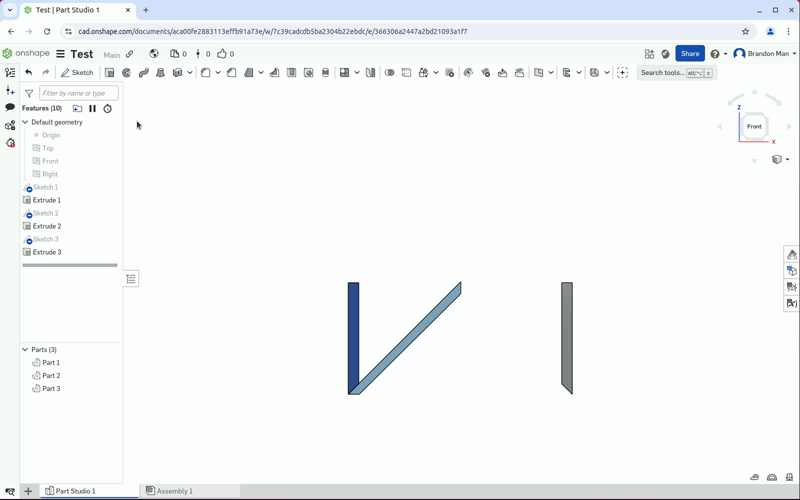
key(shift+h)
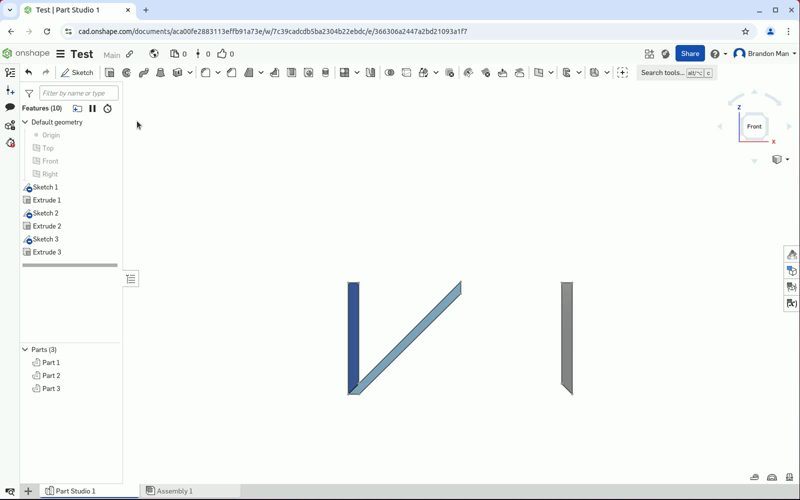
key(shift+h)
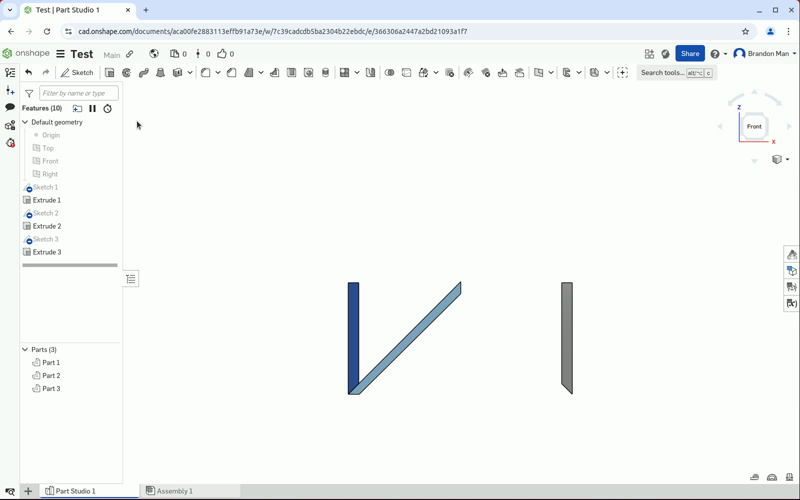
mouse_move(73, 189)
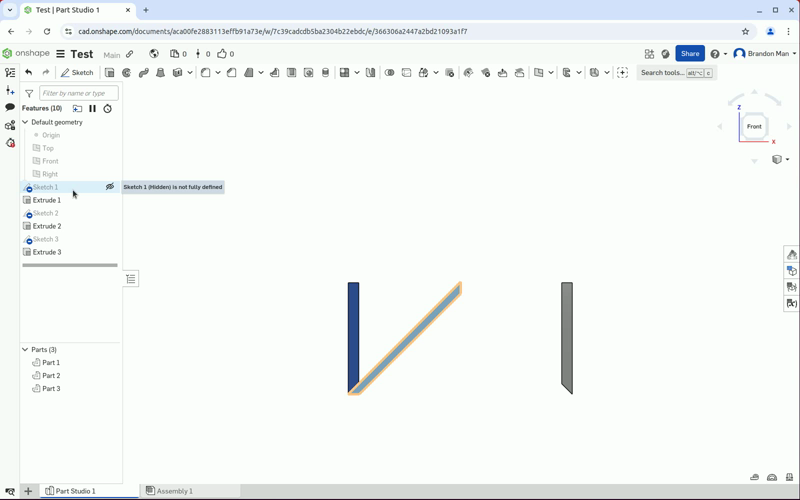
click(73, 189)
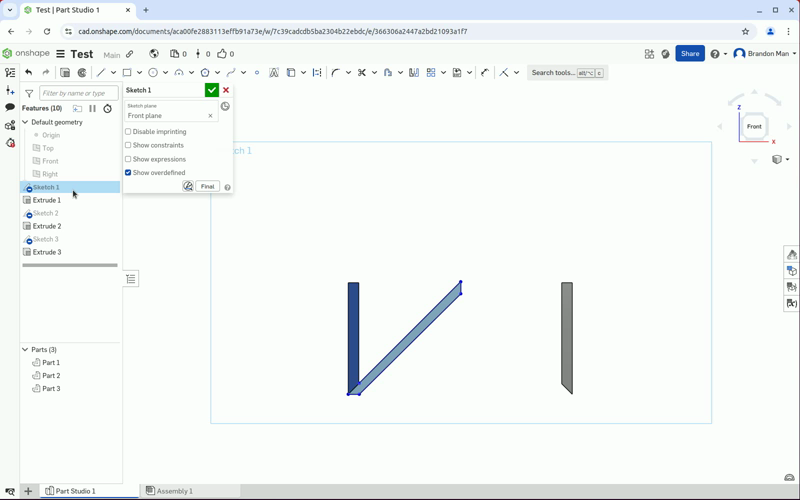
mouse_move(229, 92)
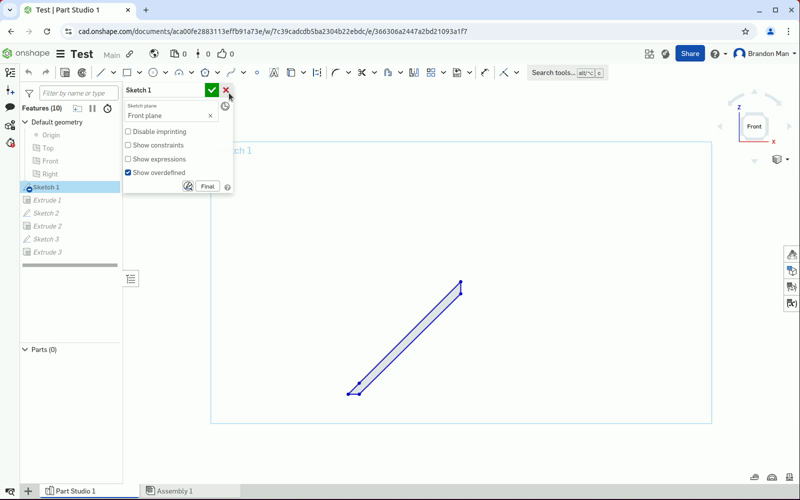
click(229, 92)
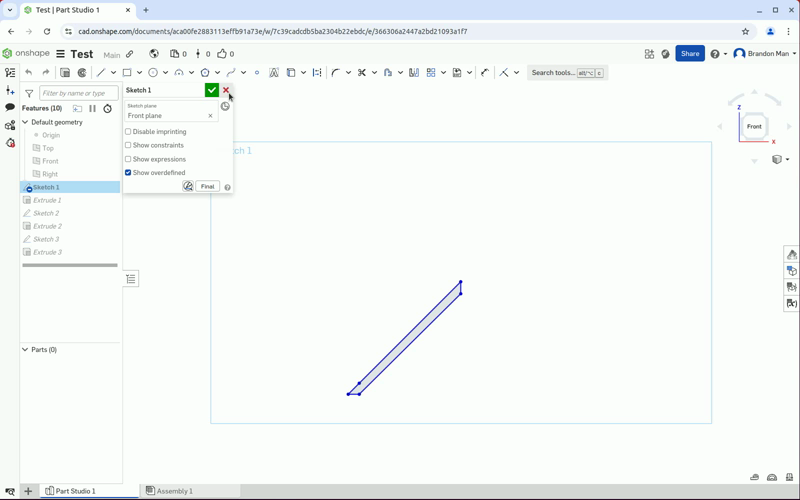
key(shift+s)
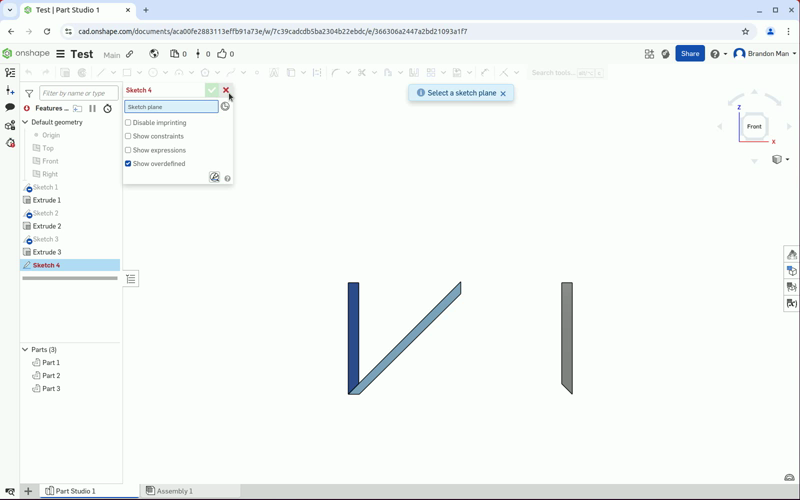
mouse_move(73, 163)
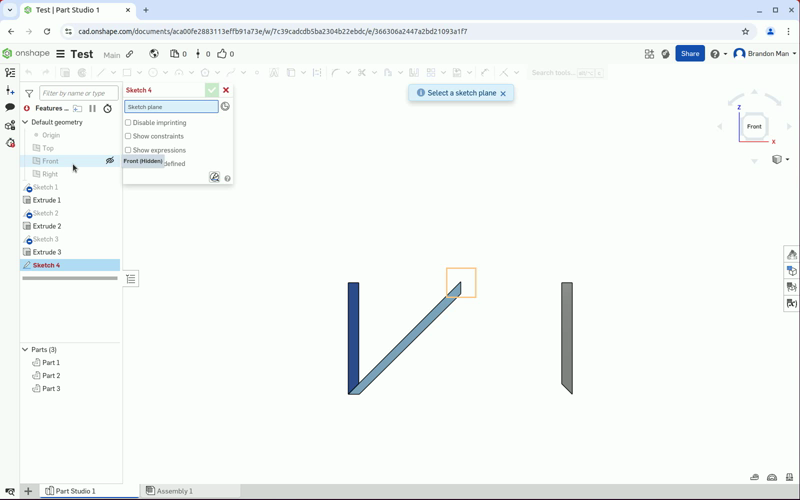
click(73, 163)
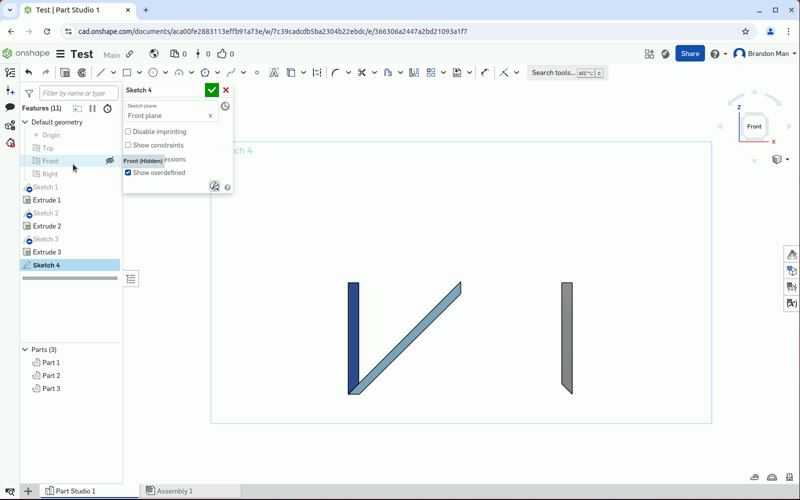
mouse_move(73, 352)
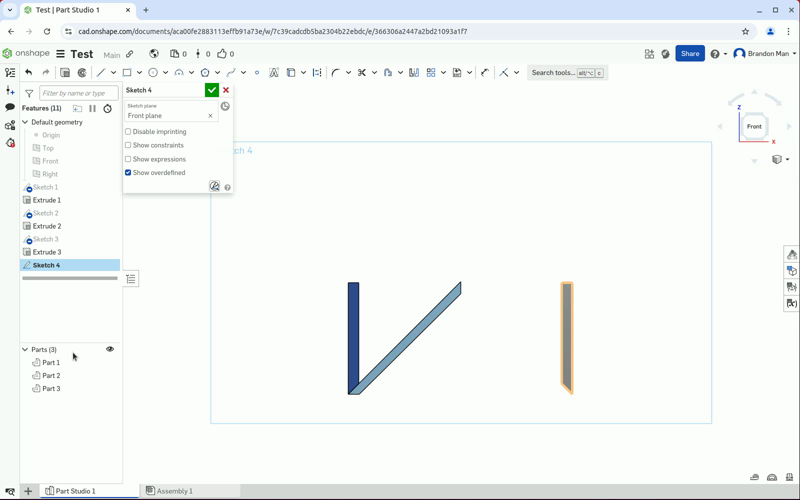
key(y)
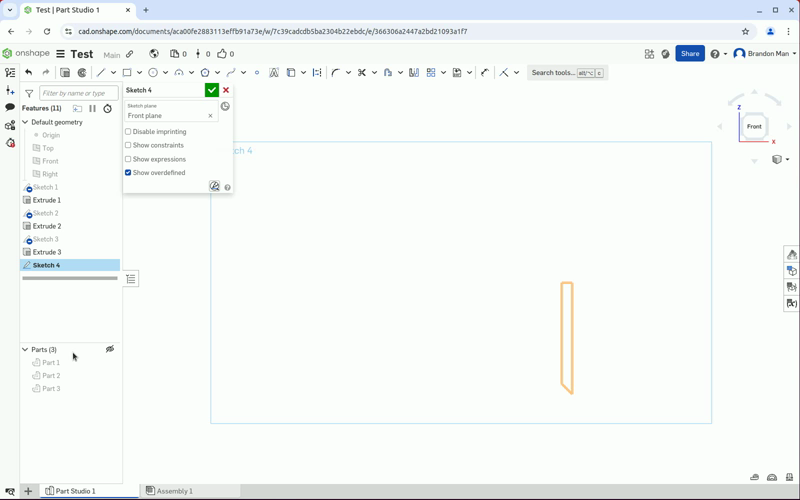
key(l)
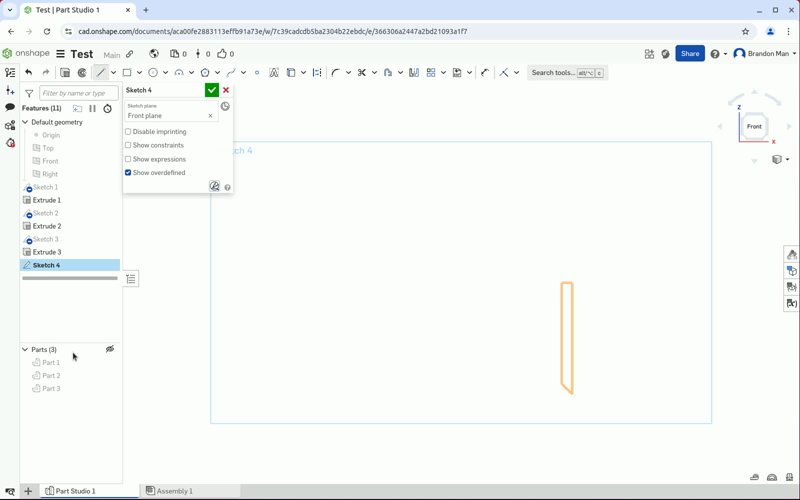
key_down(shift)
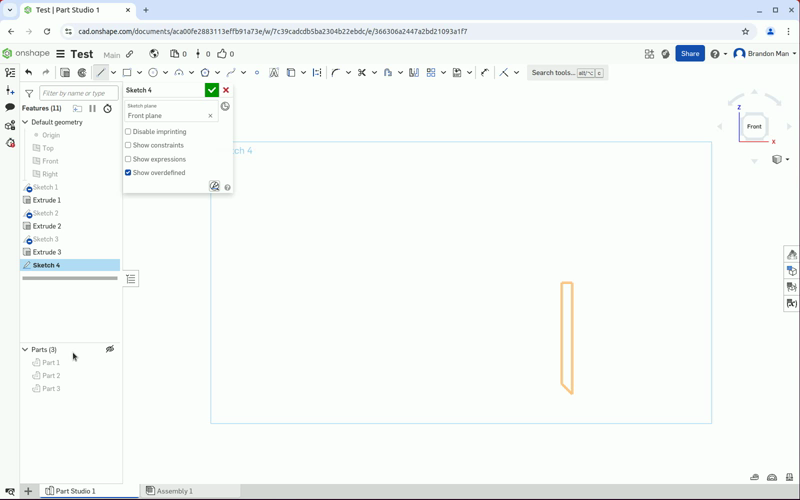
mouse_move(460, 293)
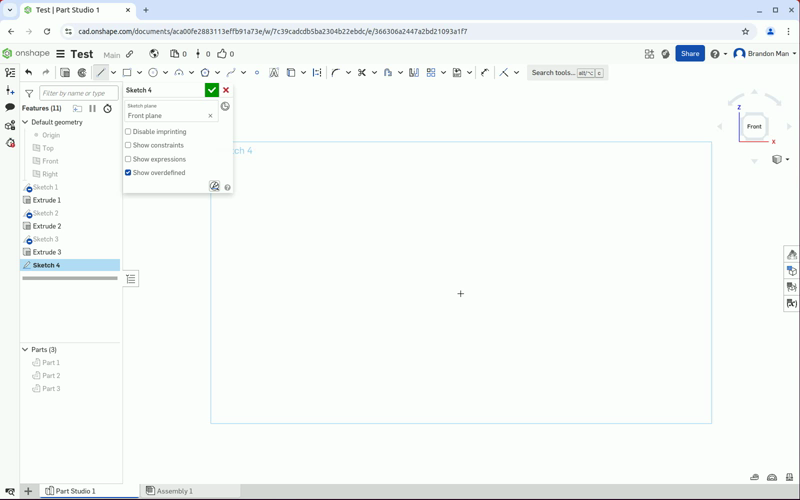
click(460, 293)
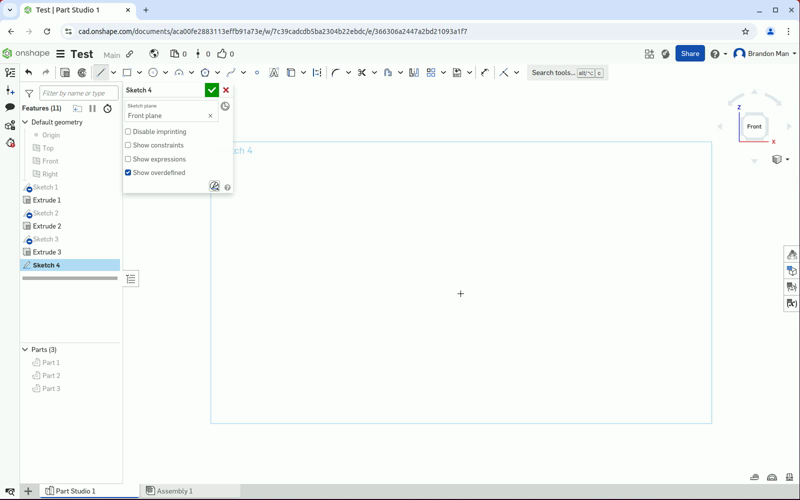
key_up(shift)
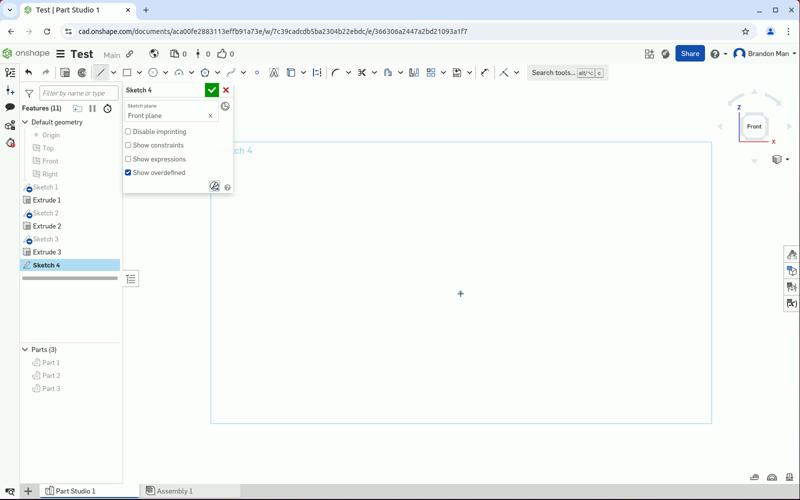
key_down(shift)
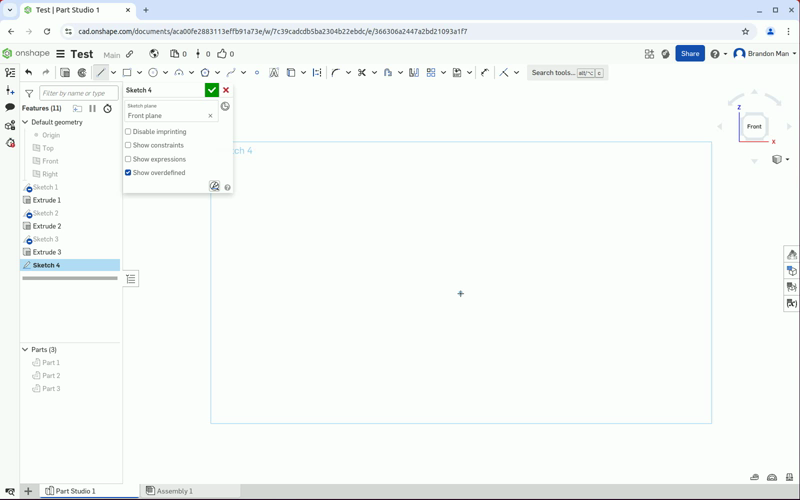
mouse_move(561, 395)
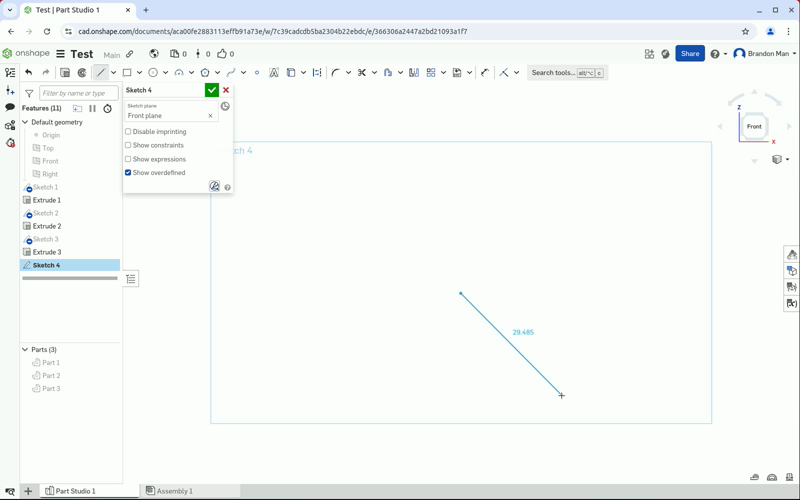
click(561, 395)
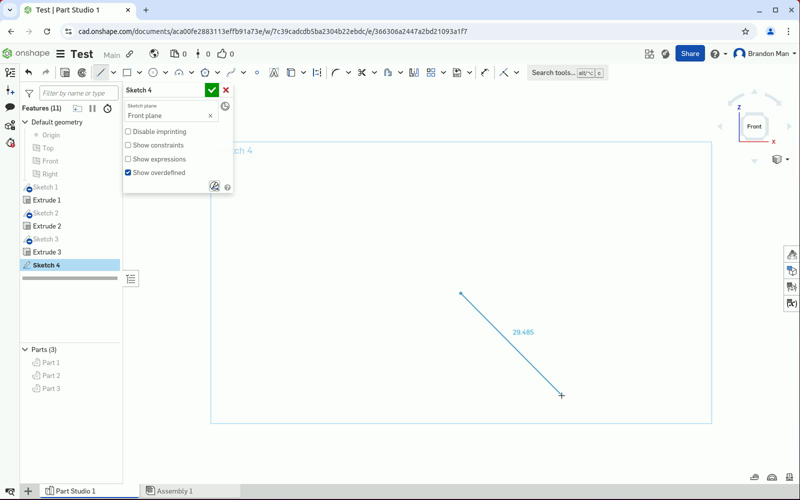
key_up(shift)
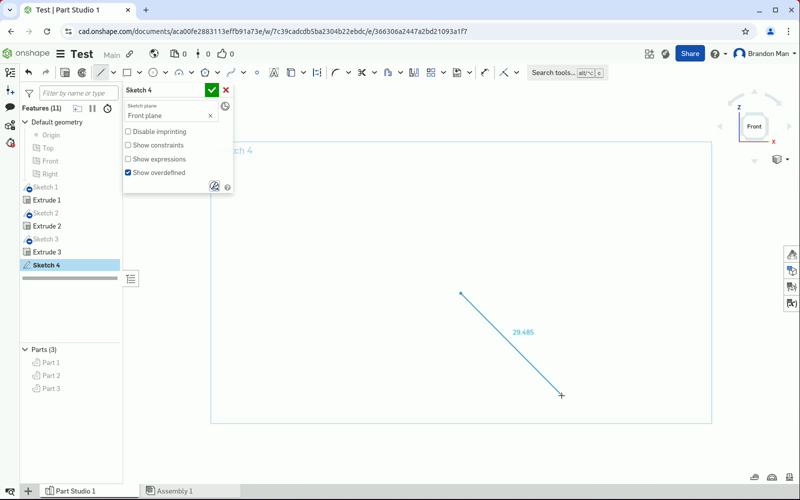
key_down(shift)
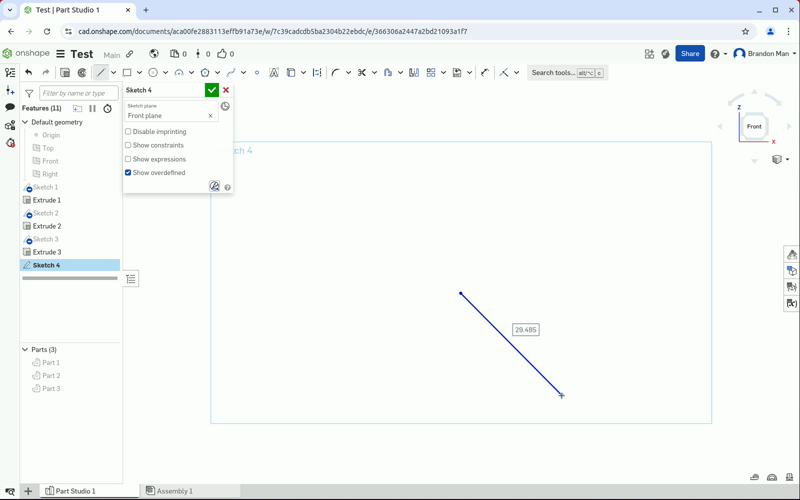
mouse_move(589, 395)
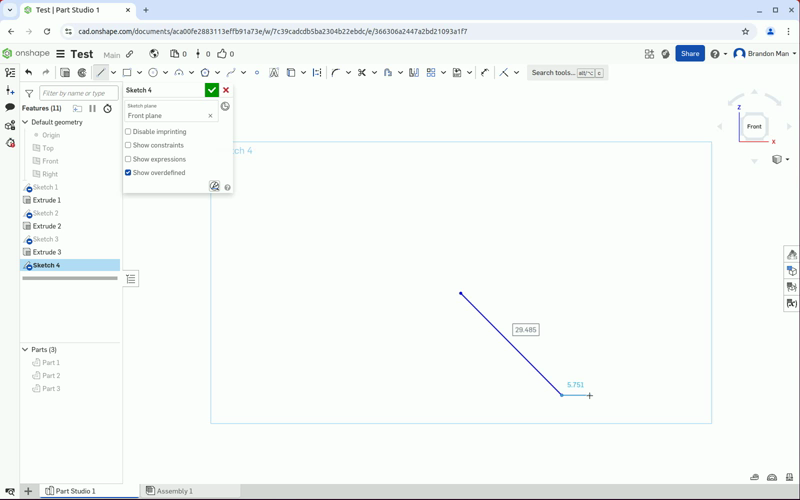
mouse_move(572, 394)
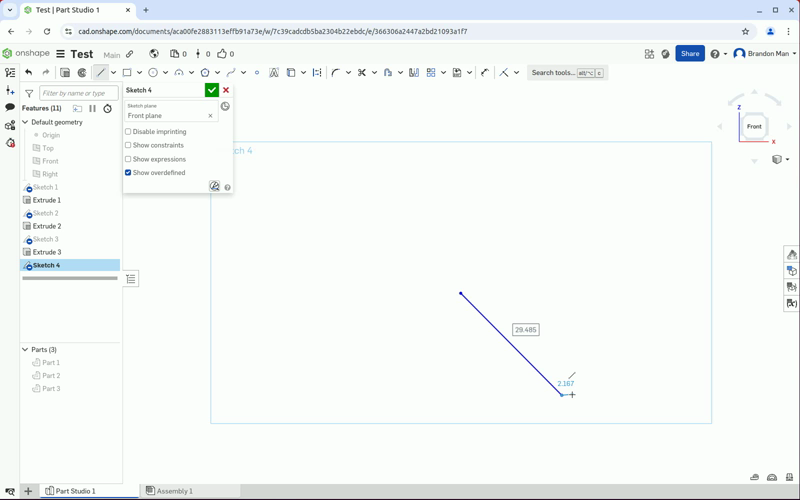
click(572, 394)
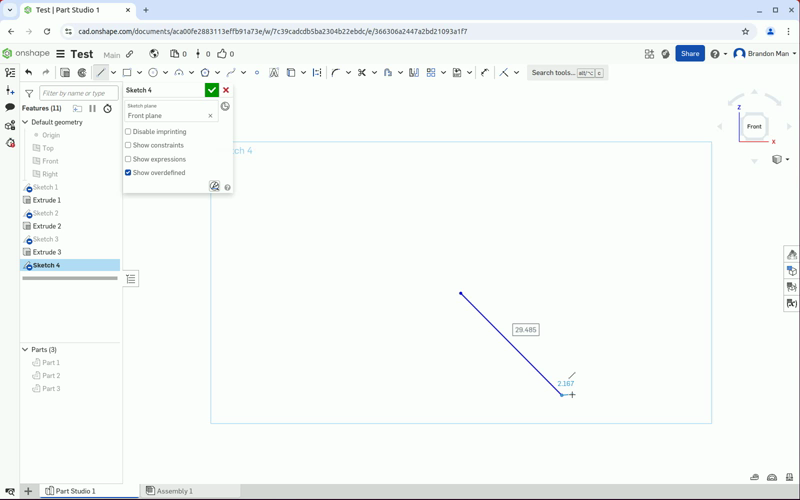
key_up(shift)
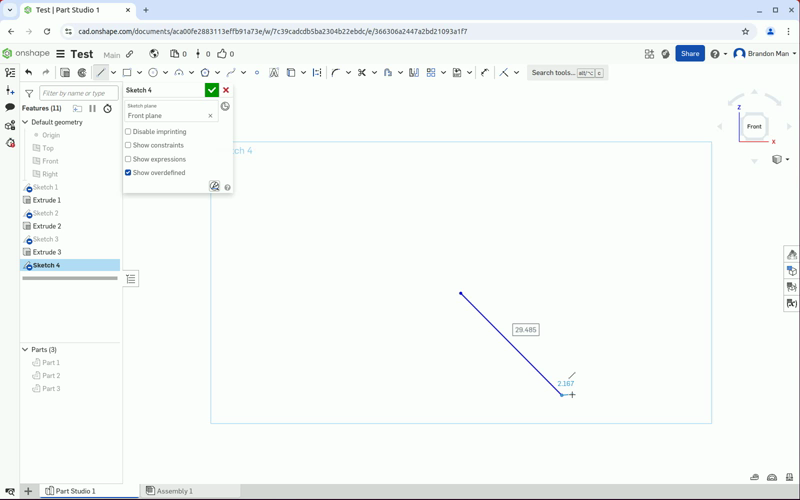
key_down(shift)
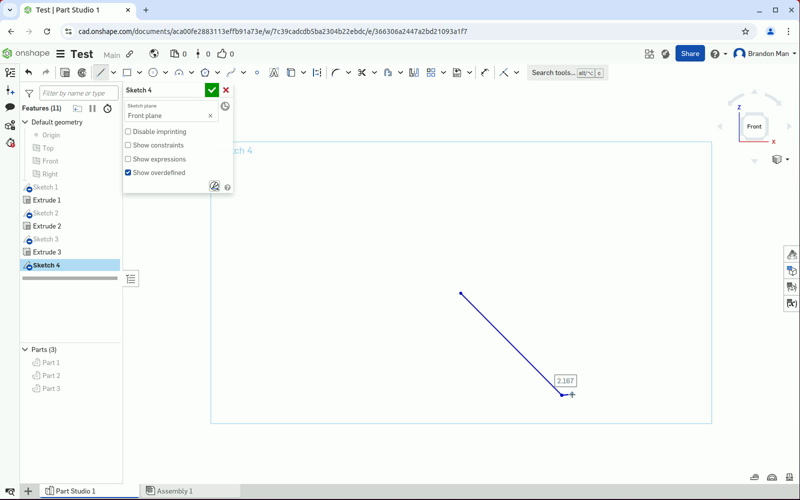
mouse_move(589, 394)
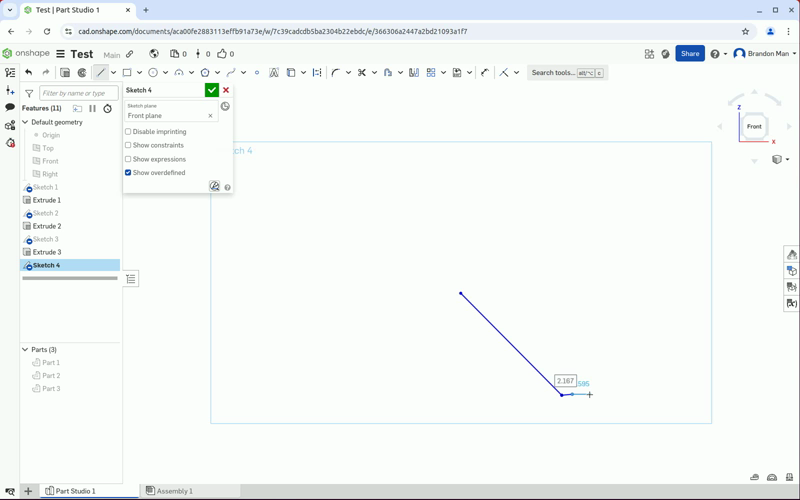
mouse_move(561, 382)
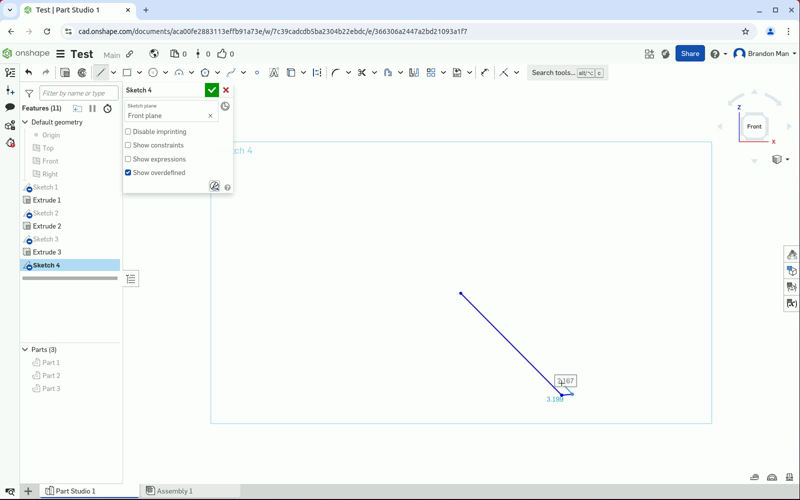
click(561, 382)
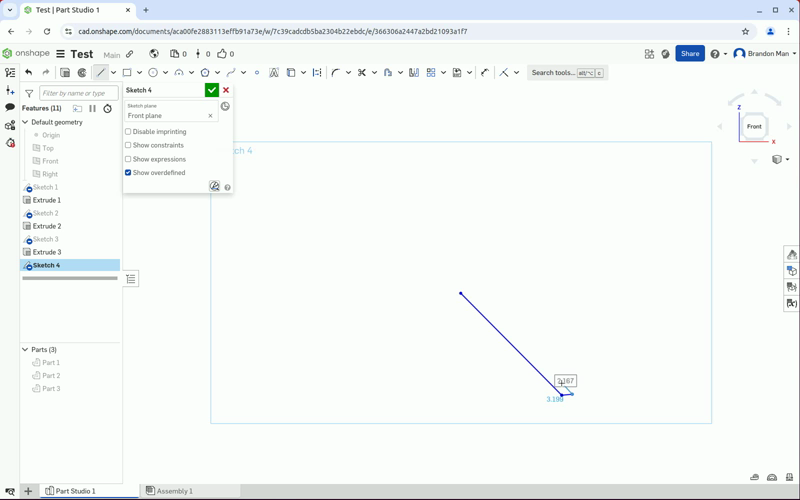
key_up(shift)
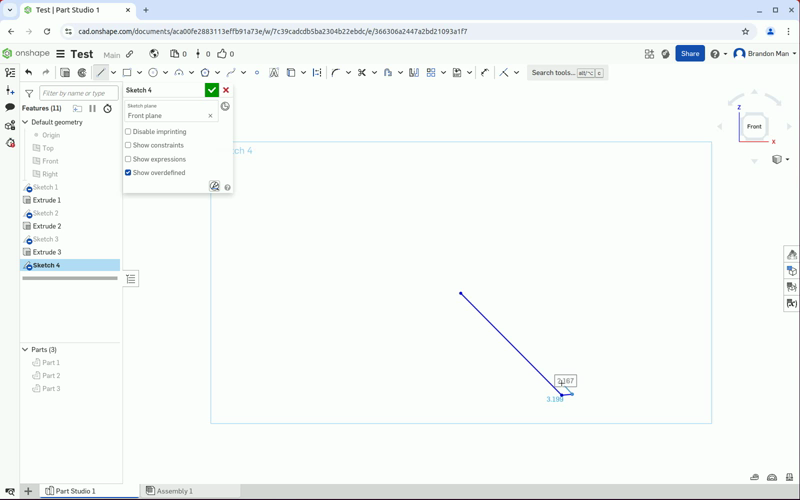
key_down(shift)
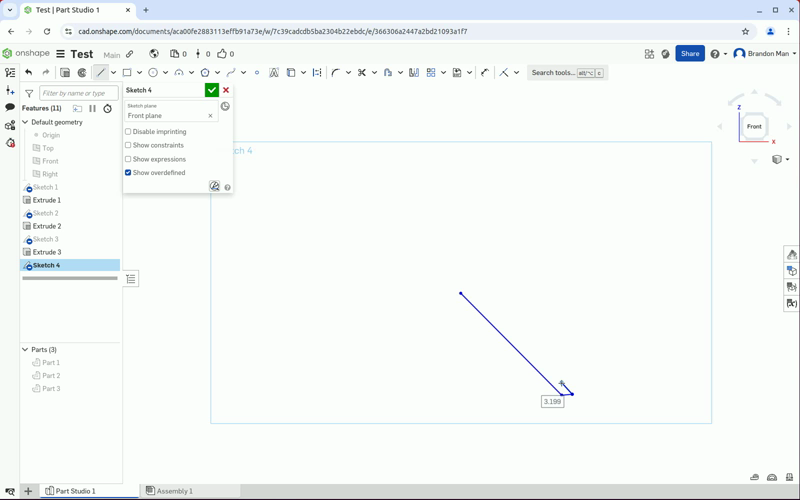
mouse_move(460, 282)
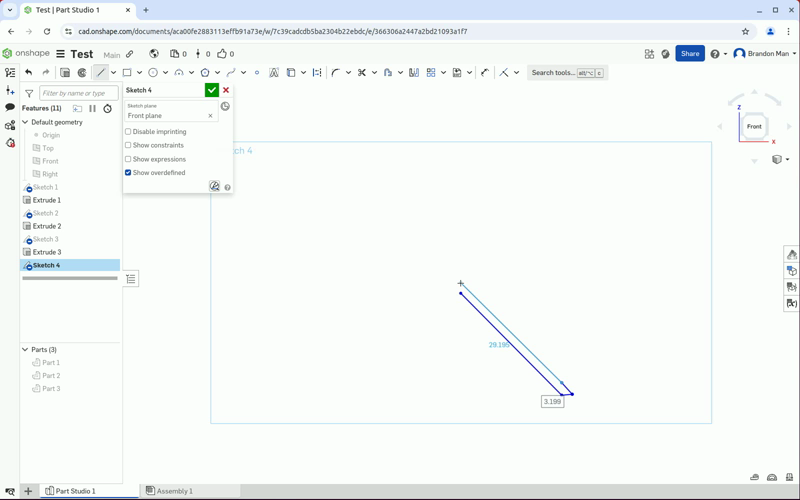
click(460, 282)
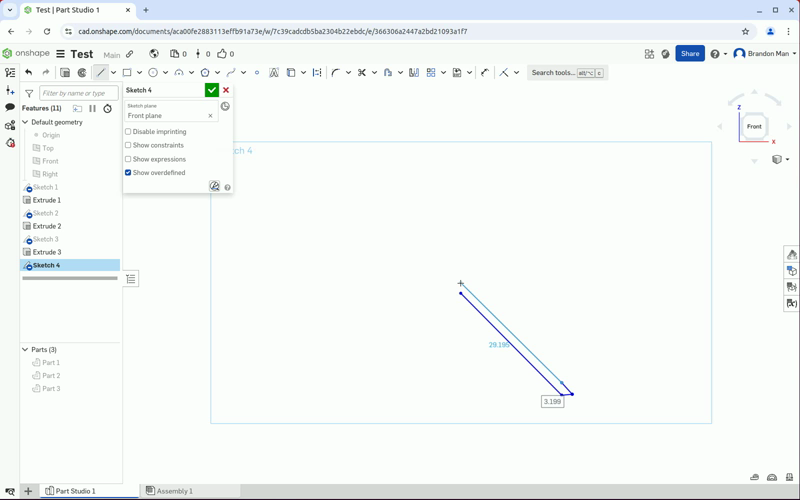
key_up(shift)
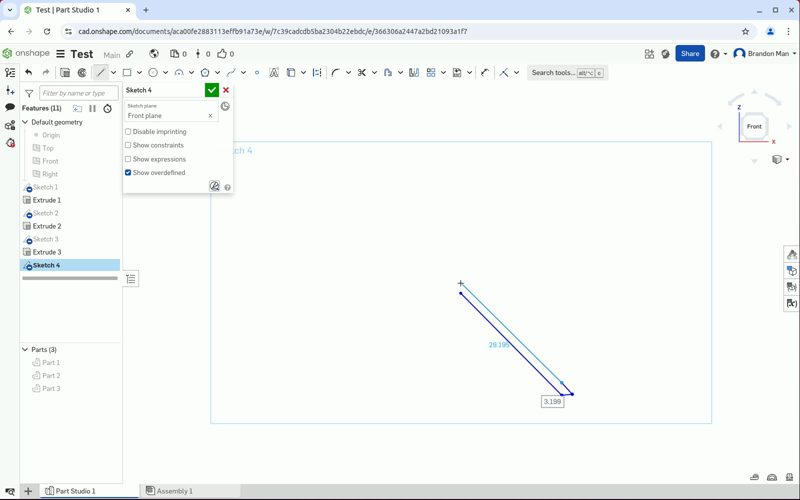
mouse_move(490, 282)
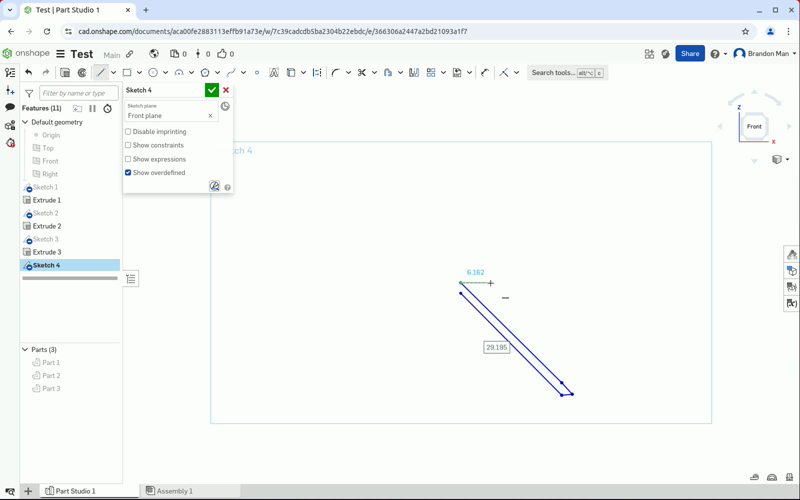
key_down(shift)
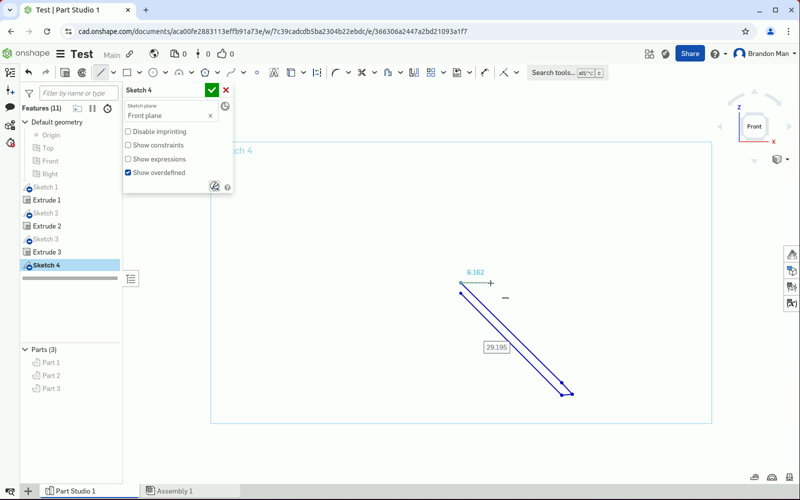
mouse_move(460, 293)
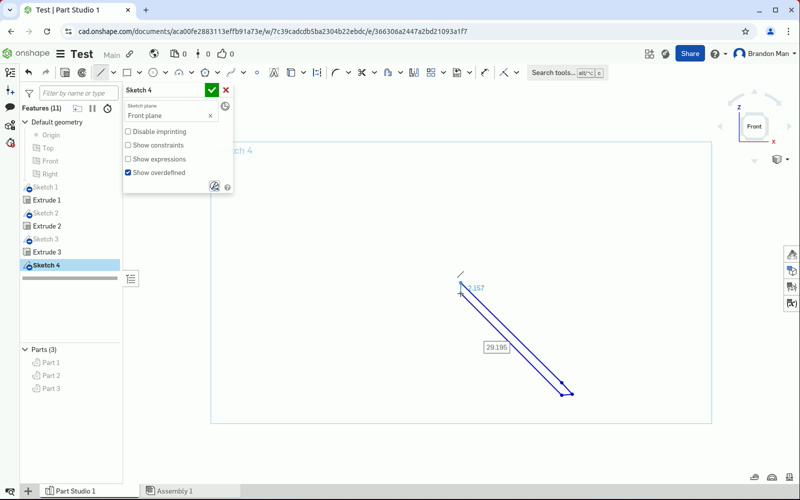
key_up(shift)
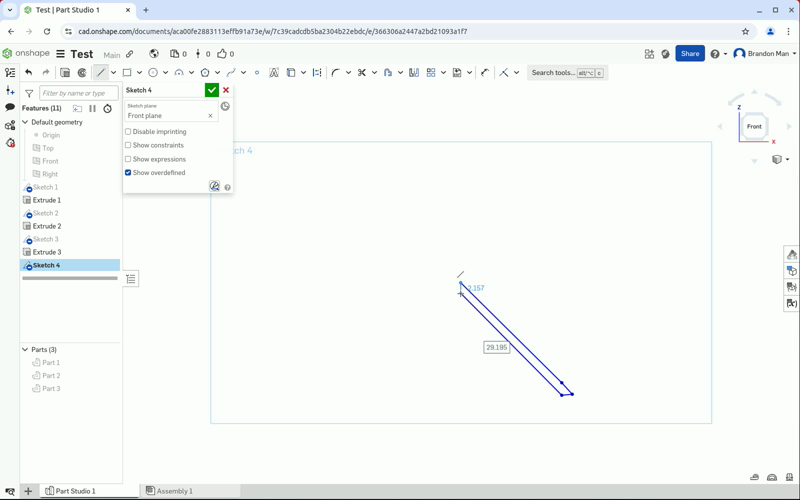
click(460, 293)
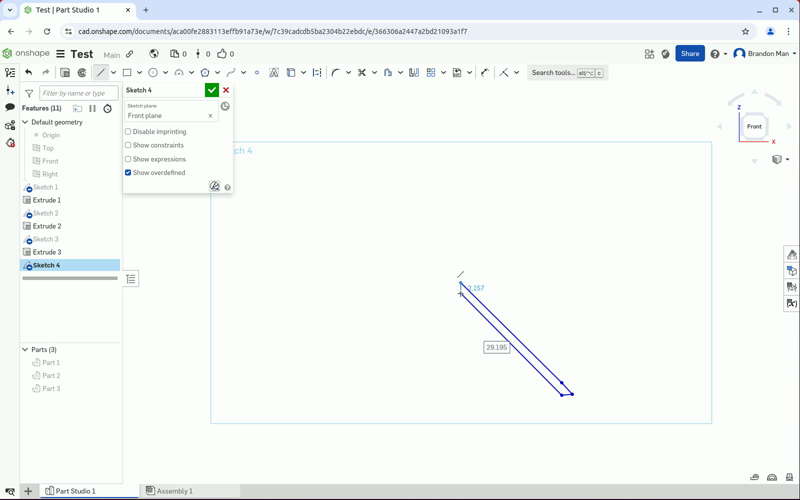
key(esc)
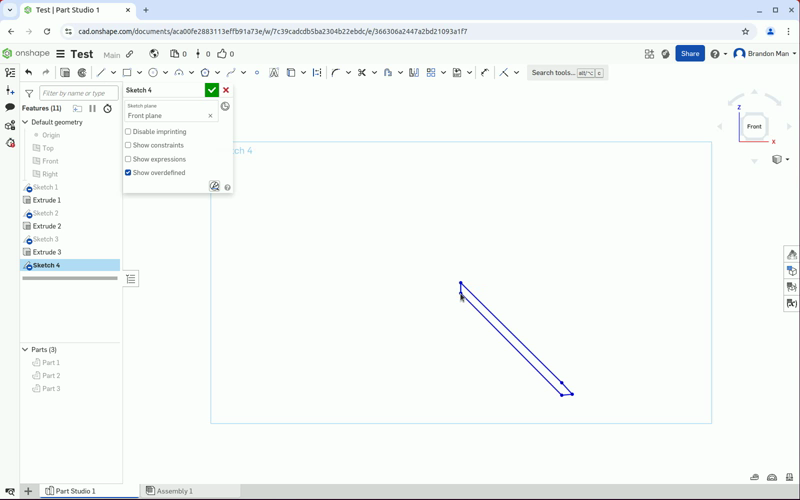
mouse_move(519, 349)
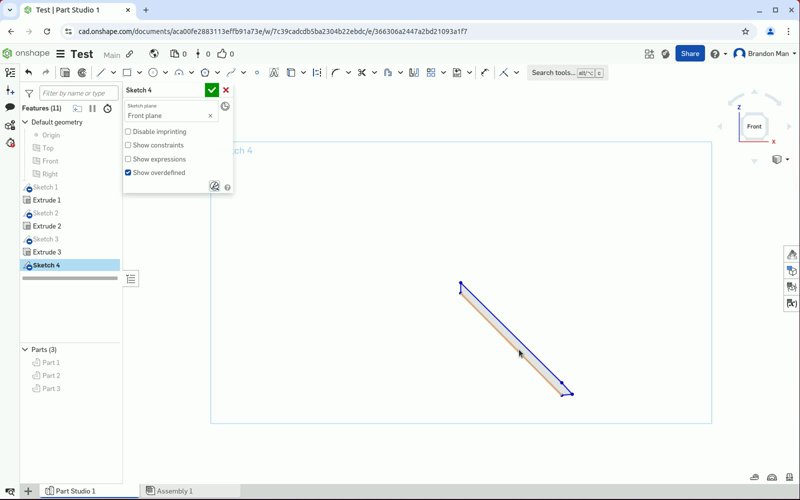
scroll(6)
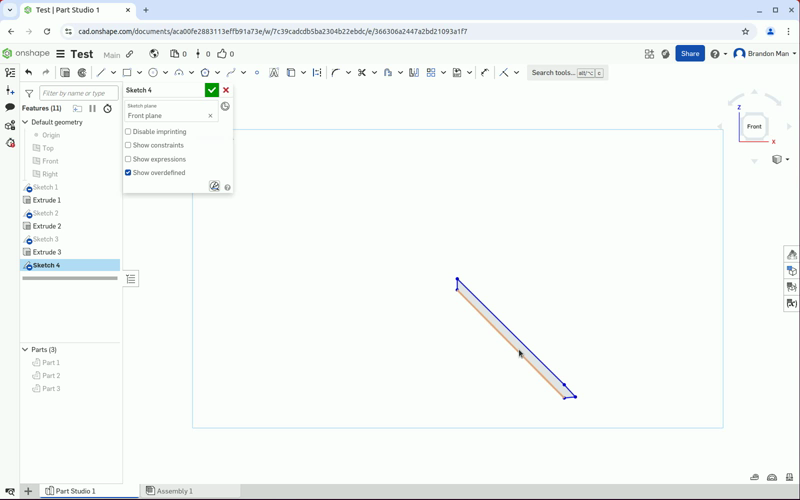
scroll(6)
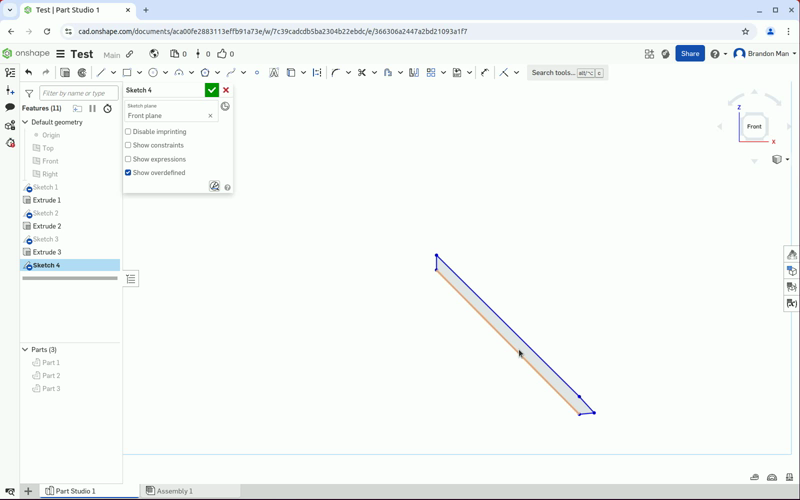
scroll(6)
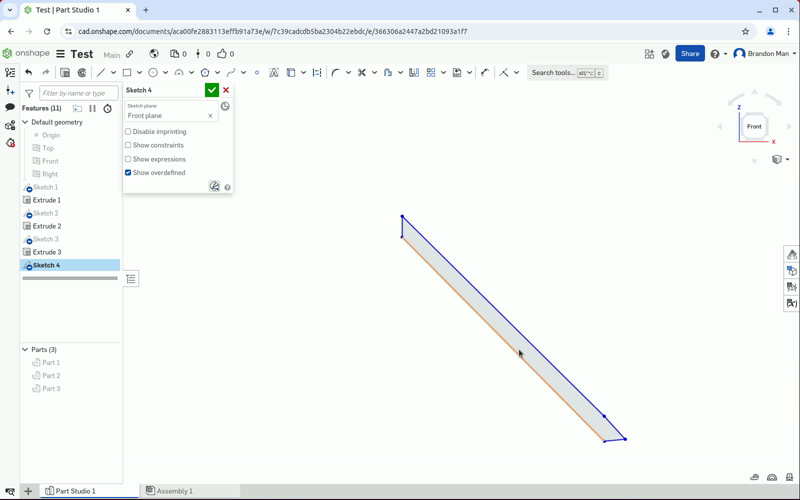
scroll(6)
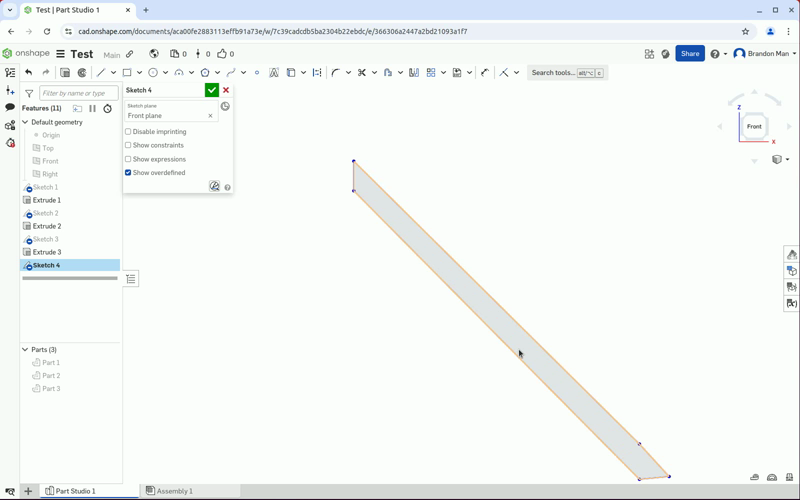
scroll(6)
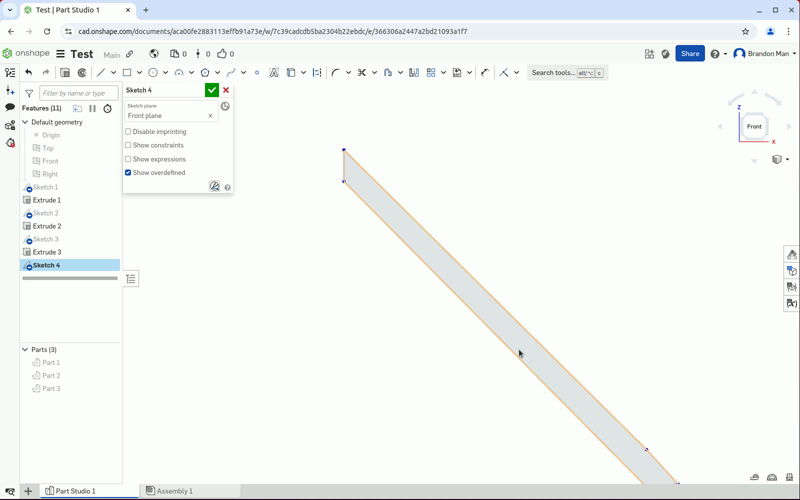
scroll(6)
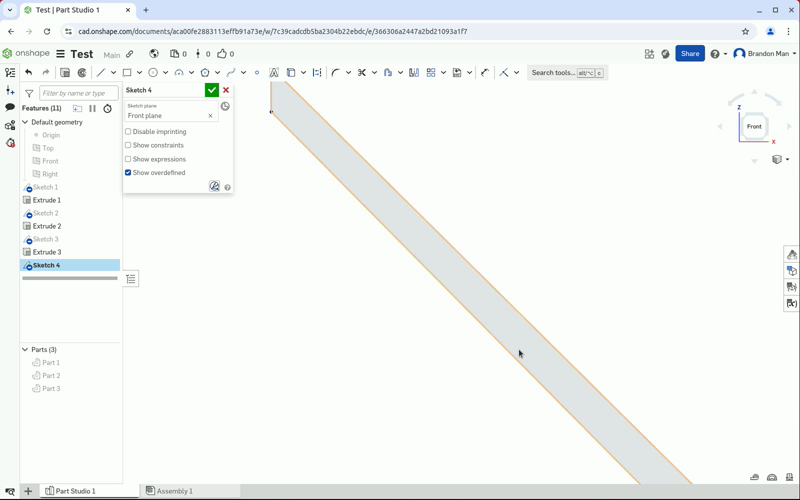
scroll(6)
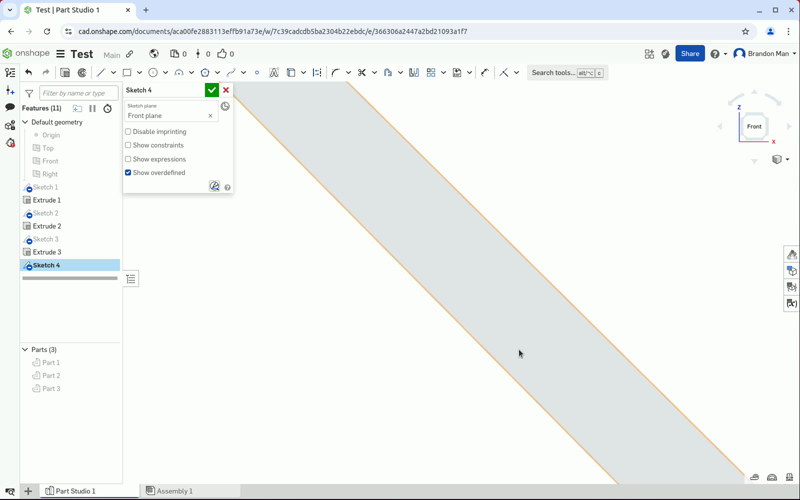
click(519, 349)
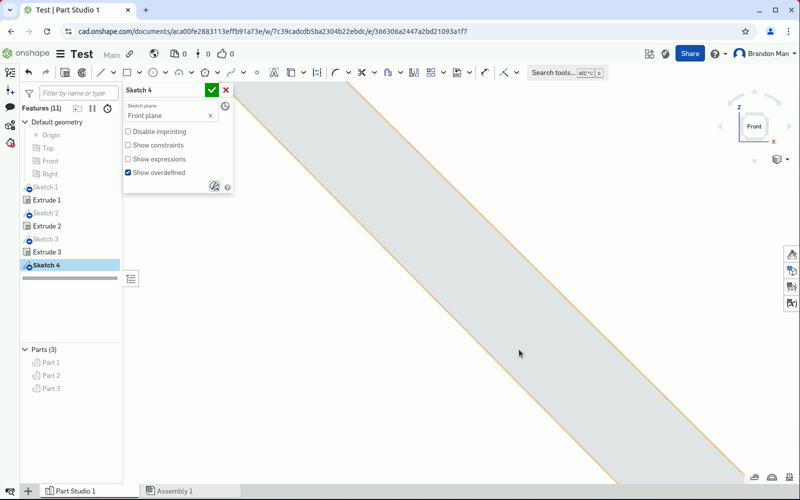
scroll(-6)
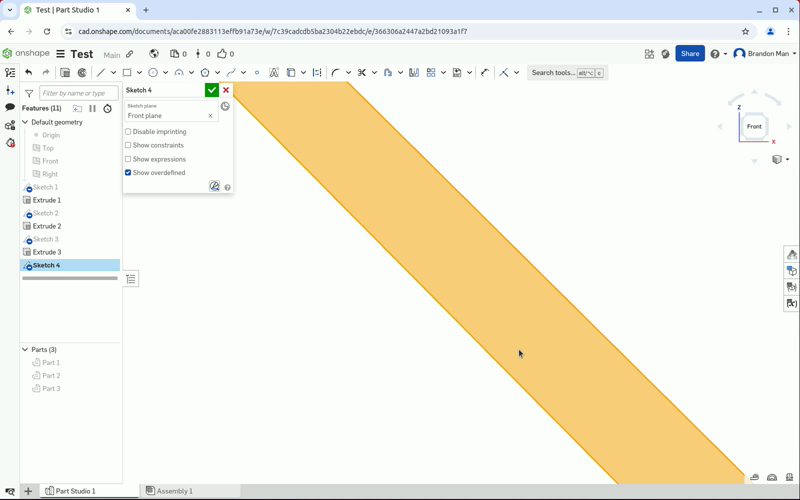
scroll(-6)
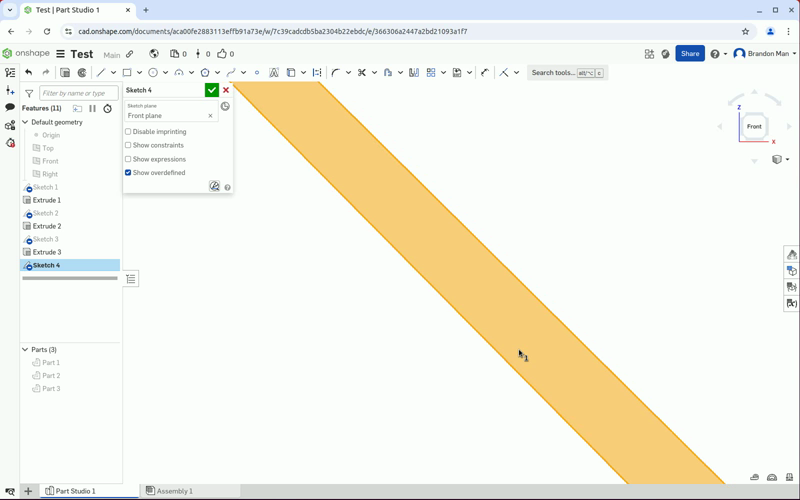
scroll(-6)
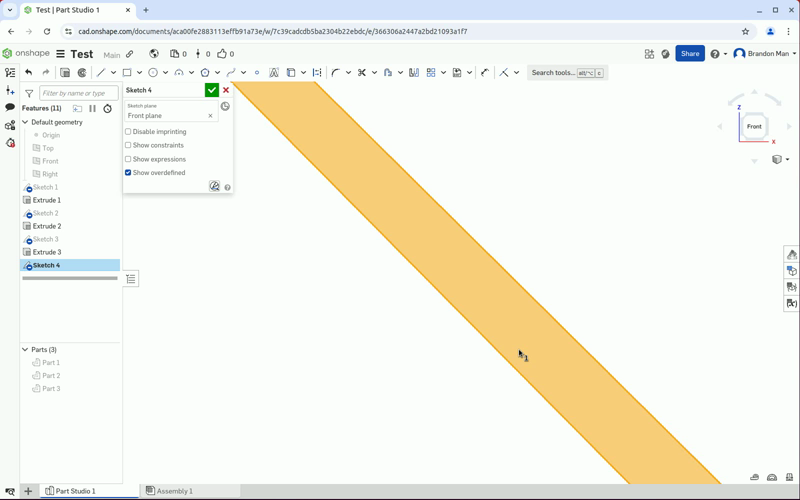
scroll(-6)
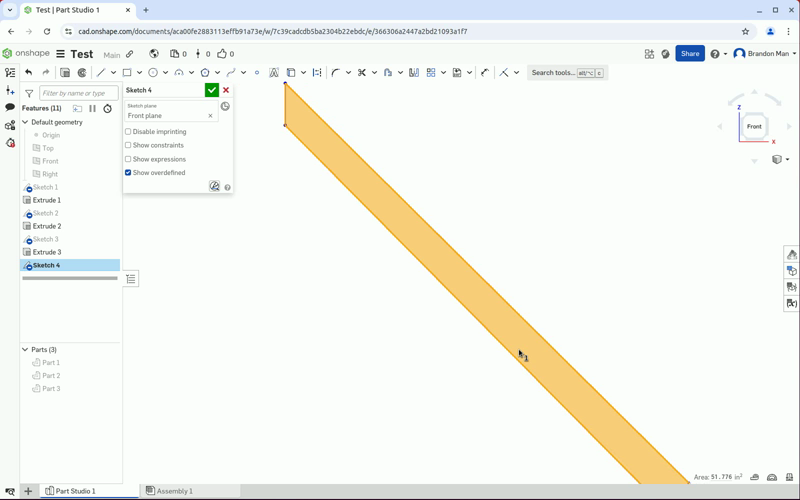
scroll(-6)
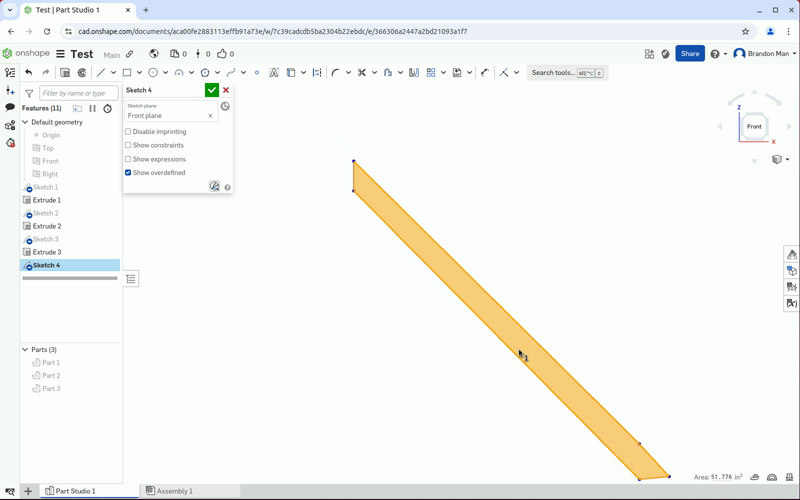
scroll(-6)
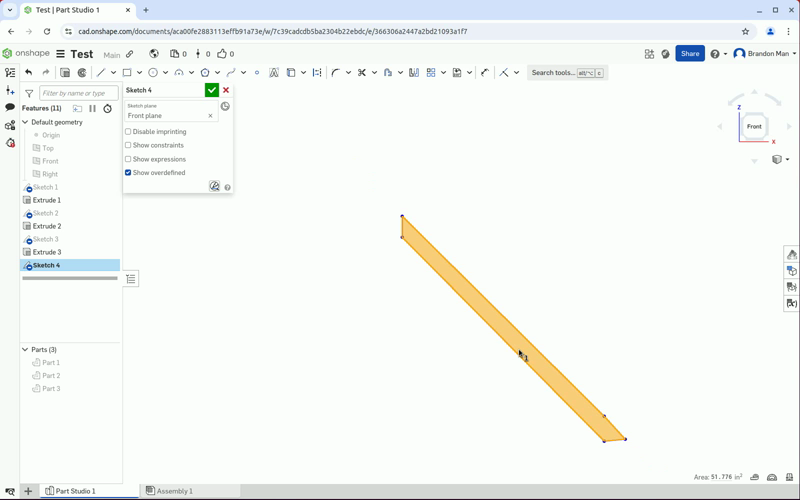
scroll(-6)
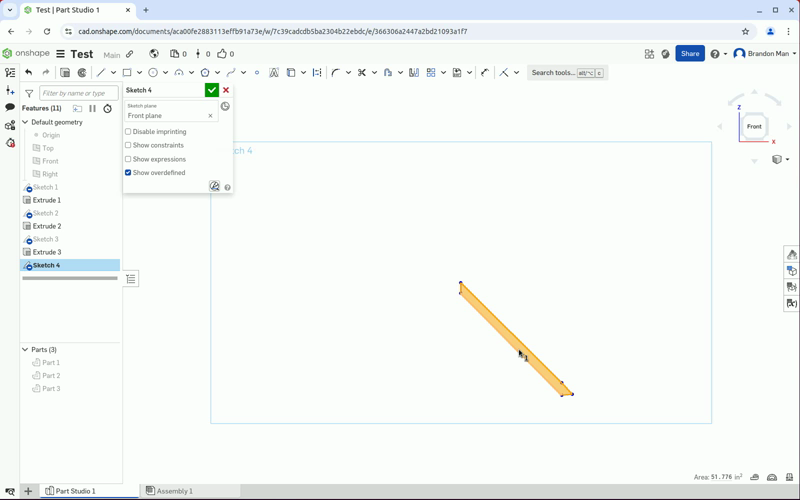
mouse_move(73, 352)
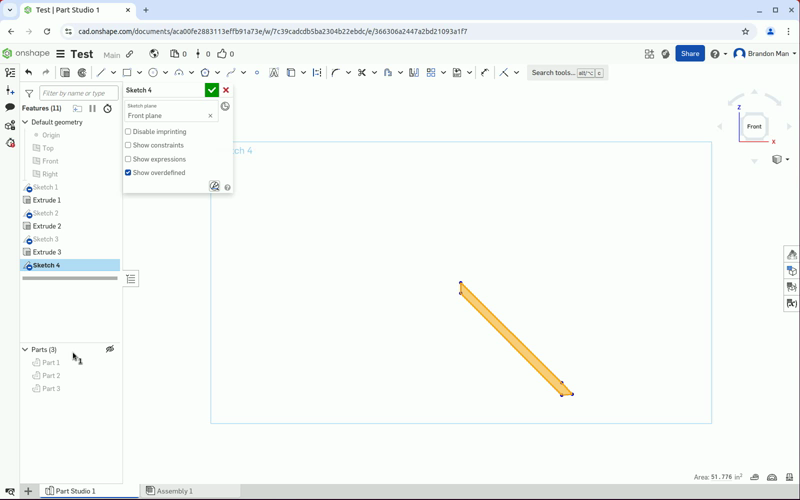
key(shift+y)
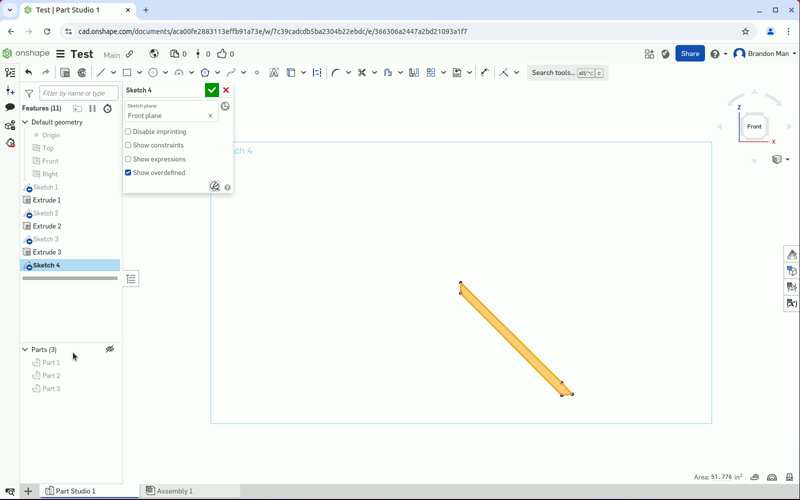
key(shift+e)
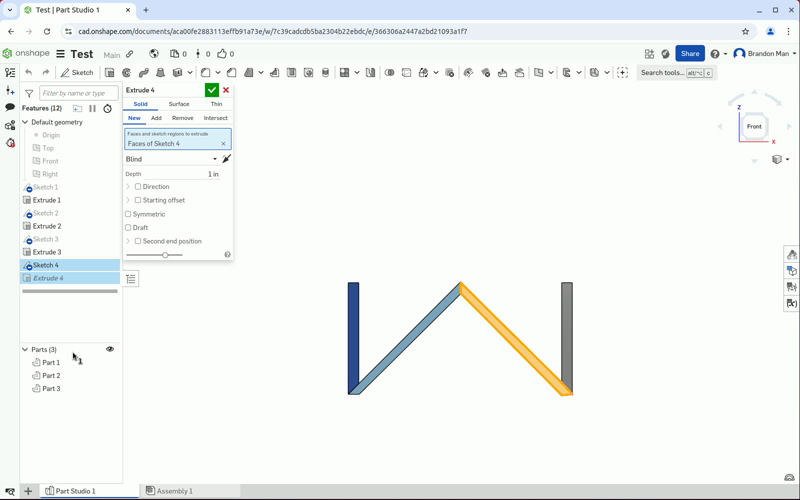
mouse_move(143, 106)
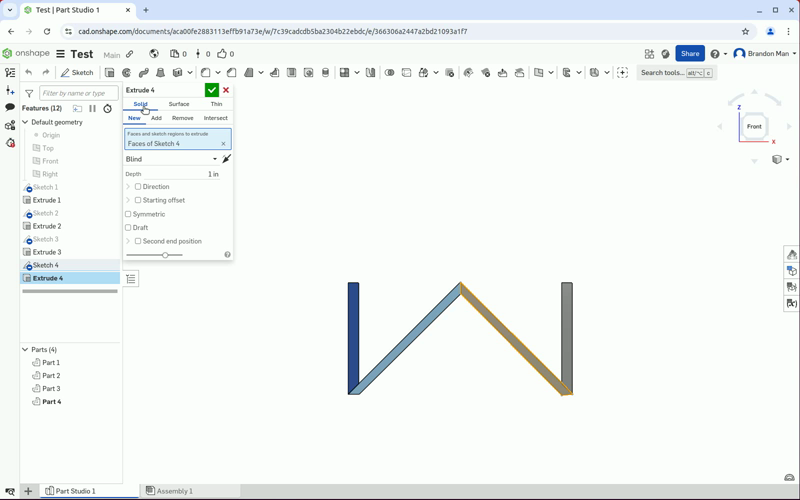
click(143, 106)
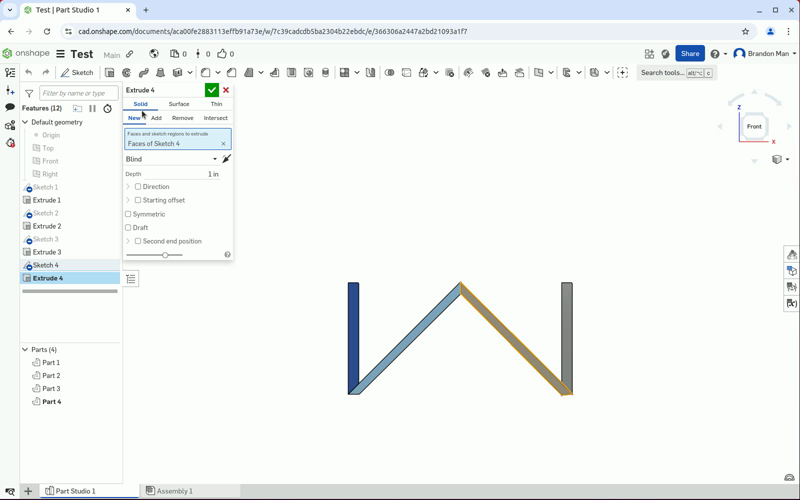
mouse_move(137, 120)
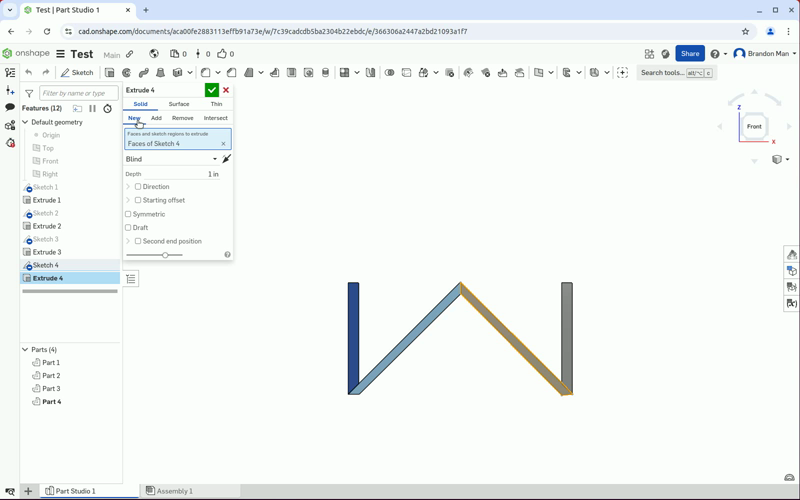
click(137, 120)
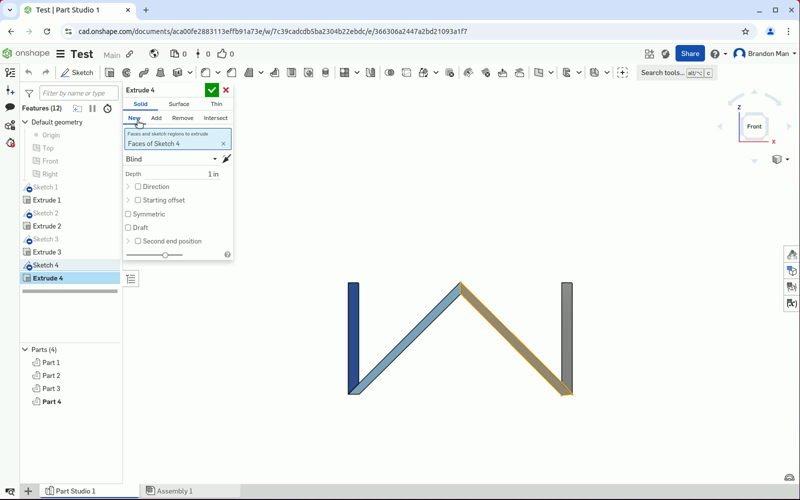
key(tab, 4)
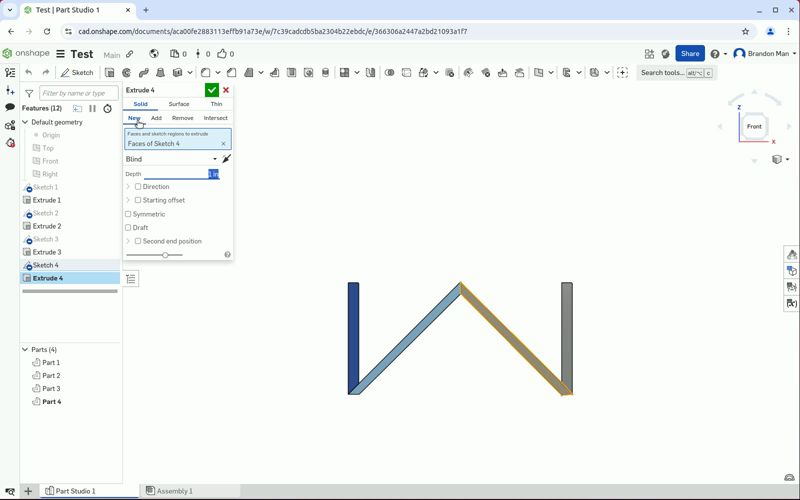
text(1.685)
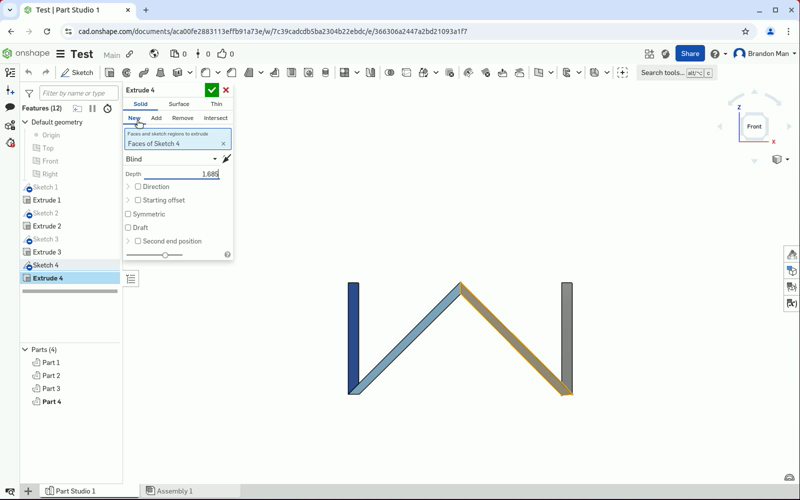
key(enter)
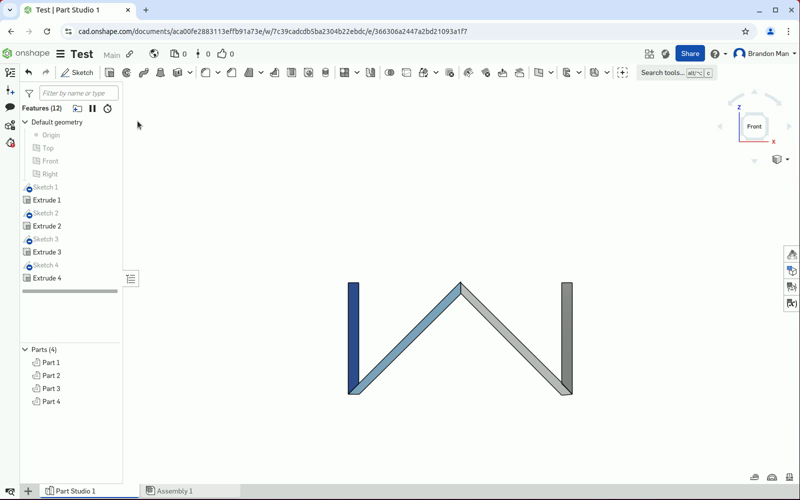
key(shift+h)
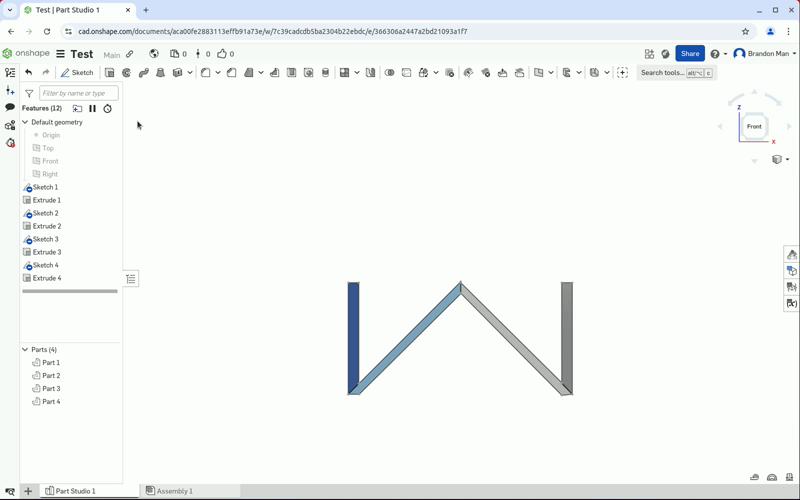
key(shift+h)
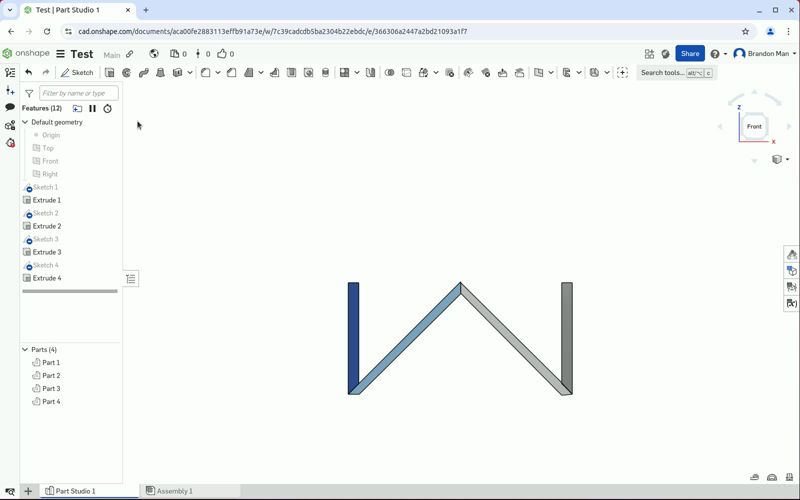
mouse_move(73, 189)
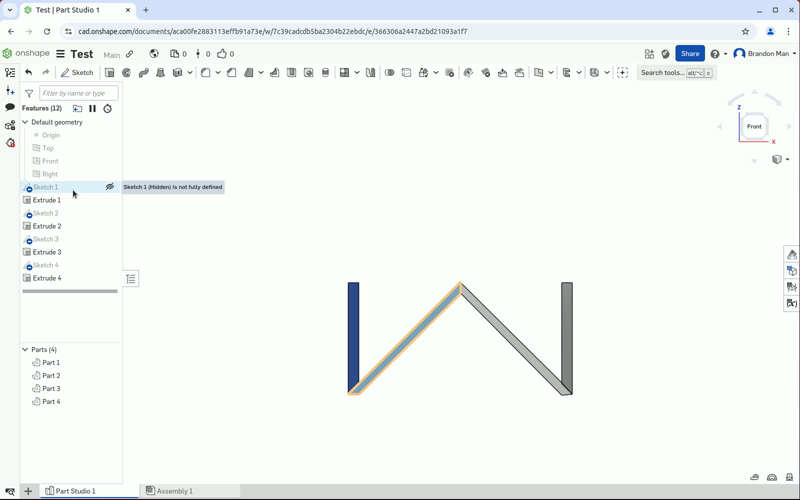
click(73, 189)
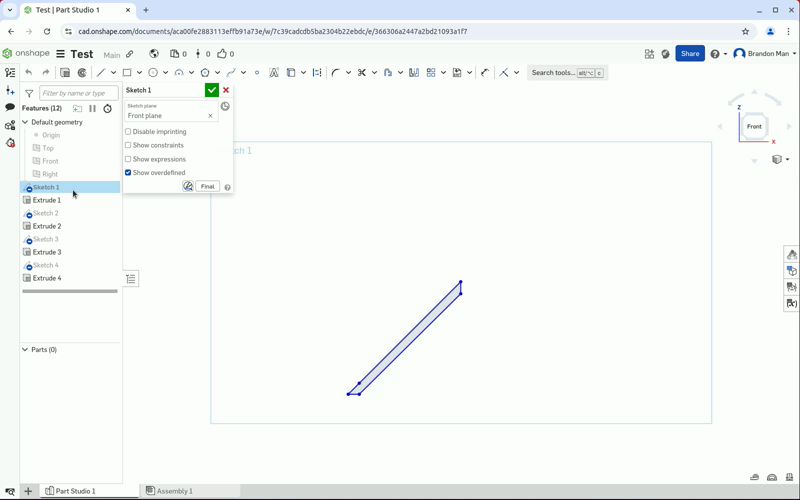
mouse_move(229, 92)
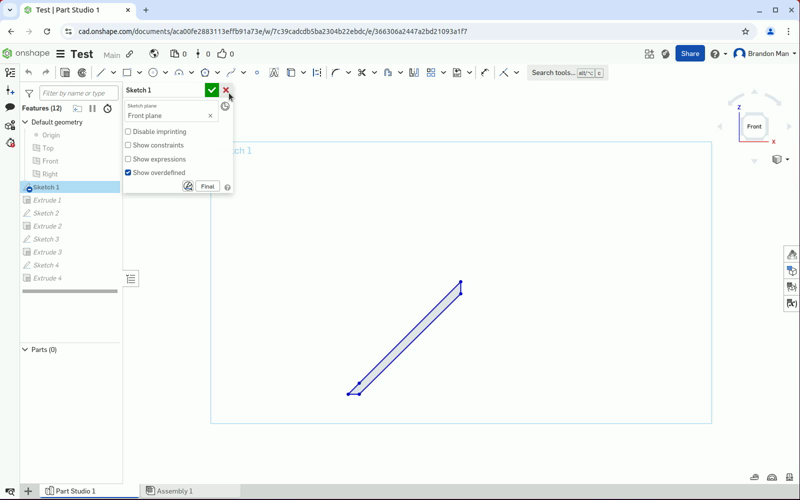
click(229, 92)
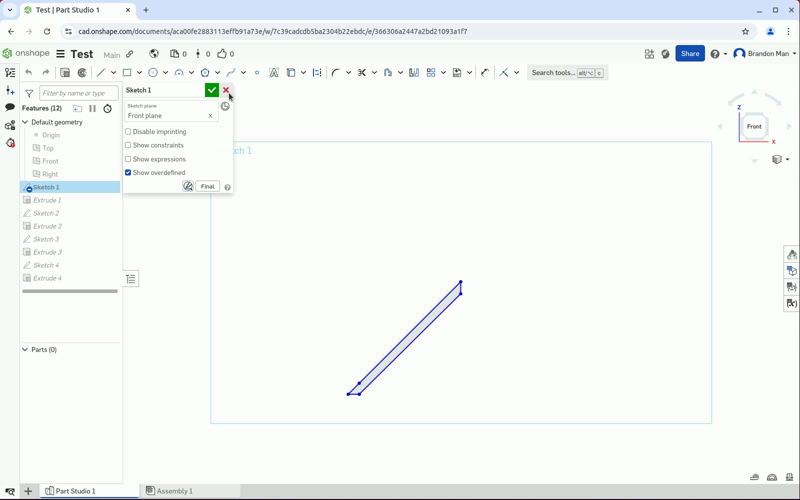
key(shift+s)
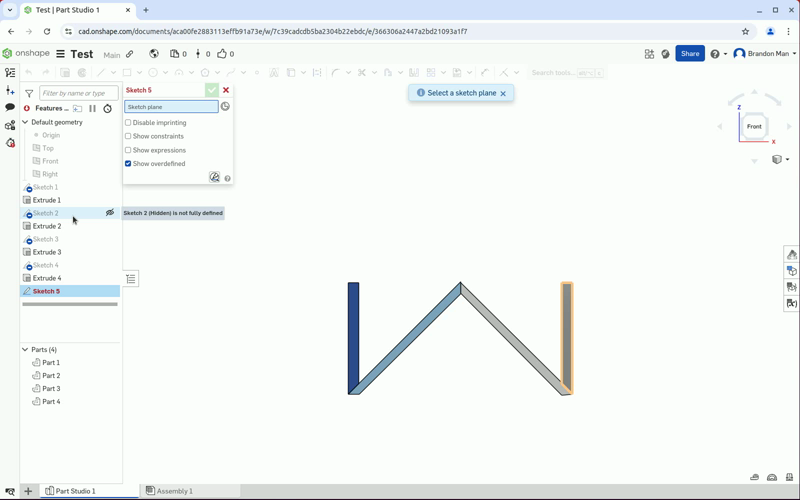
scroll(3)
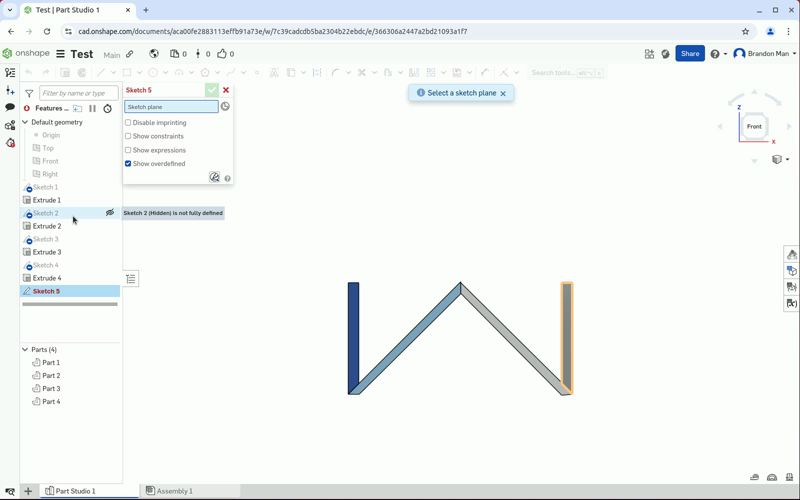
mouse_move(73, 163)
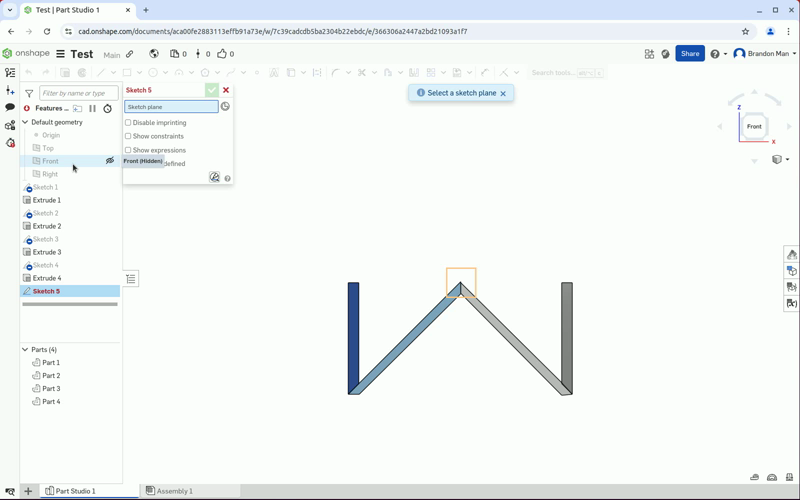
click(73, 163)
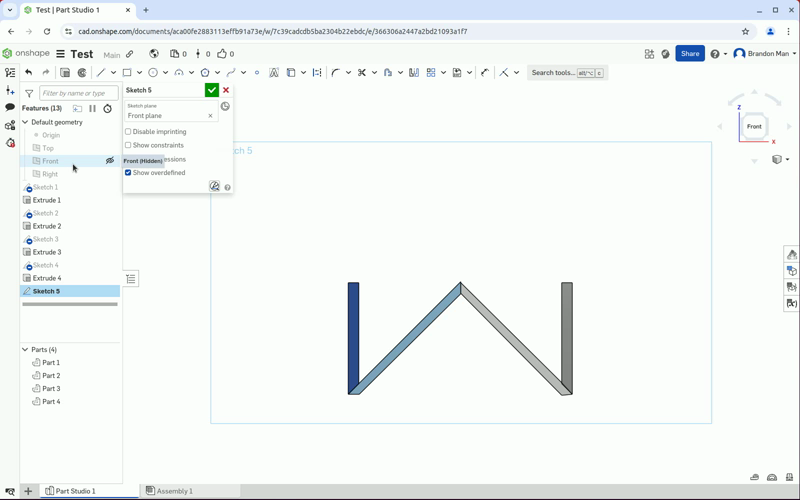
mouse_move(73, 352)
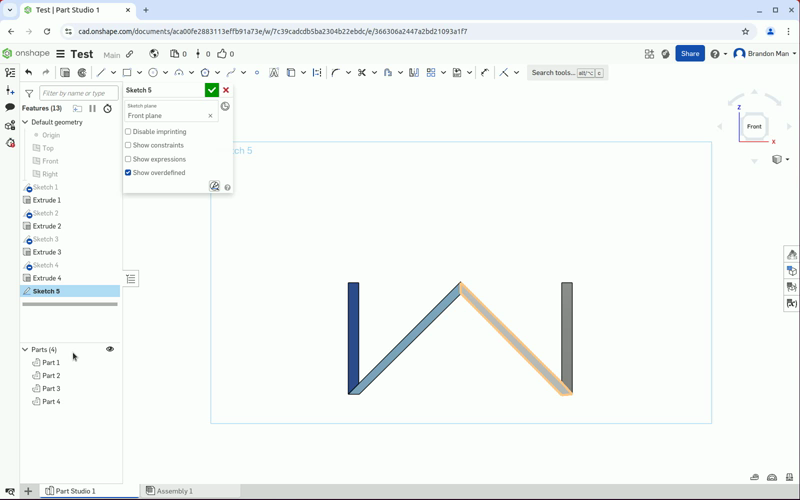
key(y)
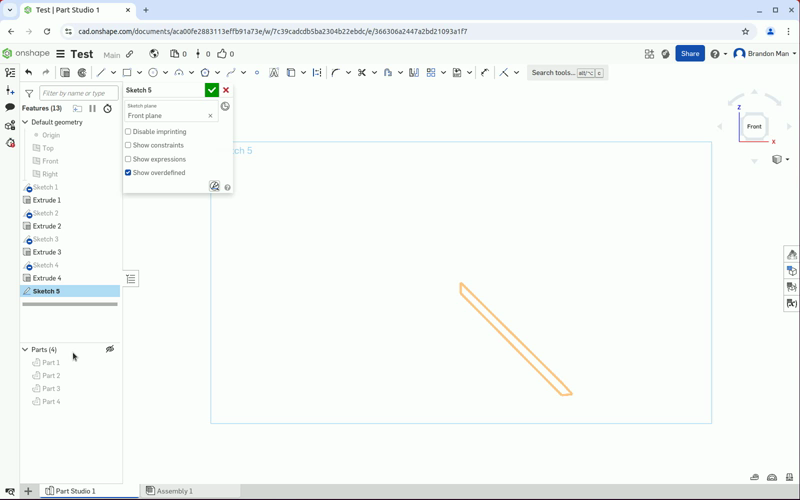
key(l)
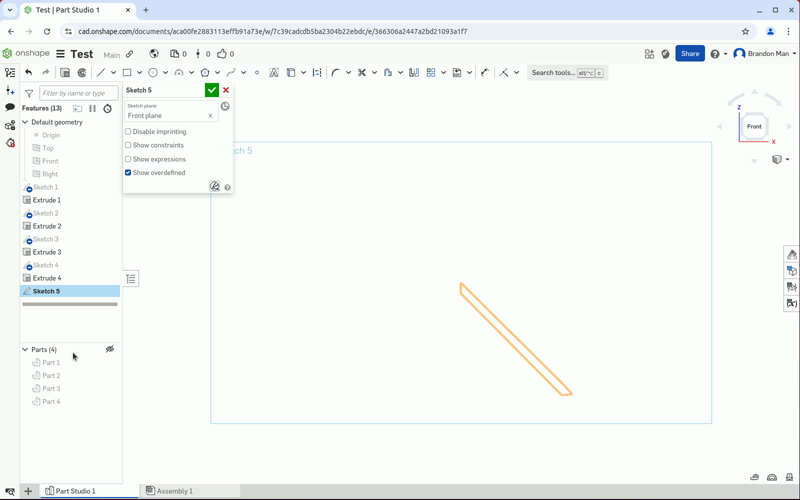
key_down(shift)
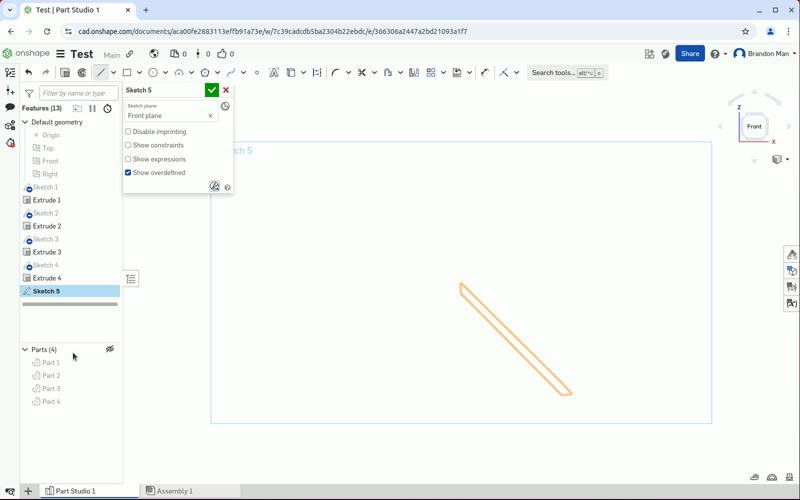
mouse_move(460, 293)
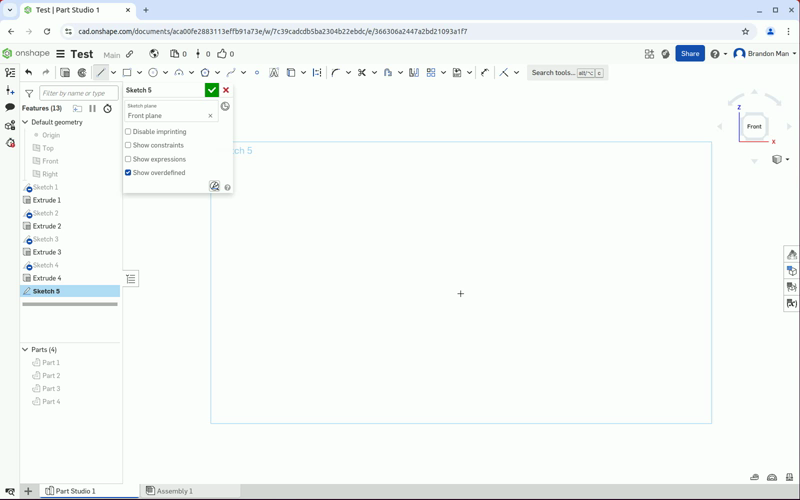
click(460, 293)
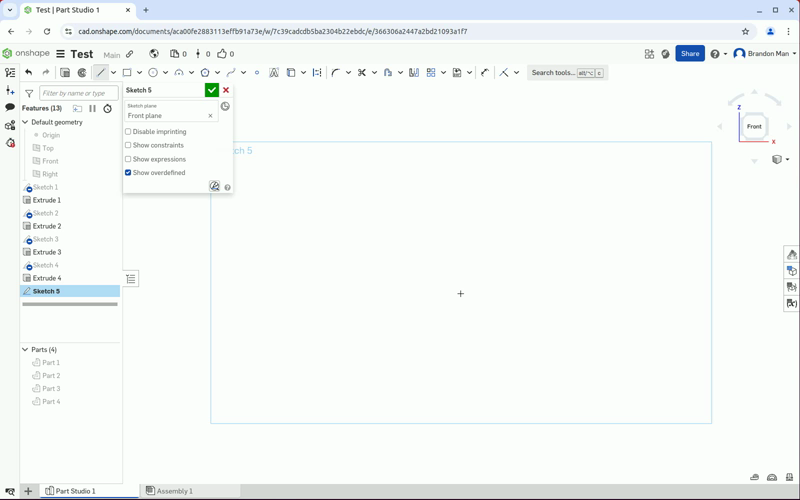
key_up(shift)
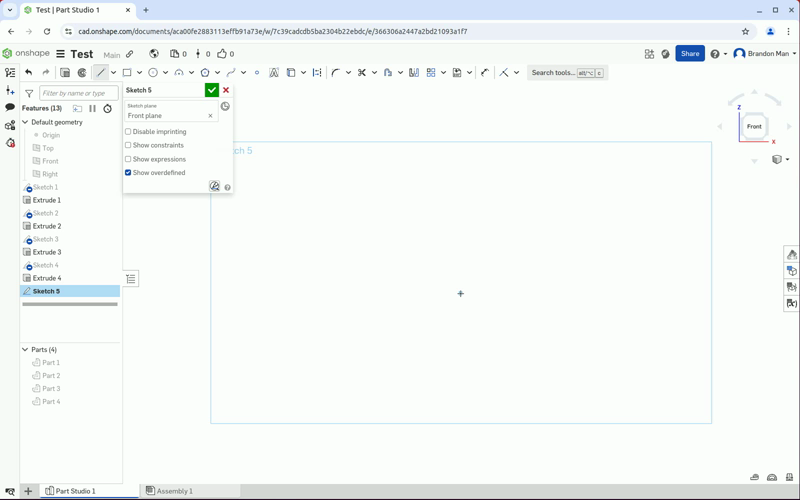
key_down(shift)
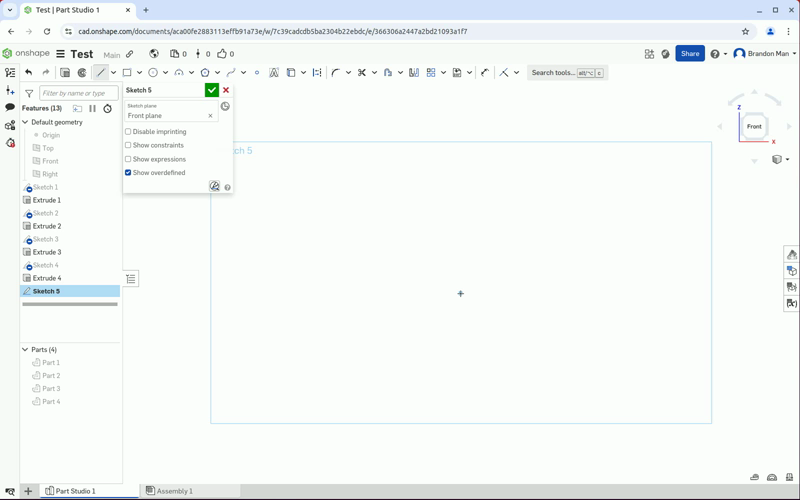
mouse_move(561, 395)
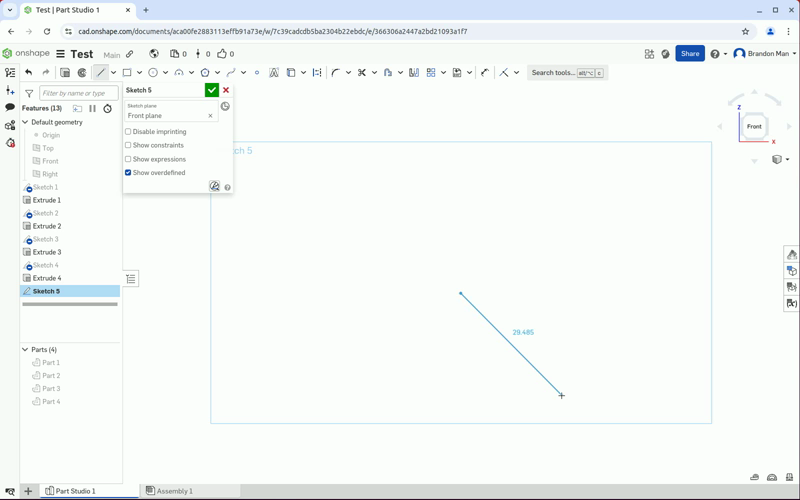
click(561, 395)
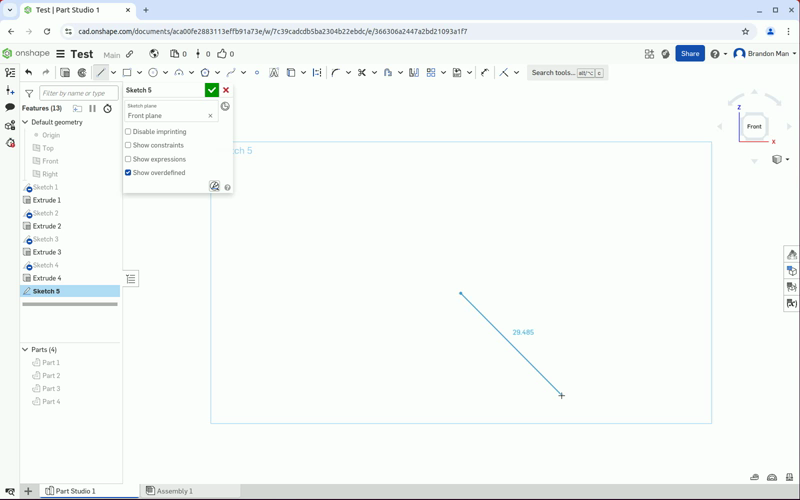
key_up(shift)
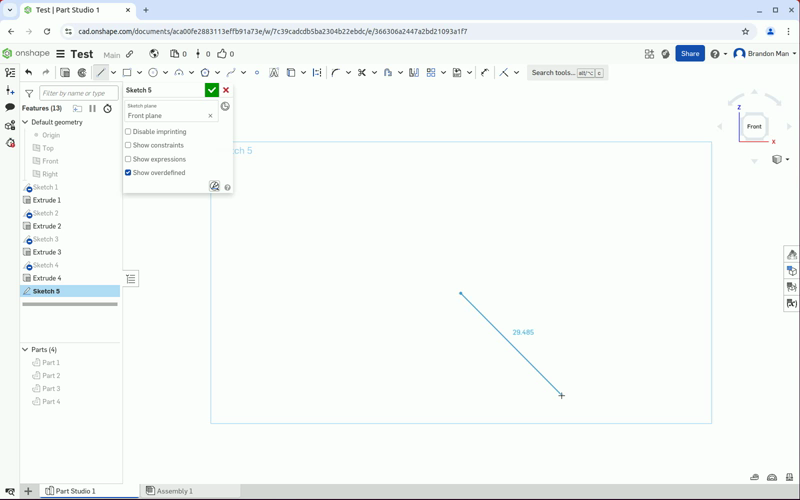
key_down(shift)
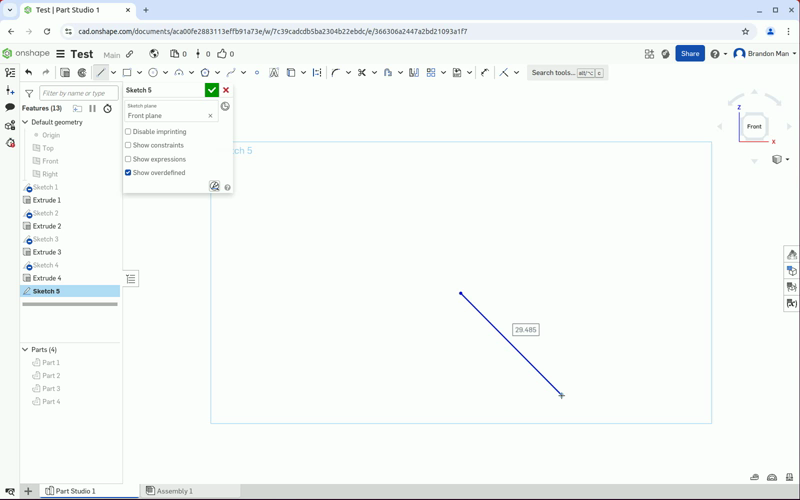
mouse_move(589, 395)
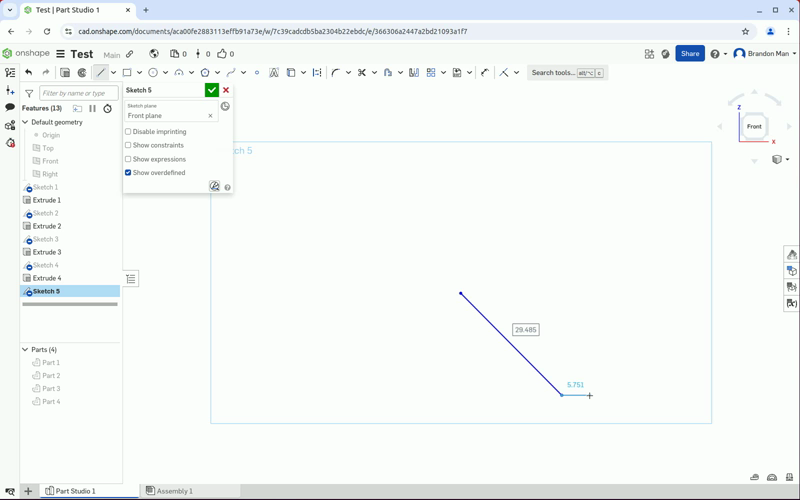
mouse_move(572, 394)
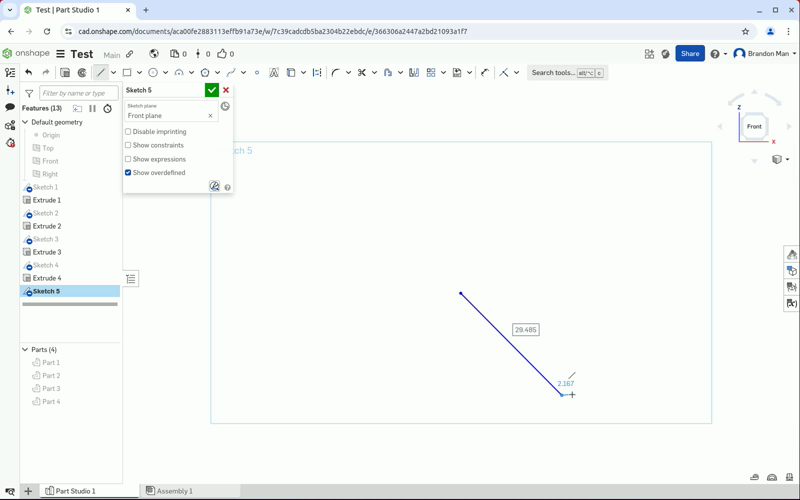
click(572, 394)
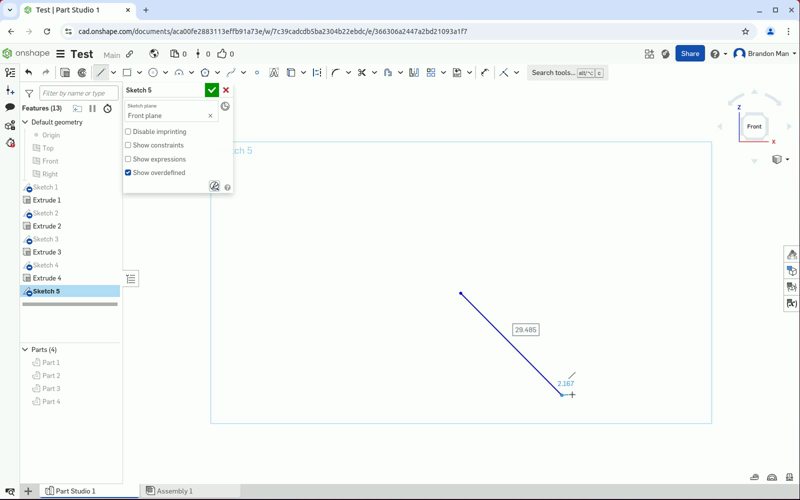
key_up(shift)
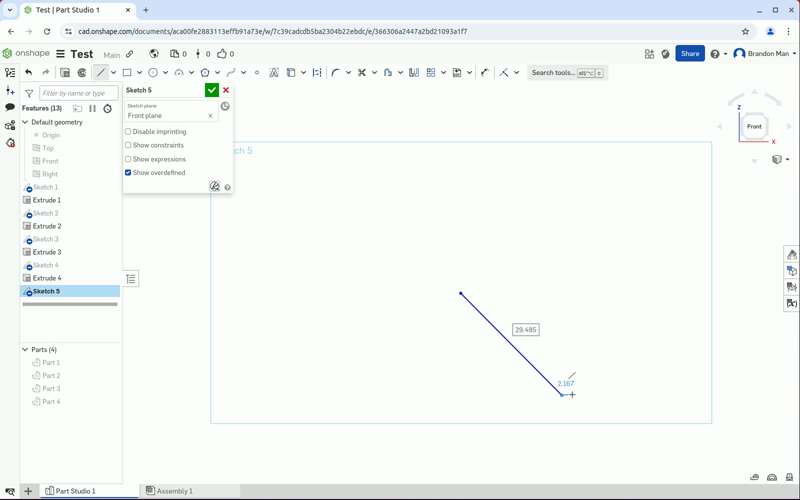
key_down(shift)
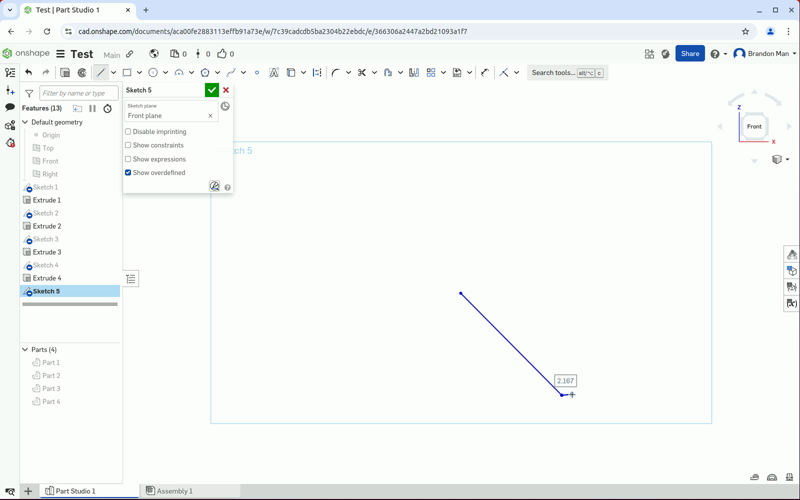
mouse_move(589, 394)
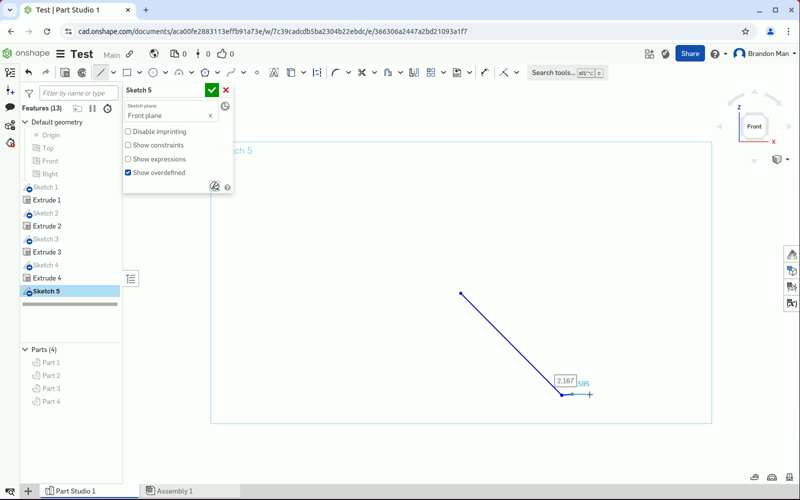
mouse_move(561, 382)
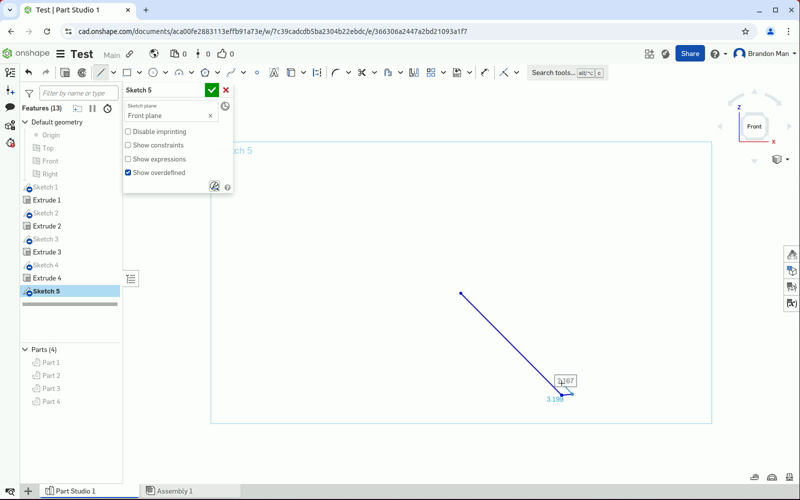
click(561, 382)
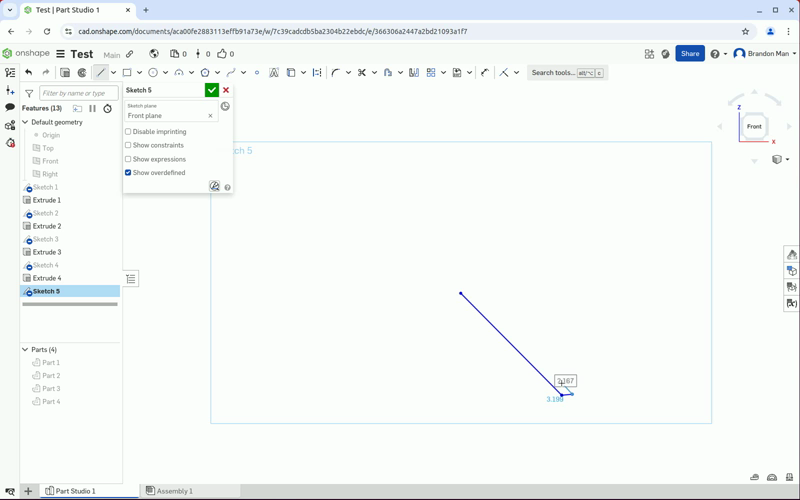
key_up(shift)
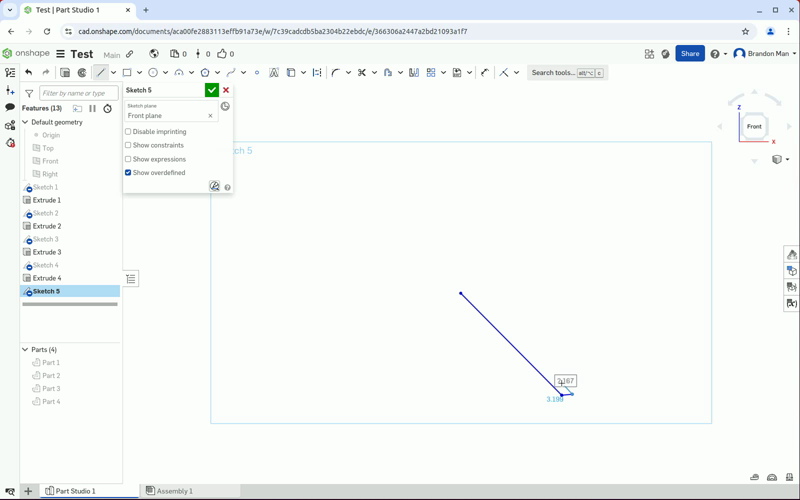
key_down(shift)
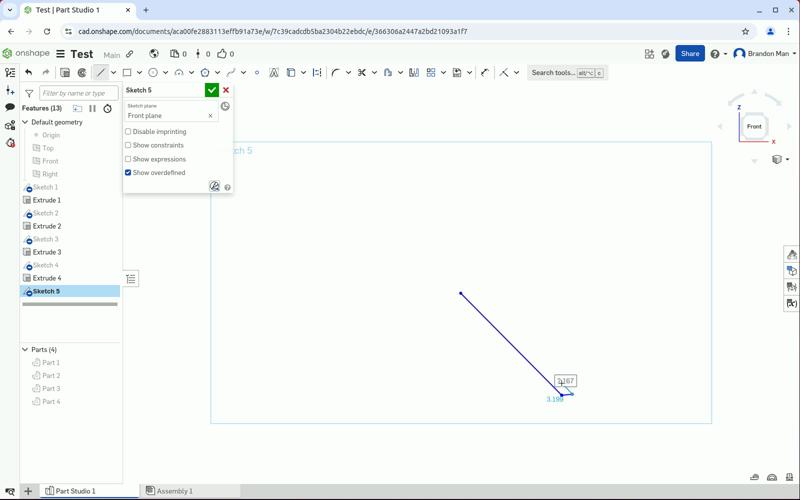
mouse_move(460, 282)
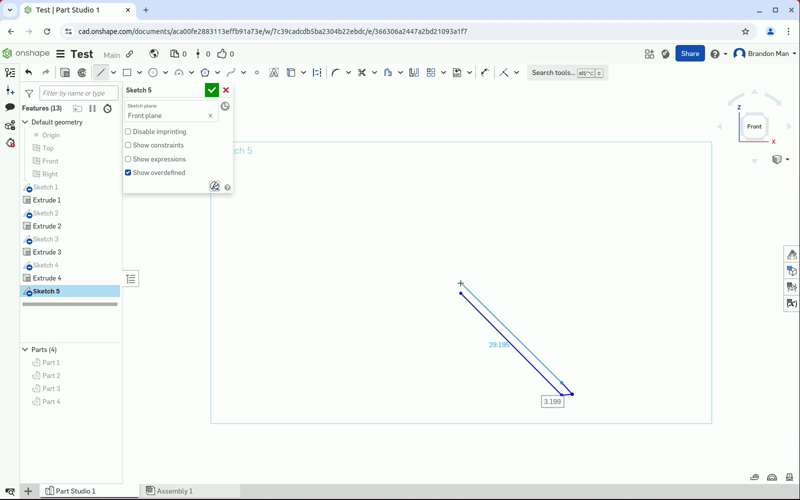
click(460, 282)
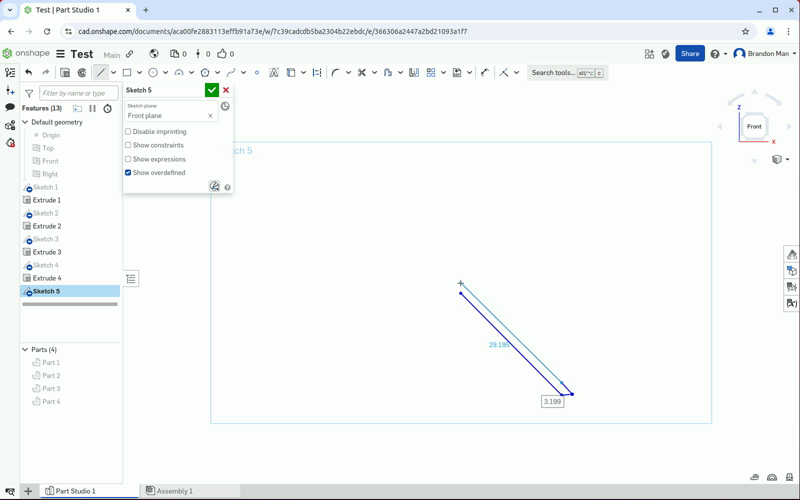
key_up(shift)
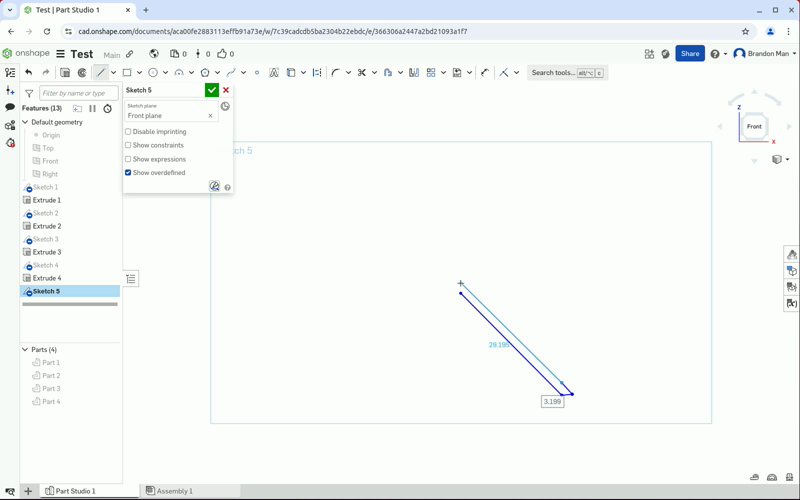
mouse_move(490, 282)
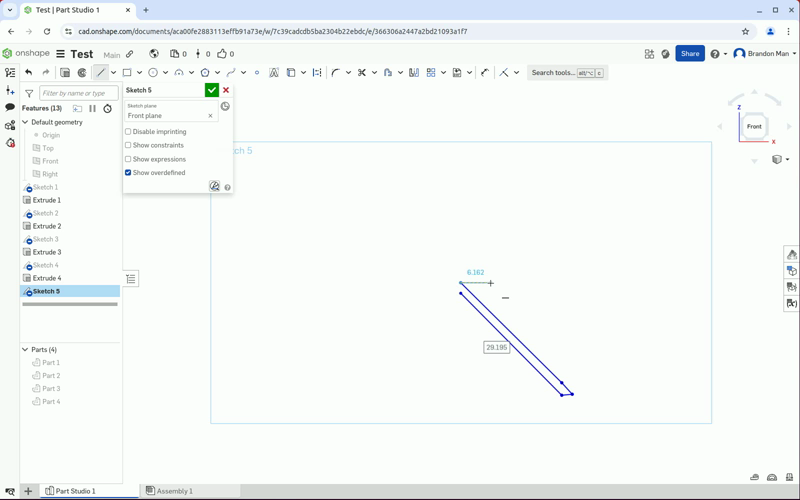
key_down(shift)
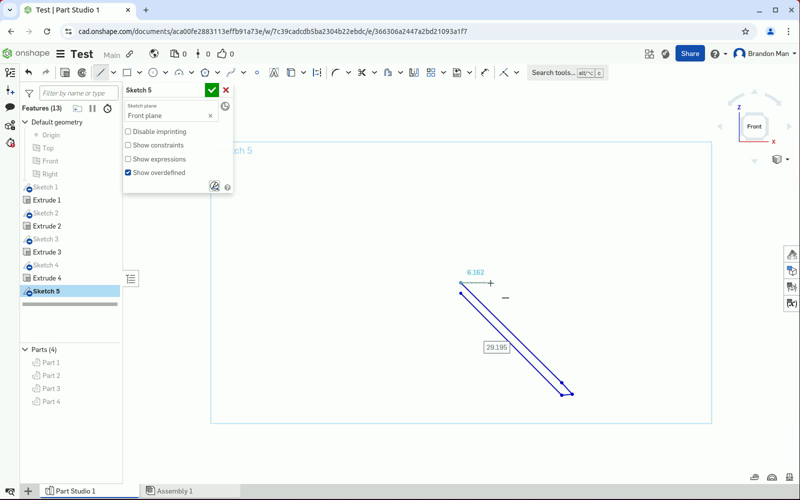
mouse_move(460, 293)
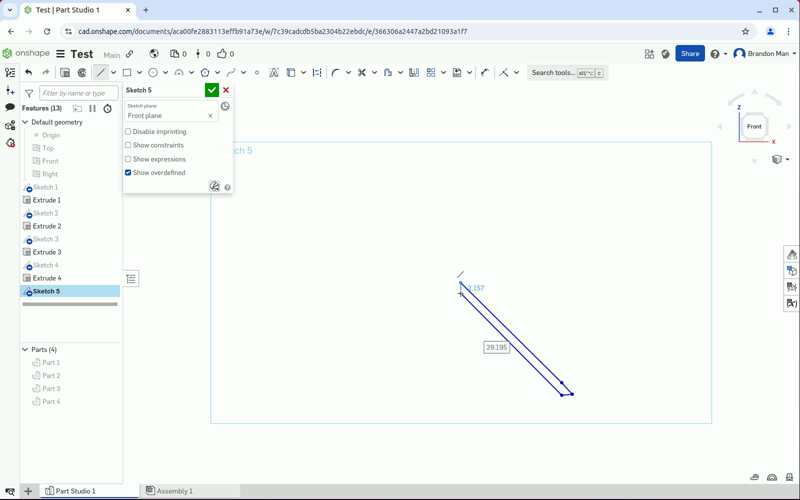
key_up(shift)
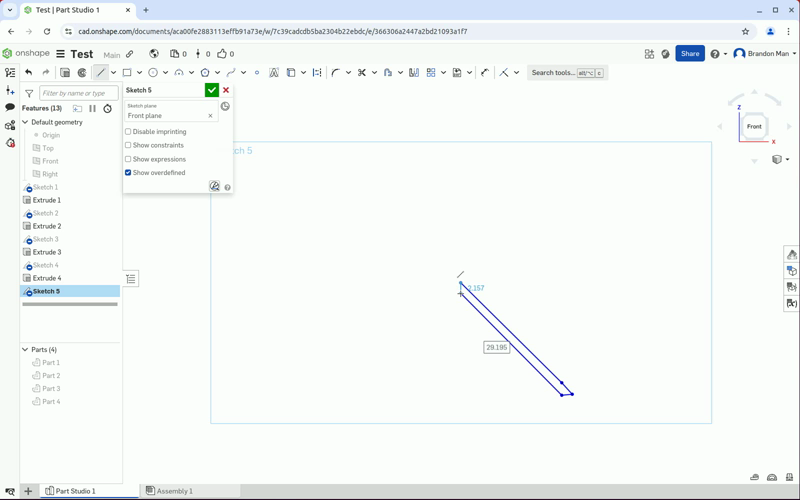
click(460, 293)
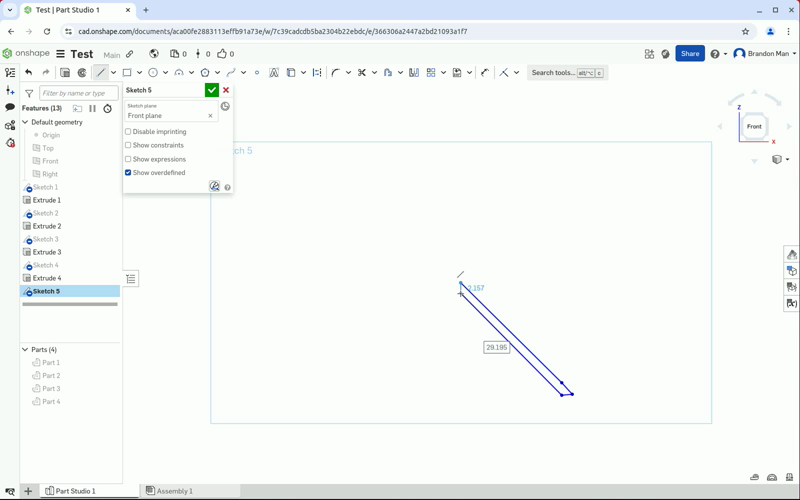
key(esc)
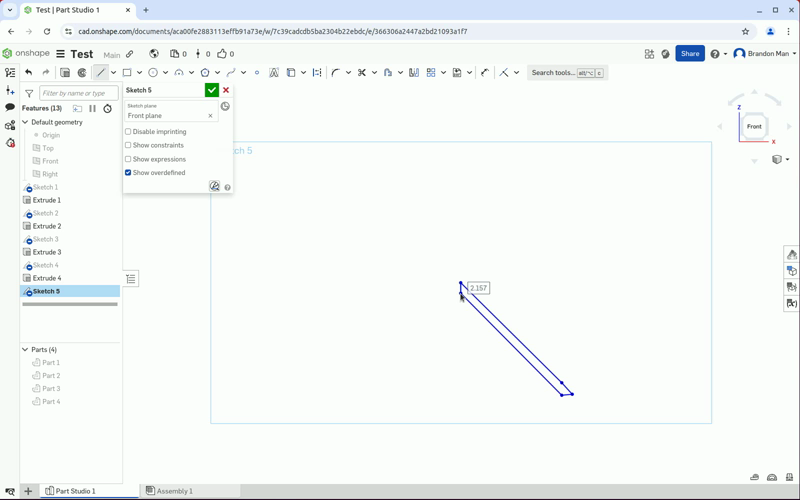
mouse_move(491, 319)
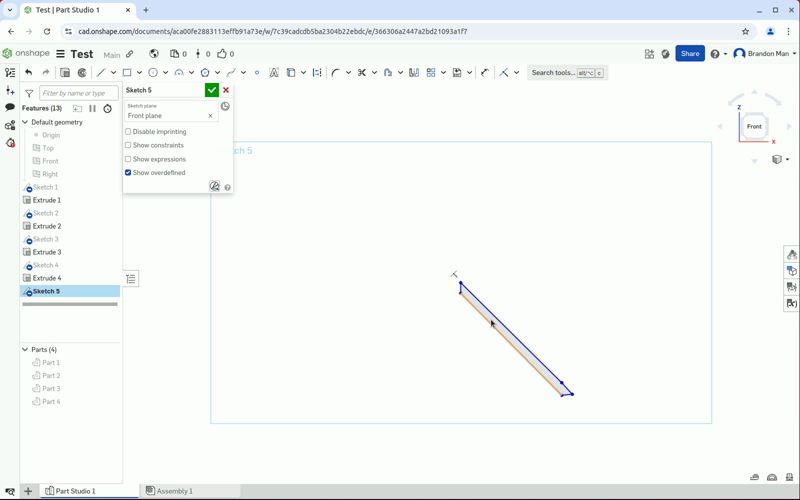
scroll(6)
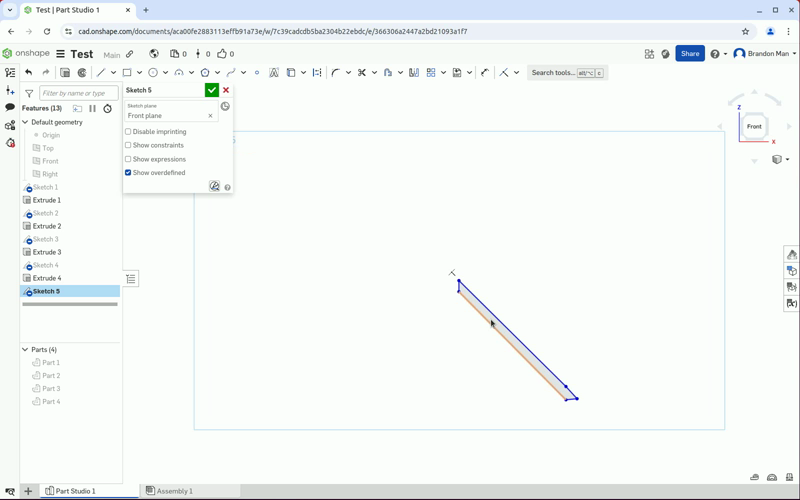
scroll(6)
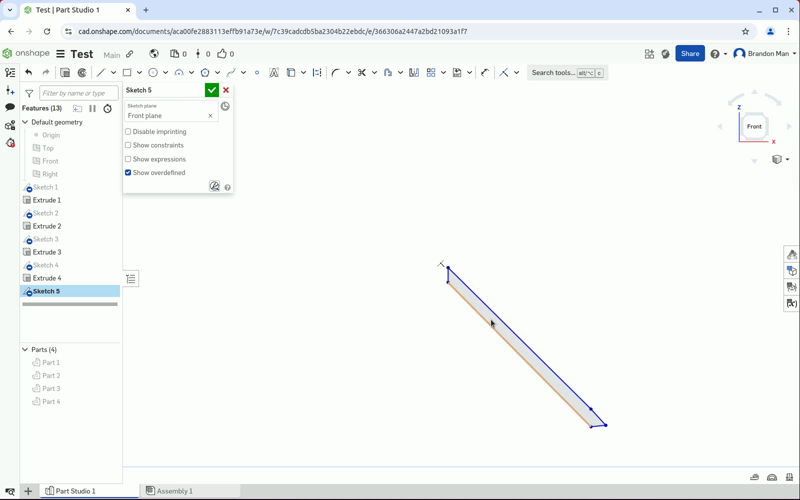
scroll(6)
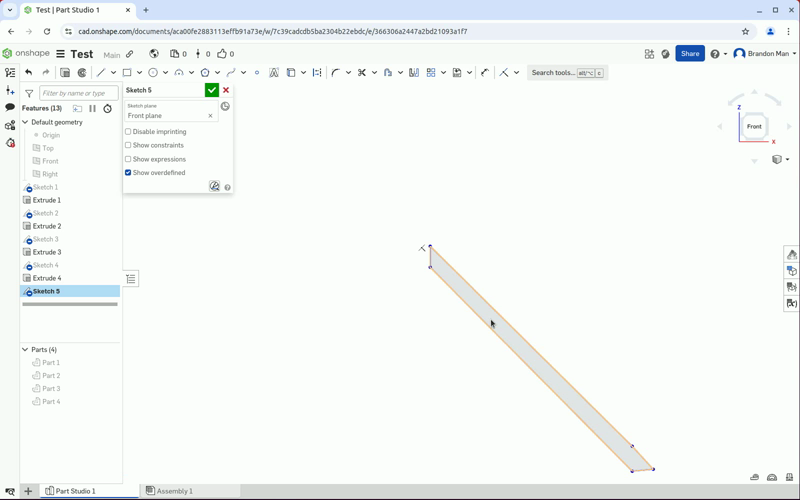
scroll(6)
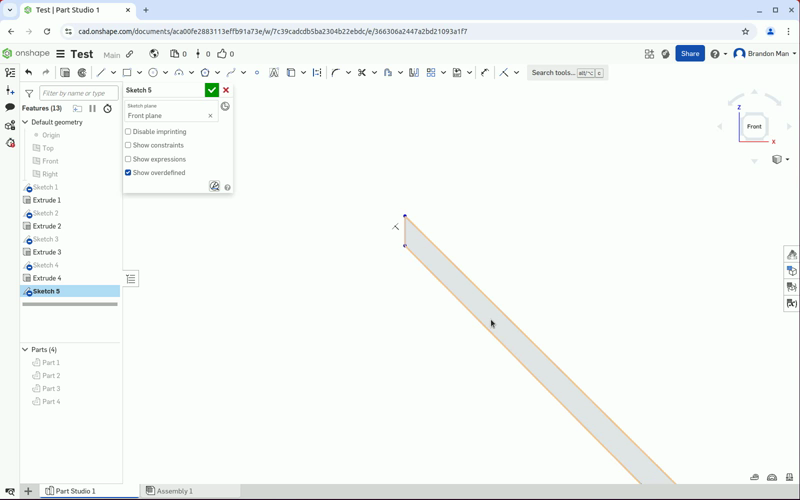
scroll(6)
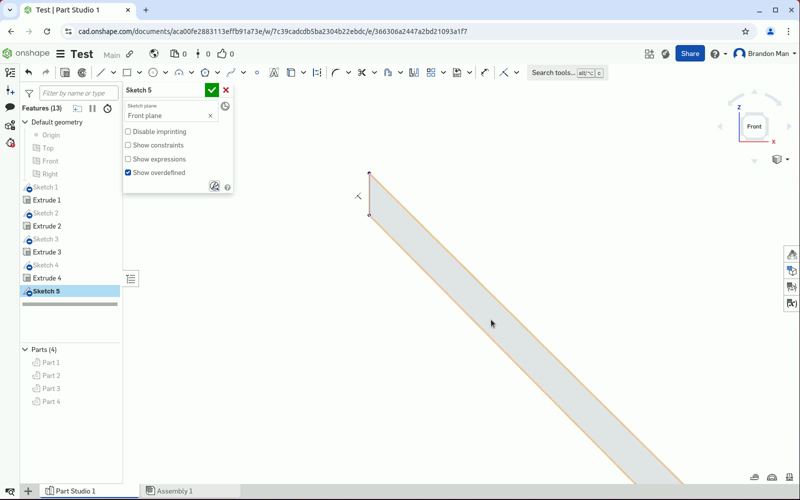
scroll(6)
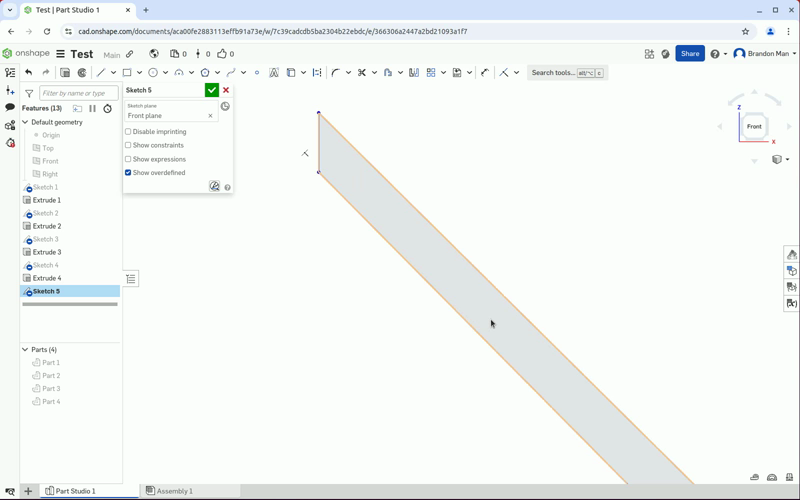
scroll(6)
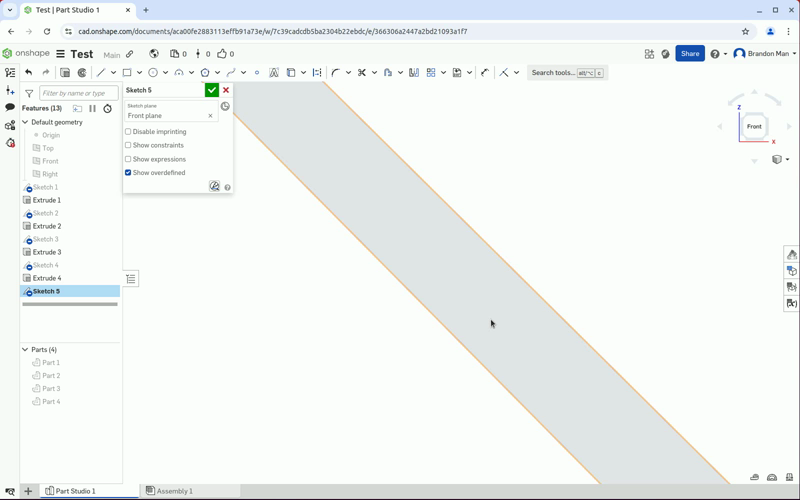
click(491, 319)
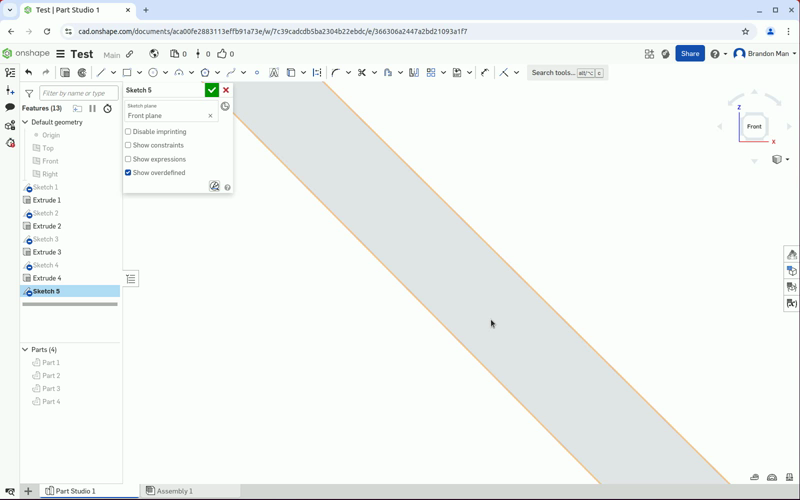
scroll(-6)
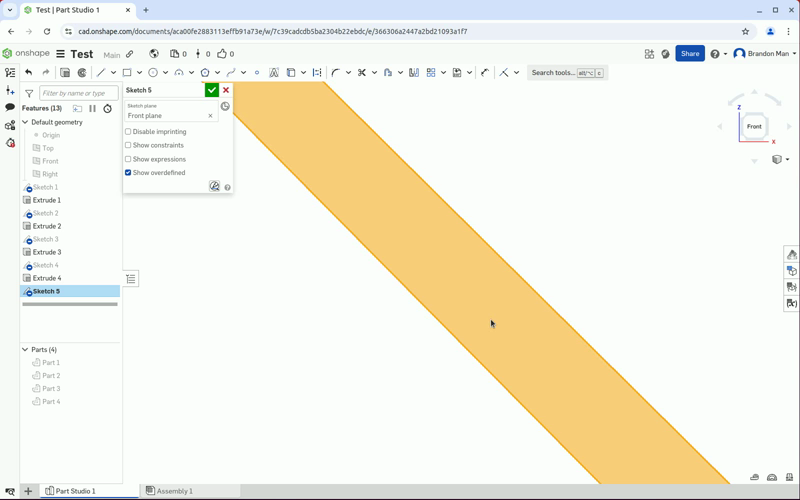
scroll(-6)
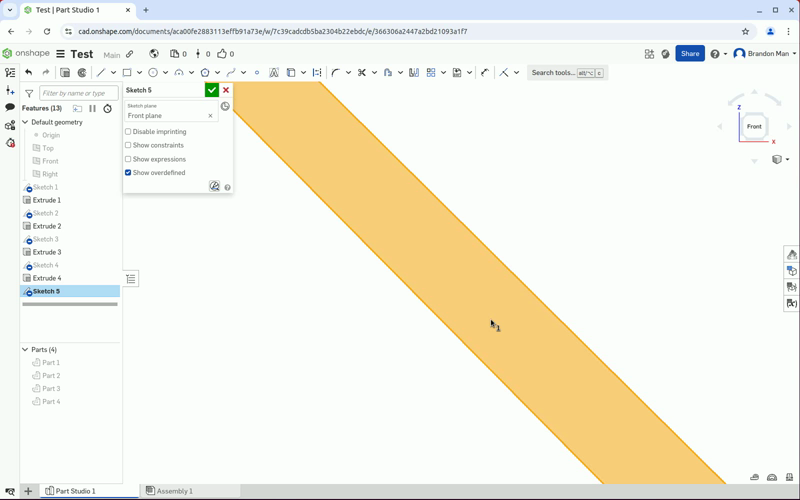
scroll(-6)
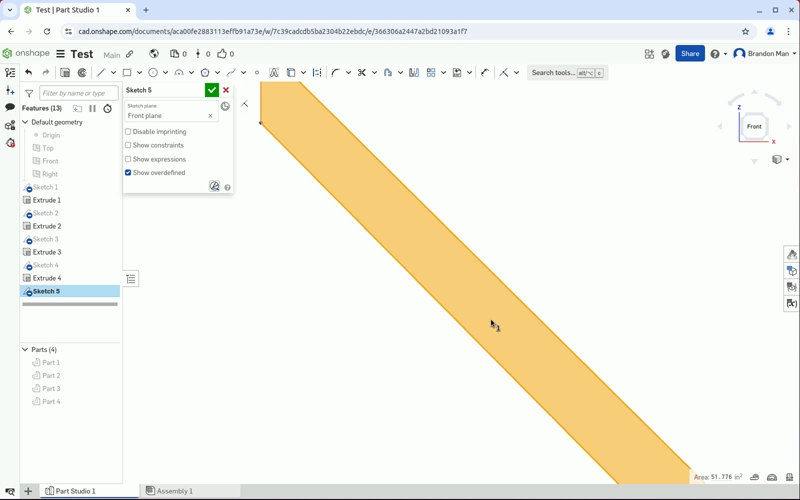
scroll(-6)
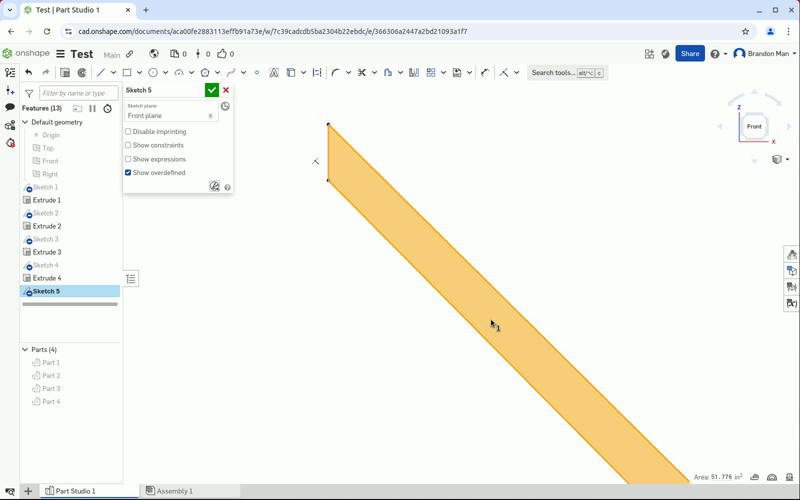
scroll(-6)
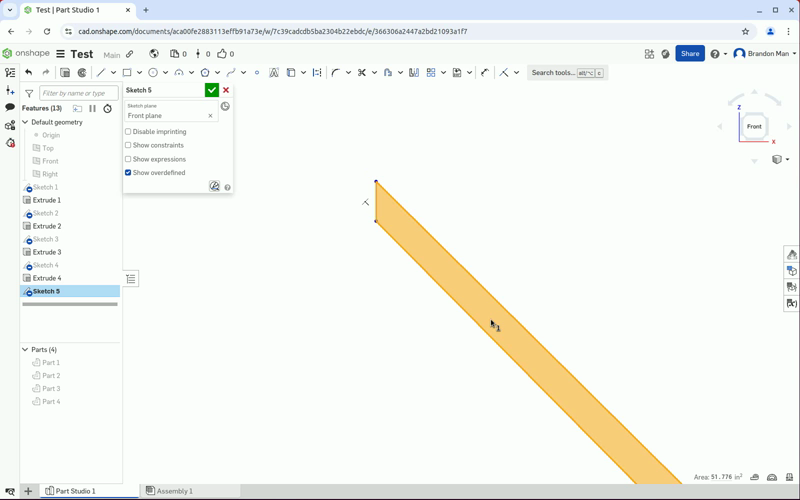
scroll(-6)
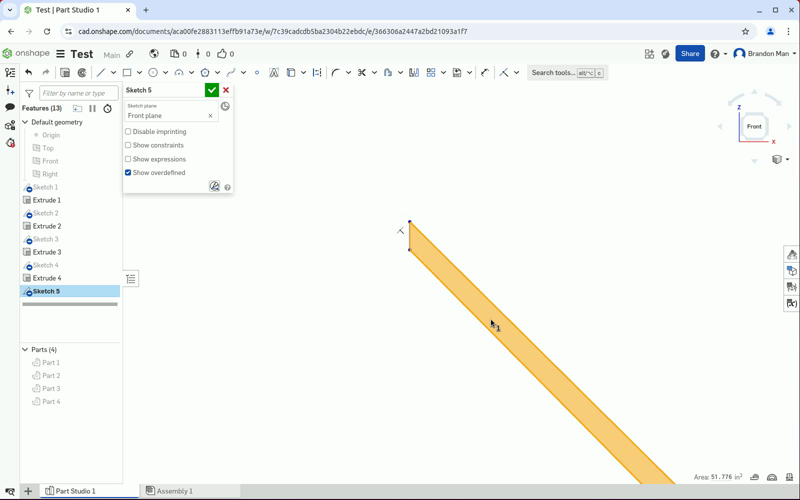
scroll(-6)
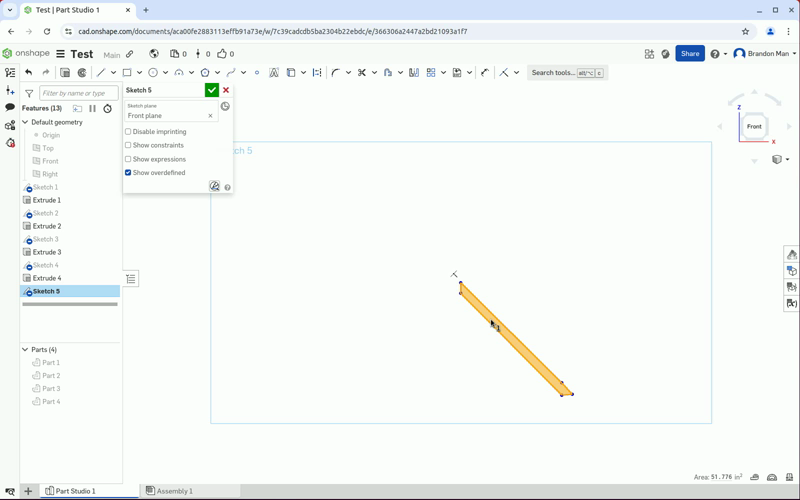
mouse_move(73, 352)
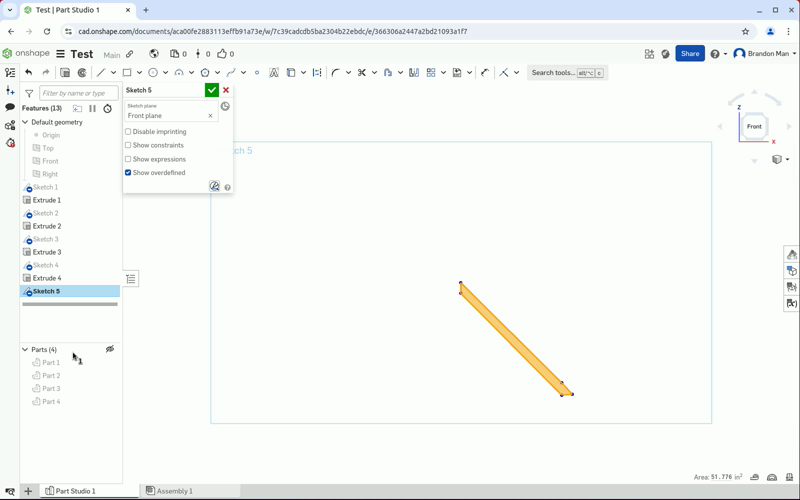
key(shift+y)
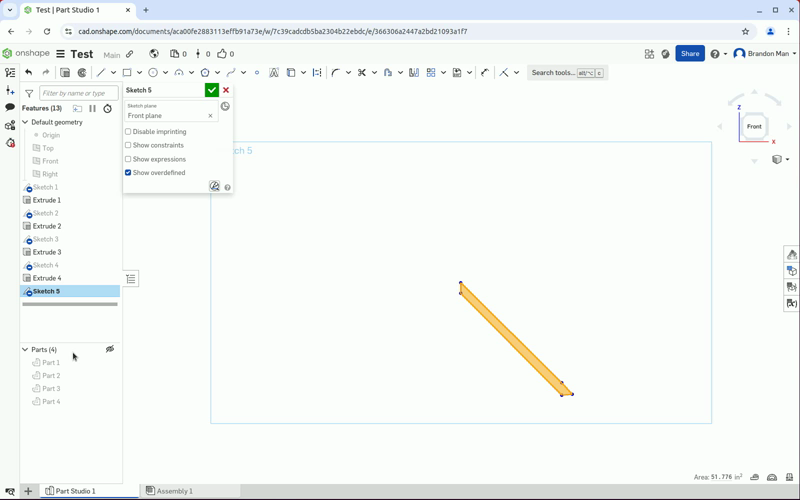
key(shift+e)
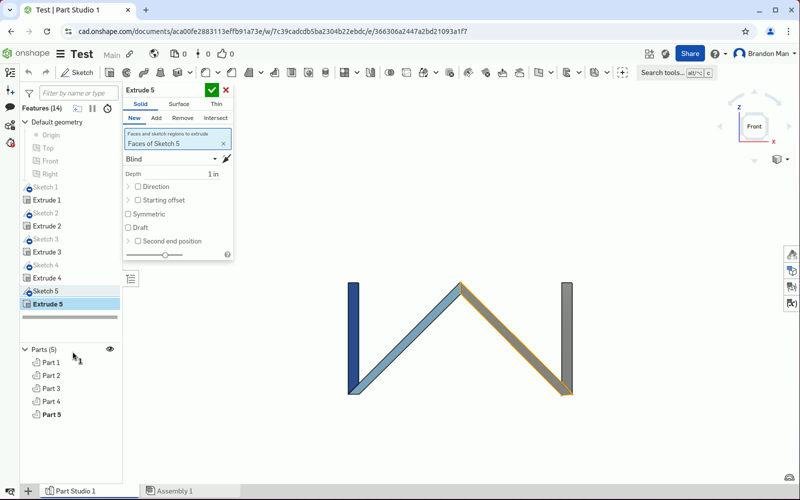
mouse_move(143, 106)
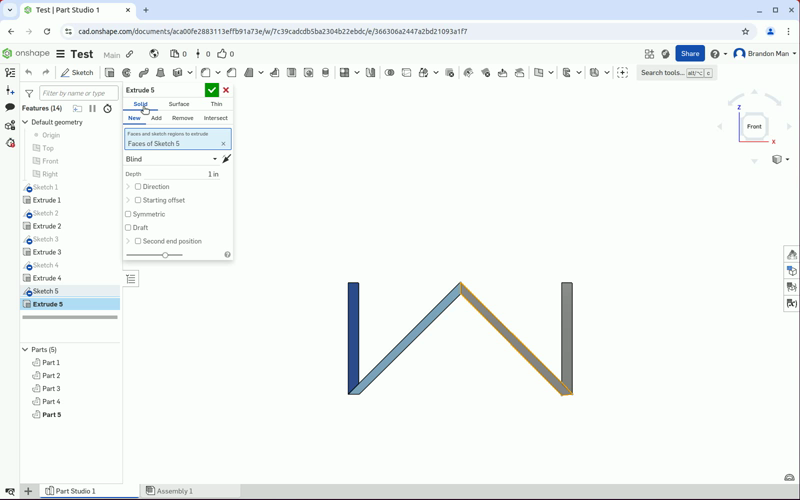
click(143, 106)
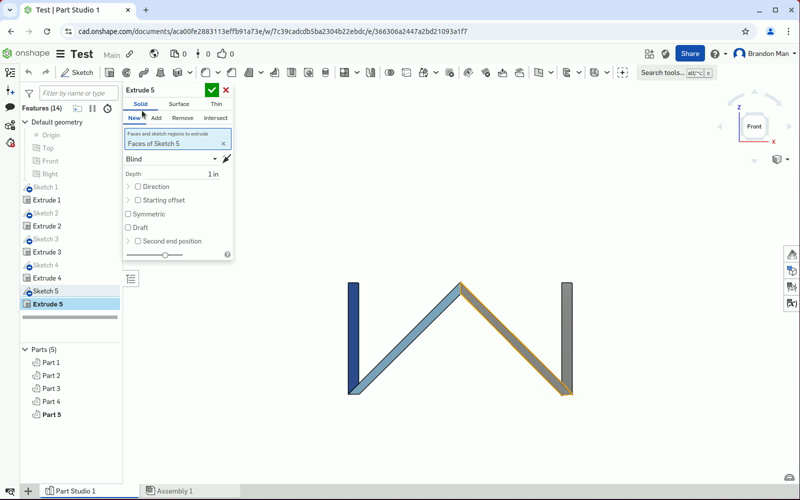
mouse_move(137, 120)
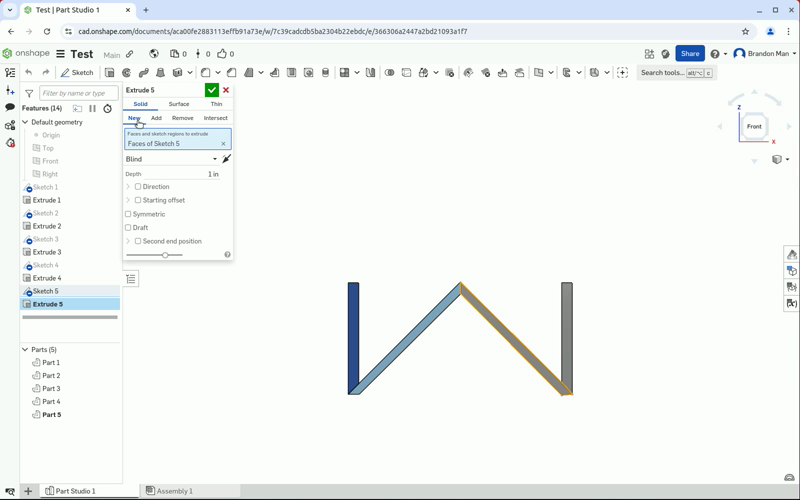
click(137, 120)
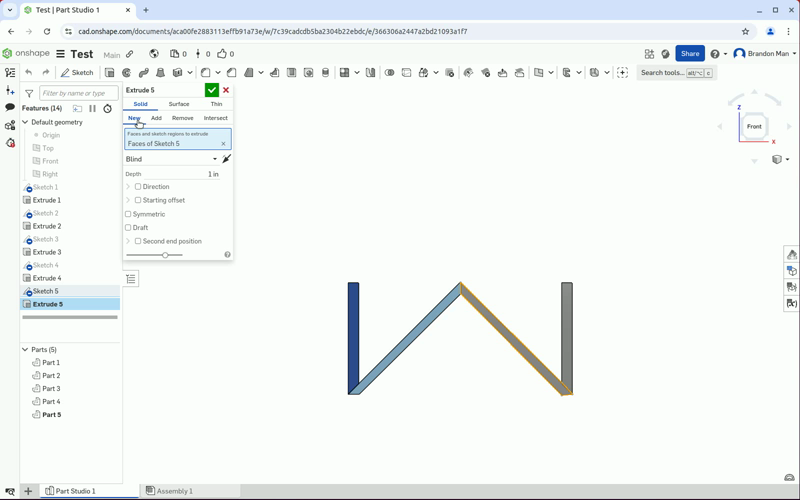
key(tab, 4)
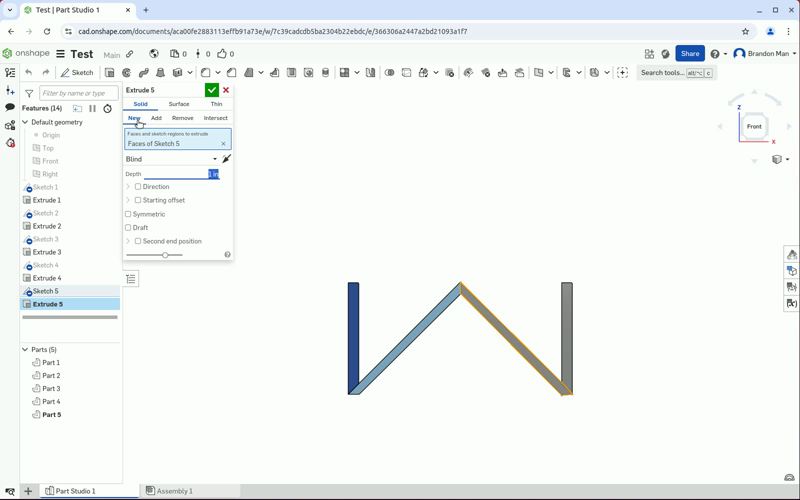
text(1.685)
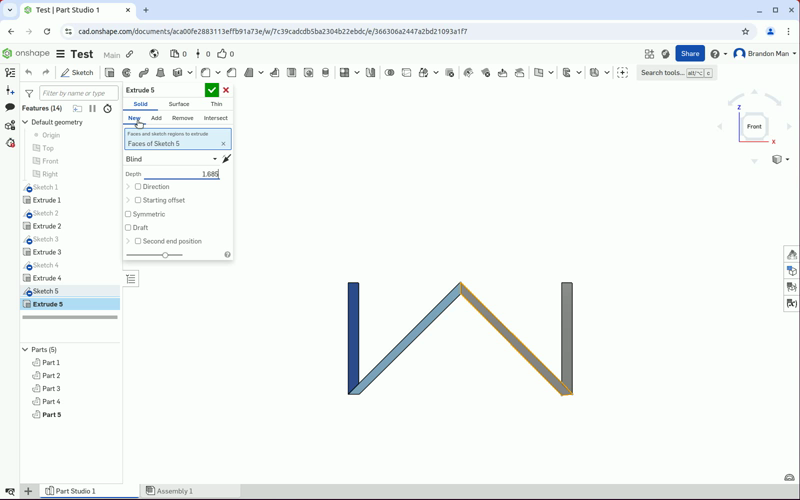
key(enter)
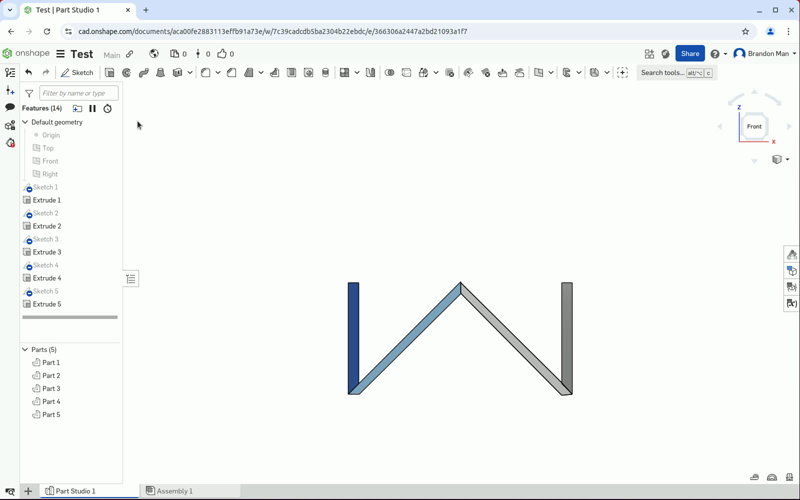
key(shift+h)
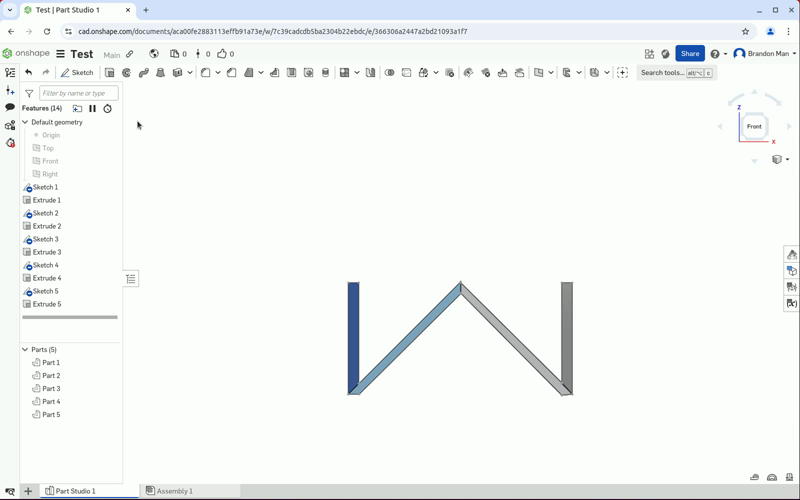
key(shift+h)
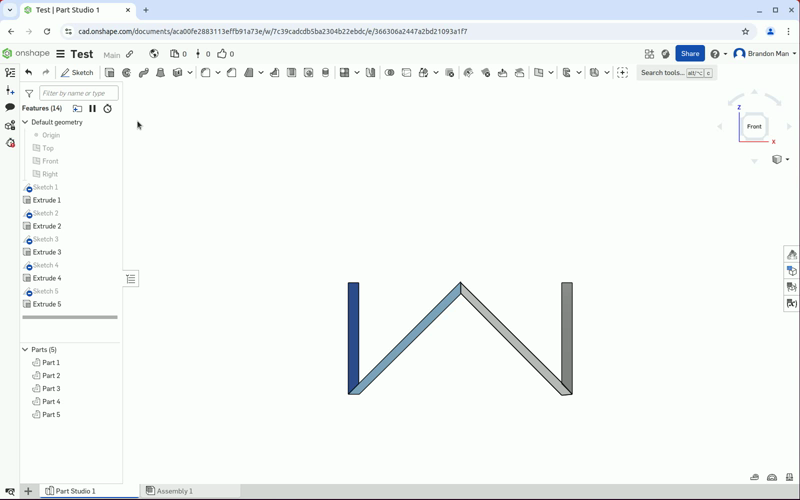
mouse_move(73, 189)
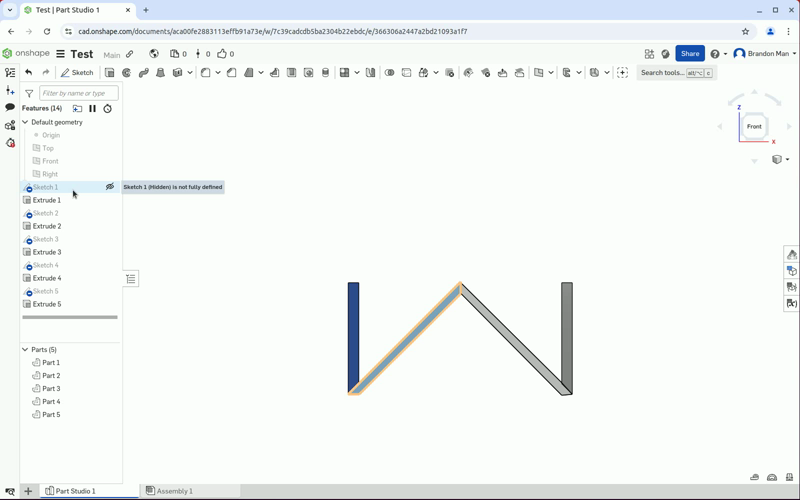
click(73, 189)
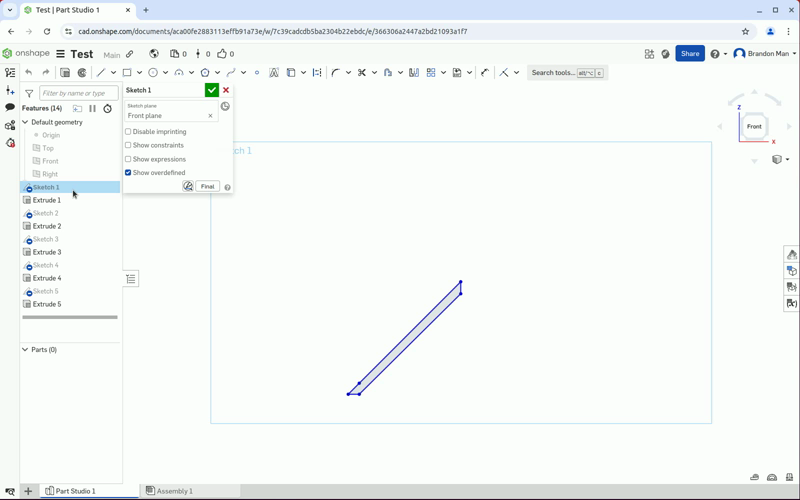
mouse_move(229, 92)
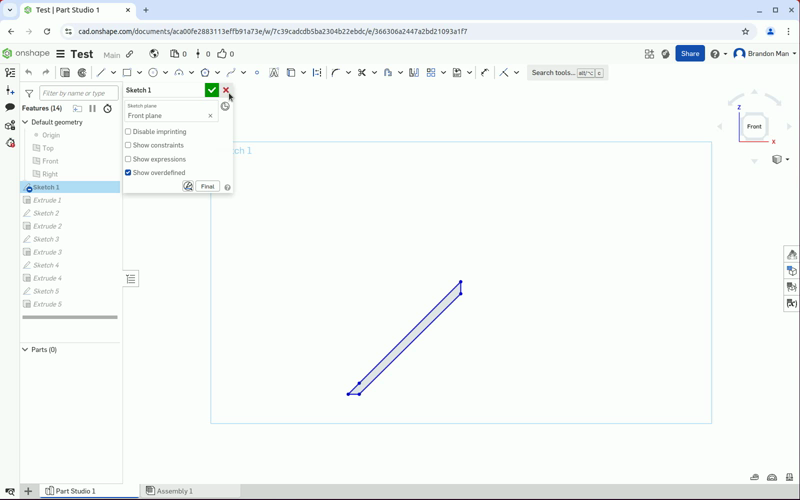
click(229, 92)
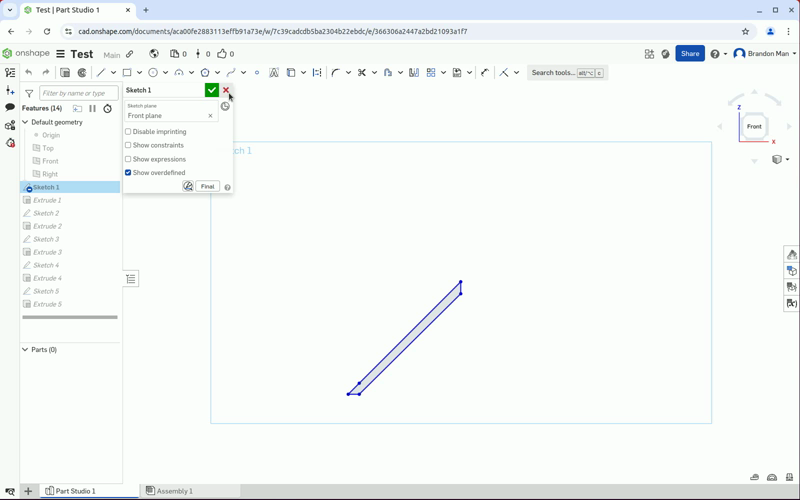
key(shift+s)
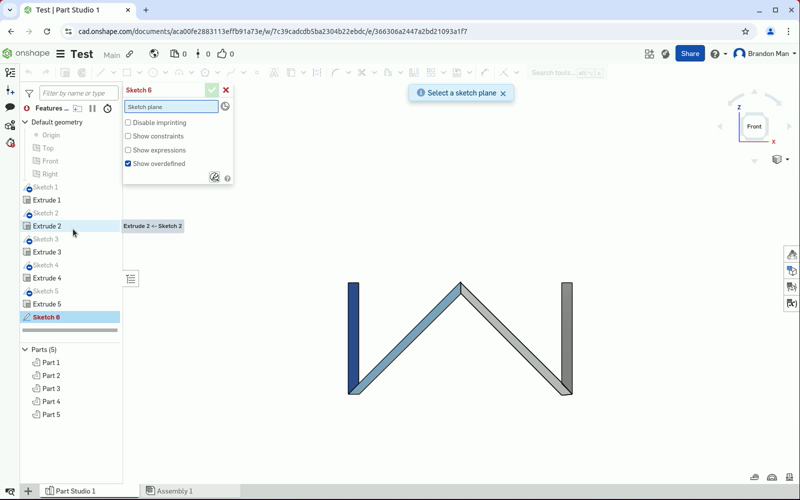
scroll(3)
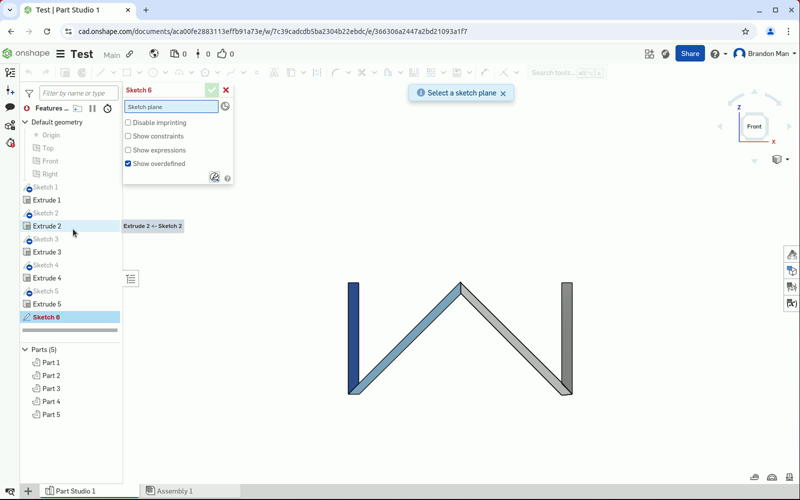
mouse_move(73, 163)
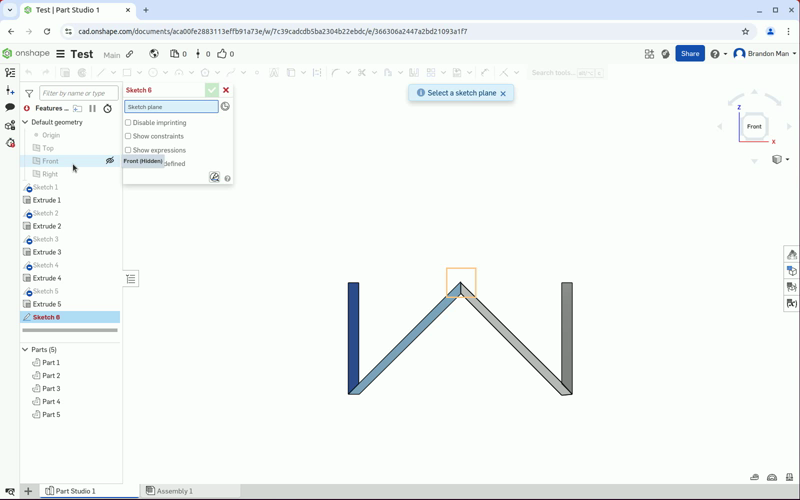
click(73, 163)
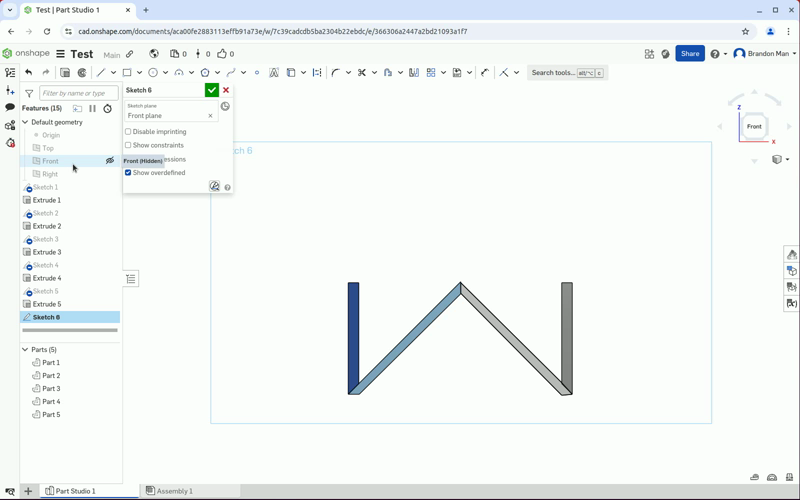
mouse_move(73, 352)
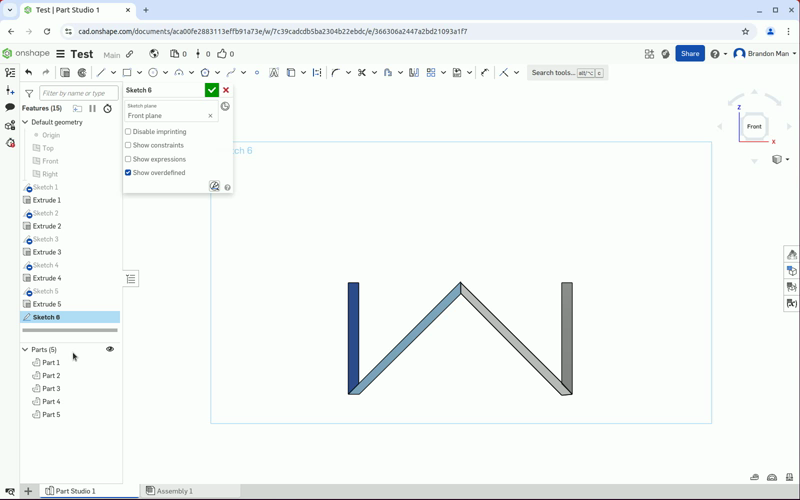
key(y)
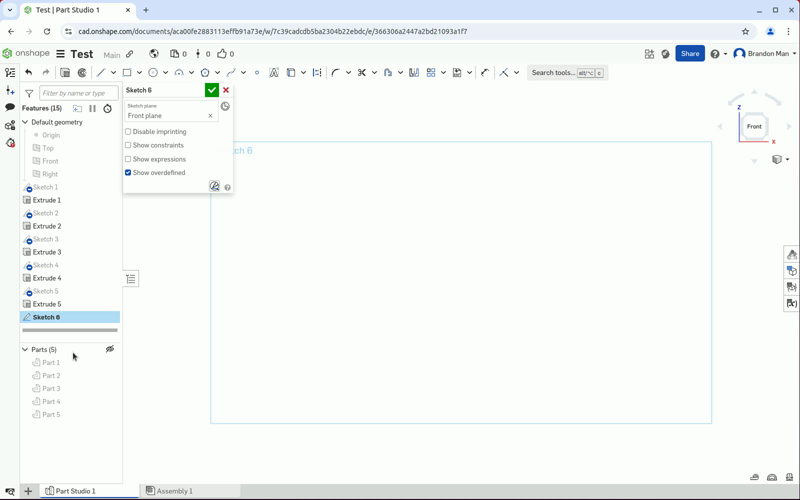
key(l)
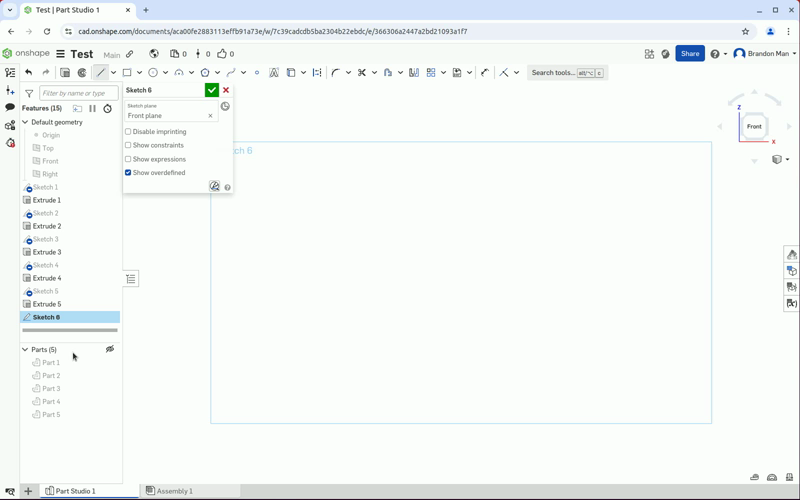
key_down(shift)
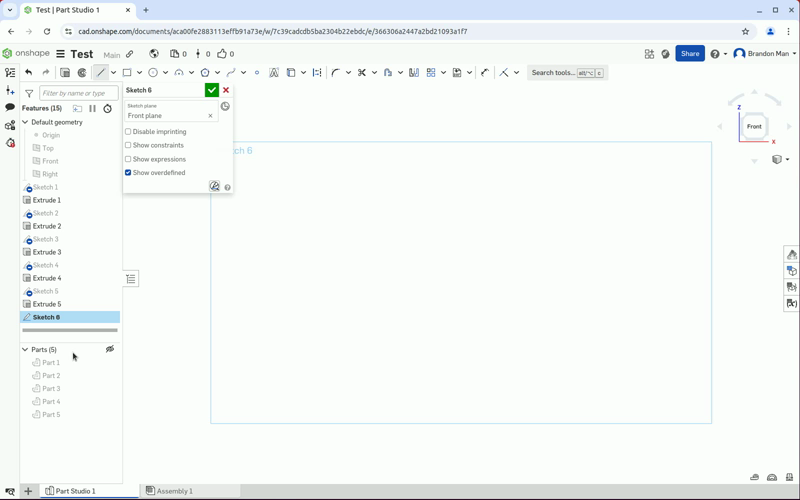
mouse_move(348, 394)
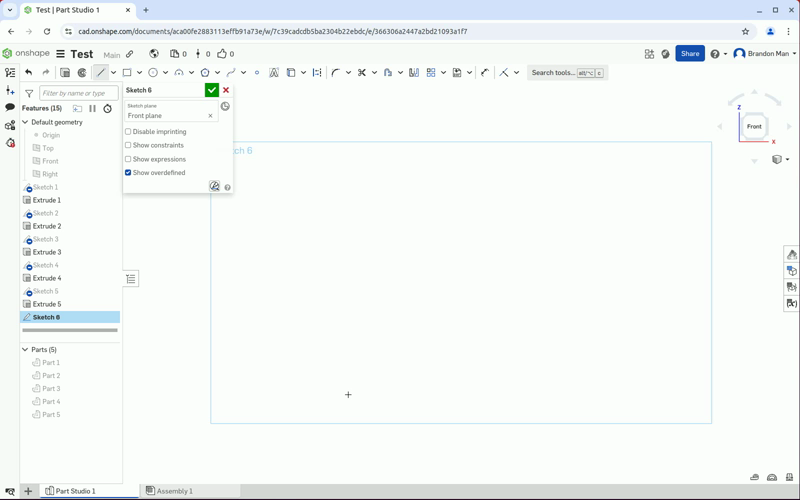
click(348, 394)
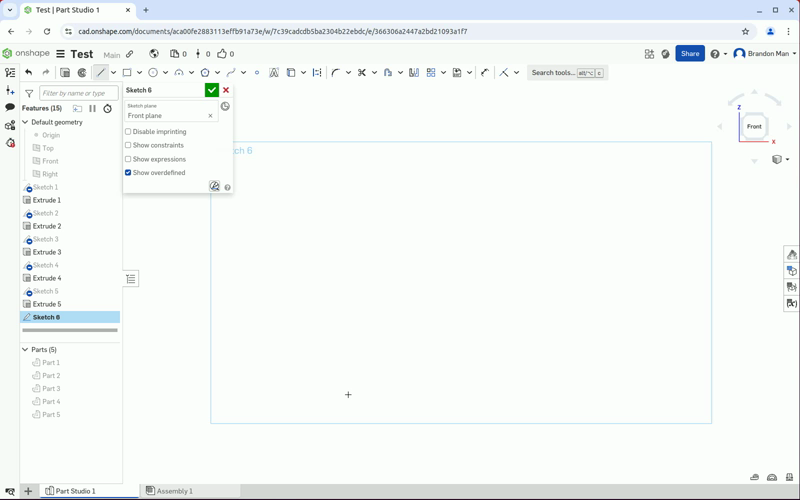
key_up(shift)
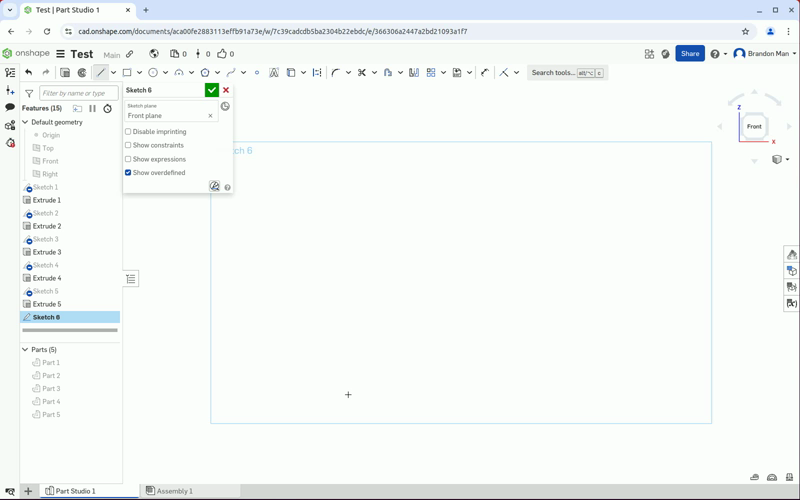
key_down(shift)
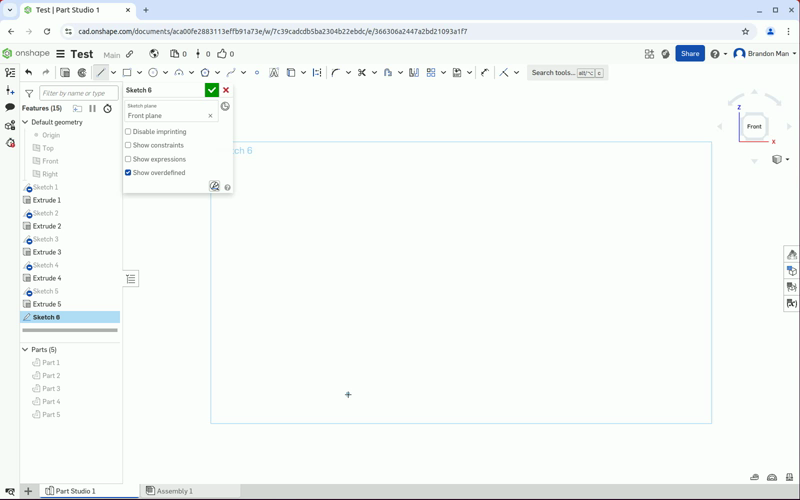
mouse_move(378, 394)
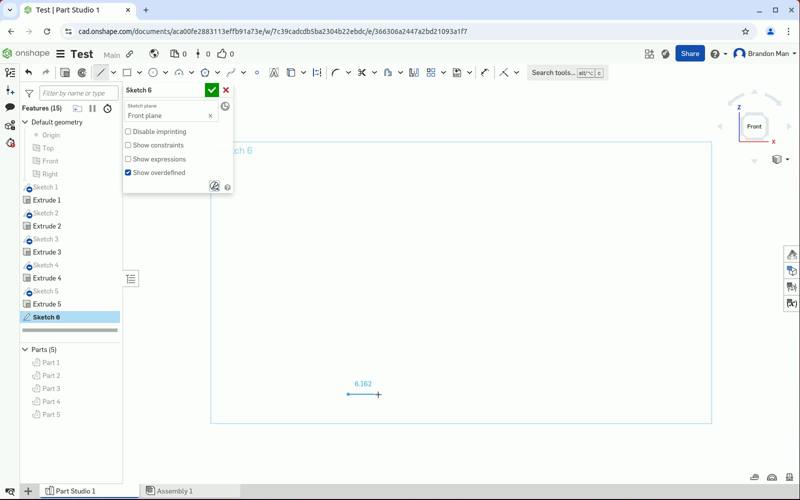
mouse_move(359, 394)
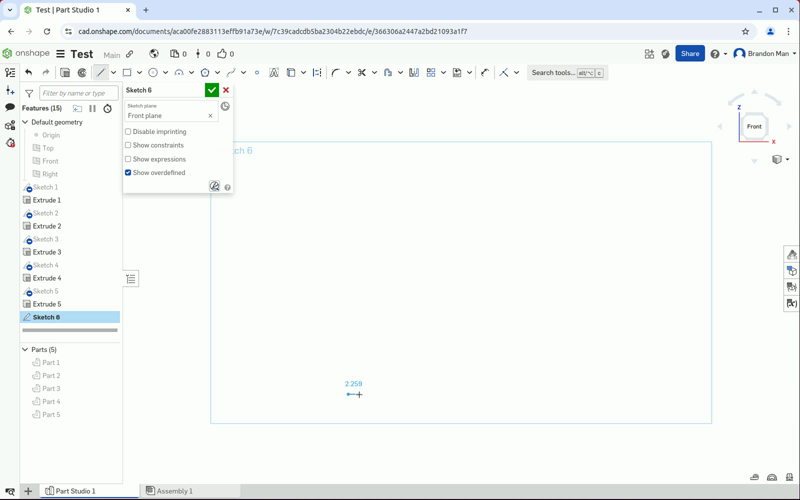
click(359, 394)
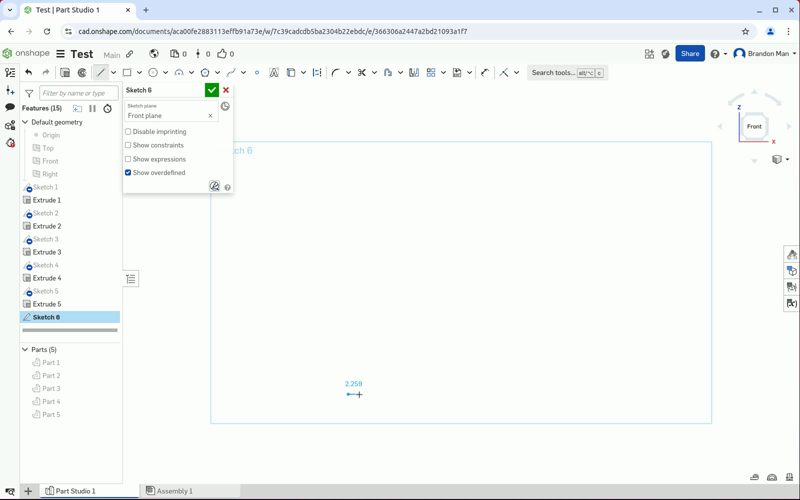
key_up(shift)
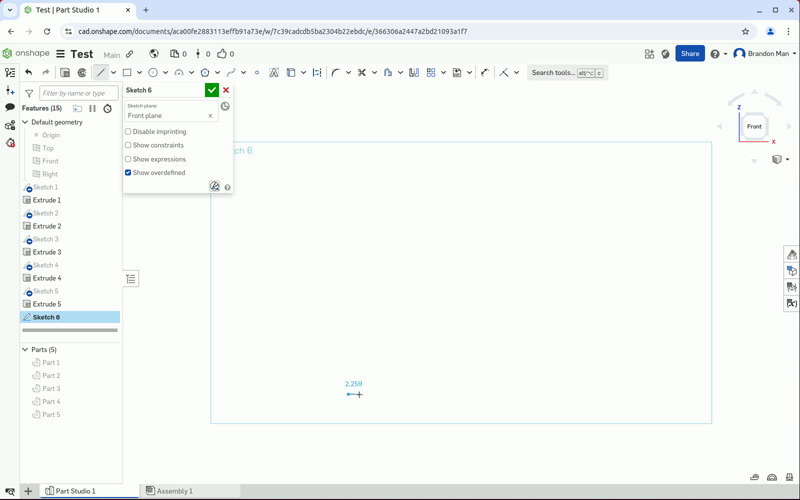
key_down(shift)
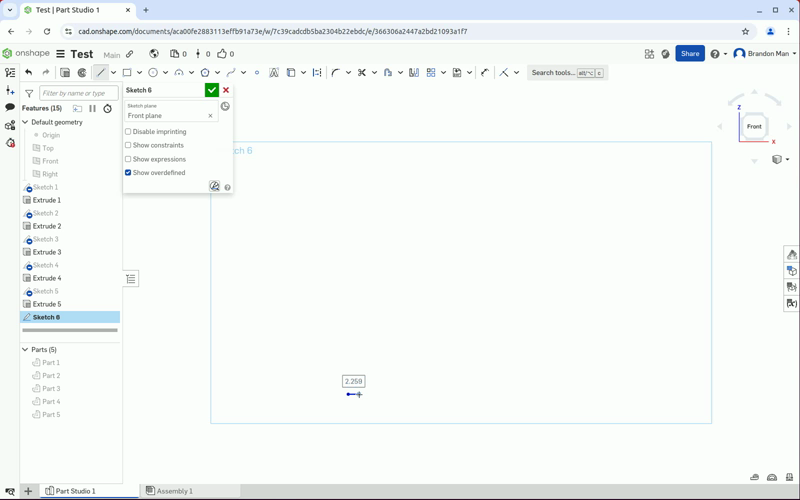
mouse_move(460, 293)
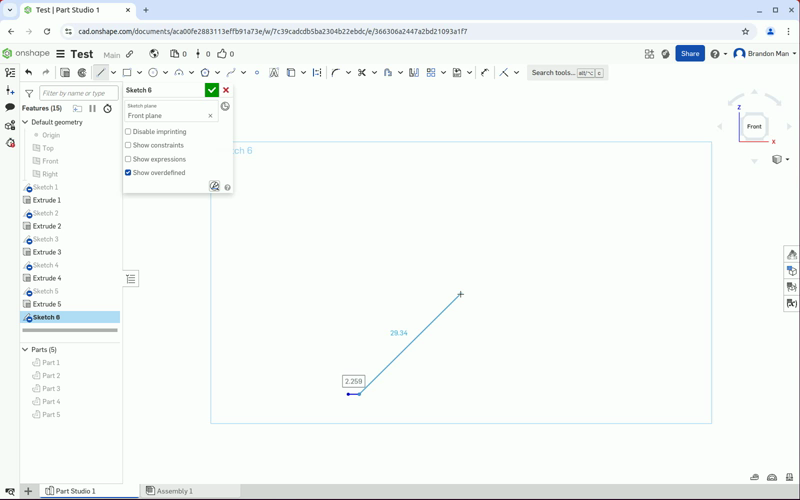
click(460, 293)
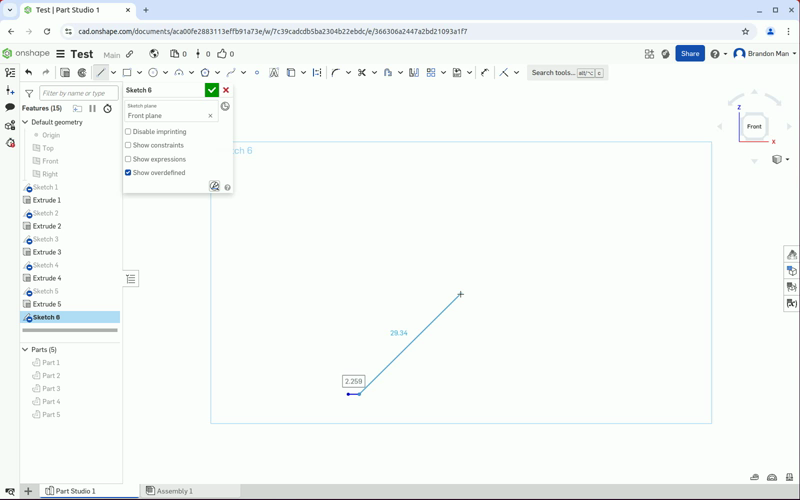
key_up(shift)
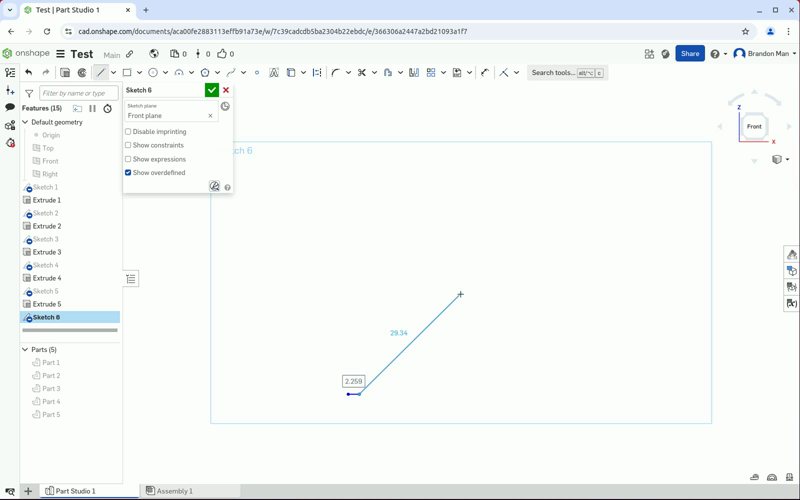
key_down(shift)
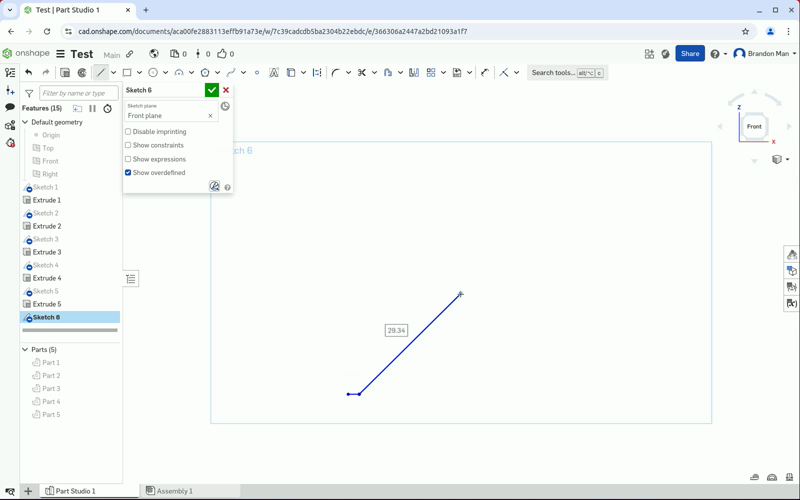
mouse_move(490, 293)
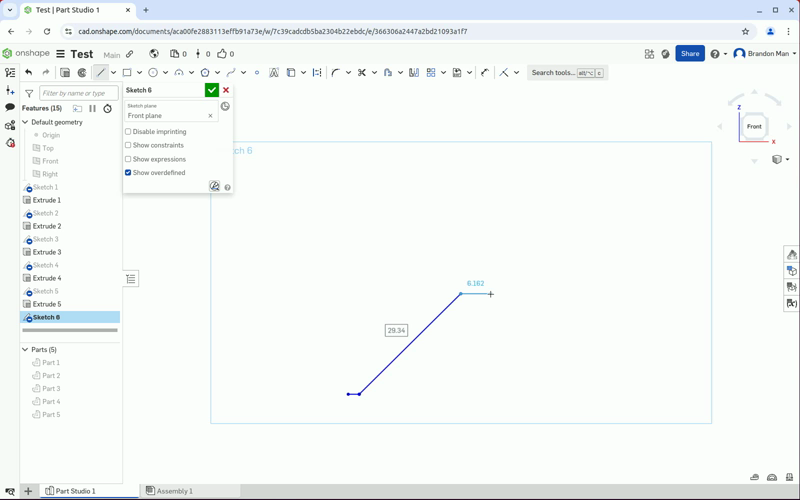
mouse_move(460, 281)
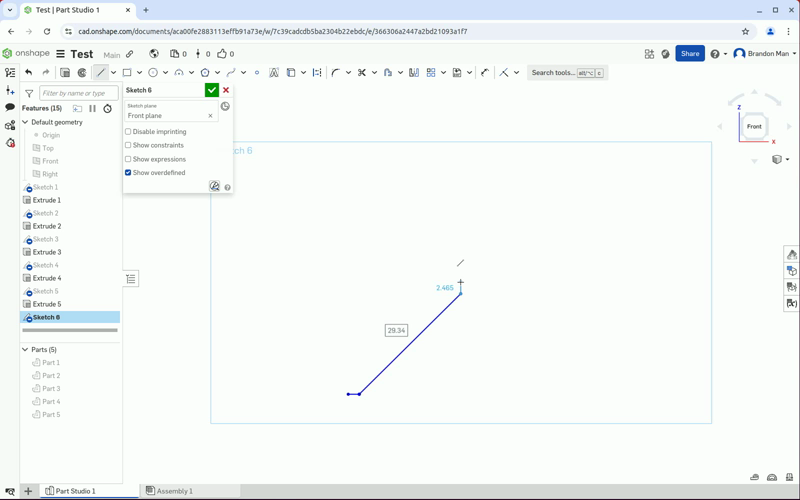
click(460, 281)
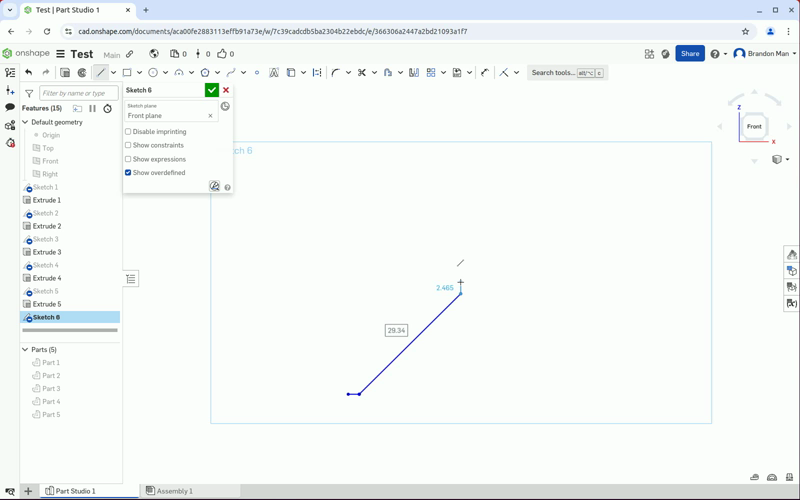
key_up(shift)
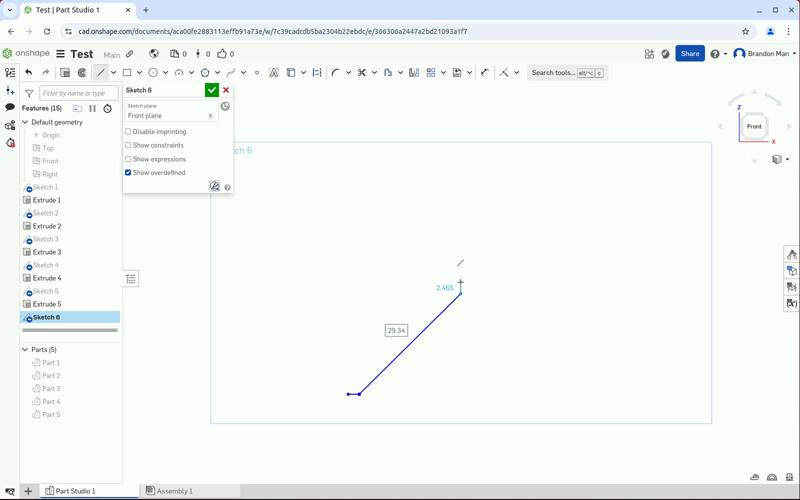
key_down(shift)
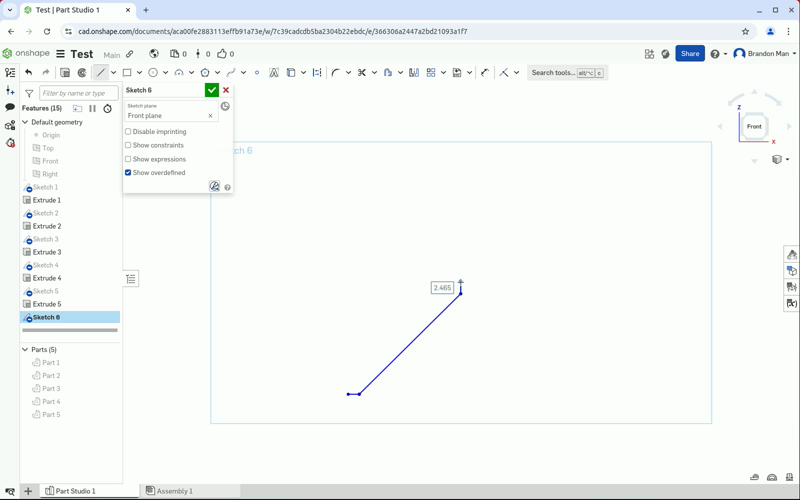
mouse_move(359, 383)
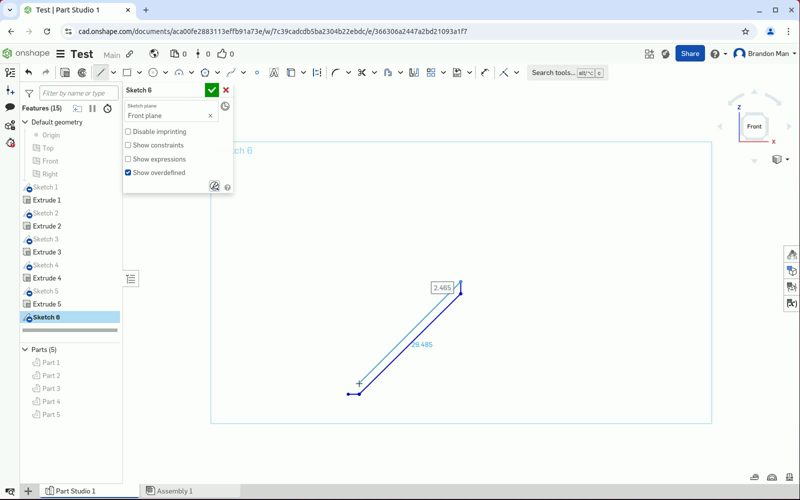
click(359, 383)
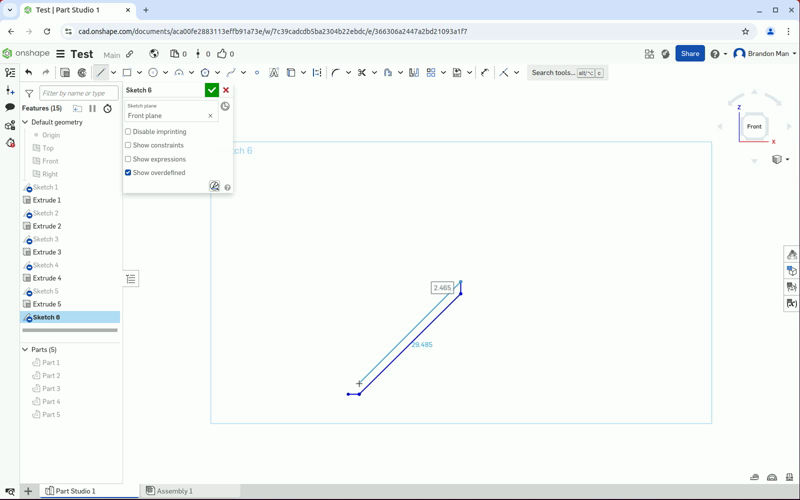
key_up(shift)
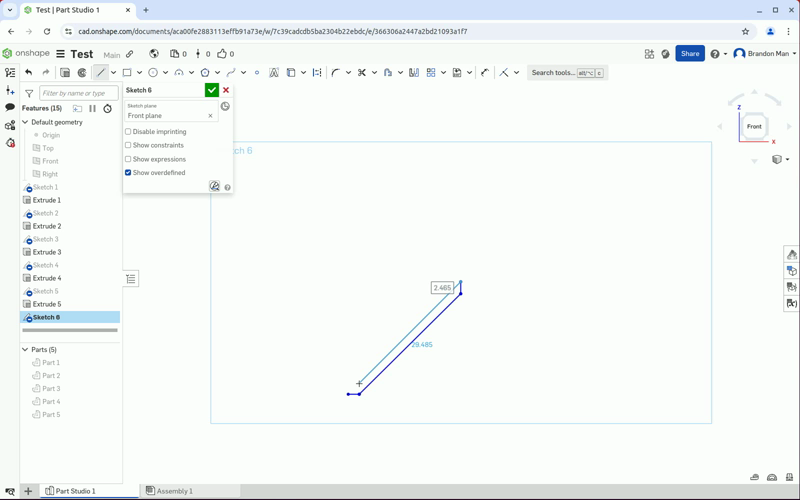
mouse_move(389, 383)
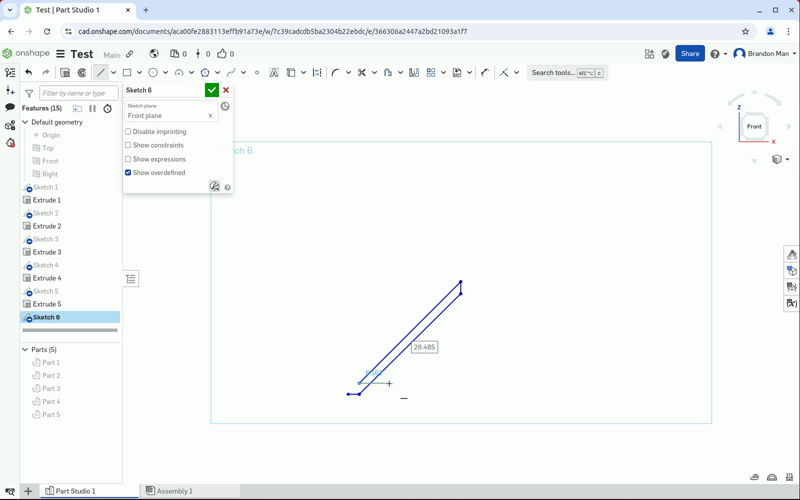
key_down(shift)
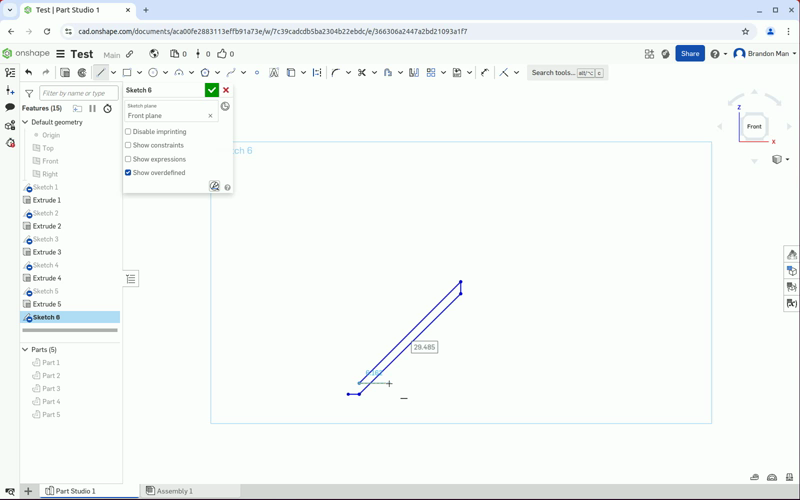
mouse_move(348, 394)
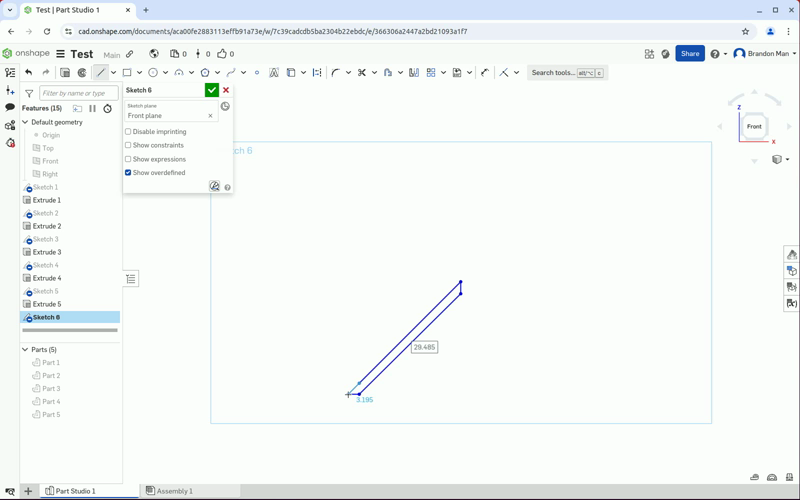
key_up(shift)
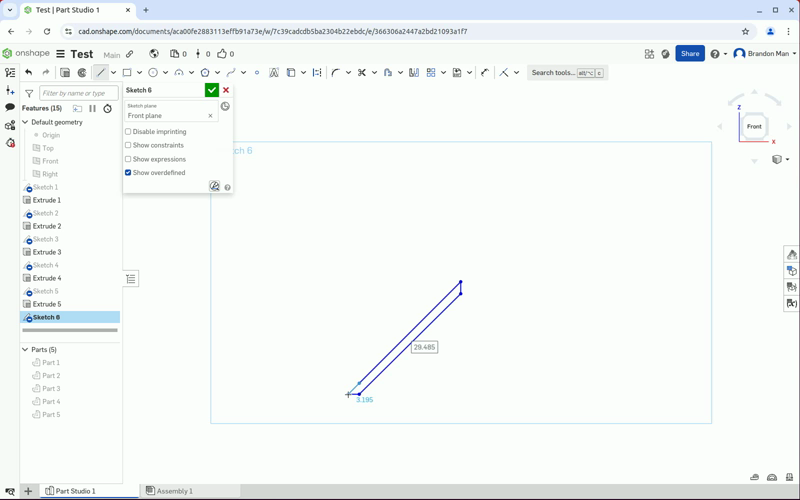
click(348, 394)
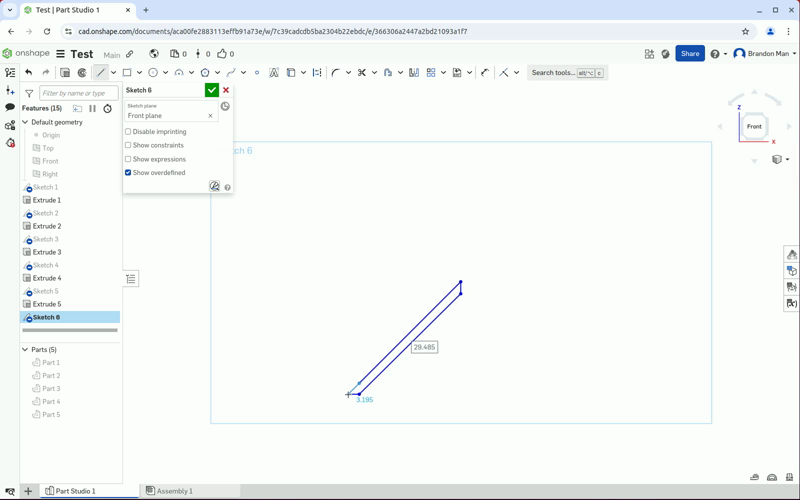
key(esc)
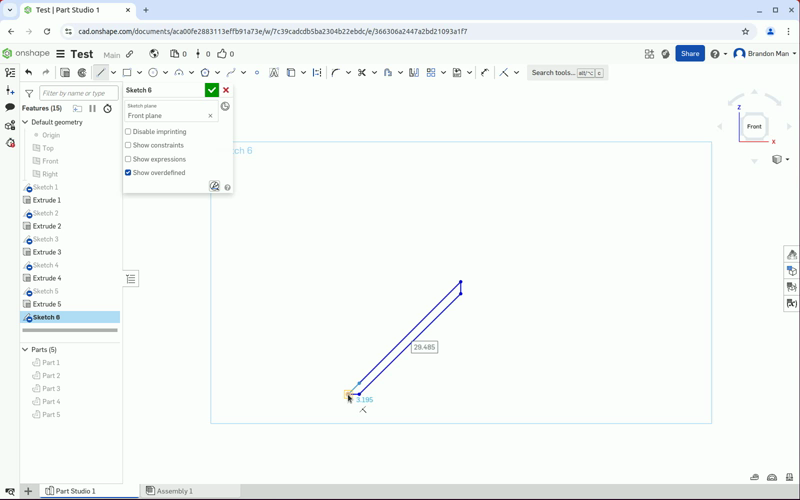
mouse_move(443, 309)
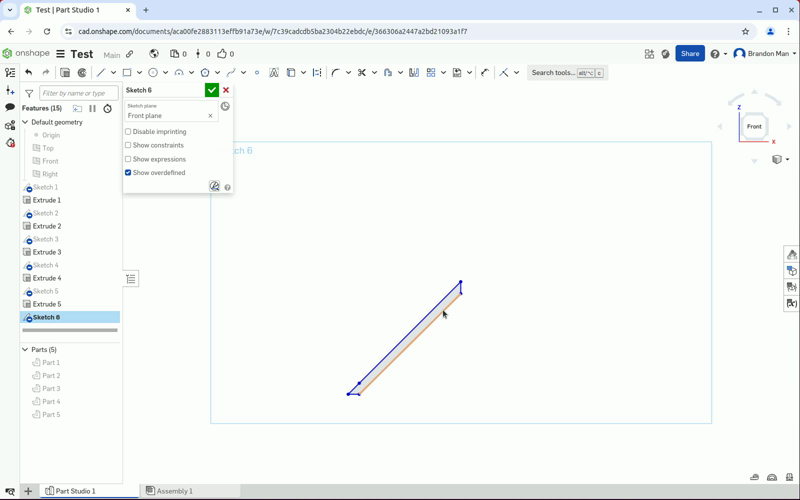
scroll(6)
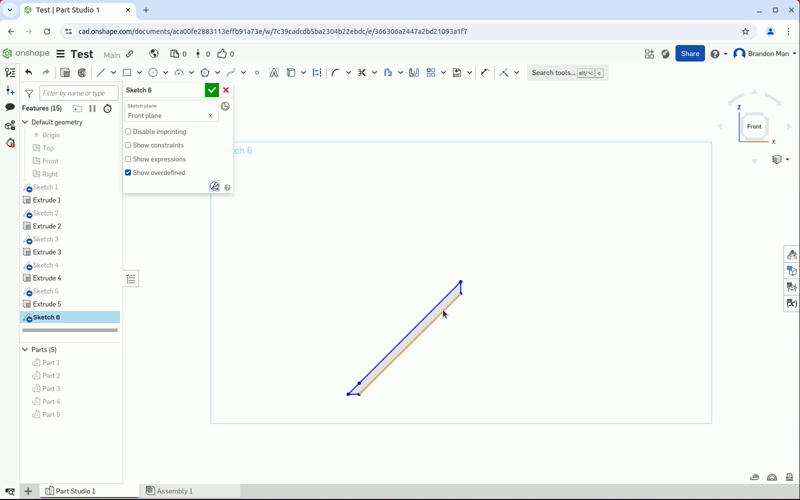
scroll(6)
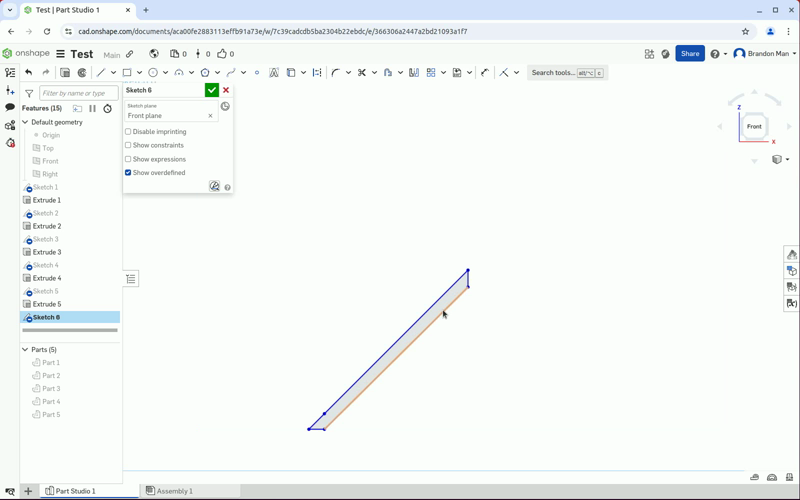
scroll(6)
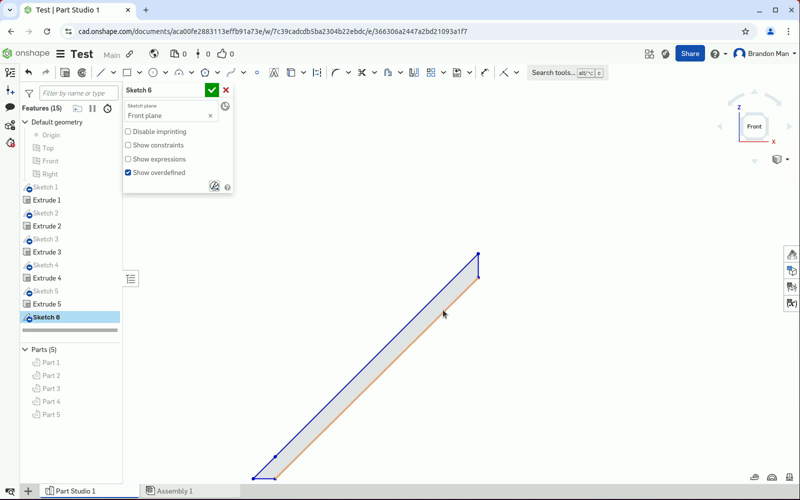
scroll(6)
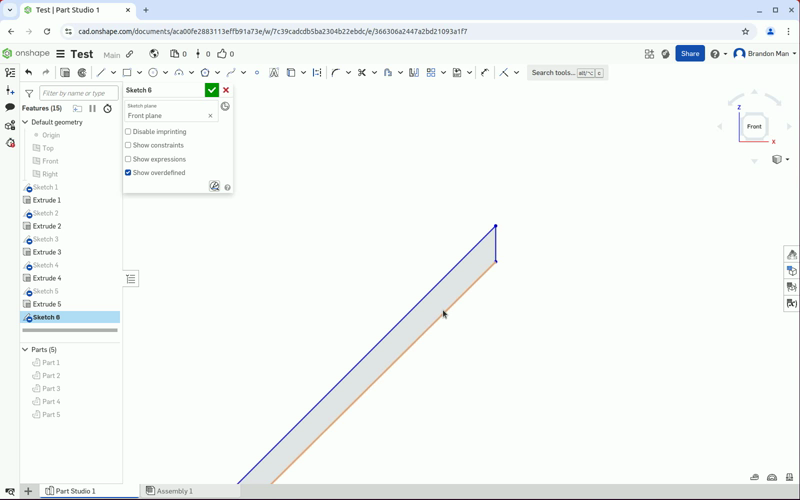
scroll(6)
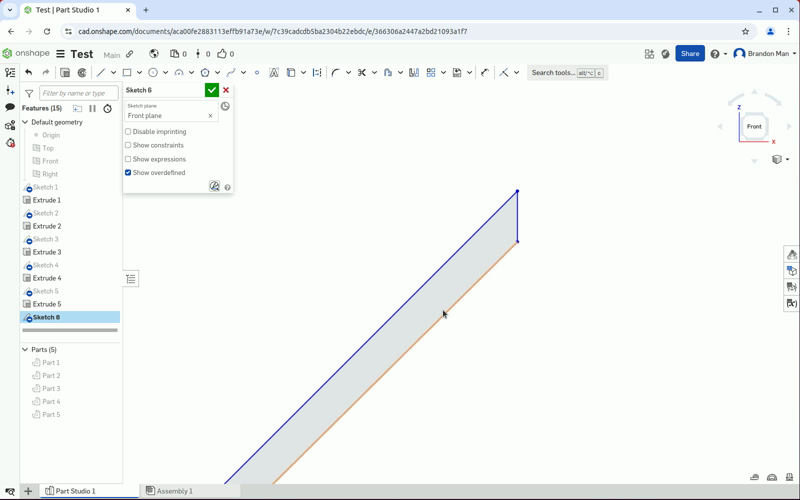
scroll(6)
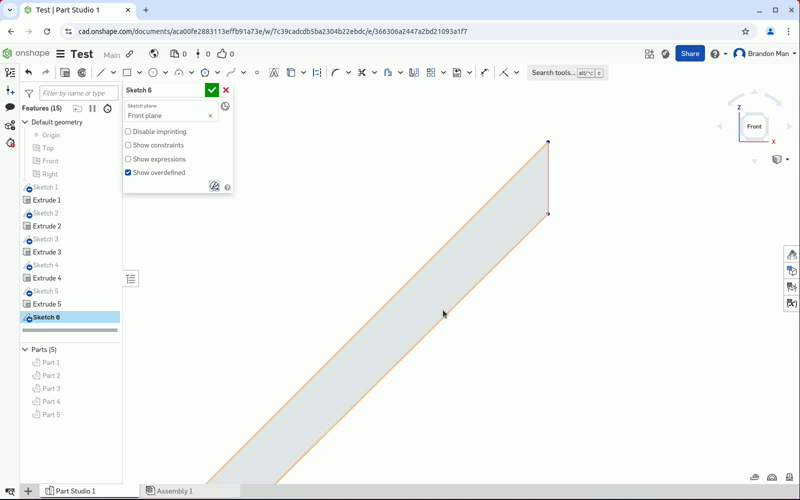
scroll(6)
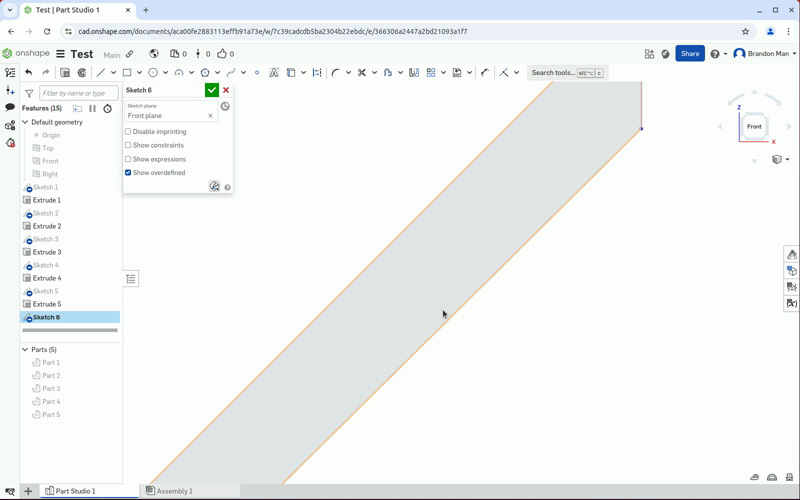
click(443, 309)
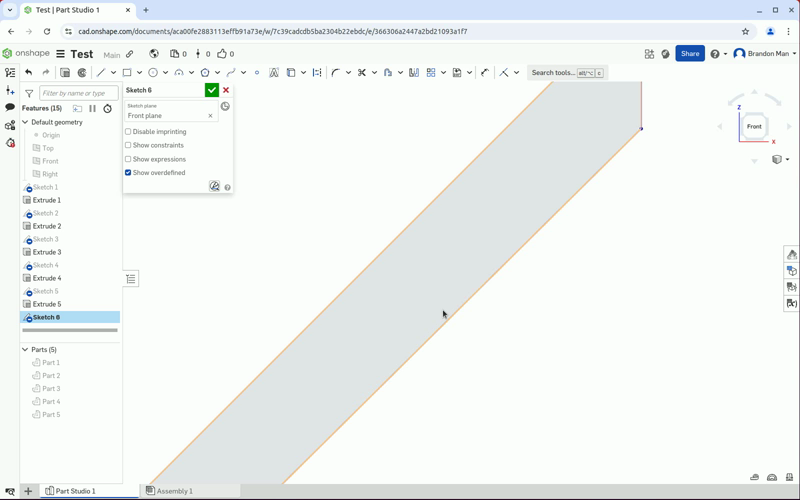
scroll(-6)
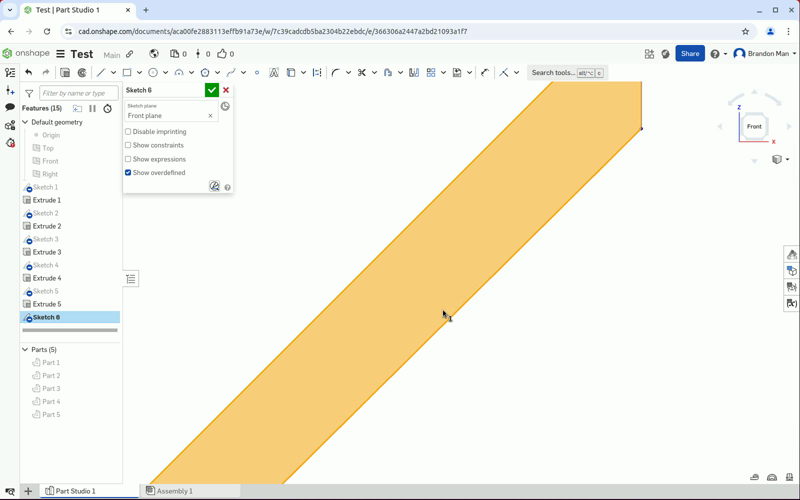
scroll(-6)
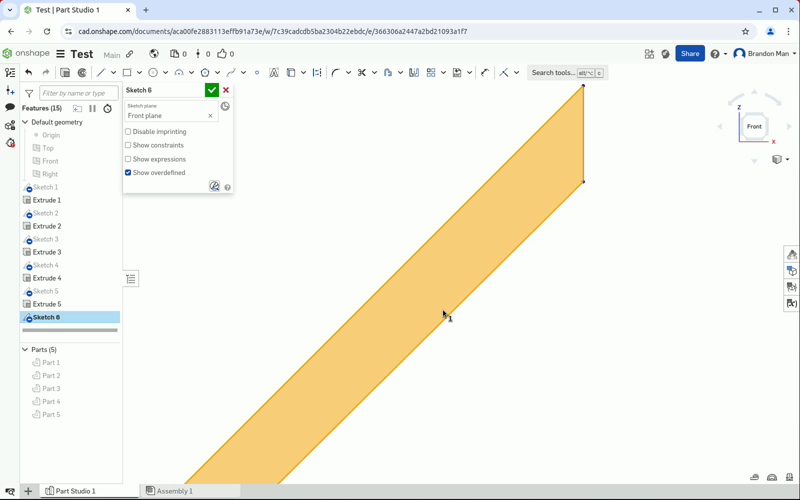
scroll(-6)
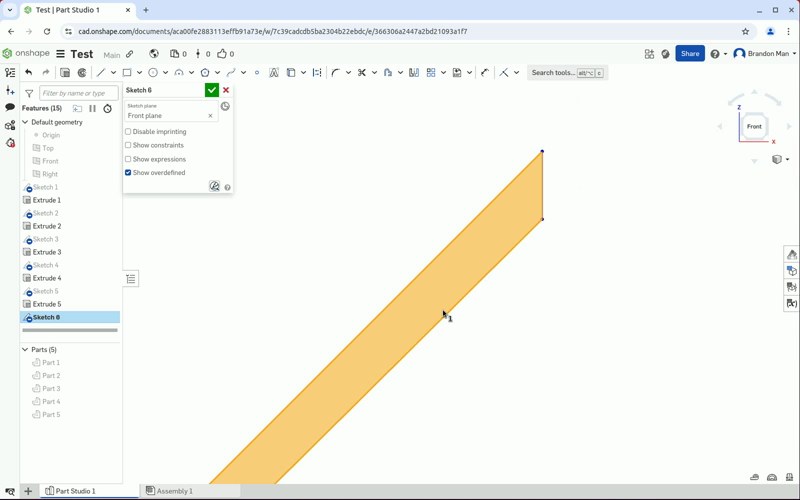
scroll(-6)
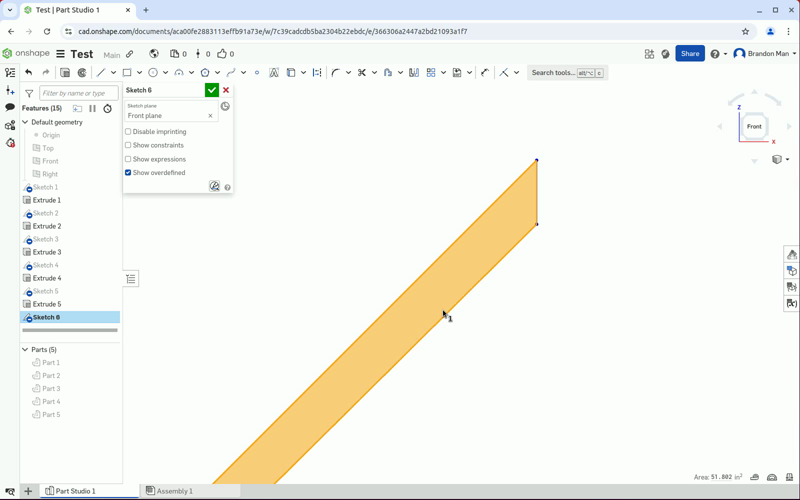
scroll(-6)
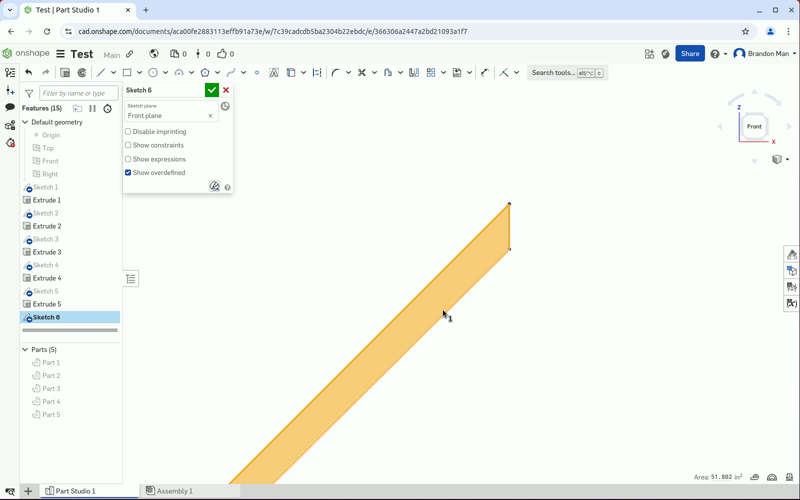
scroll(-6)
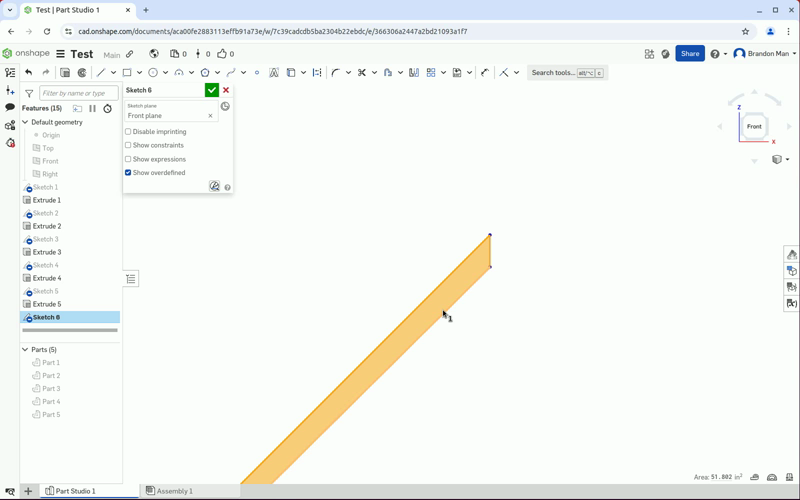
scroll(-6)
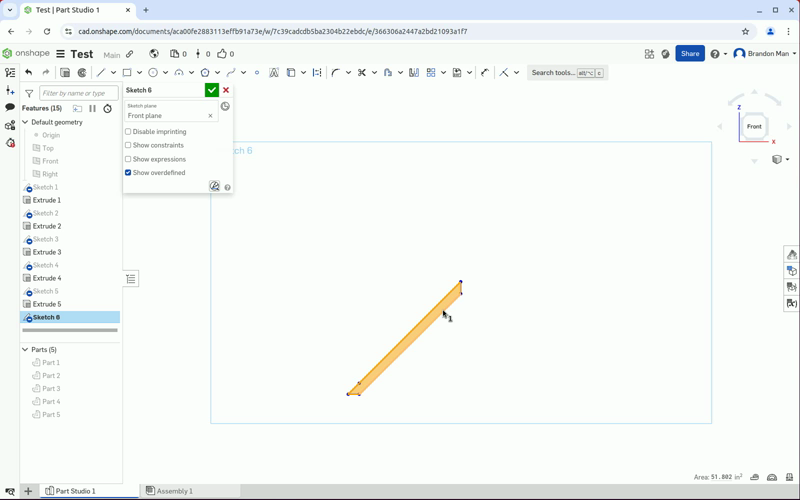
mouse_move(73, 352)
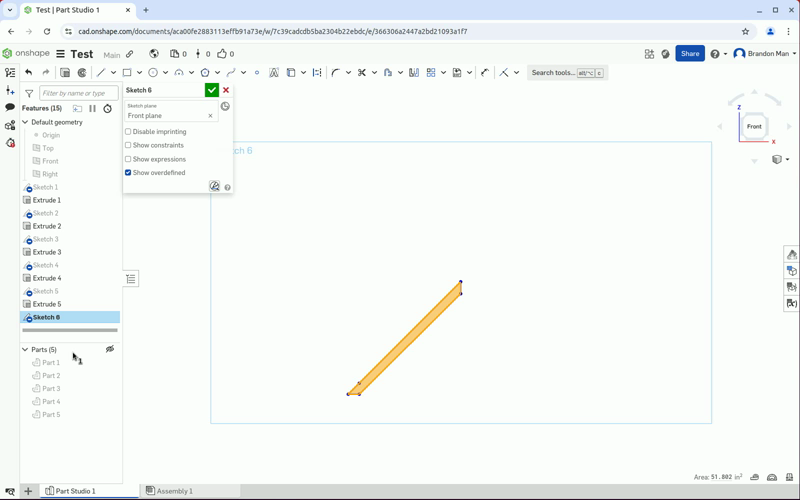
key(shift+y)
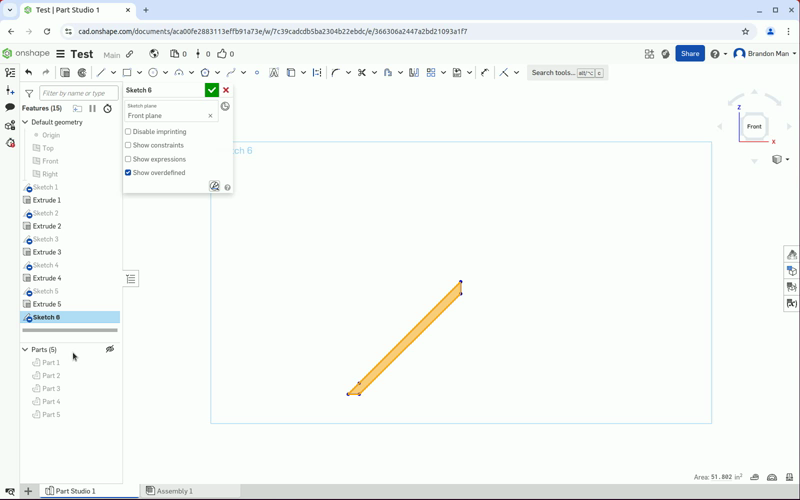
key(shift+e)
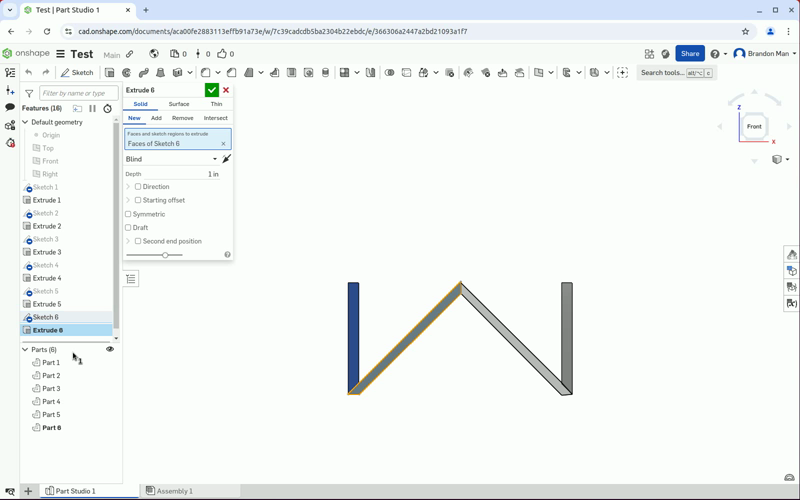
mouse_move(143, 106)
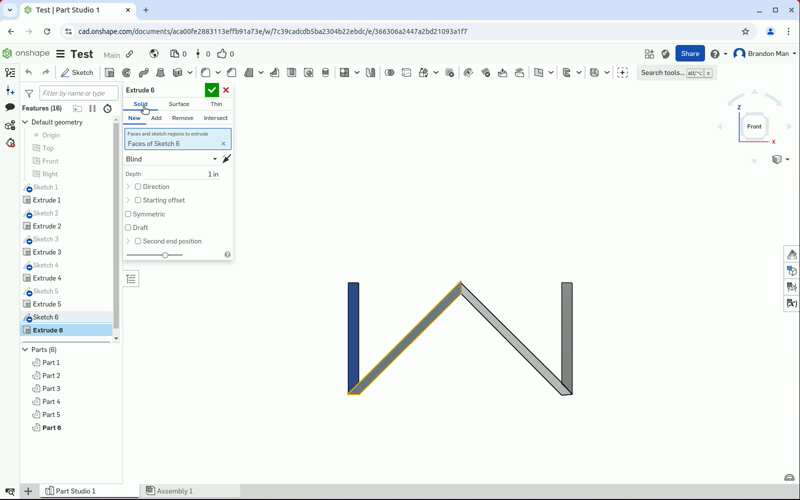
click(143, 106)
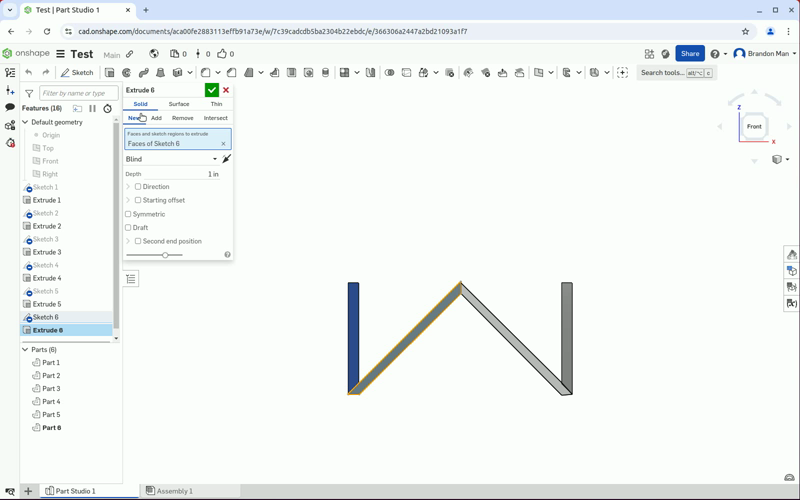
mouse_move(137, 120)
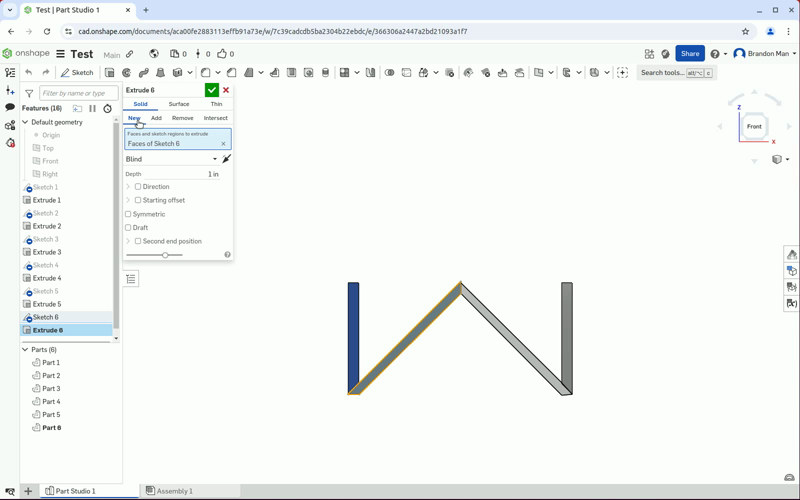
click(137, 120)
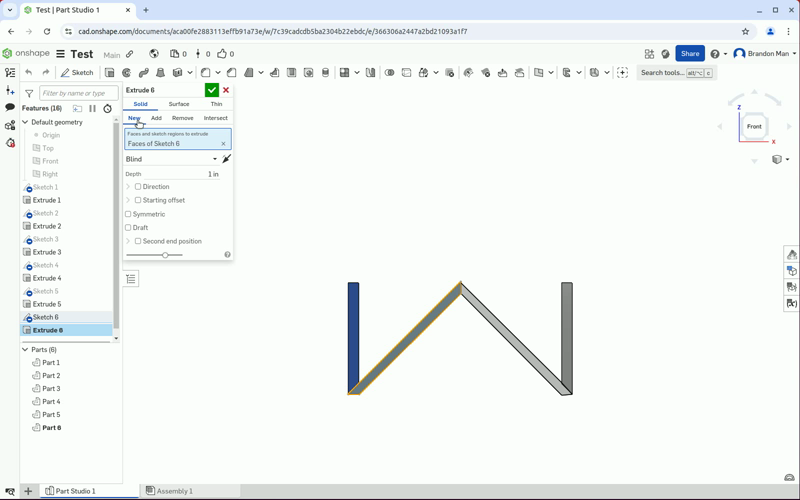
key(tab, 4)
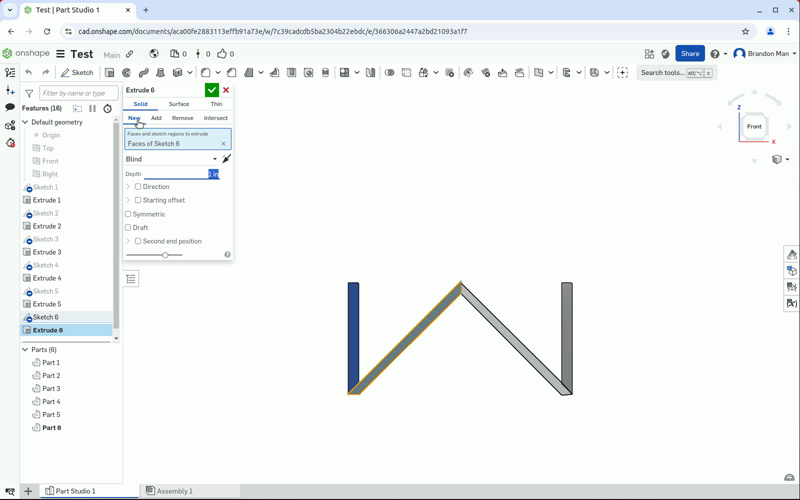
text(1.685)
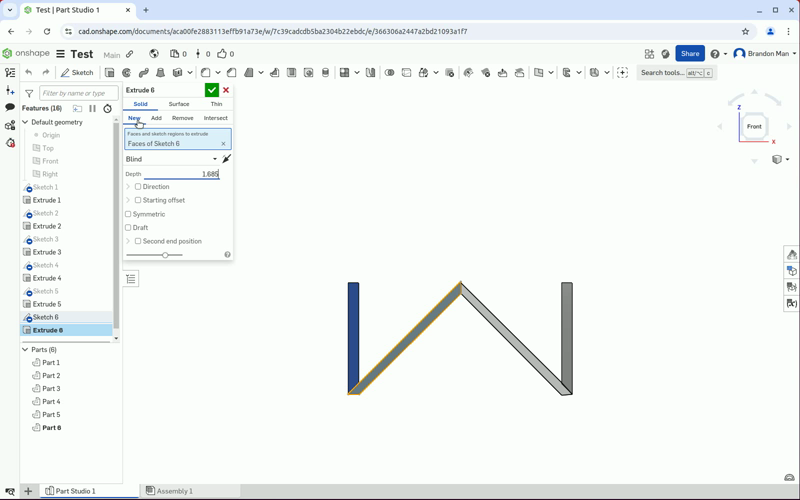
key(enter)
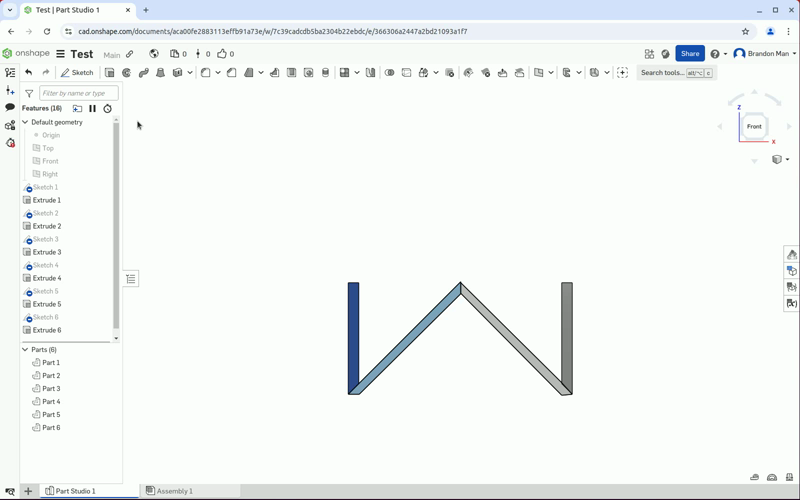
key(shift+h)
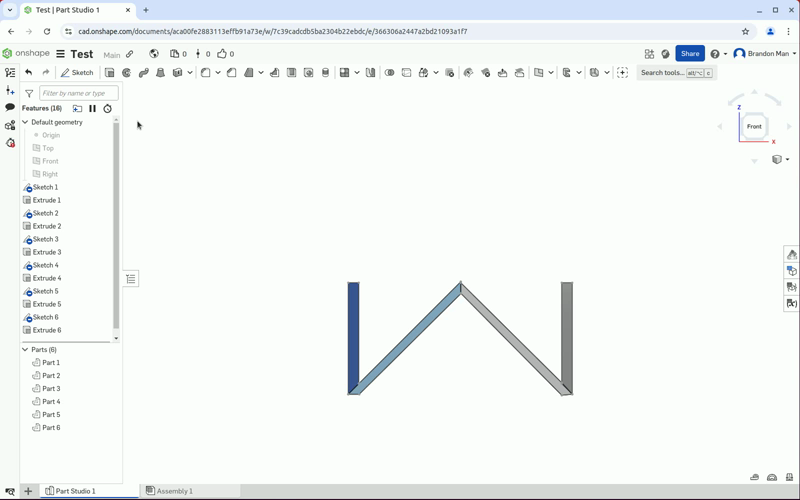
key(shift+h)
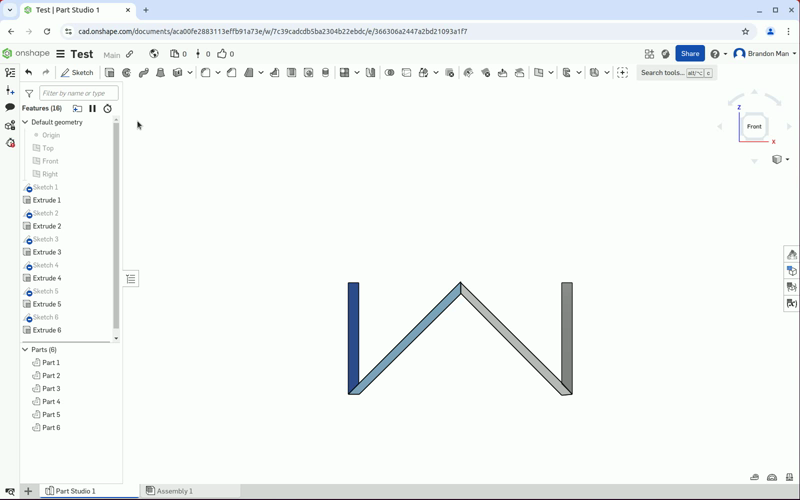
mouse_move(69, 189)
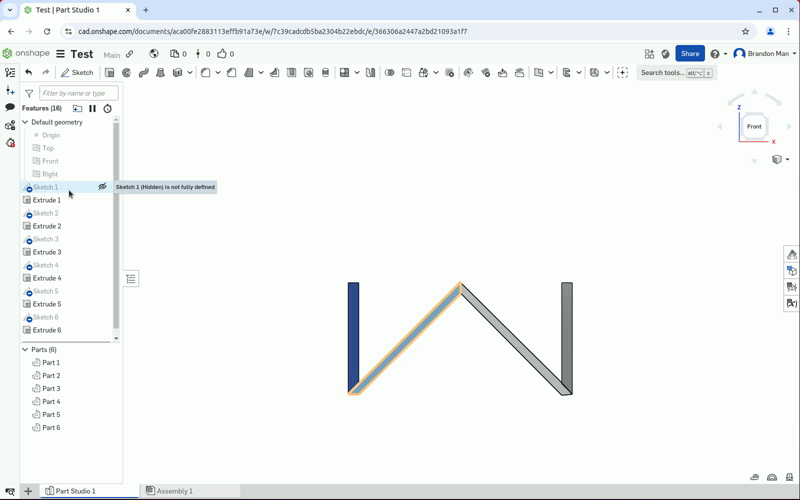
click(69, 189)
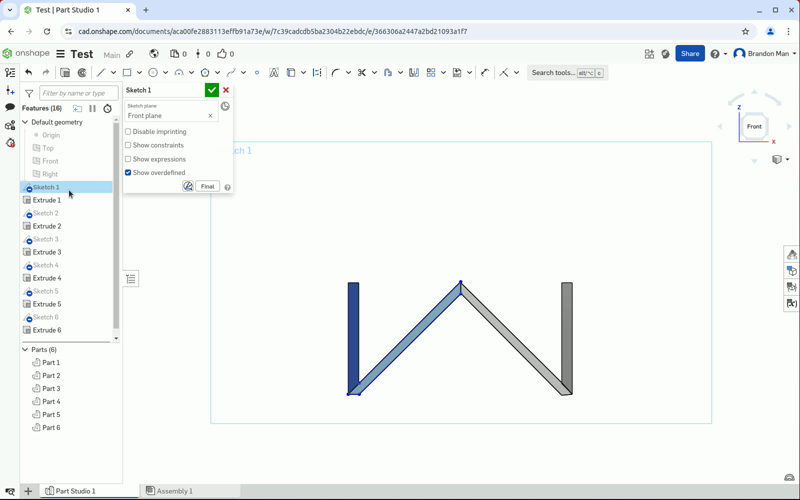
mouse_move(229, 92)
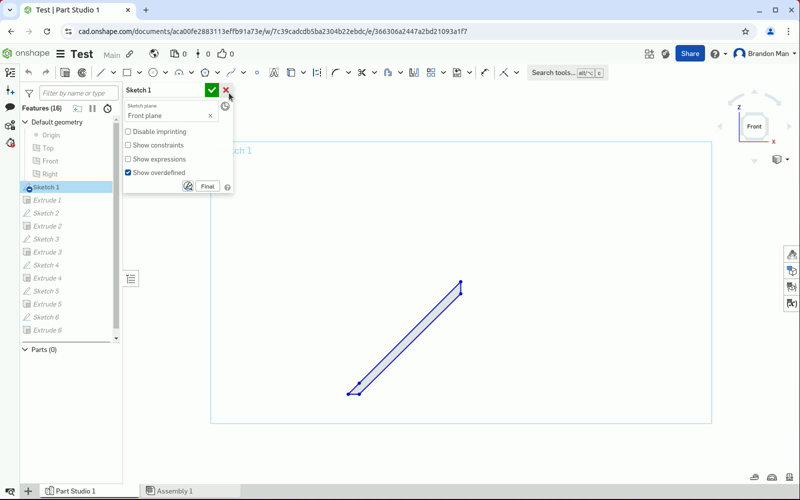
click(229, 92)
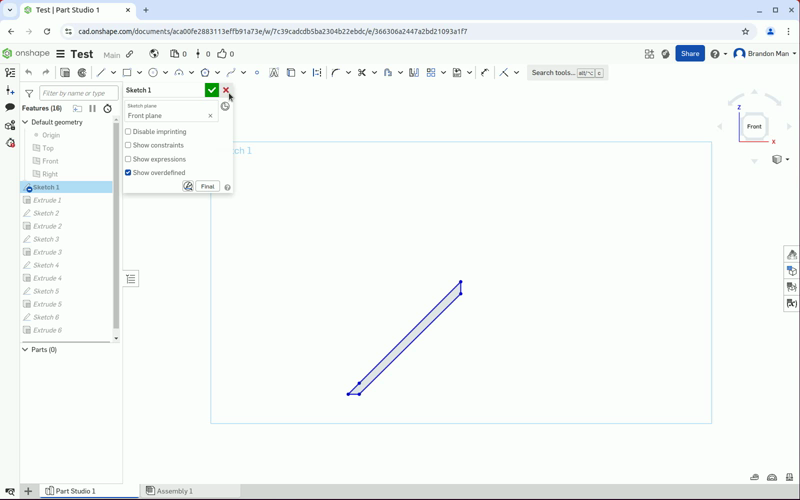
key(shift+s)
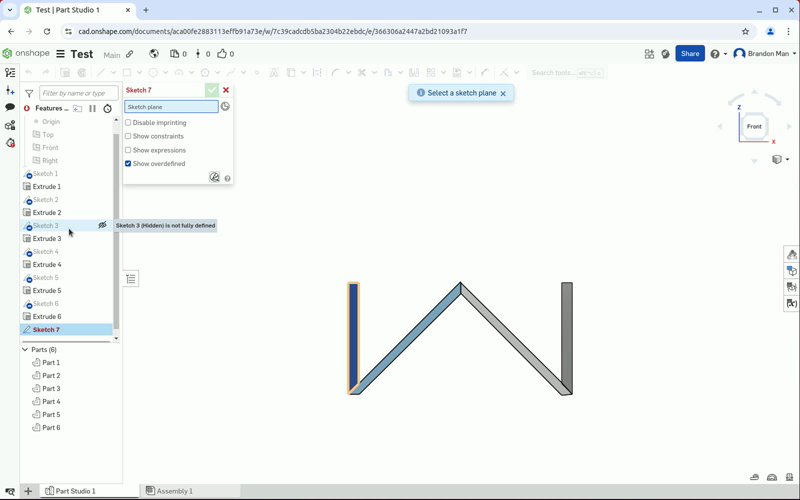
scroll(3)
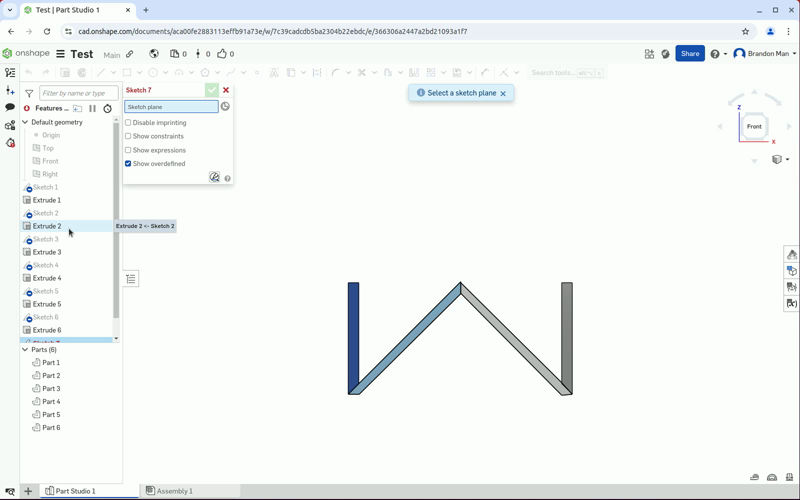
mouse_move(69, 163)
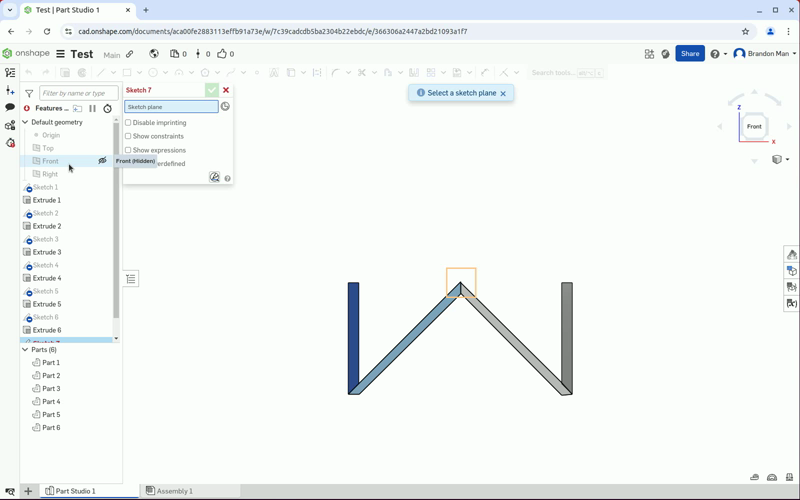
click(69, 163)
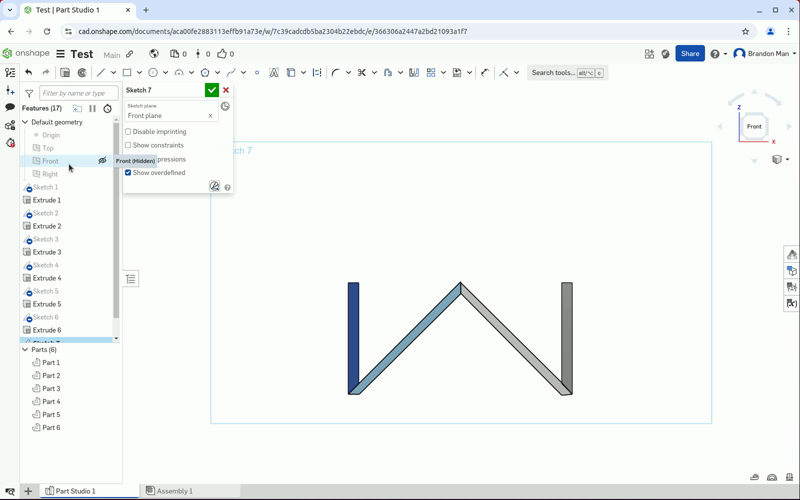
mouse_move(73, 352)
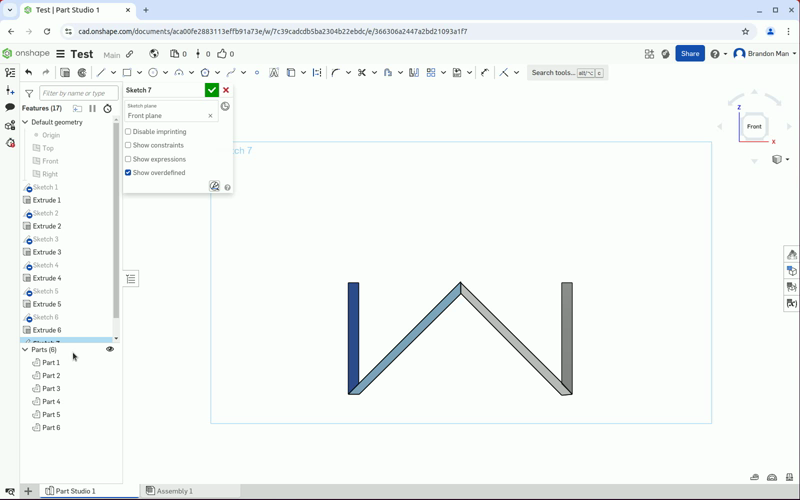
key(y)
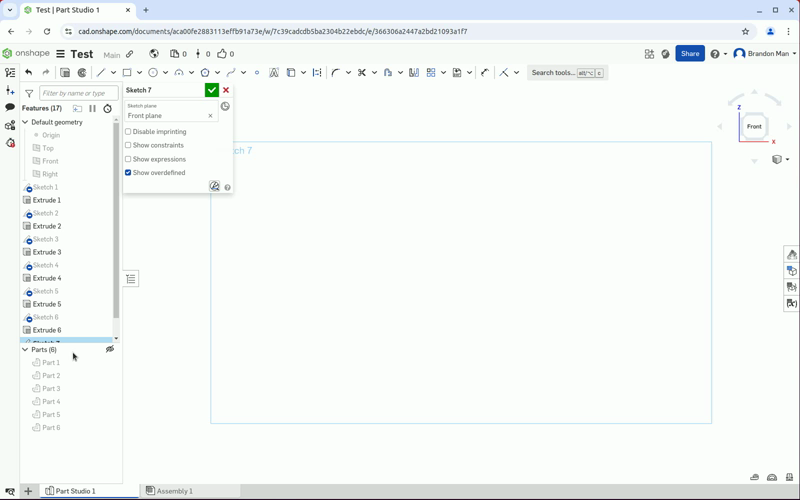
key(l)
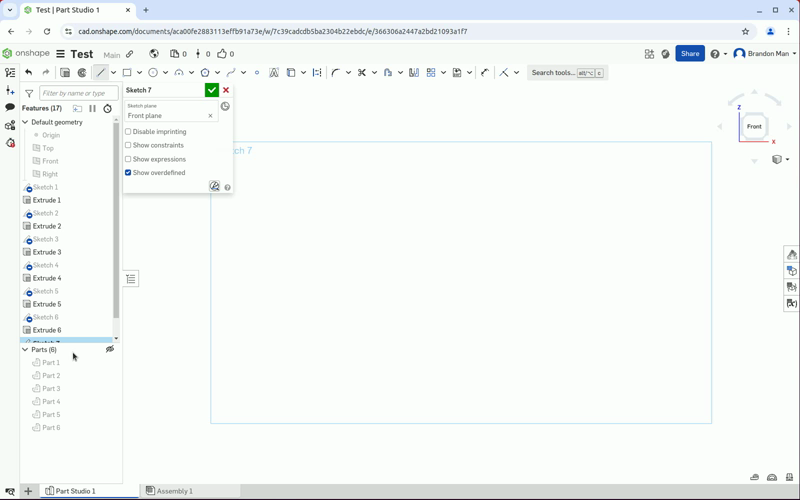
key_down(shift)
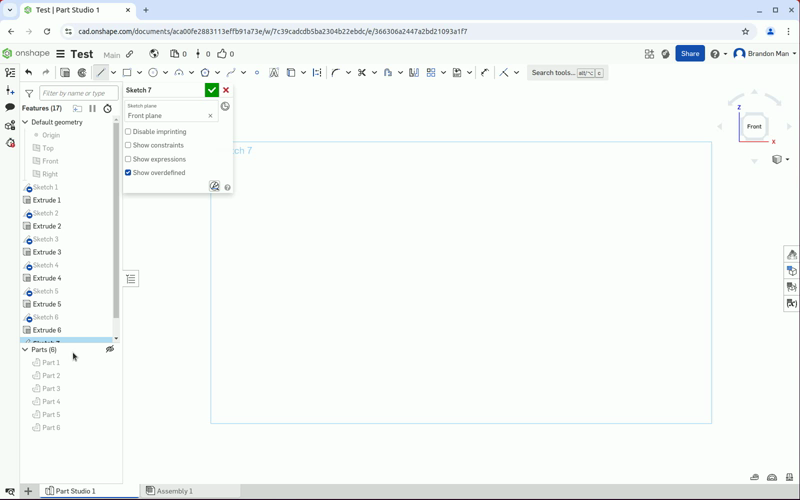
mouse_move(561, 383)
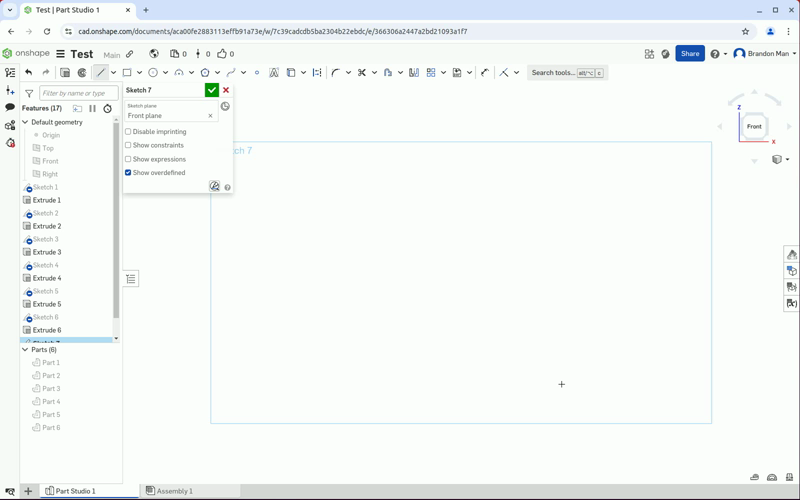
click(561, 383)
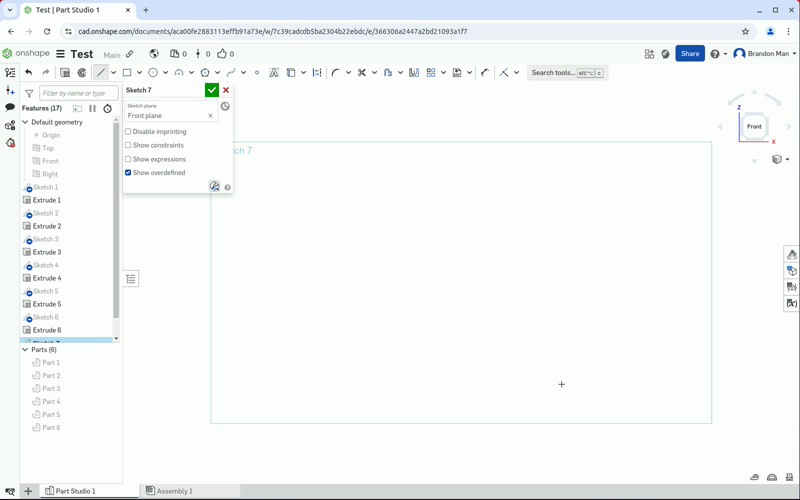
key_up(shift)
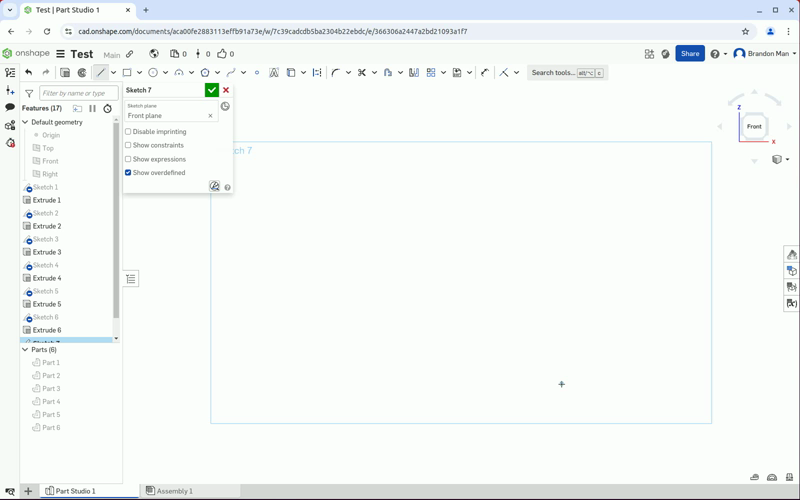
key_down(shift)
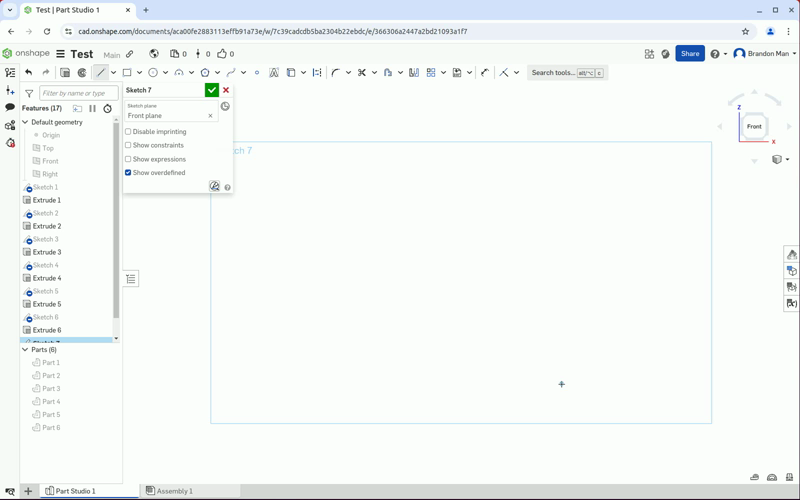
mouse_move(589, 383)
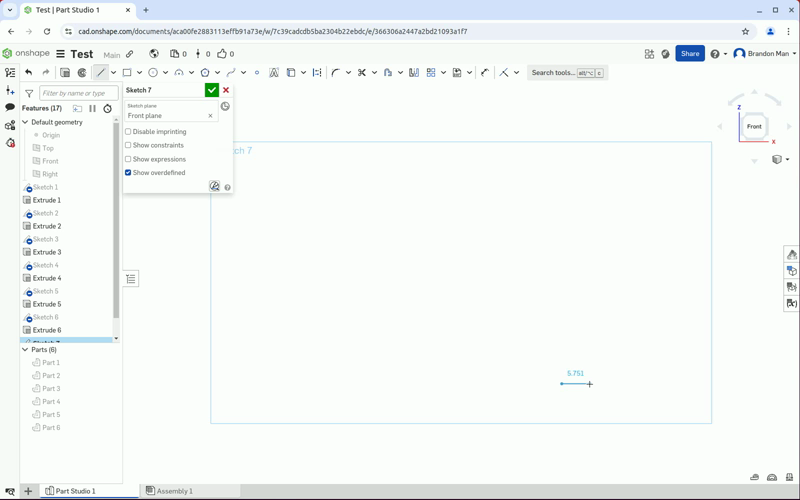
mouse_move(572, 394)
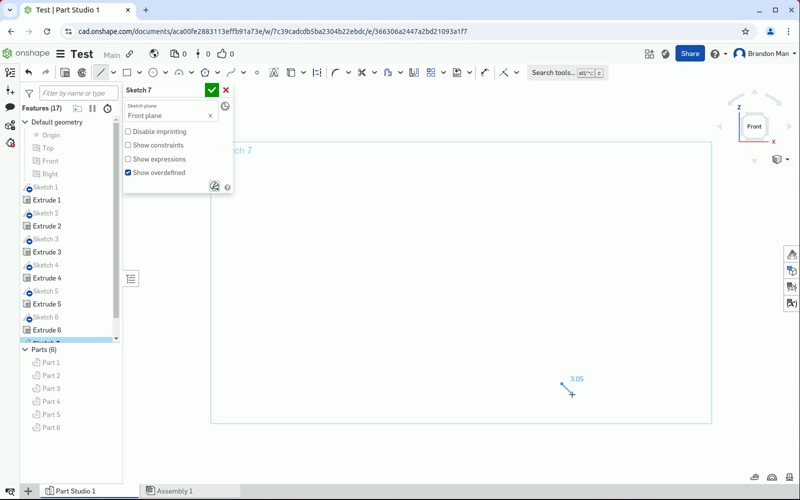
click(572, 394)
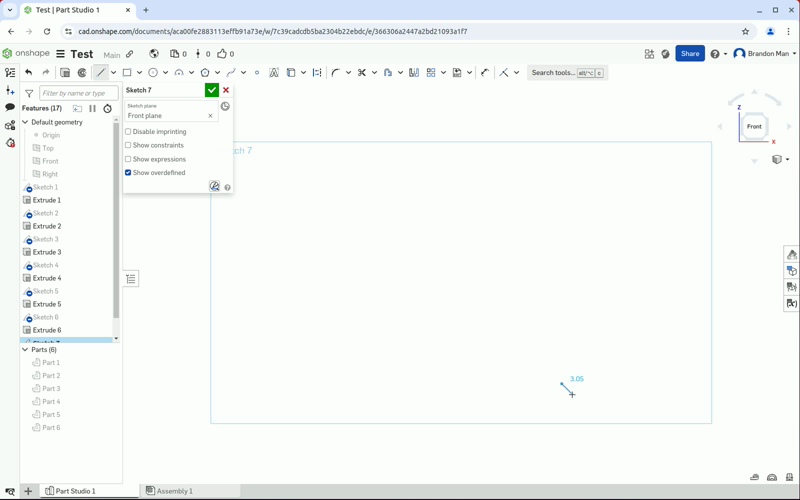
key_up(shift)
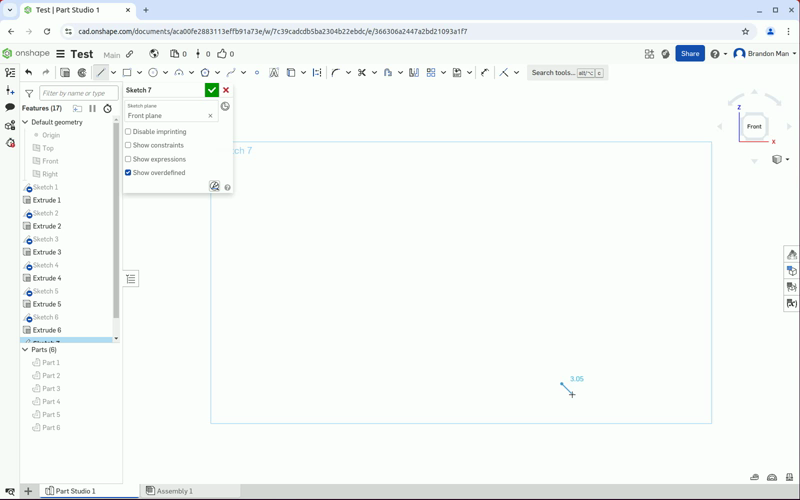
key_down(shift)
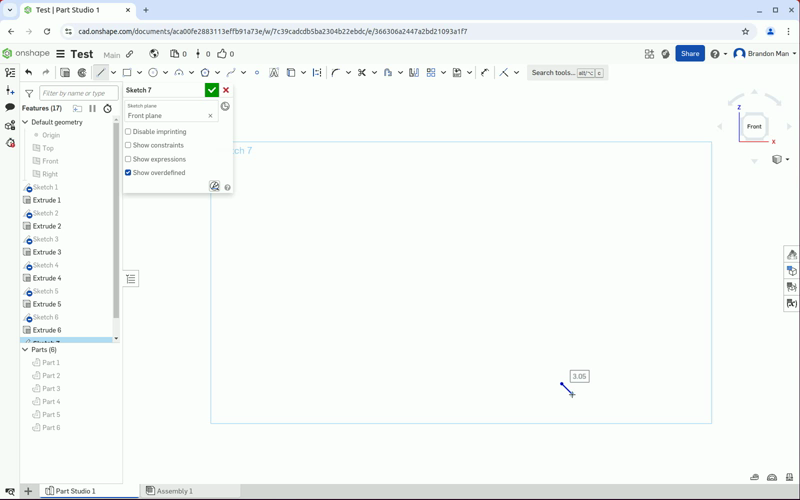
mouse_move(572, 282)
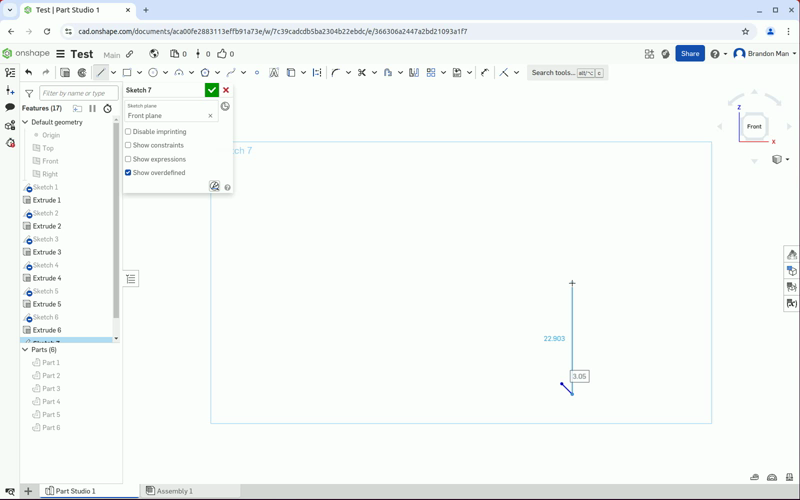
click(572, 282)
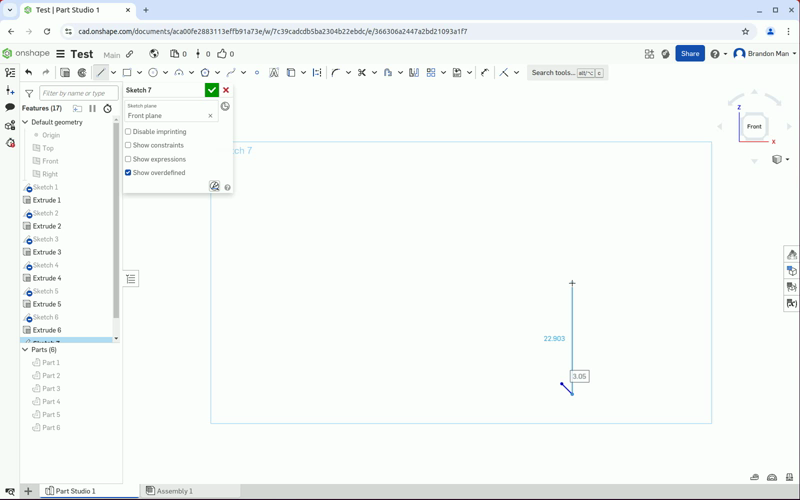
key_up(shift)
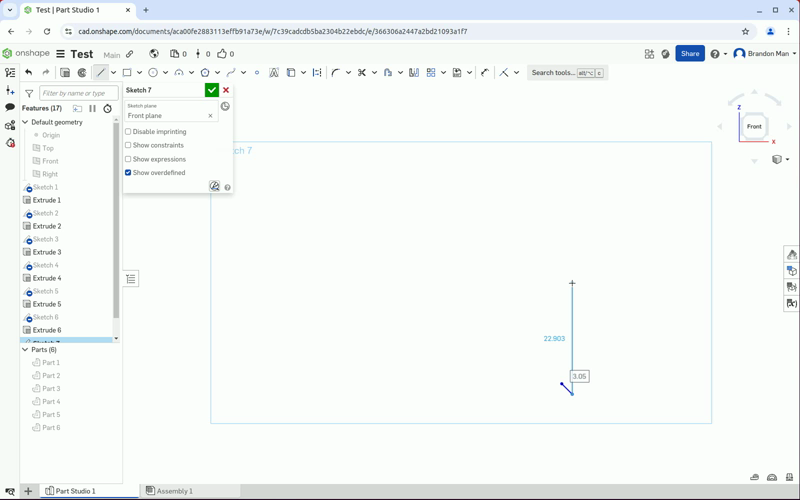
key_down(shift)
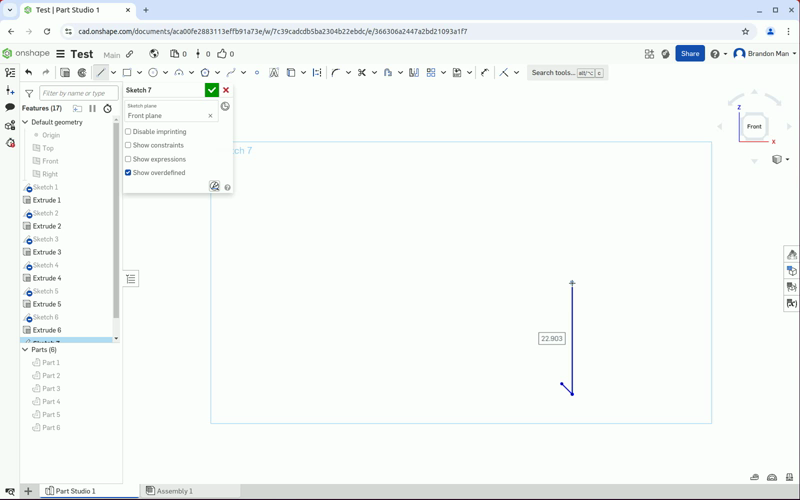
mouse_move(589, 282)
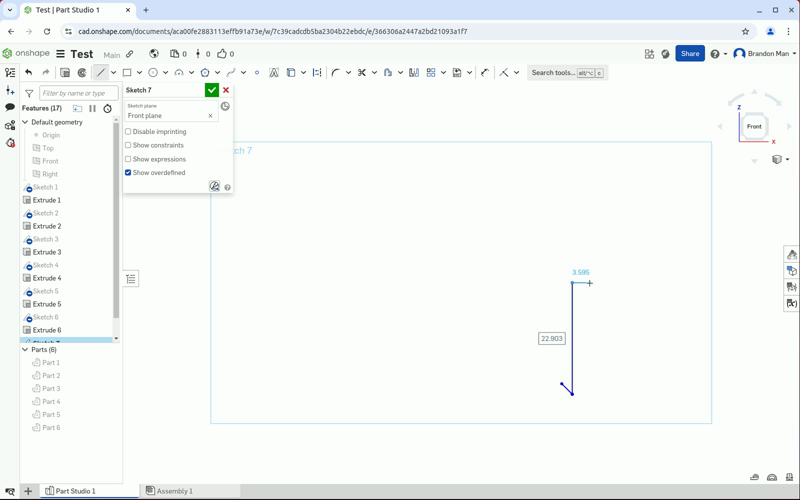
mouse_move(561, 282)
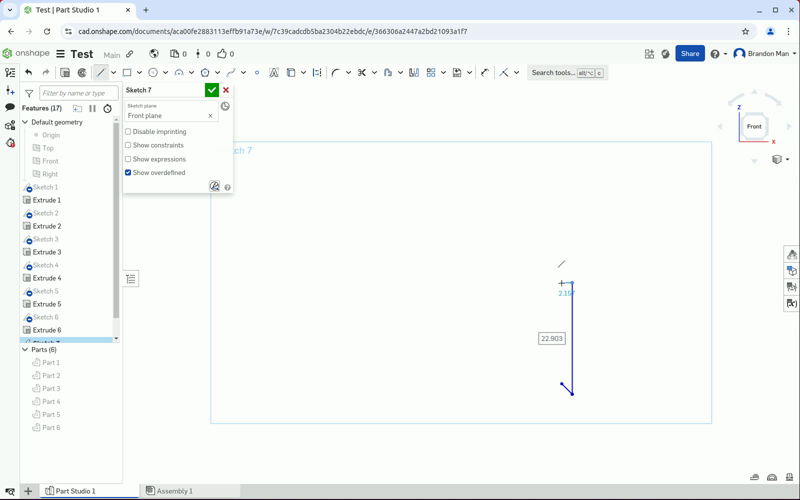
click(561, 282)
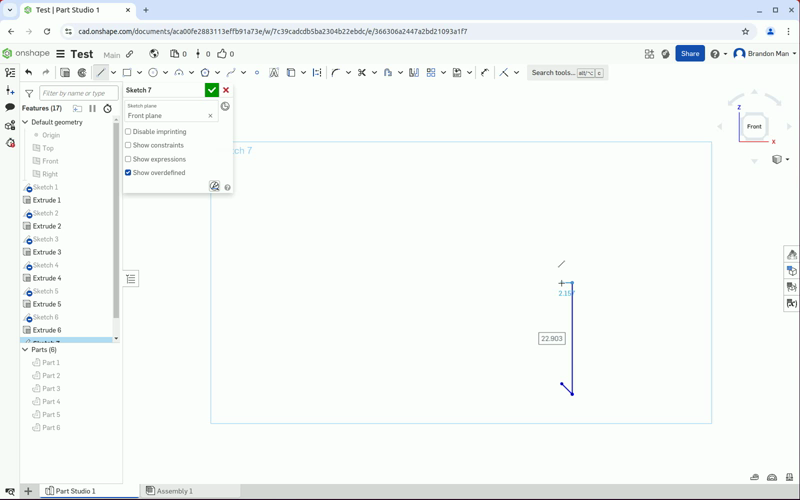
key_up(shift)
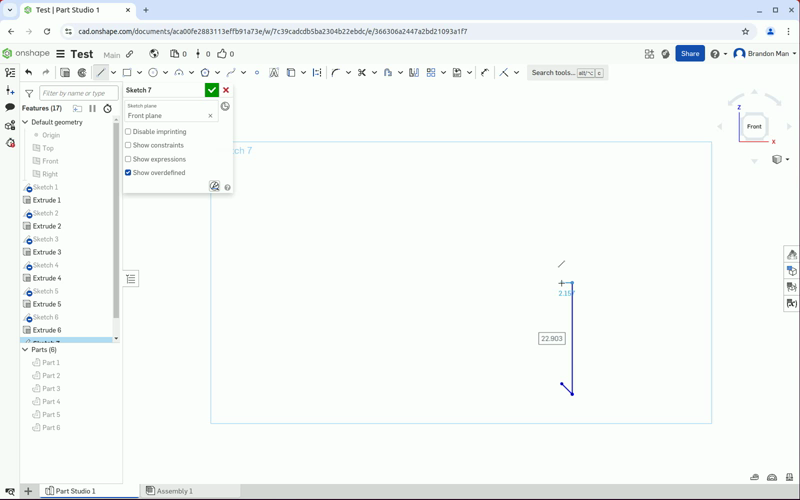
key_down(shift)
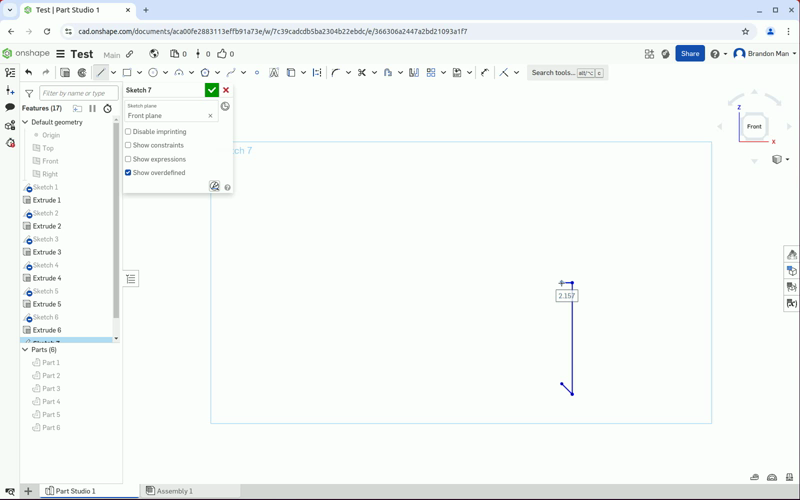
mouse_move(561, 383)
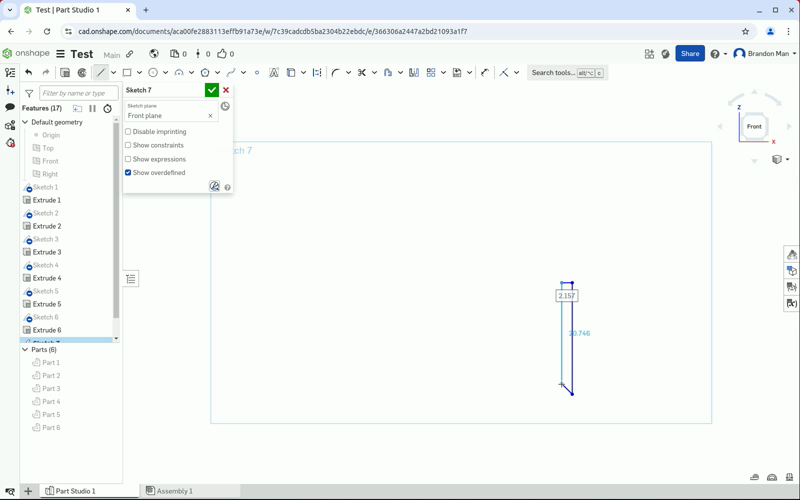
key_up(shift)
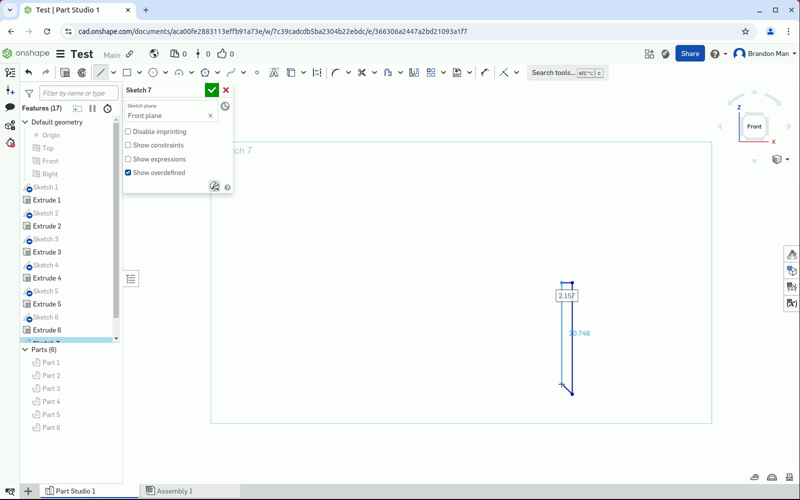
click(561, 383)
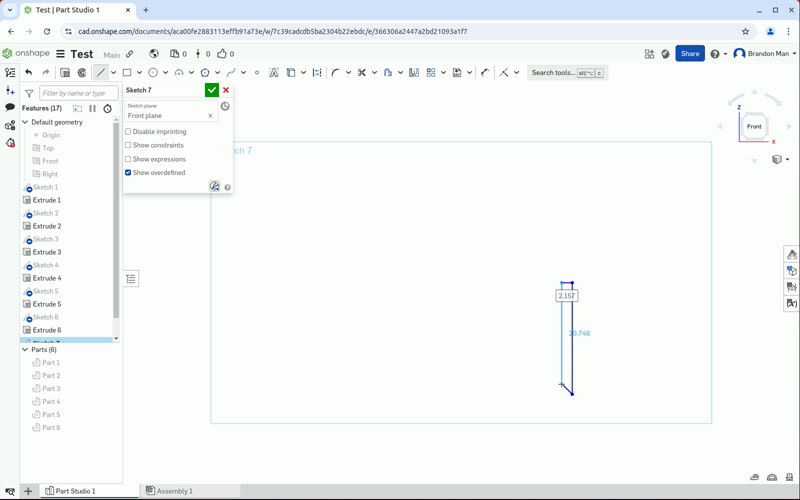
key(esc)
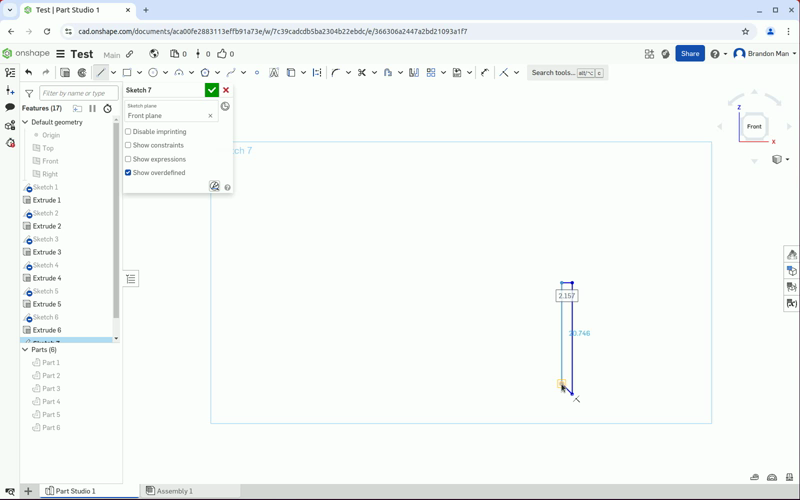
mouse_move(567, 310)
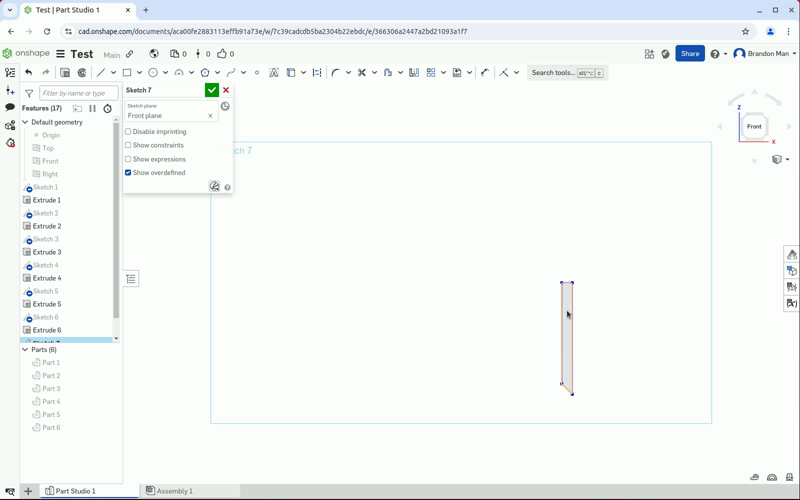
scroll(6)
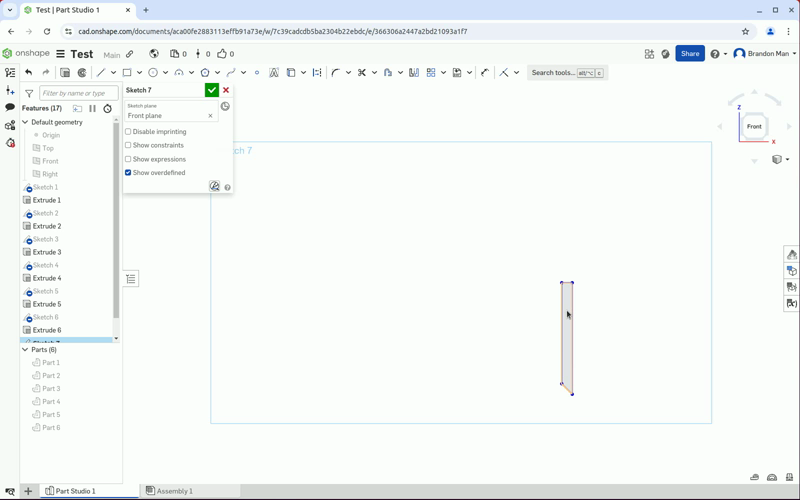
scroll(6)
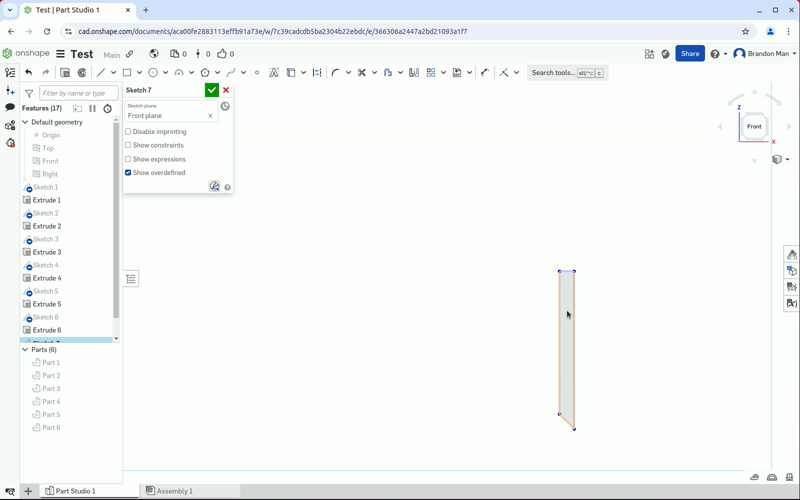
scroll(6)
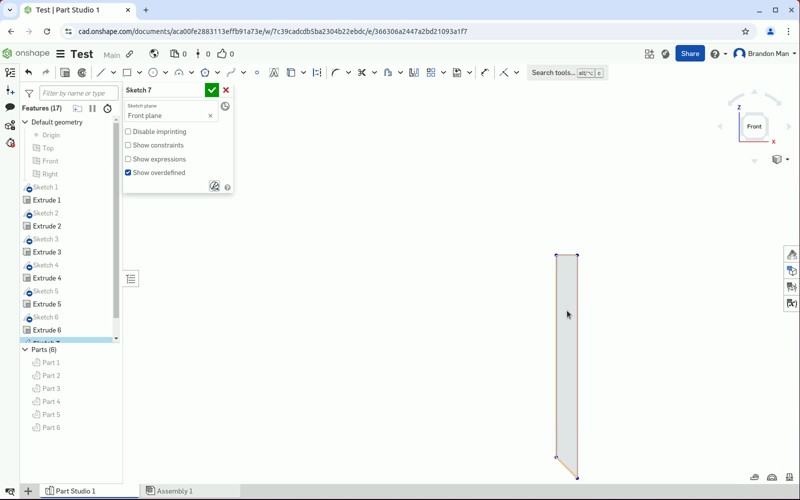
scroll(6)
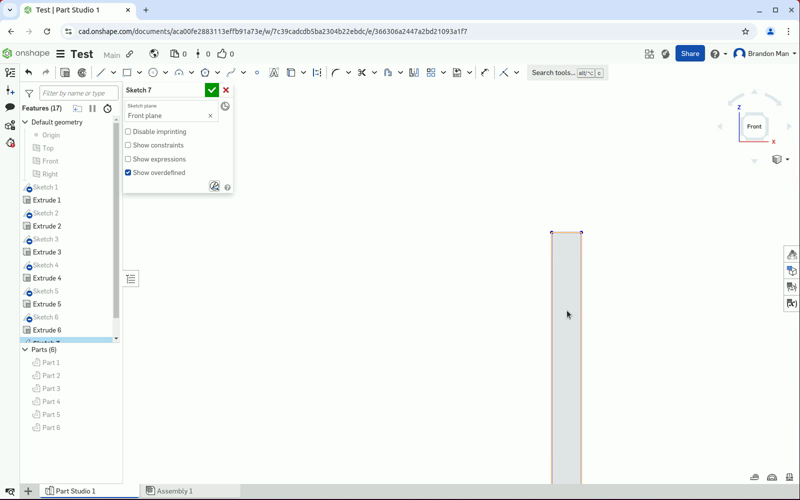
scroll(6)
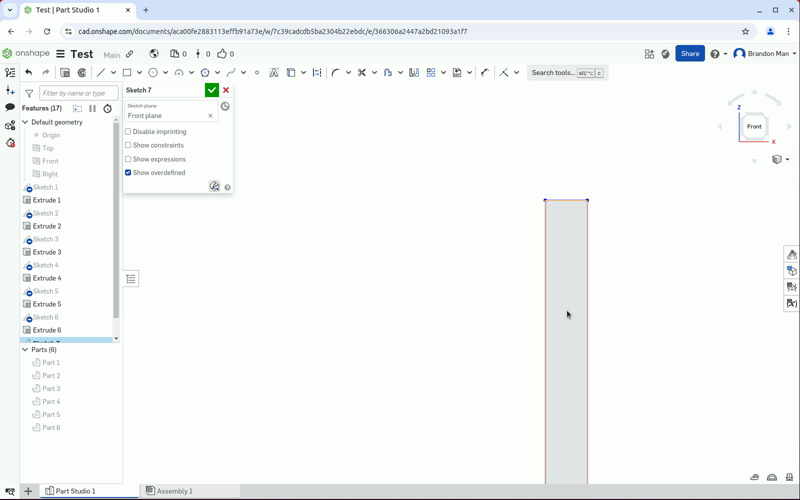
scroll(6)
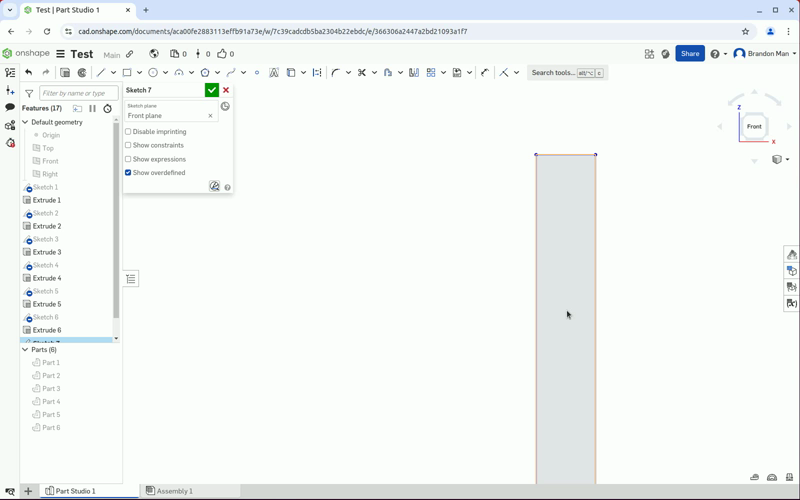
scroll(6)
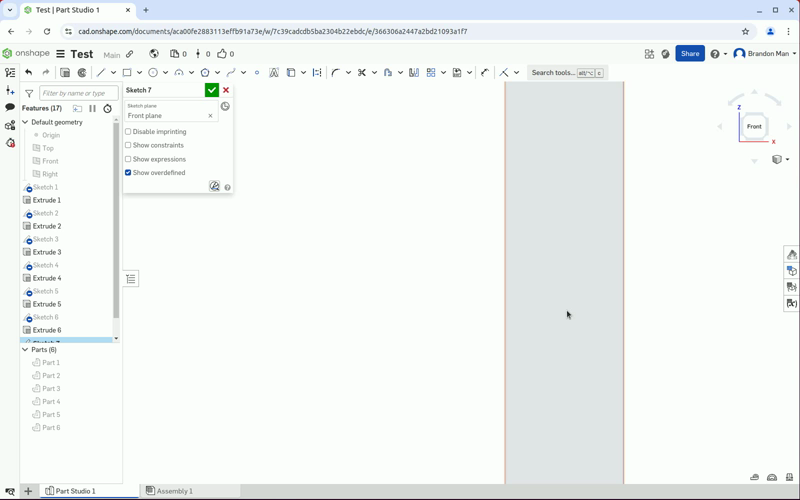
click(567, 310)
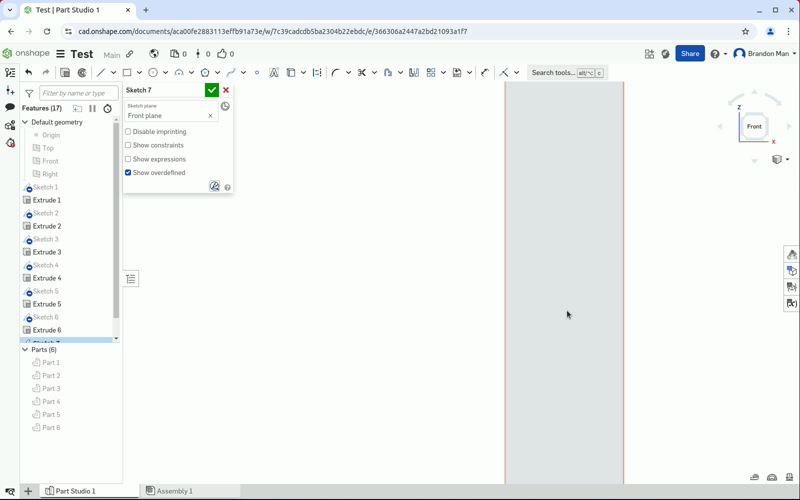
scroll(-6)
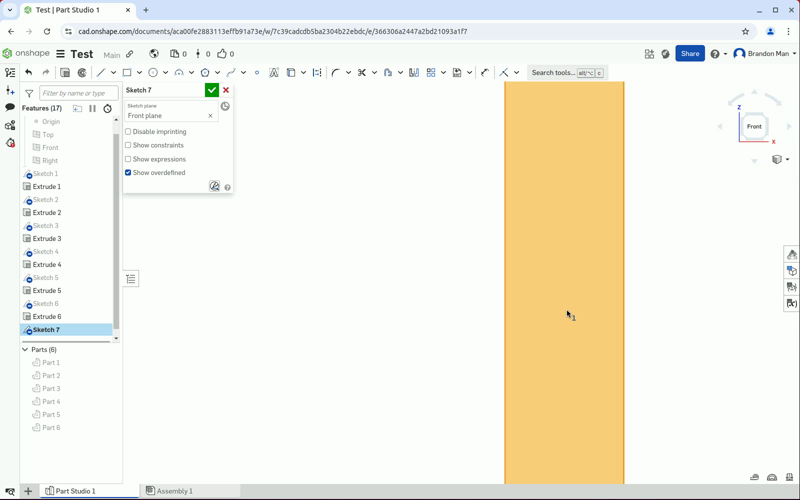
scroll(-6)
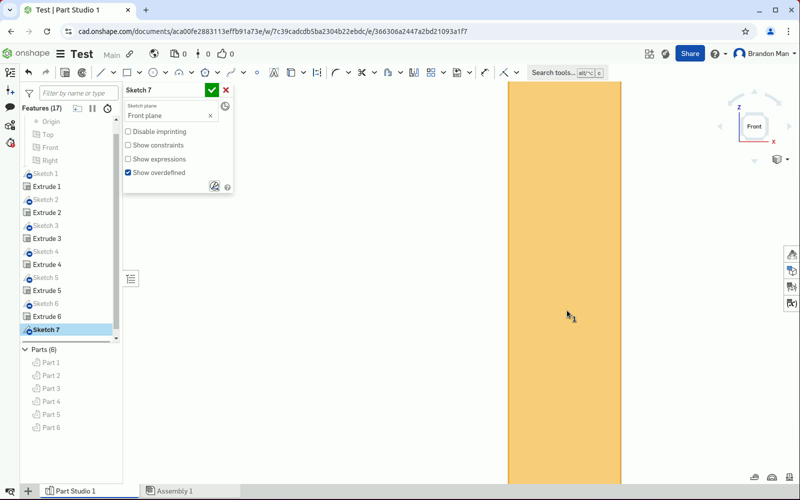
scroll(-6)
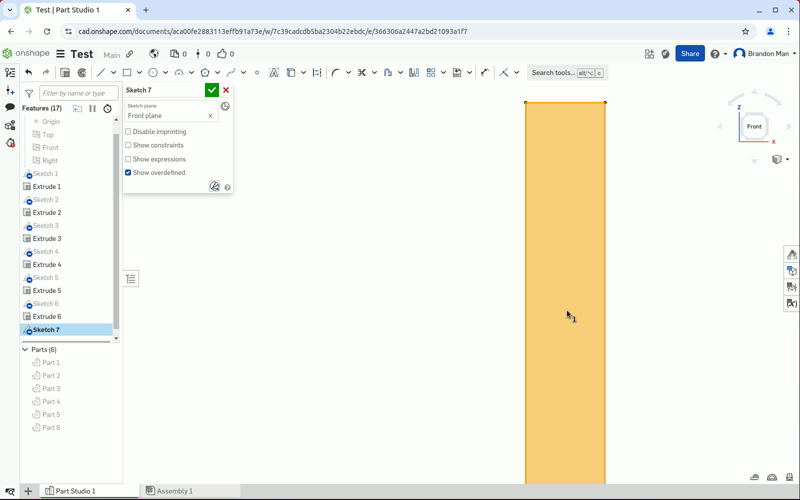
scroll(-6)
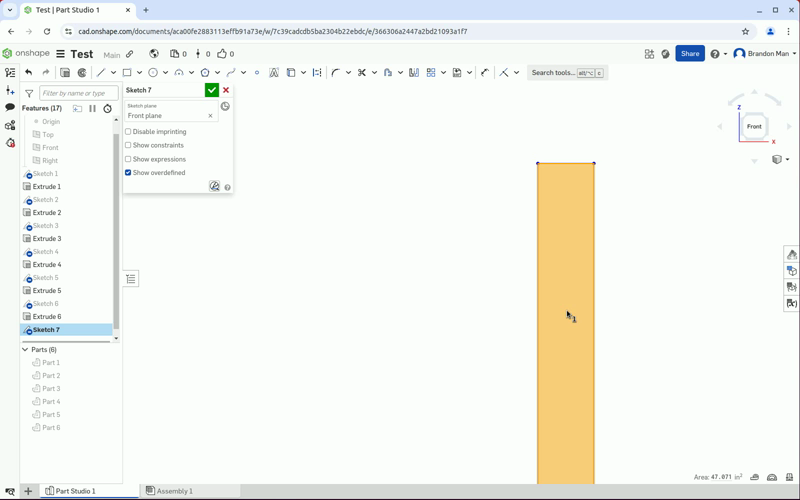
scroll(-6)
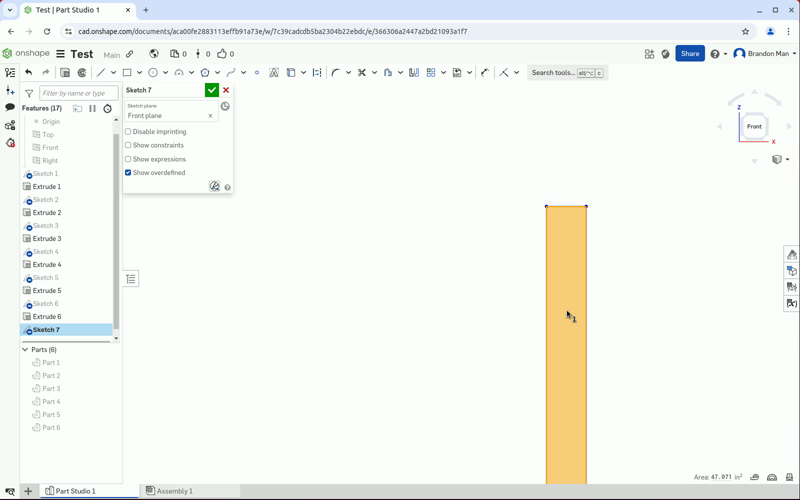
scroll(-6)
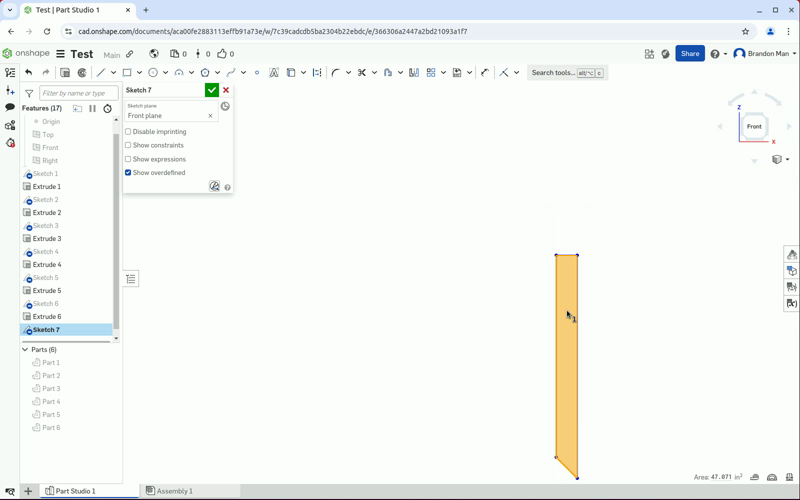
scroll(-6)
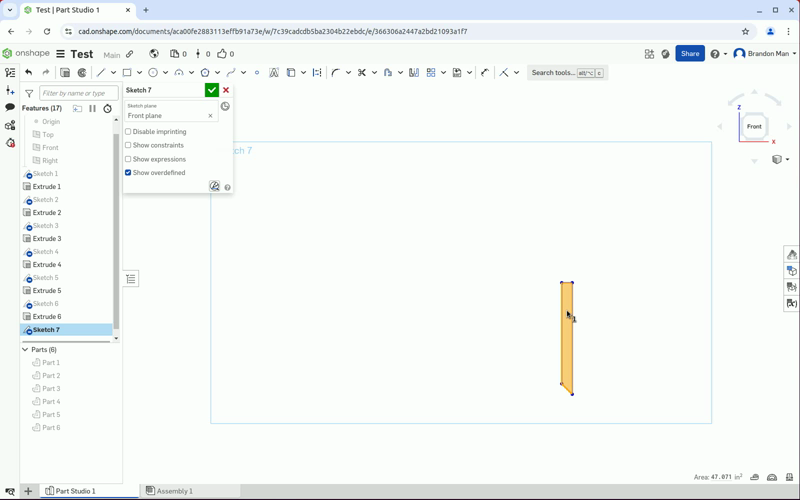
mouse_move(73, 352)
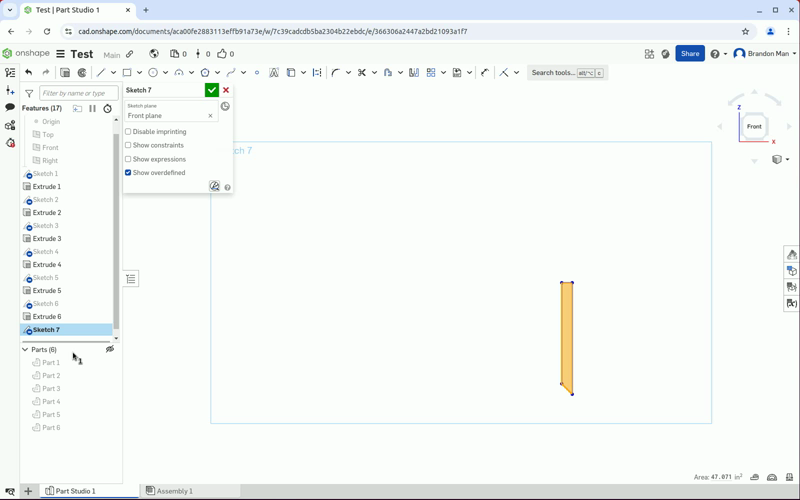
key(shift+y)
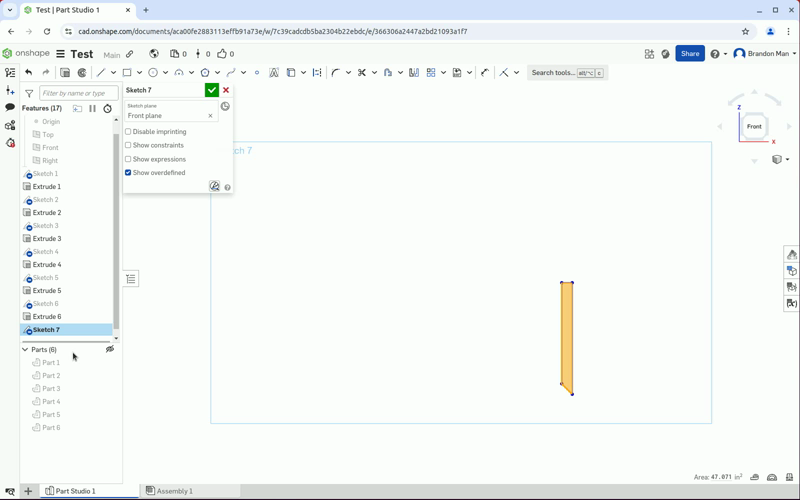
key(shift+e)
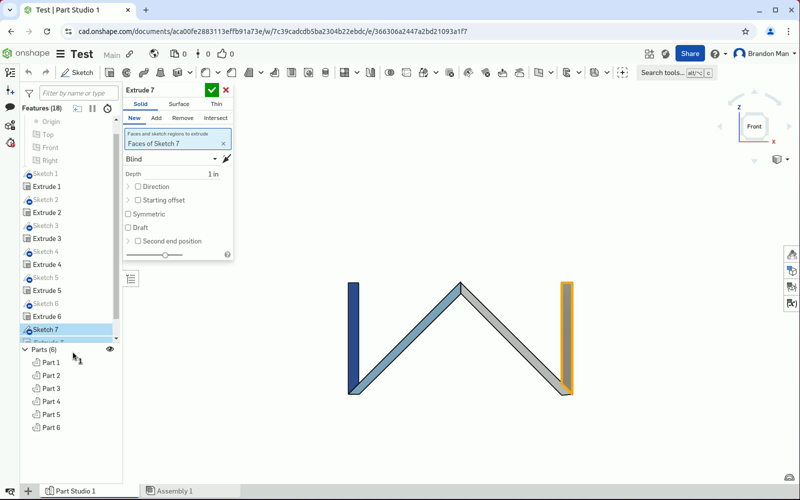
mouse_move(143, 106)
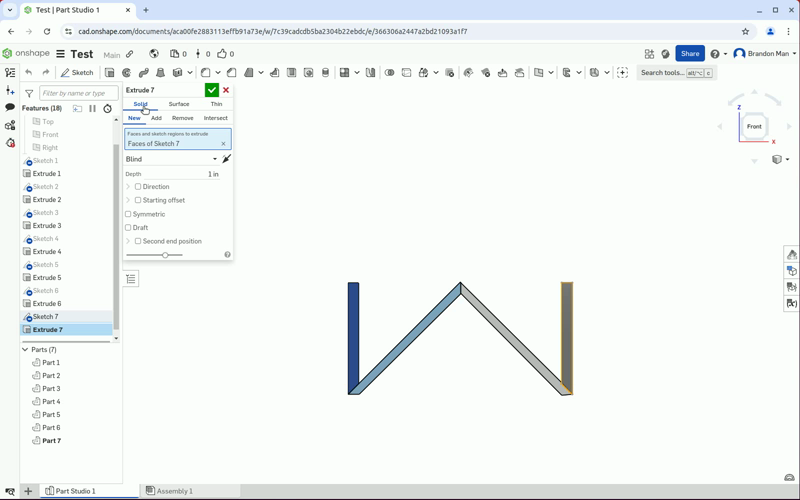
click(143, 106)
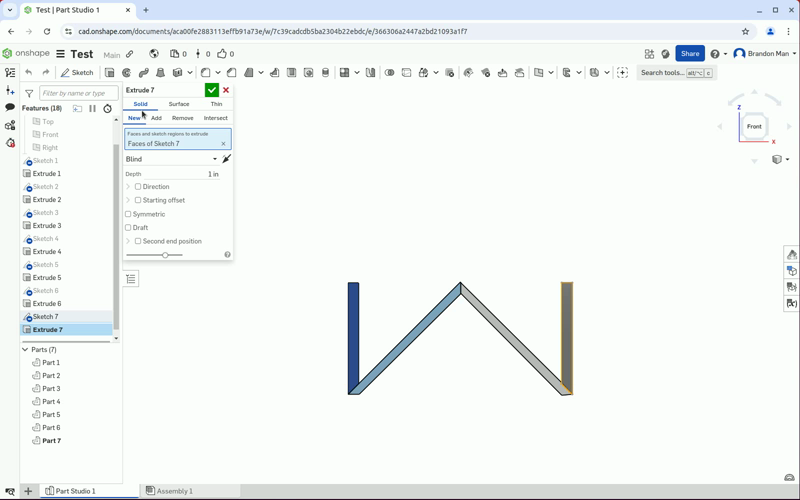
mouse_move(137, 120)
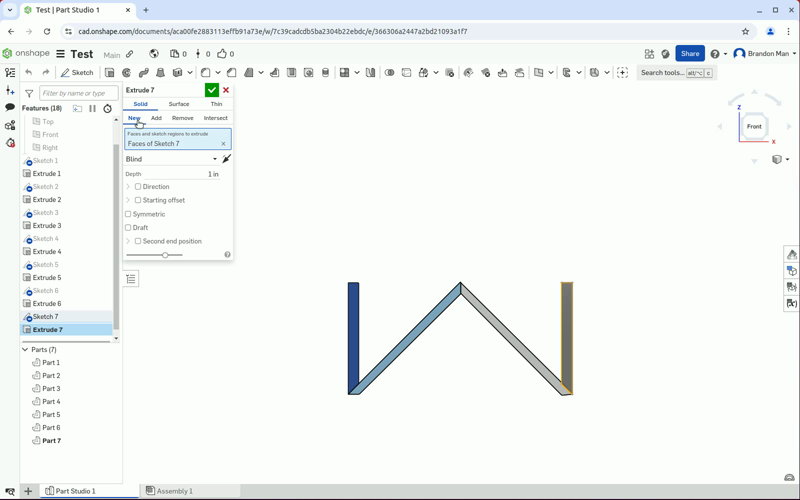
click(137, 120)
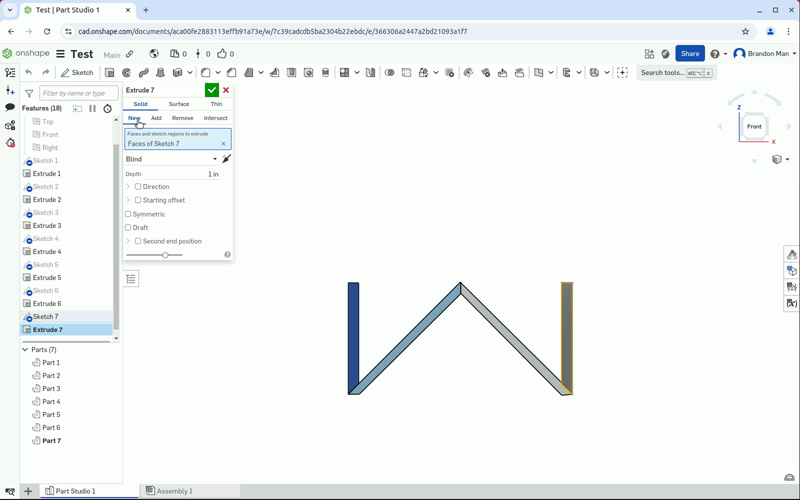
key(tab, 4)
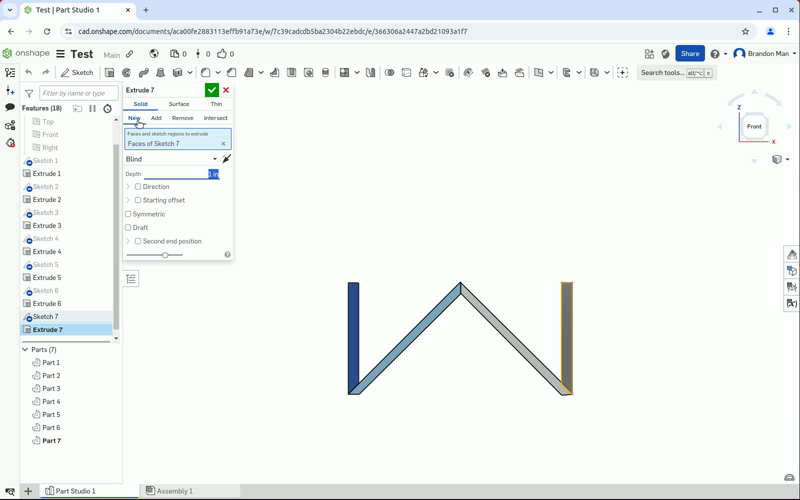
text(1.685)
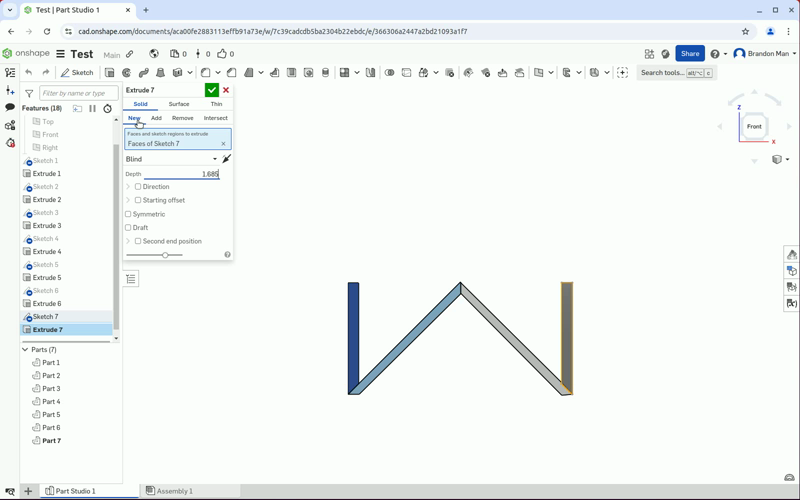
key(enter)
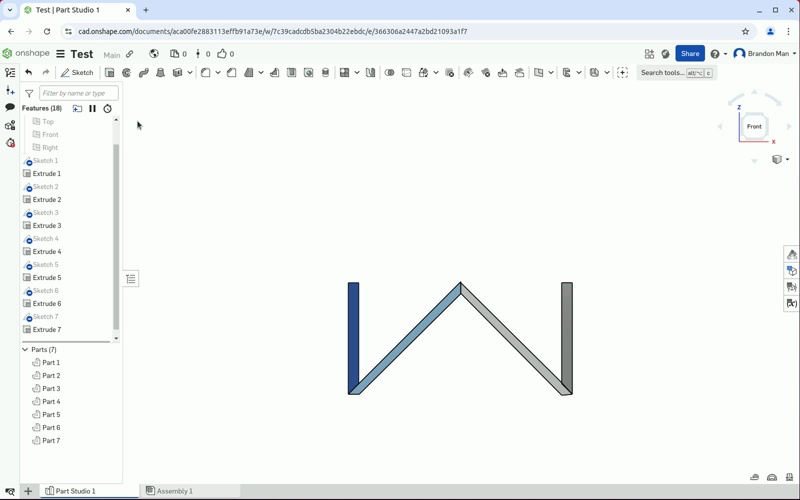
key(shift+h)
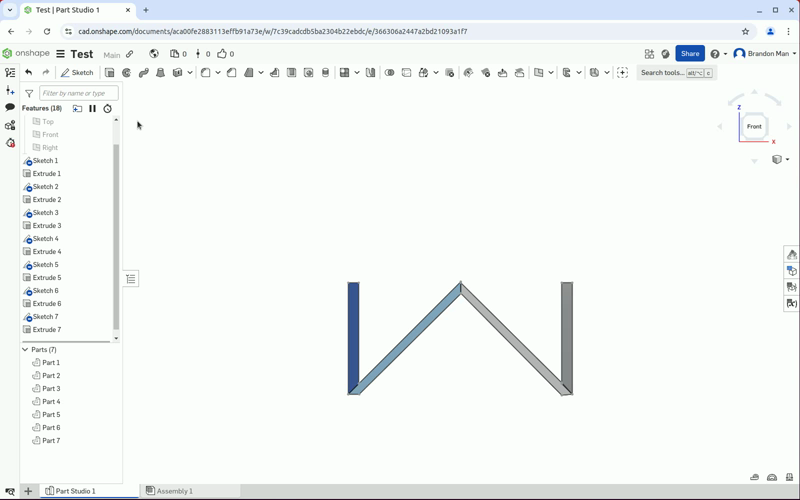
key(shift+h)
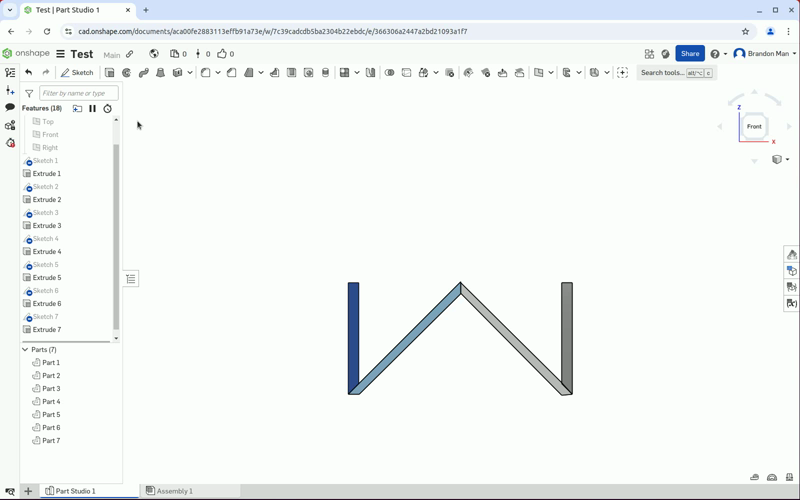
mouse_move(69, 163)
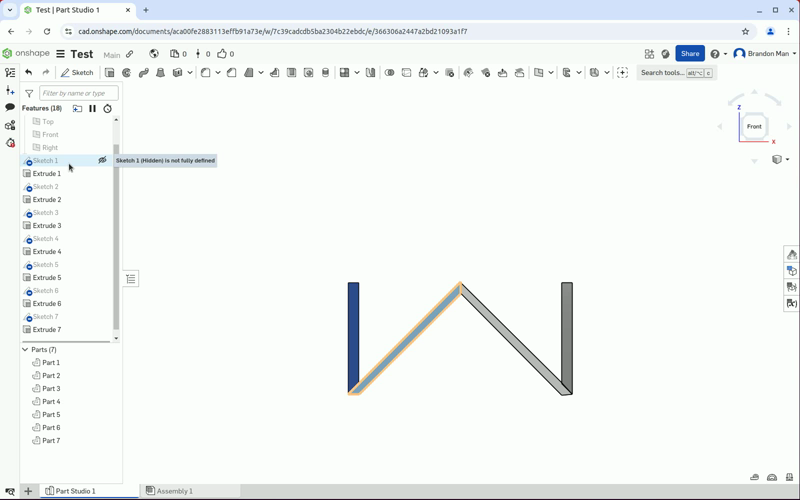
click(69, 163)
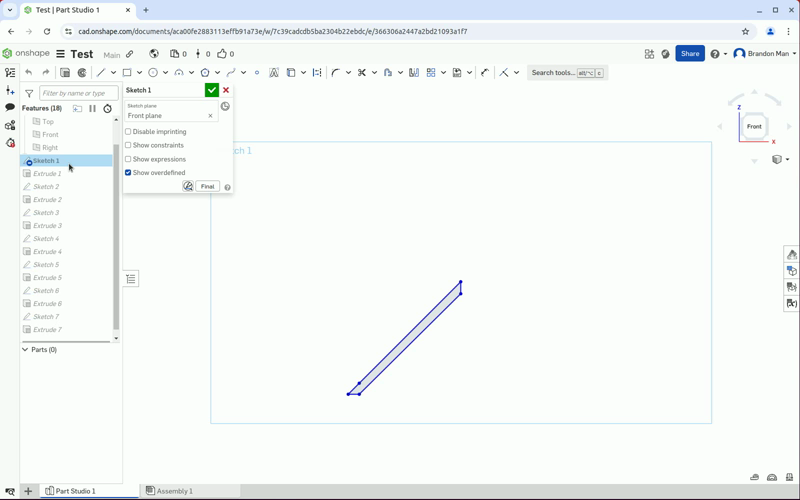
mouse_move(229, 92)
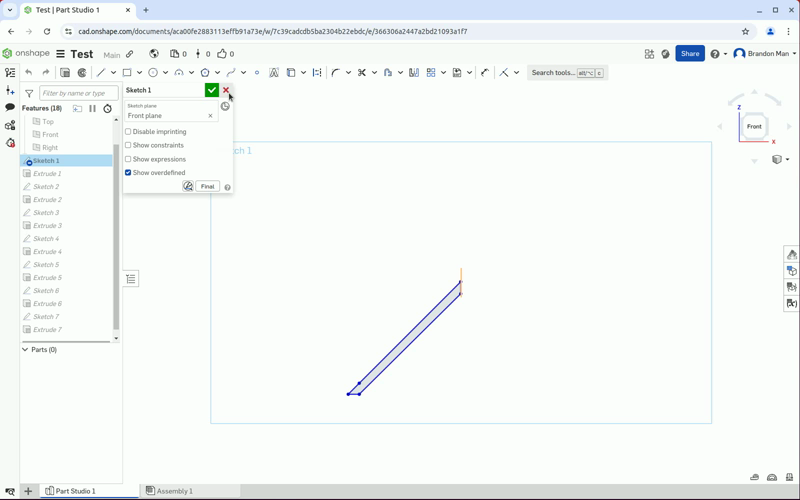
click(229, 92)
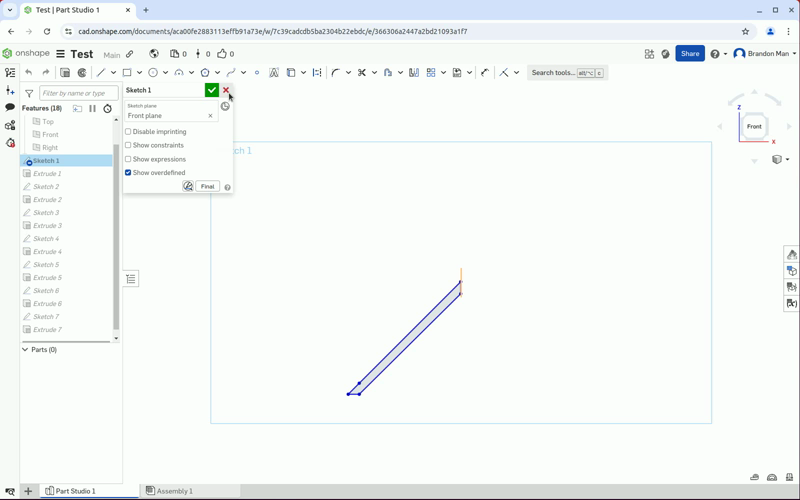
key(shift+s)
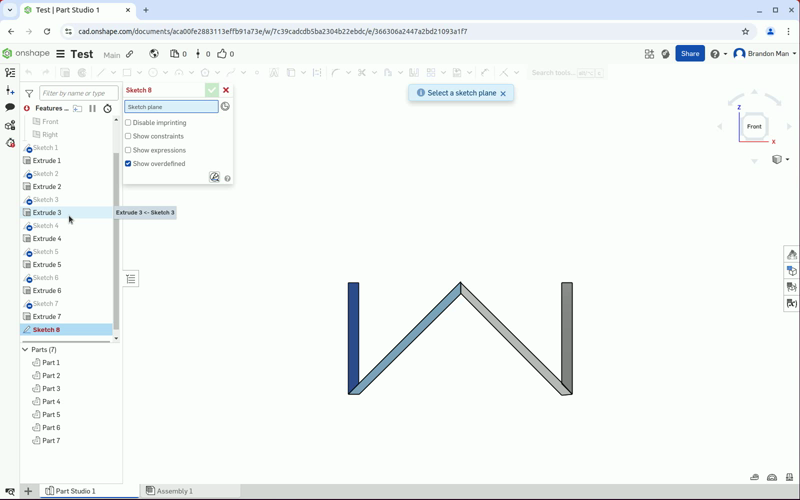
scroll(3)
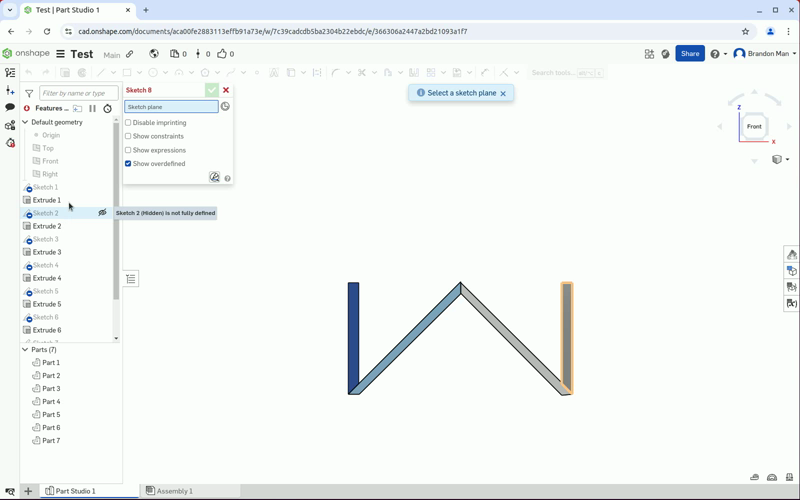
mouse_move(69, 163)
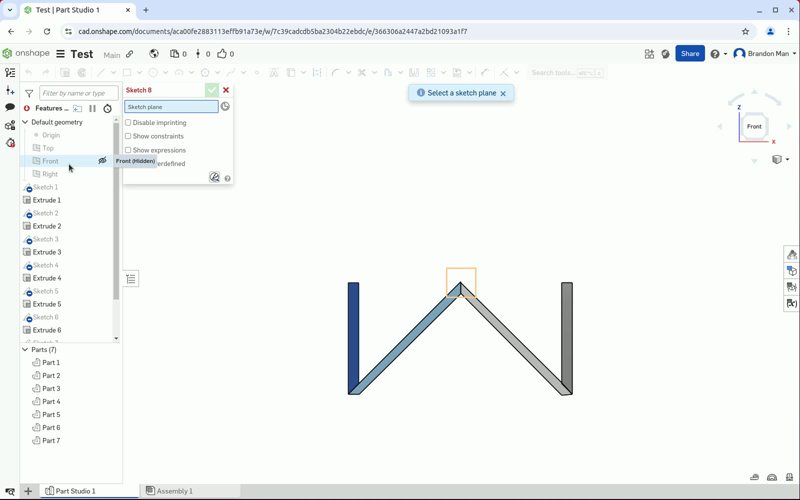
click(69, 163)
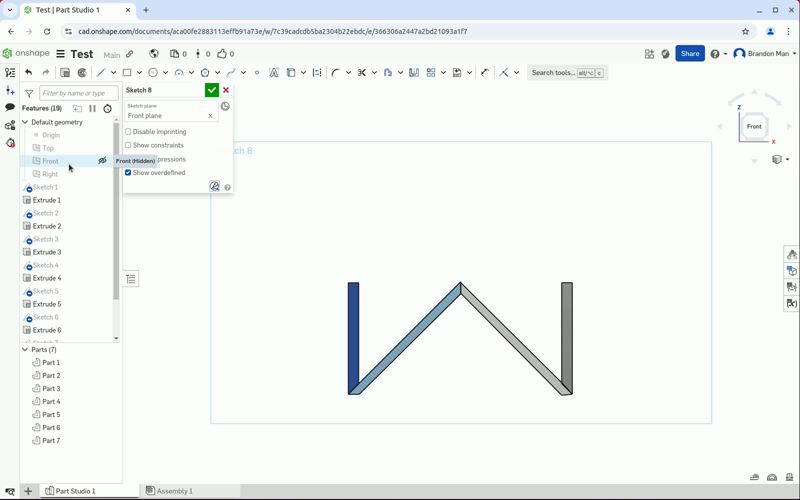
mouse_move(73, 352)
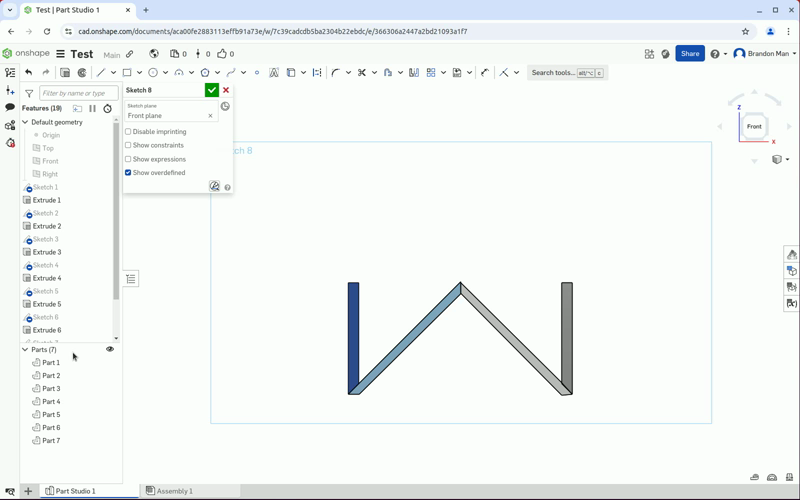
key(y)
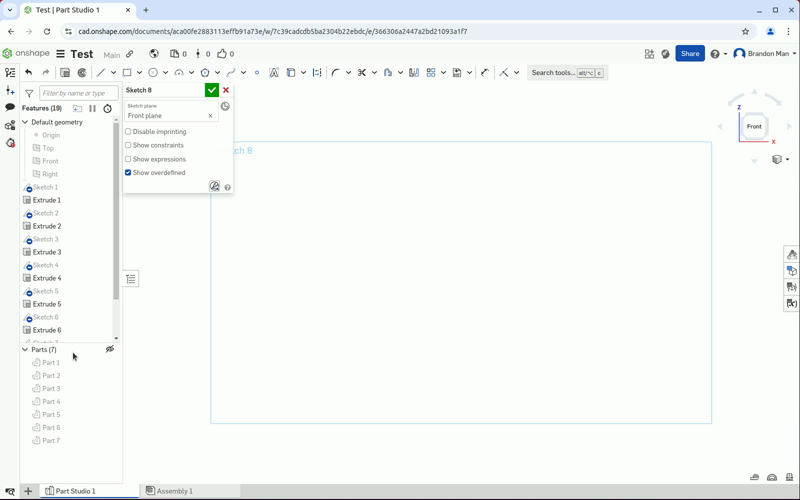
key(l)
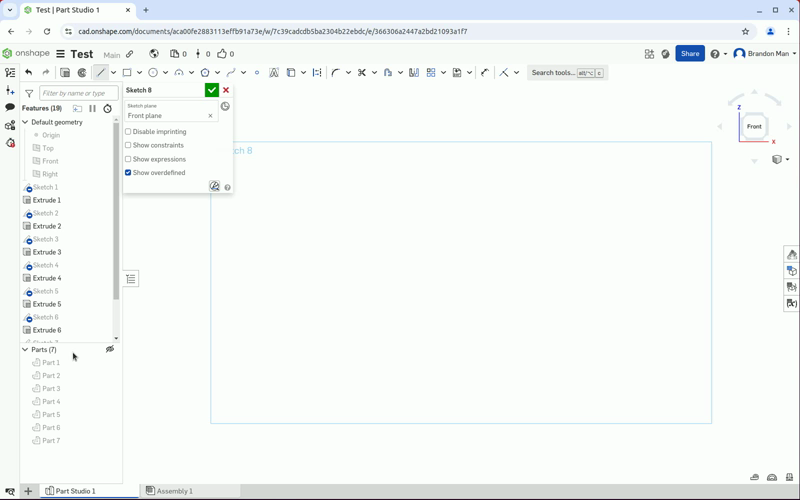
key_down(shift)
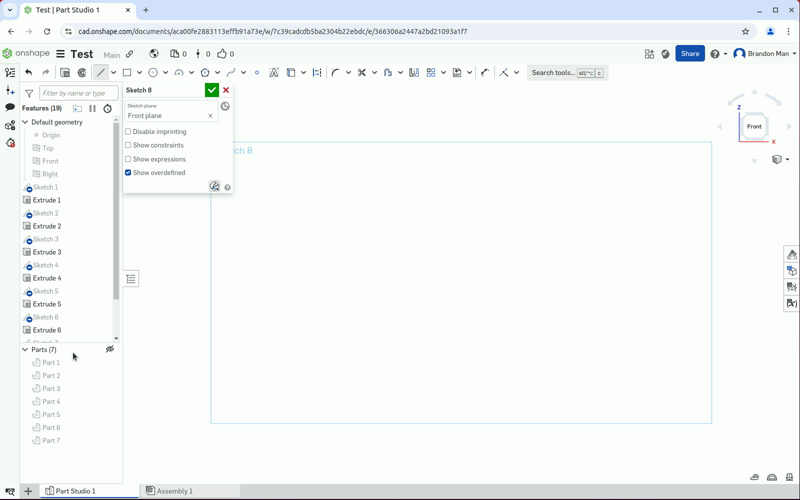
mouse_move(348, 394)
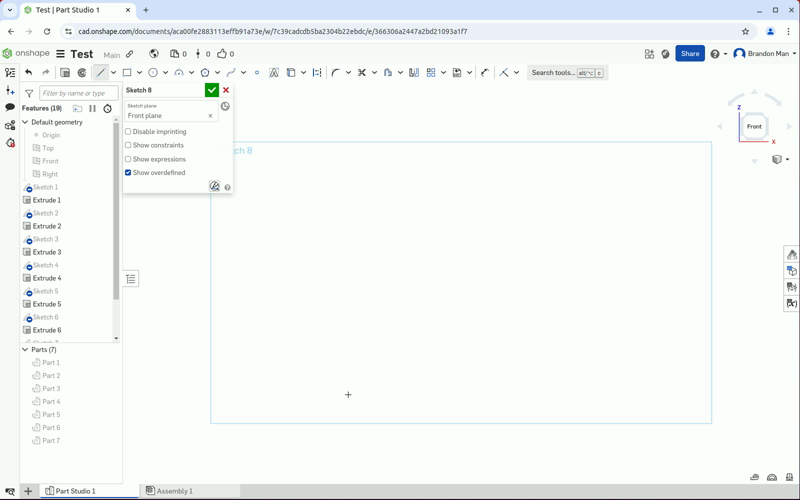
click(348, 394)
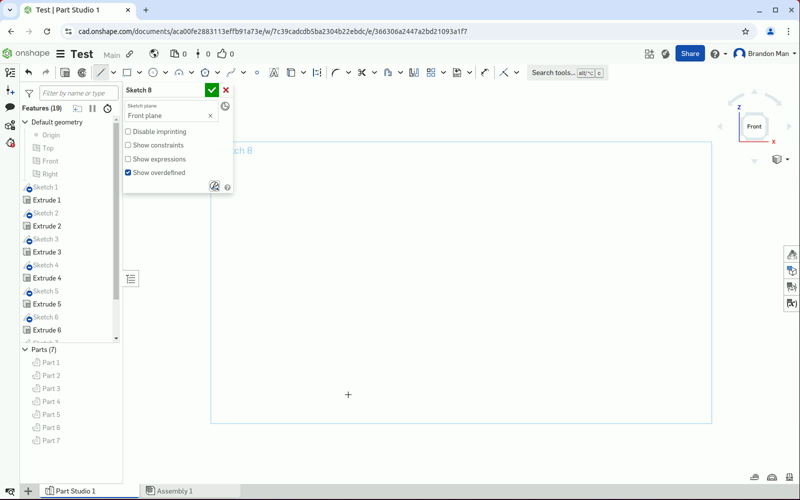
key_up(shift)
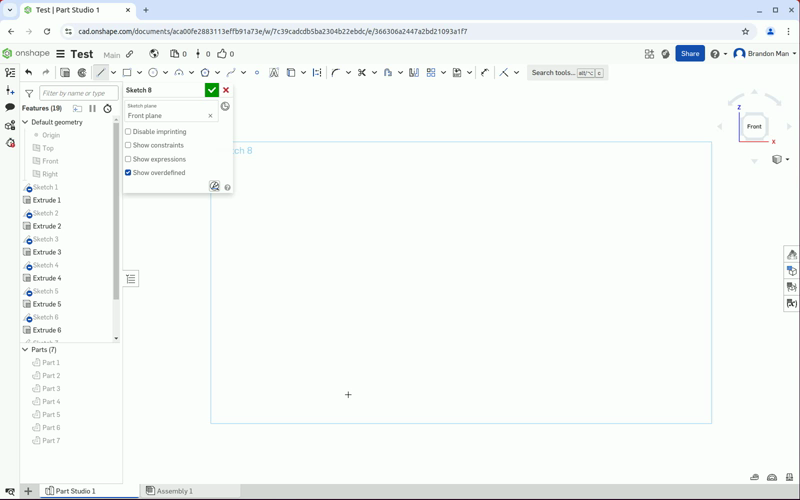
key_down(shift)
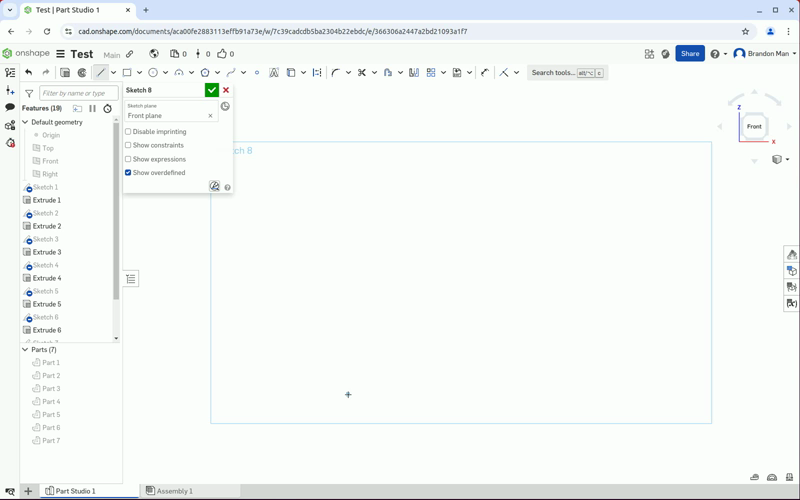
mouse_move(378, 394)
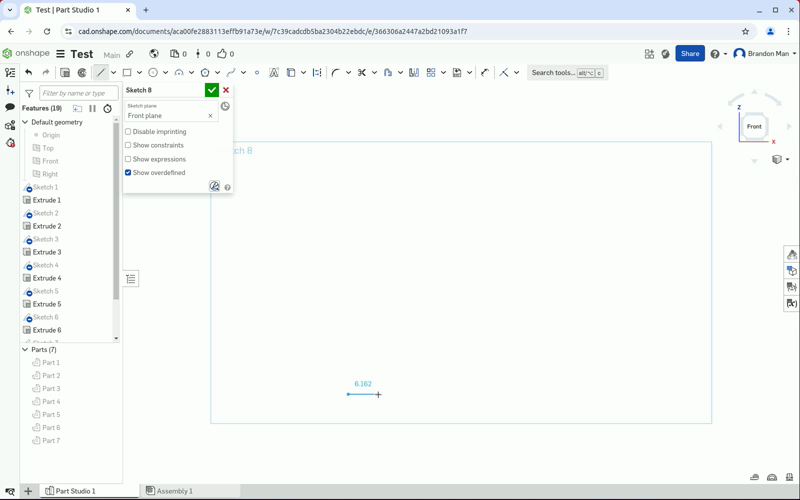
mouse_move(358, 383)
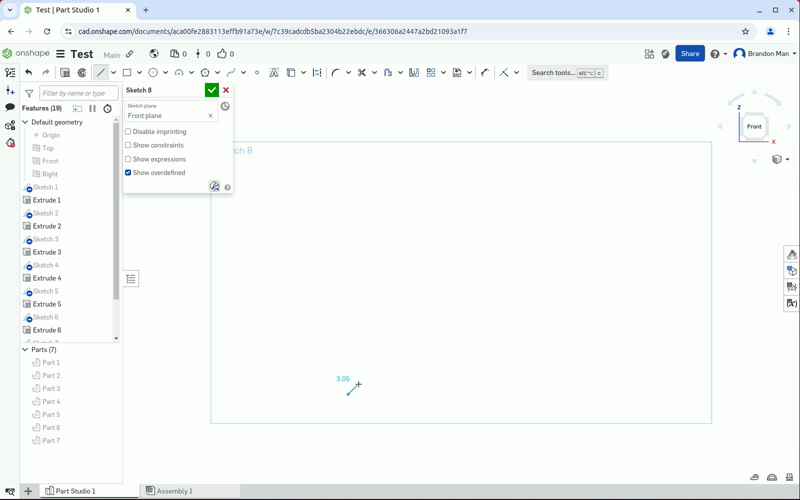
click(358, 383)
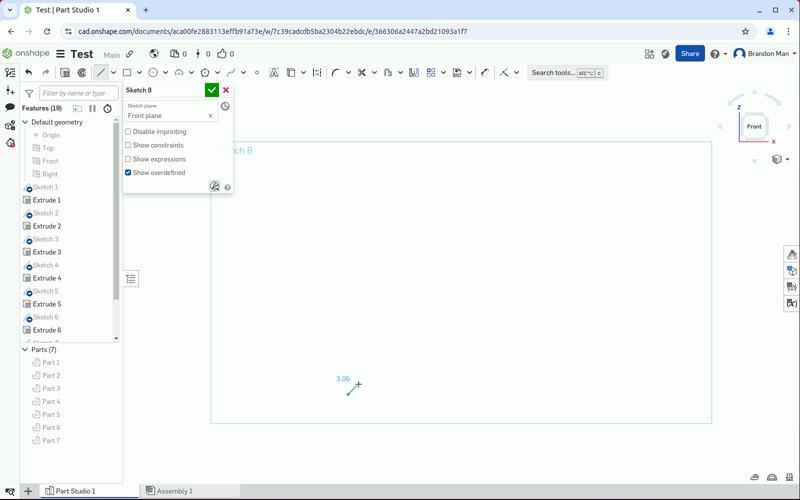
key_up(shift)
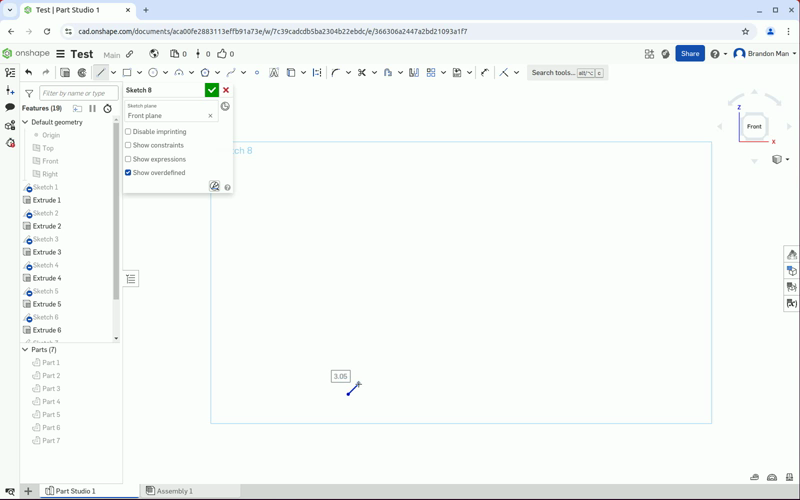
key_down(shift)
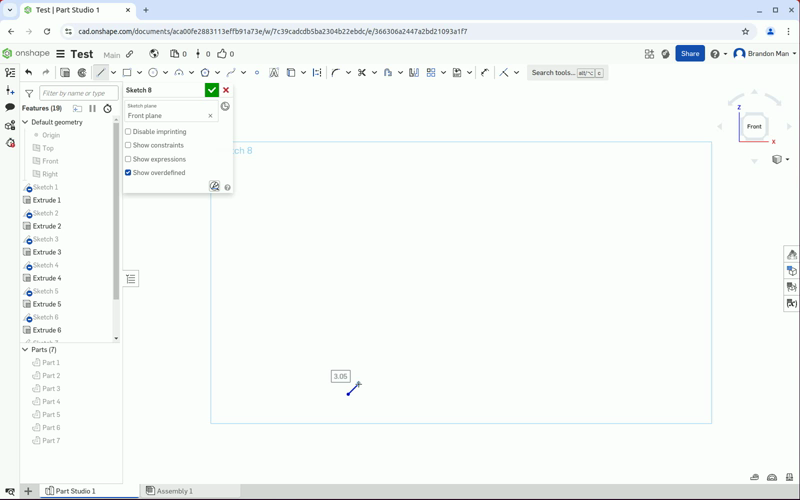
mouse_move(358, 282)
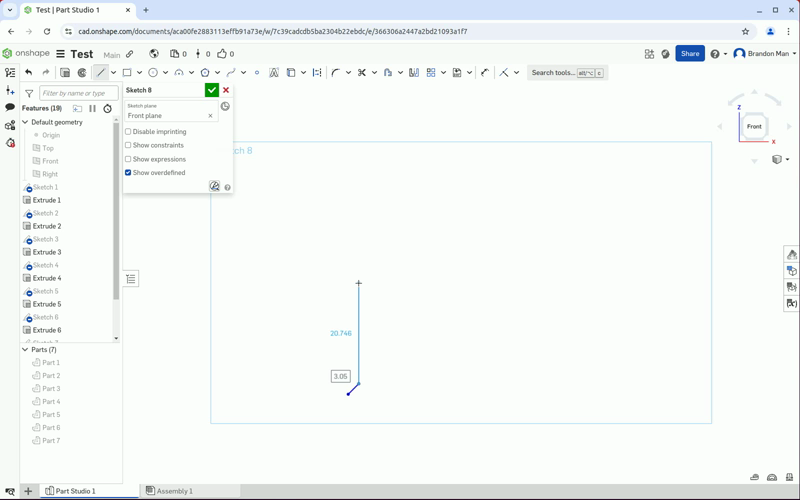
click(358, 282)
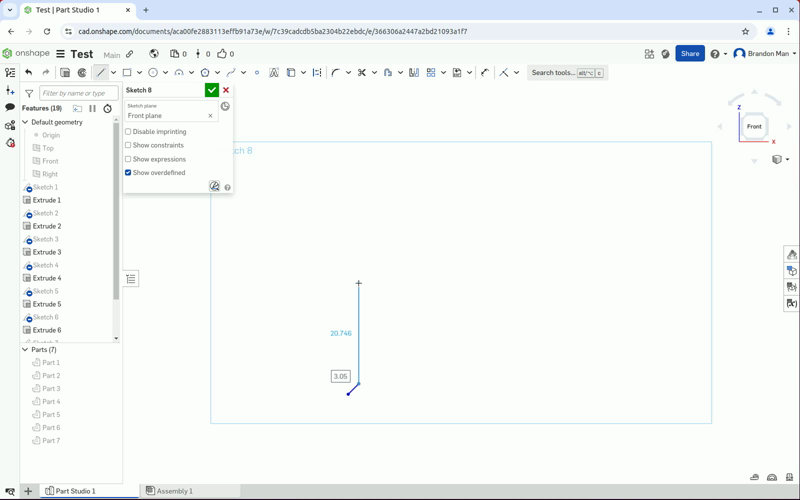
key_up(shift)
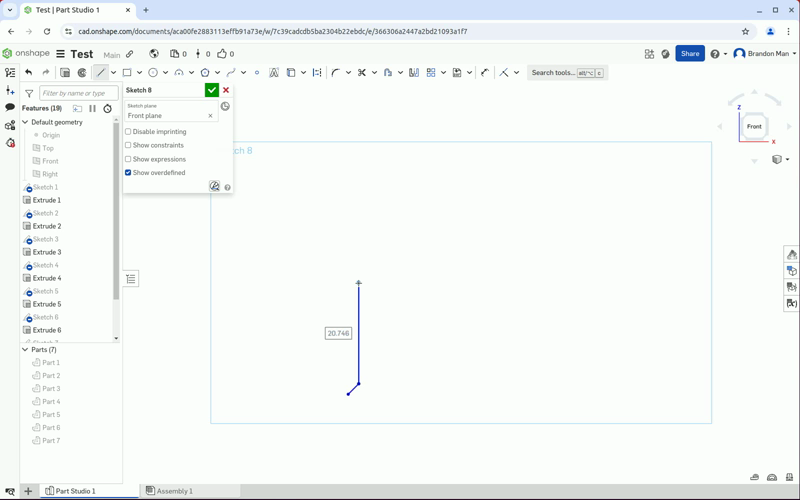
key_down(shift)
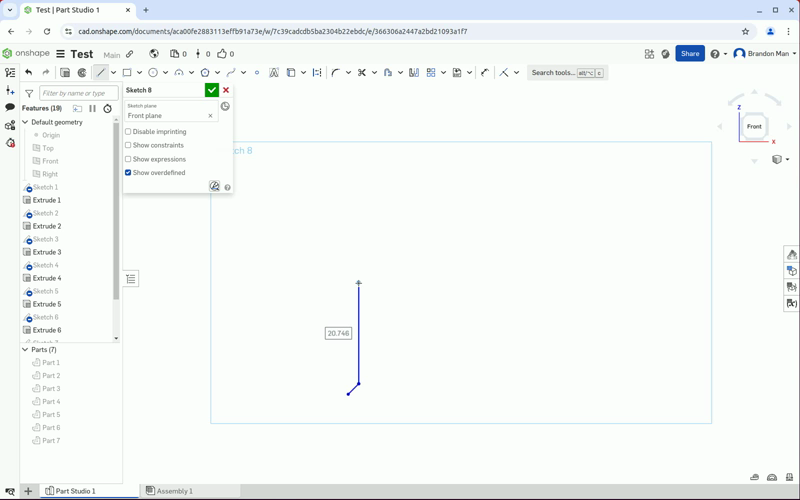
mouse_move(388, 282)
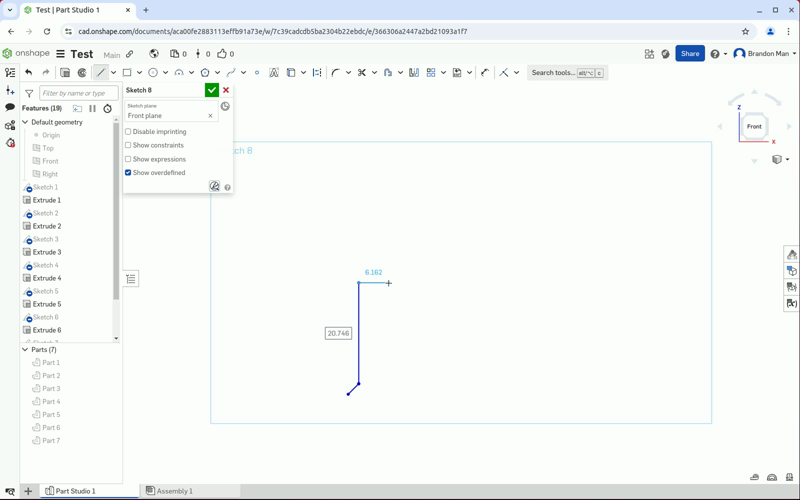
mouse_move(348, 282)
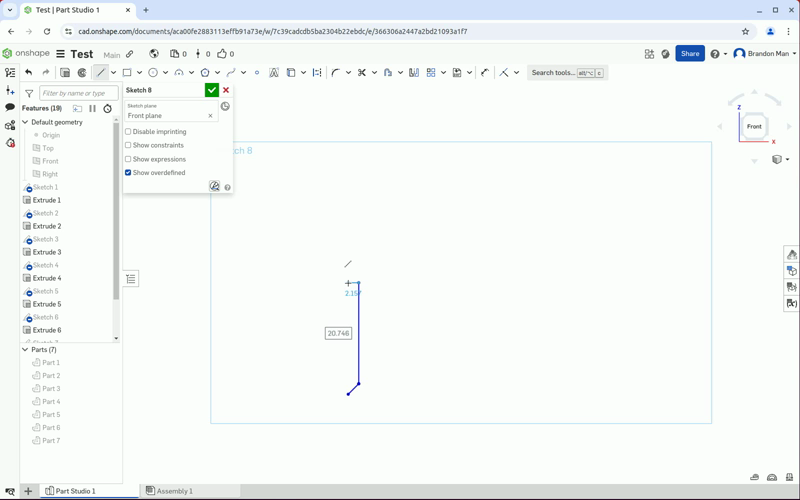
click(348, 282)
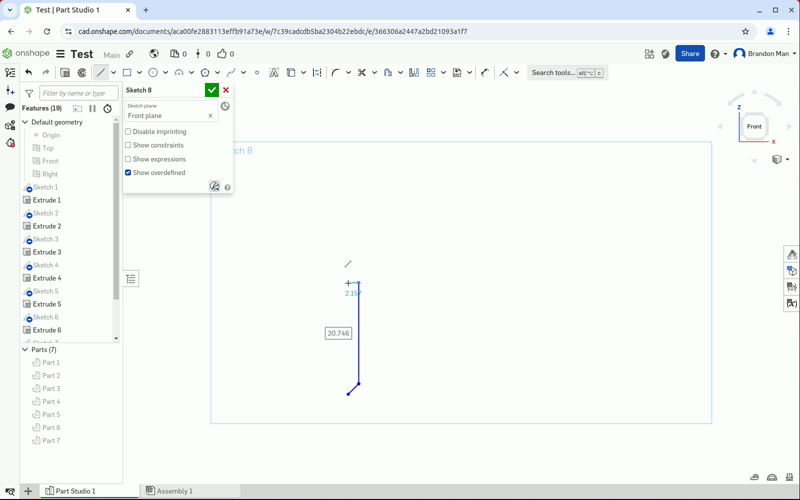
key_up(shift)
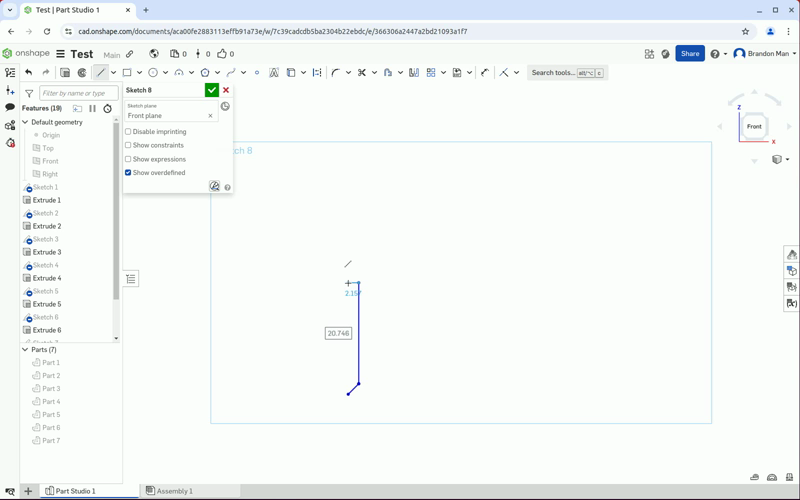
key_down(shift)
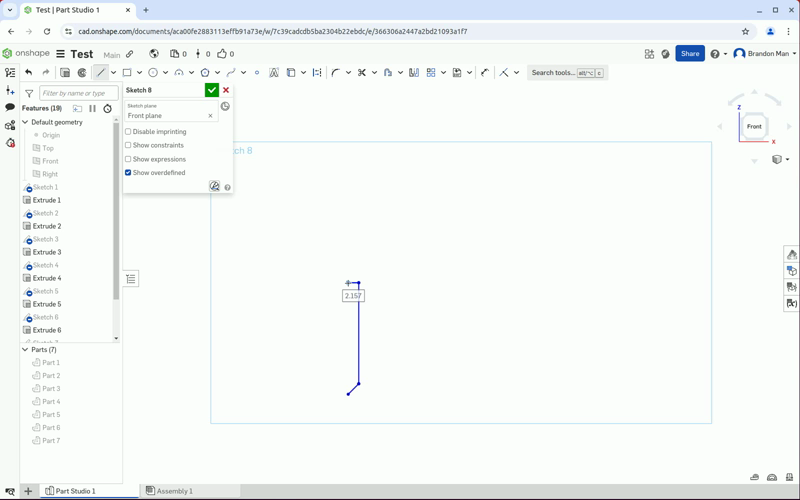
mouse_move(348, 394)
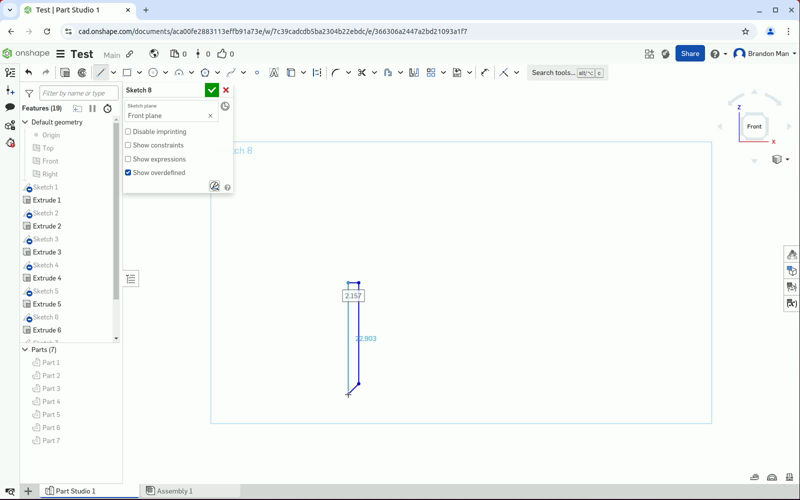
key_up(shift)
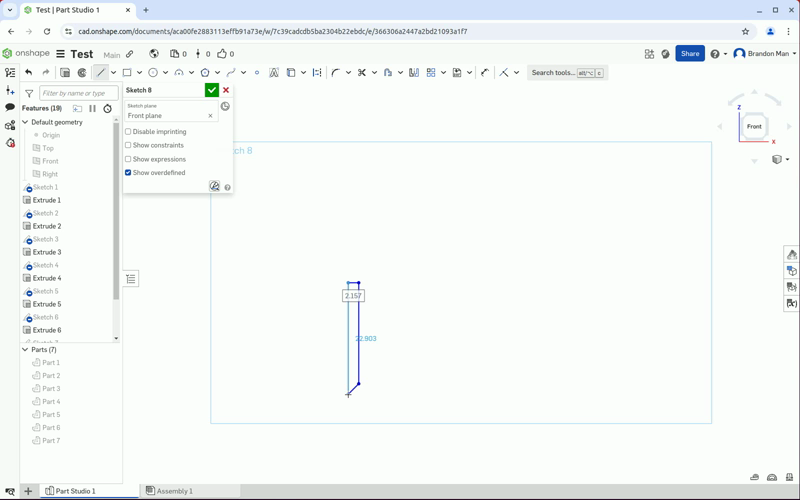
click(348, 394)
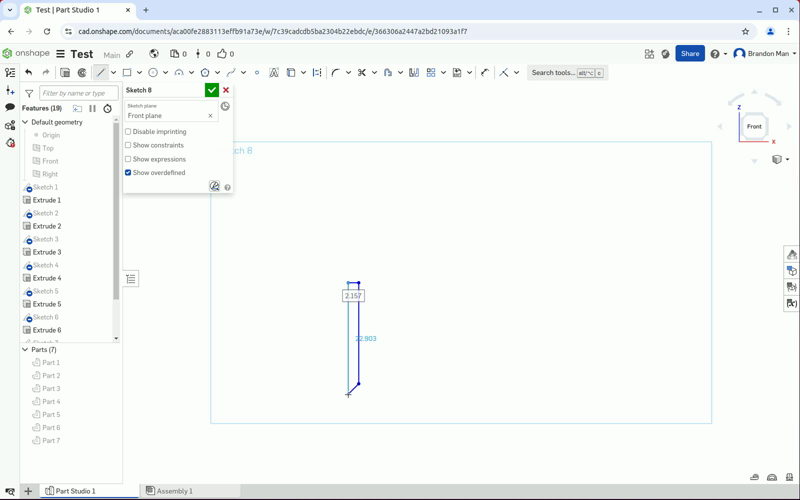
key(esc)
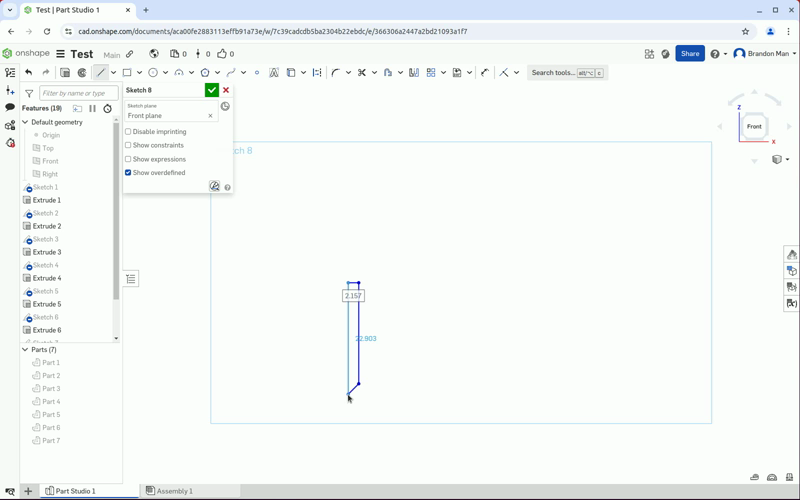
mouse_move(355, 290)
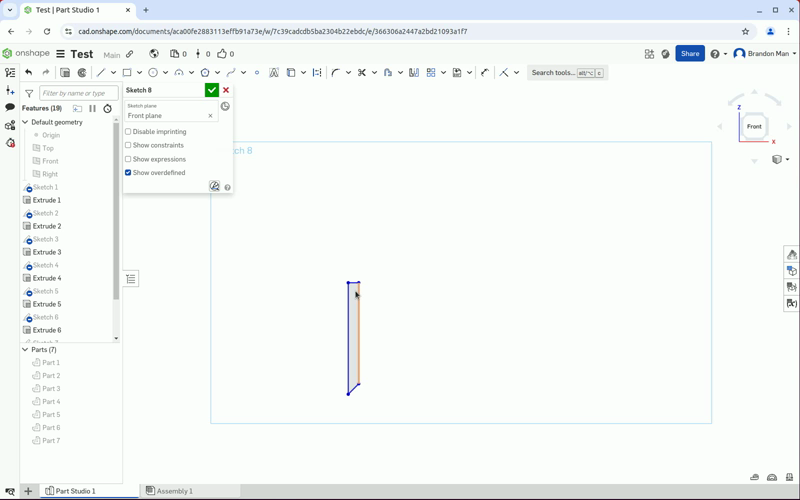
scroll(6)
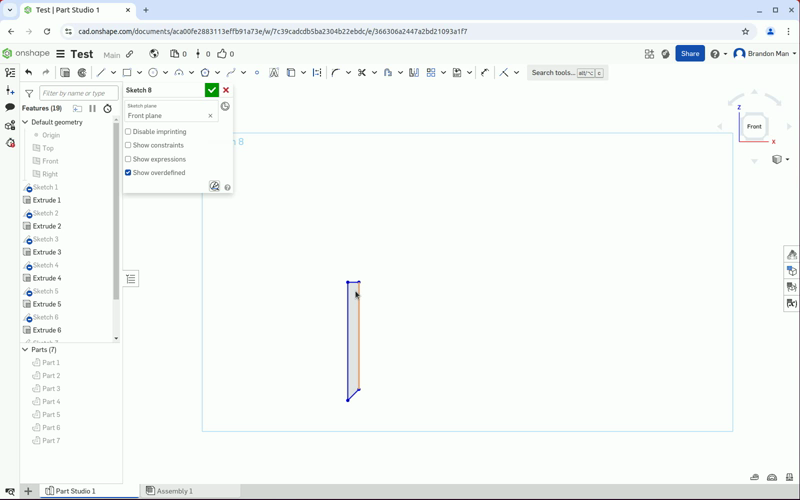
scroll(6)
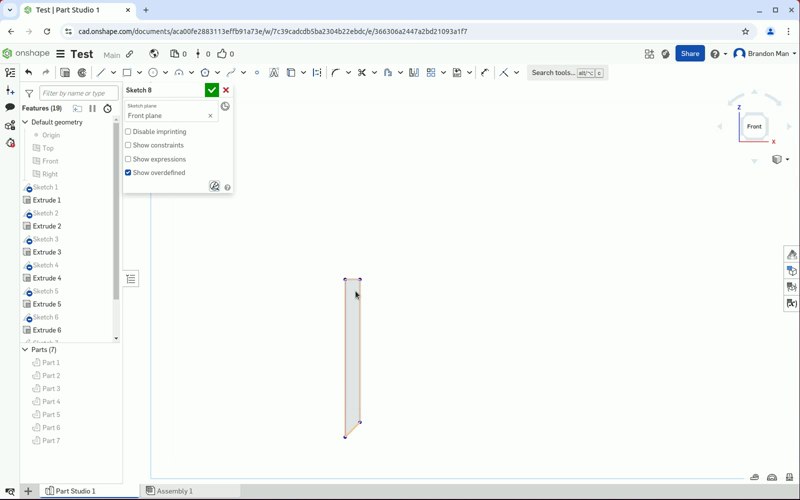
scroll(6)
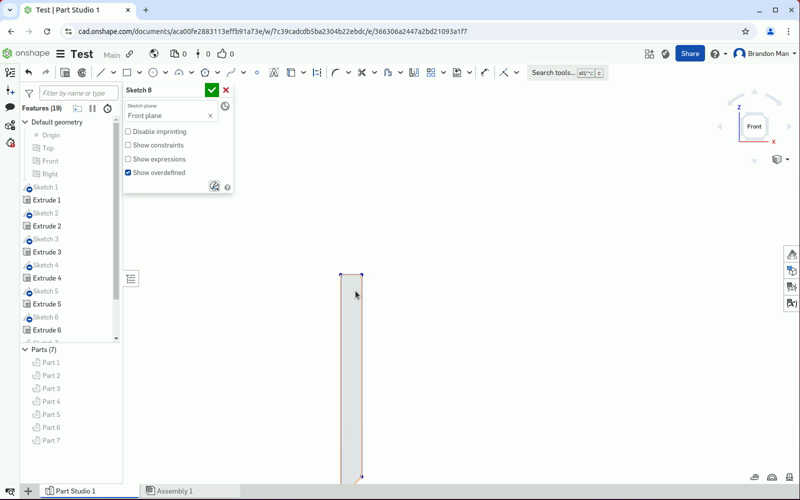
scroll(6)
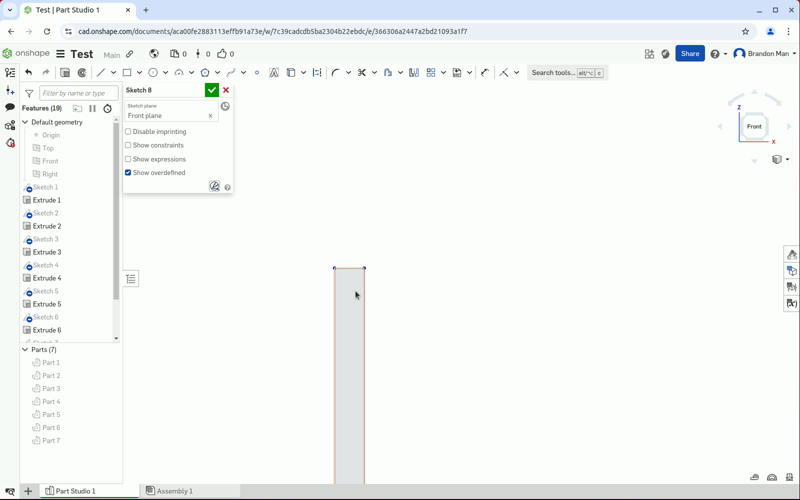
scroll(6)
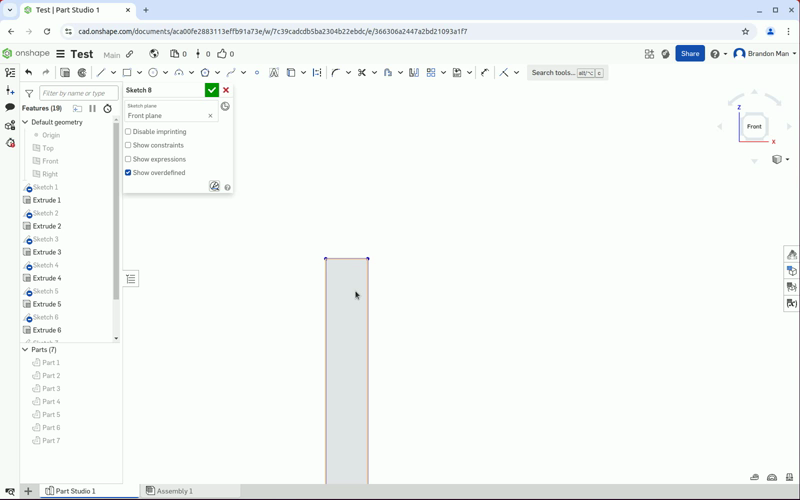
scroll(6)
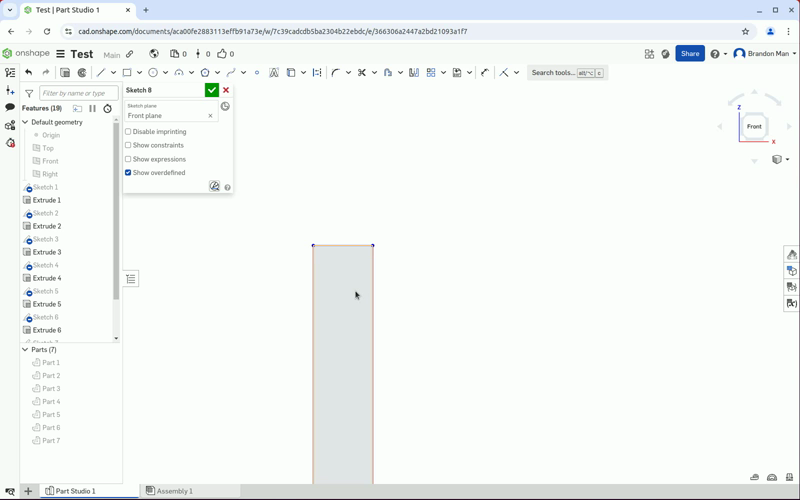
scroll(6)
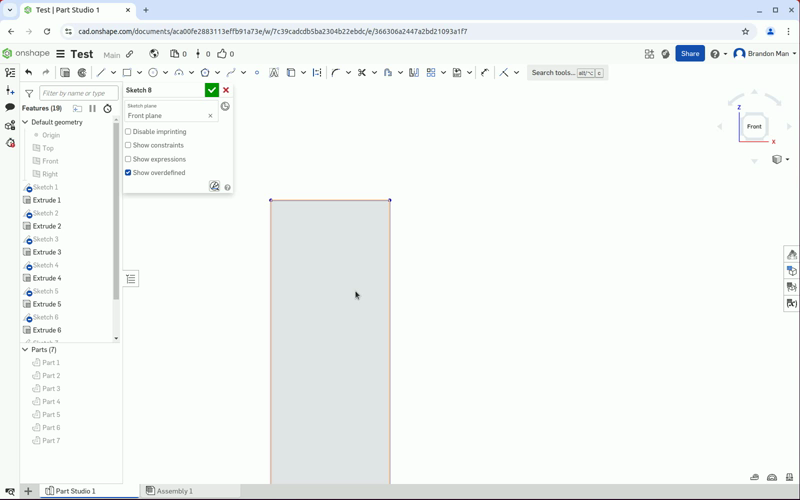
click(355, 290)
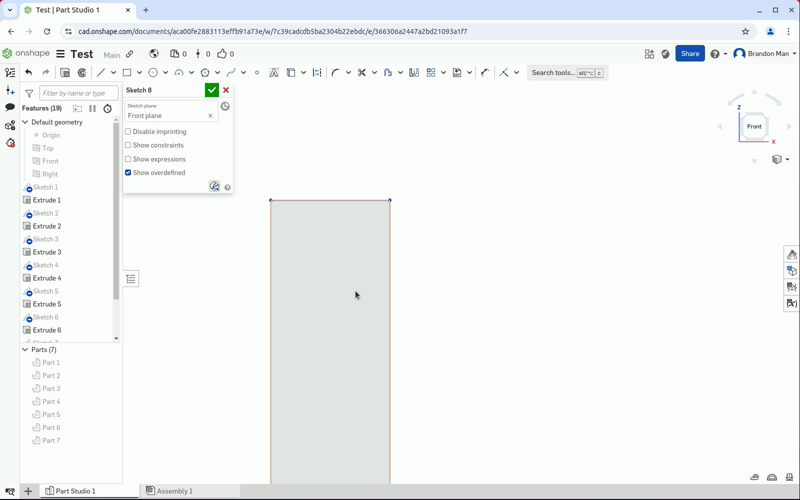
scroll(-6)
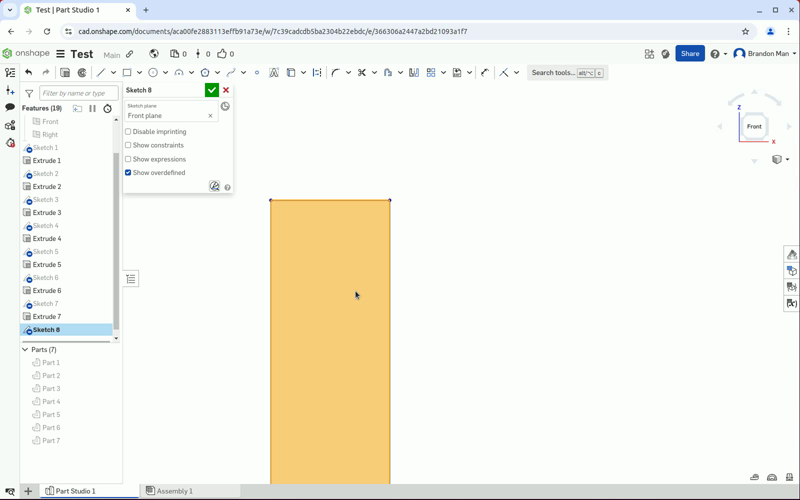
scroll(-6)
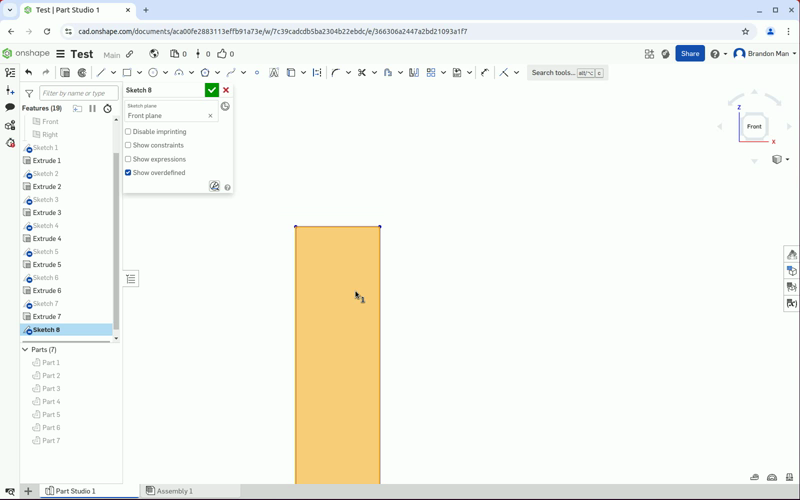
scroll(-6)
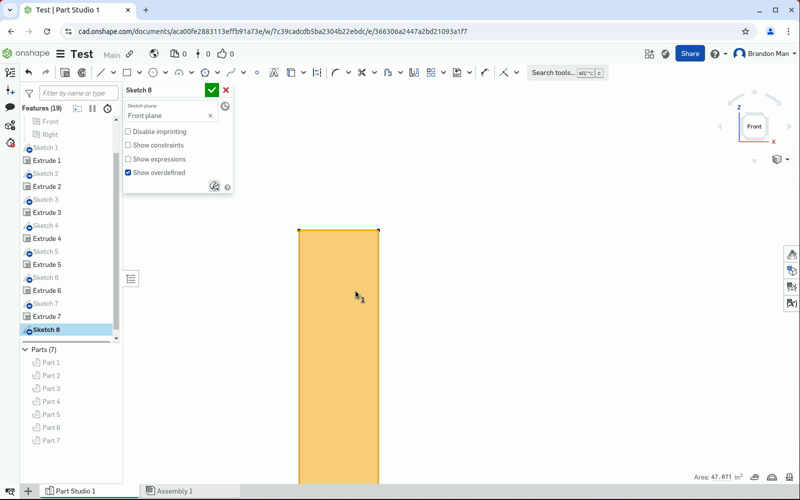
scroll(-6)
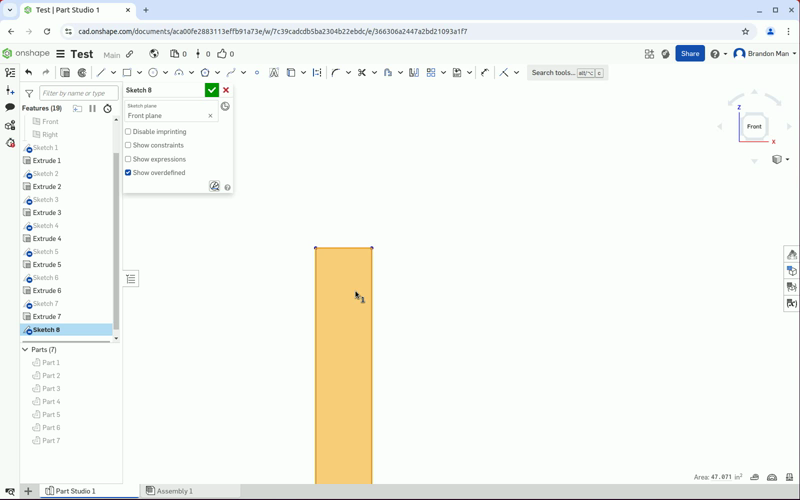
scroll(-6)
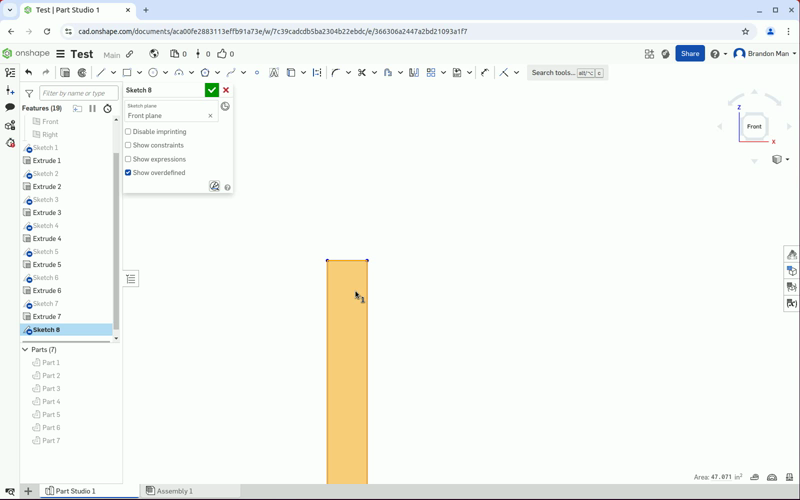
scroll(-6)
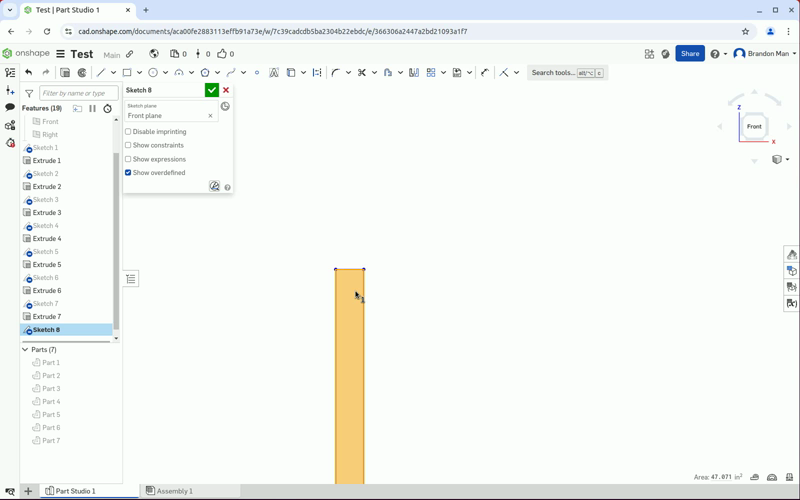
scroll(-6)
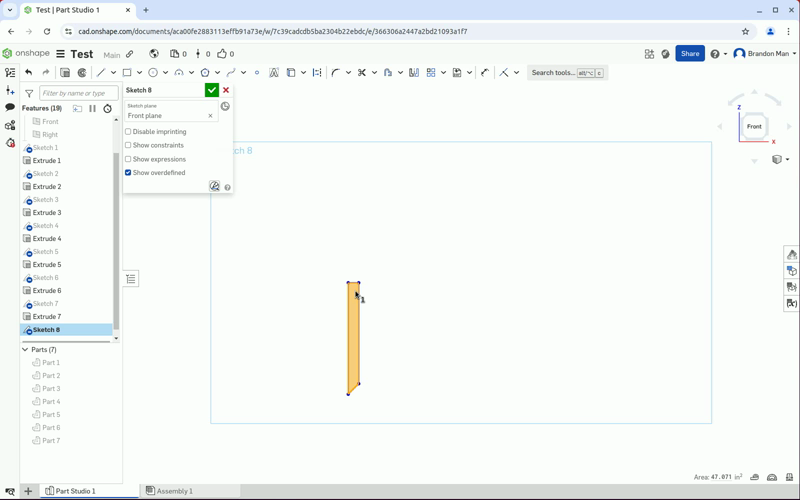
mouse_move(73, 352)
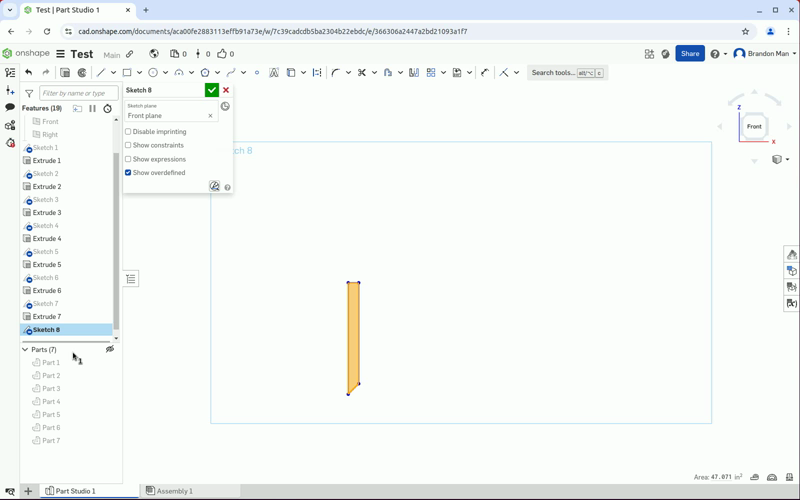
key(shift+y)
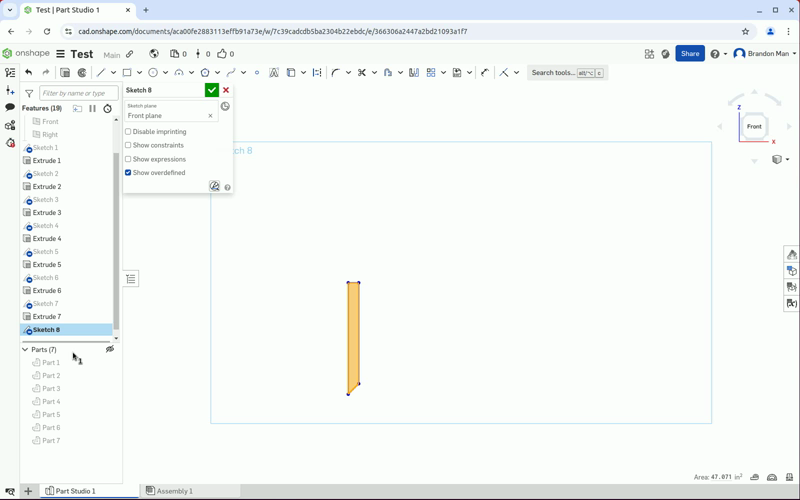
key(shift+e)
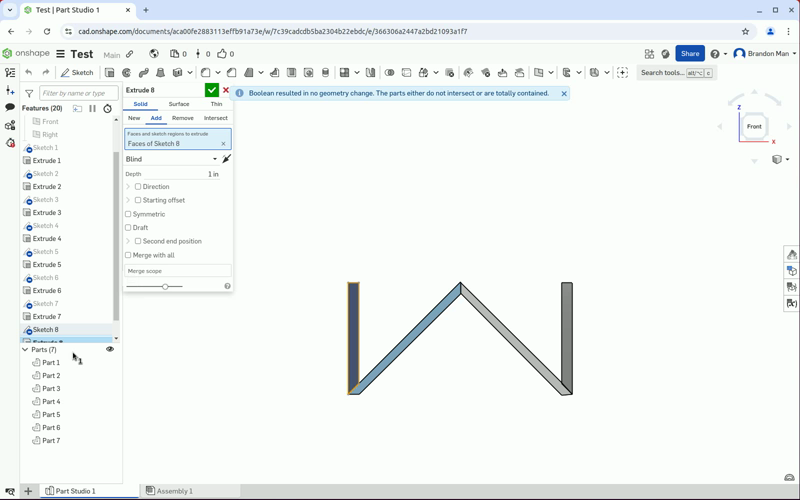
mouse_move(143, 106)
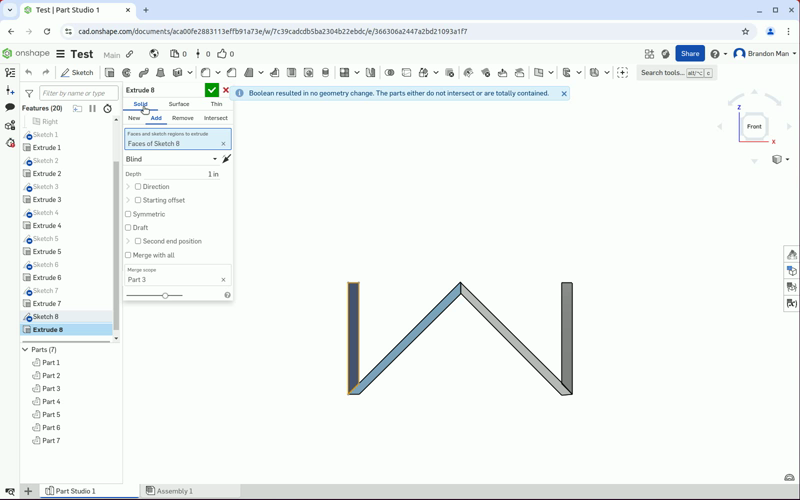
click(143, 106)
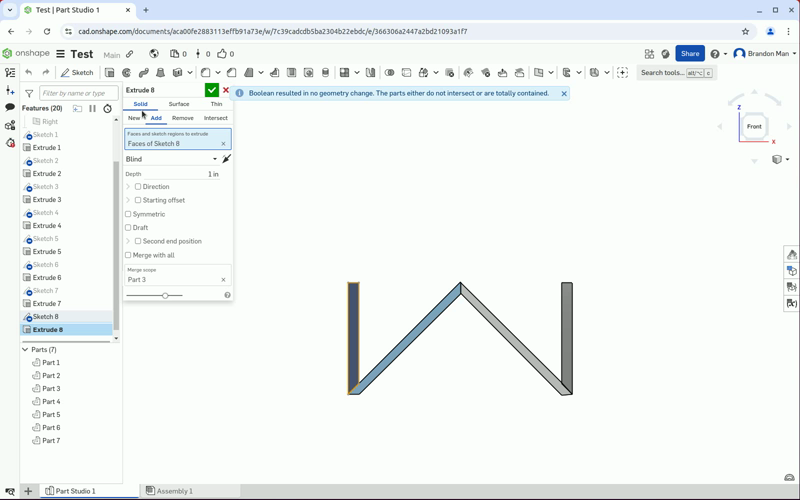
mouse_move(137, 120)
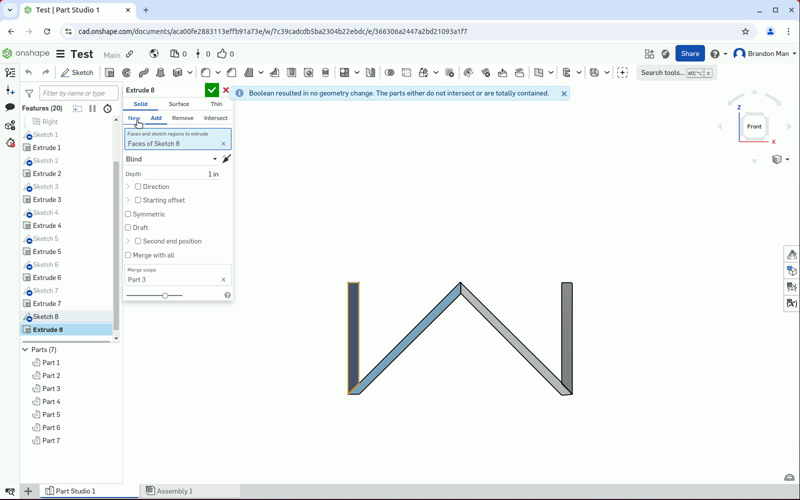
click(137, 120)
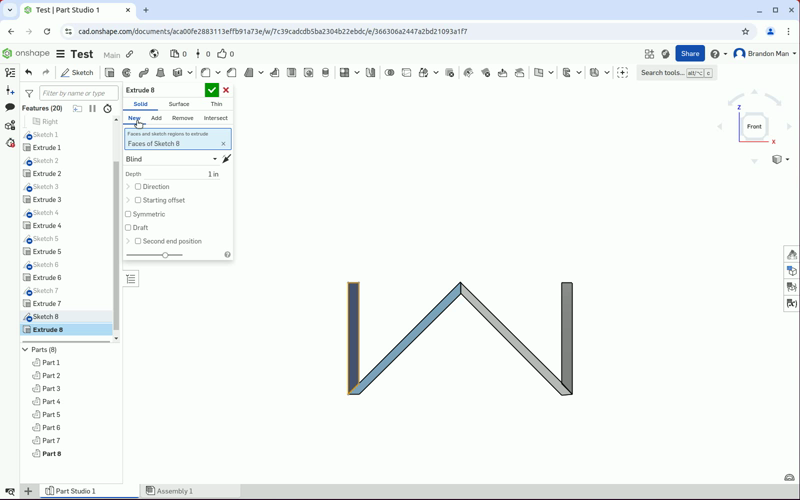
key(tab, 4)
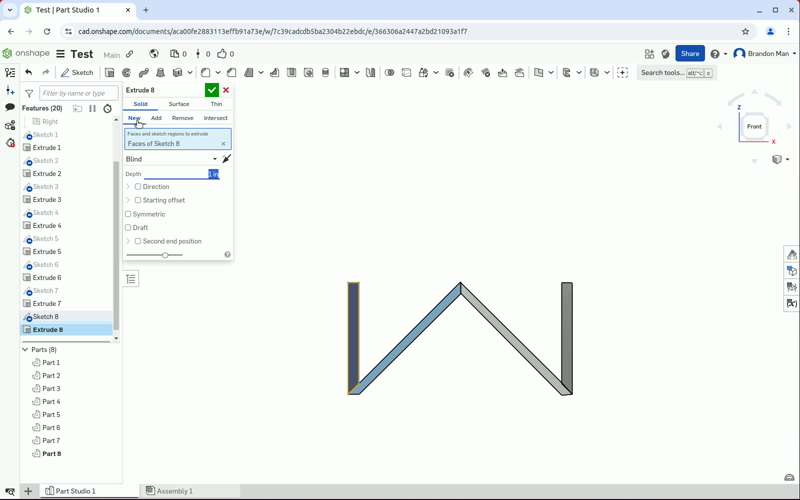
text(1.685)
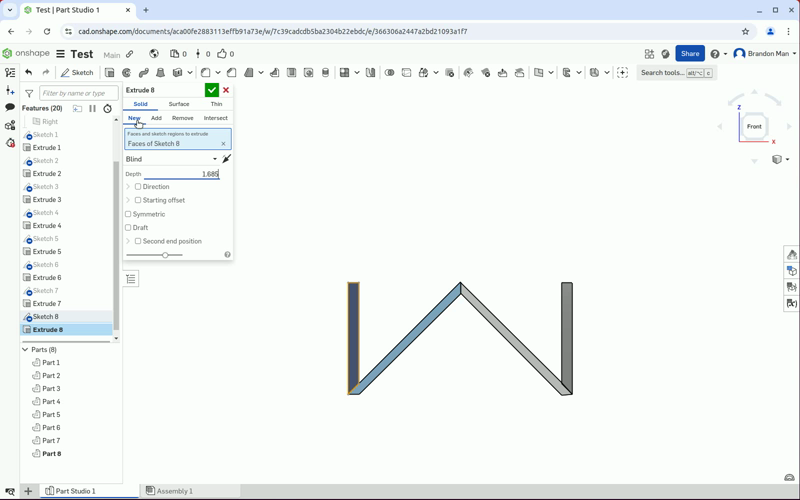
key(enter)
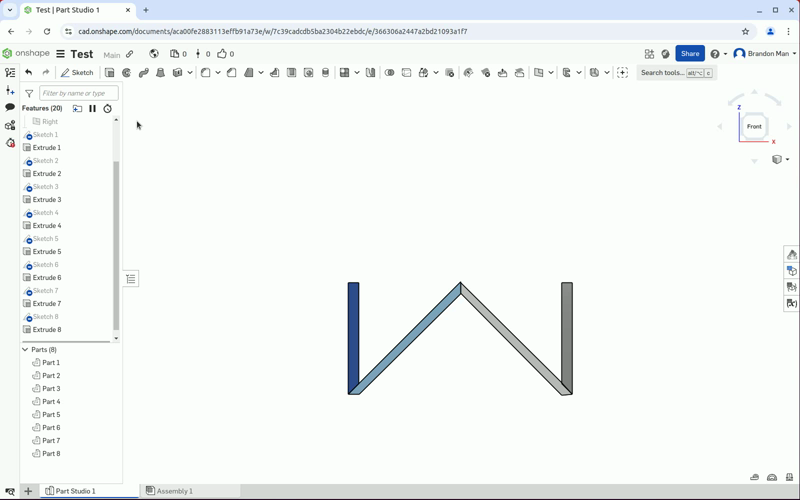
key(shift+h)
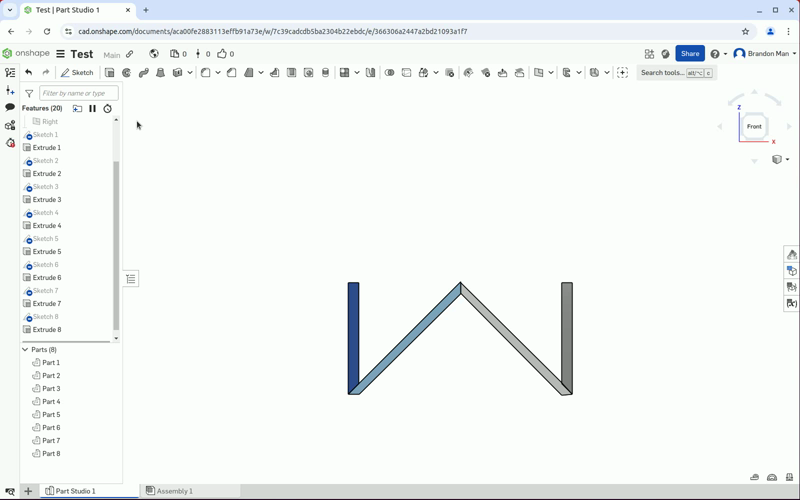
key(shift+h)
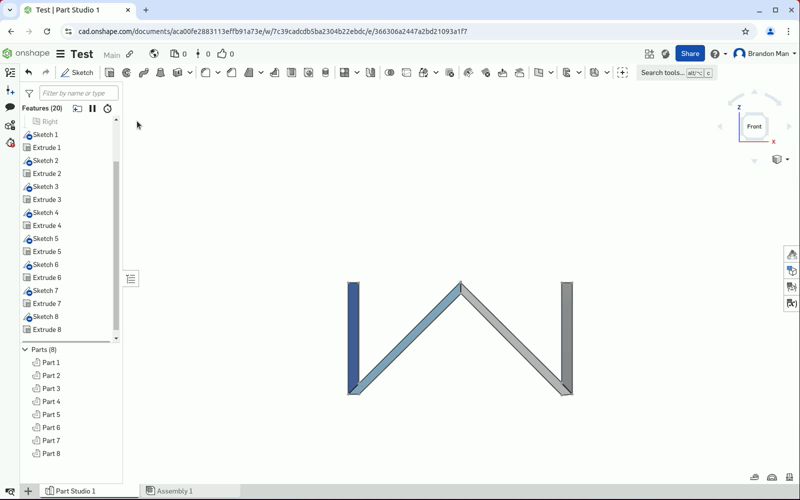
key(shift+7)
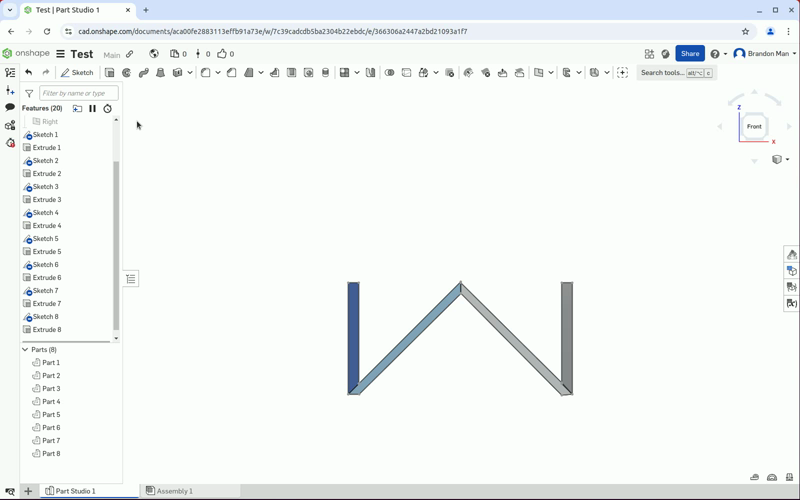
key(left, 2)
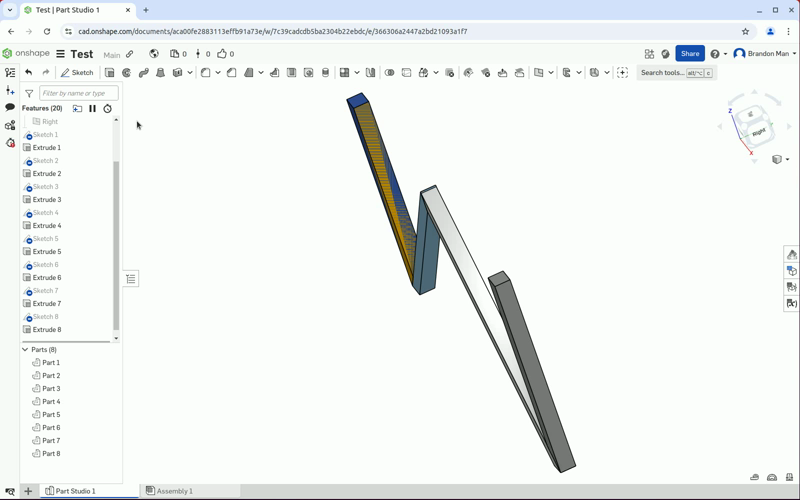
key(down, 2)
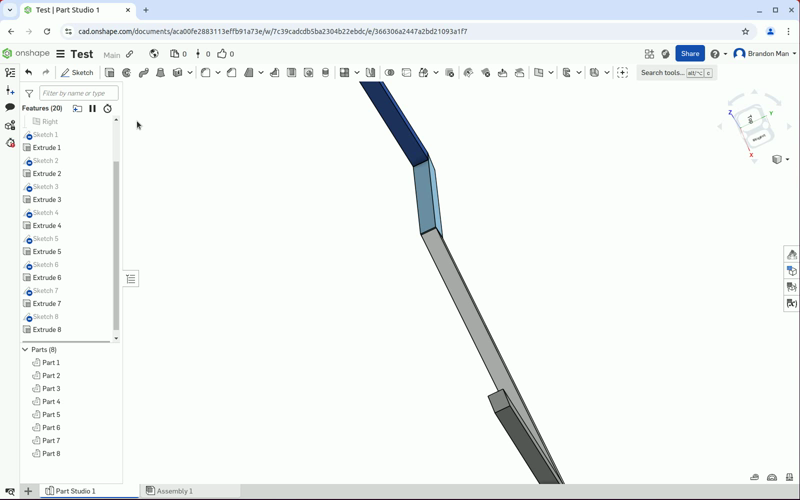
key(up, 2)
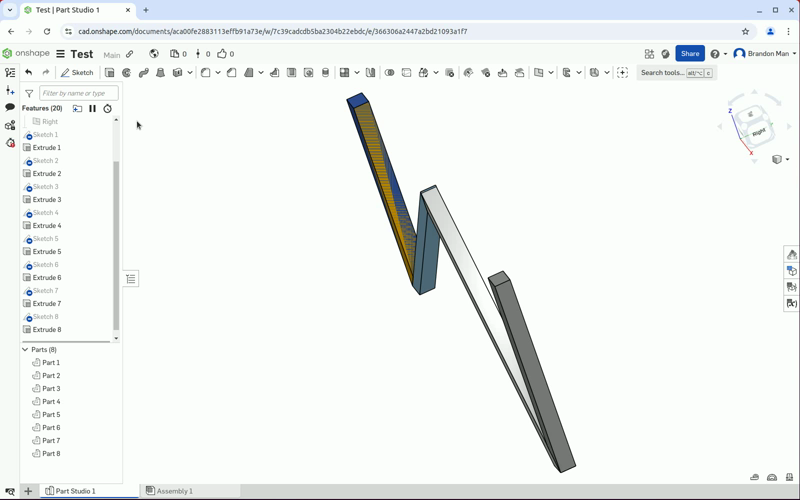
key(right, 2)
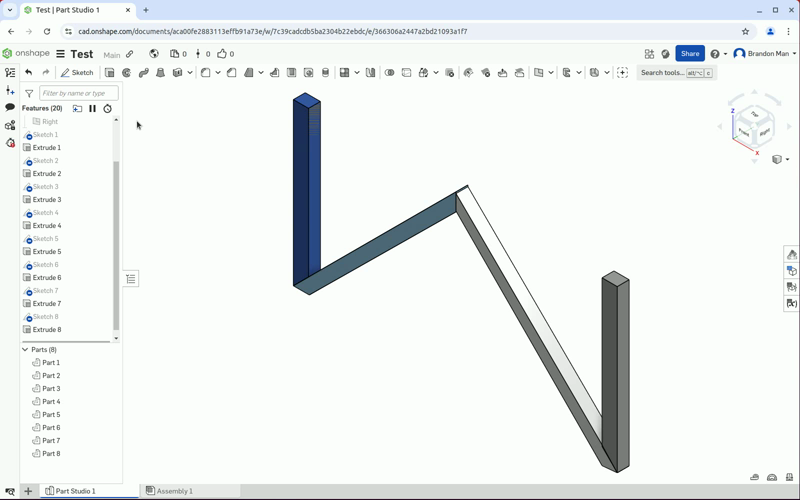
mouse_move(69, 137)
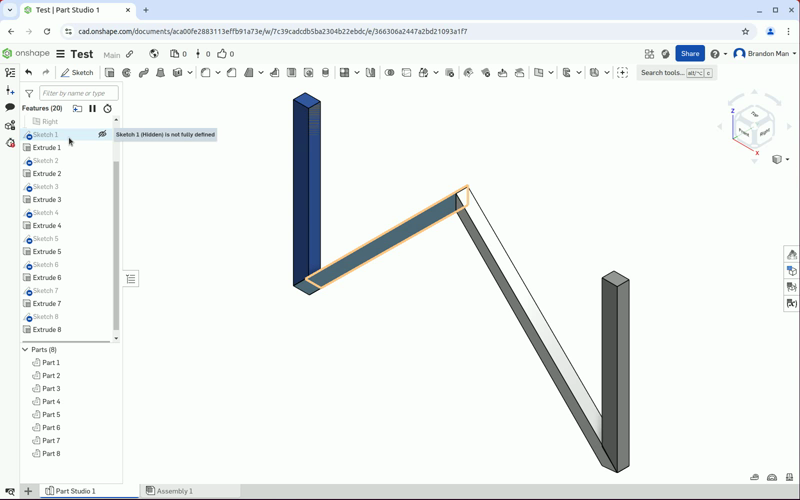
click(69, 137)